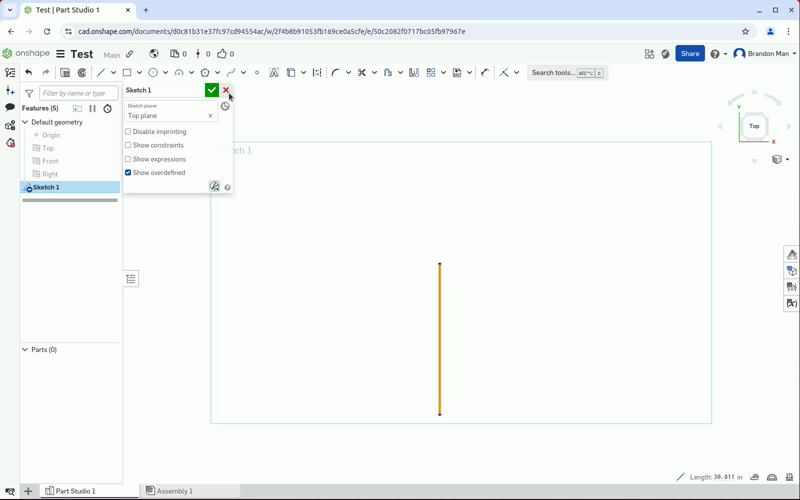
key(shift+h)
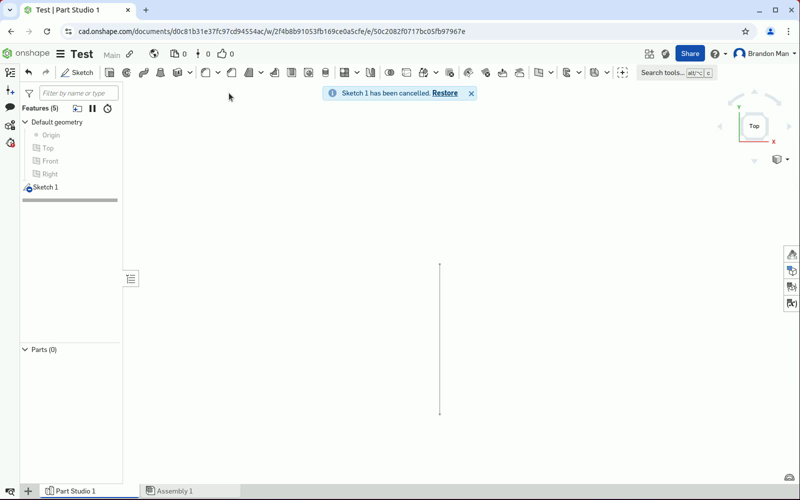
mouse_move(73, 352)
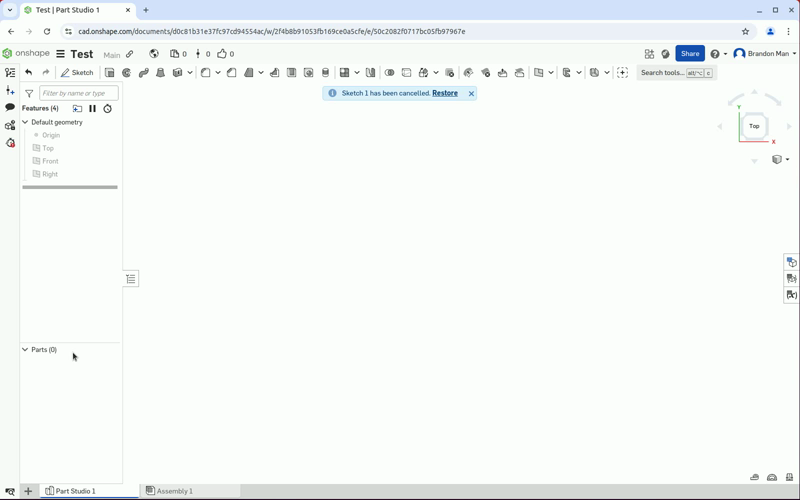
key(y)
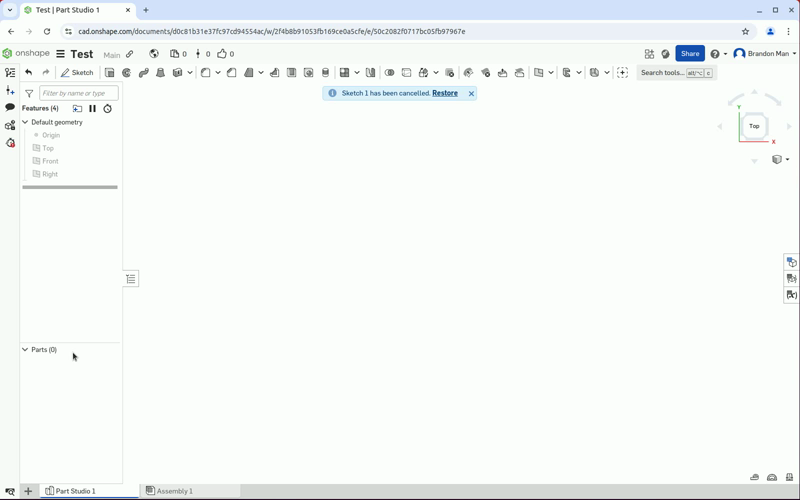
key(shift+p)
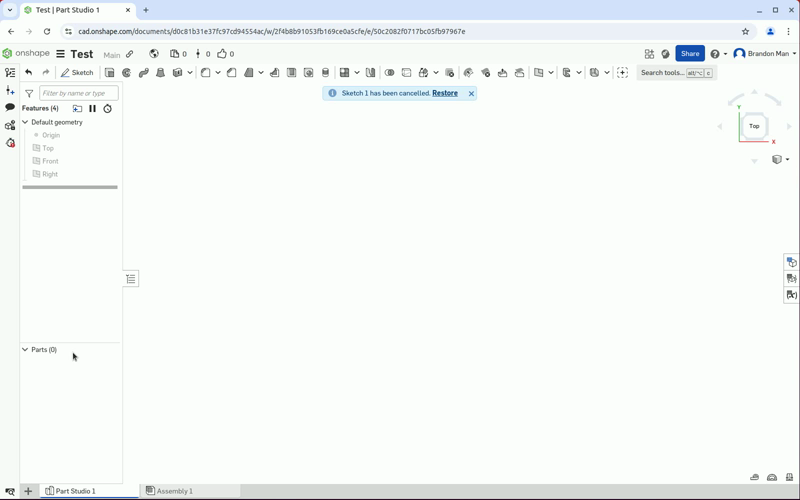
key(space)
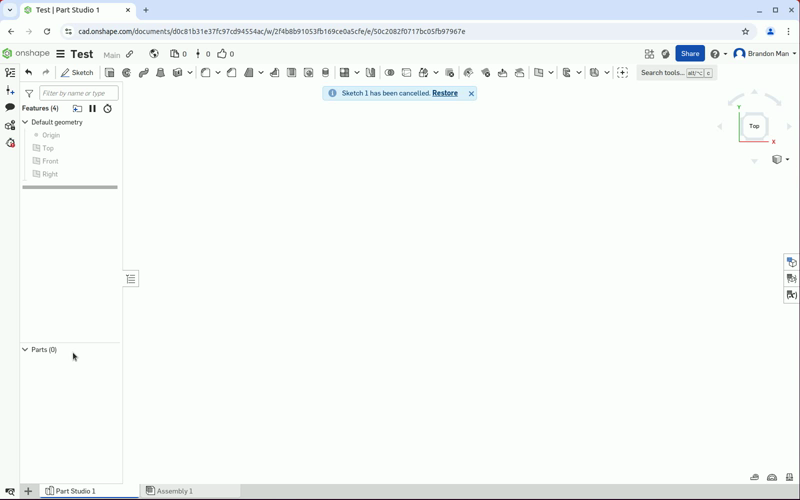
key_down(shift)
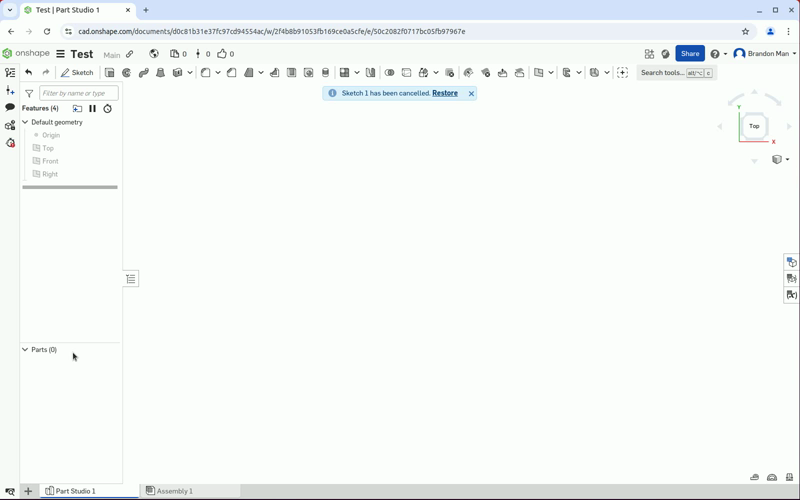
key(up)
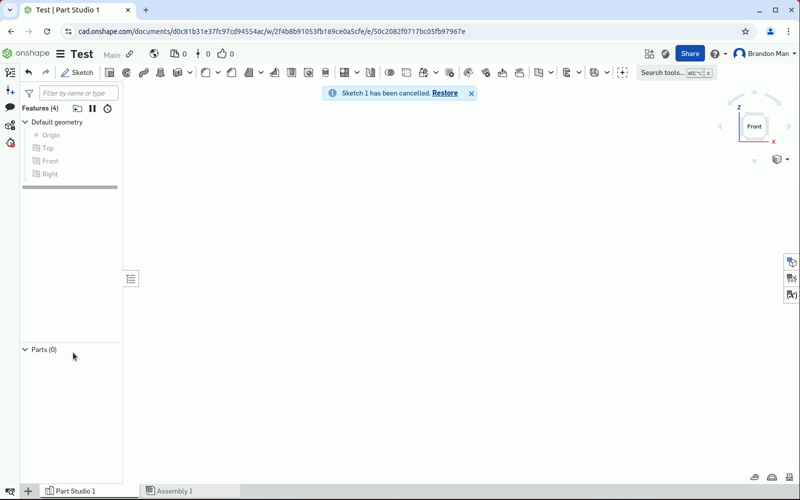
key_up(shift)
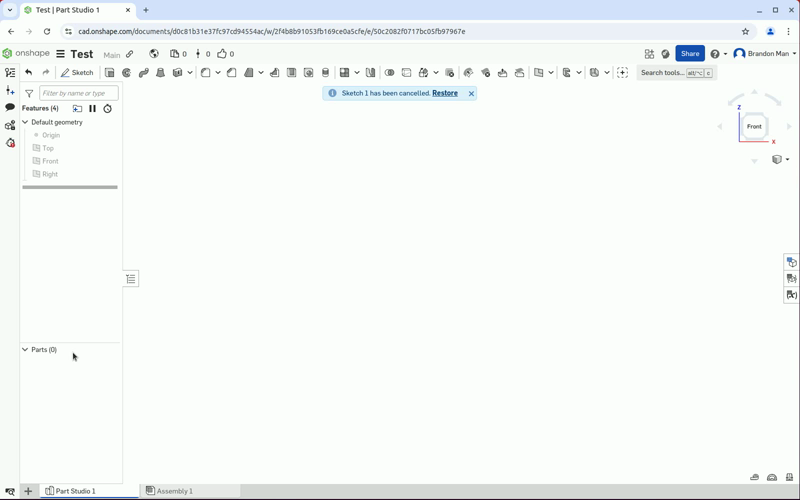
mouse_move(73, 352)
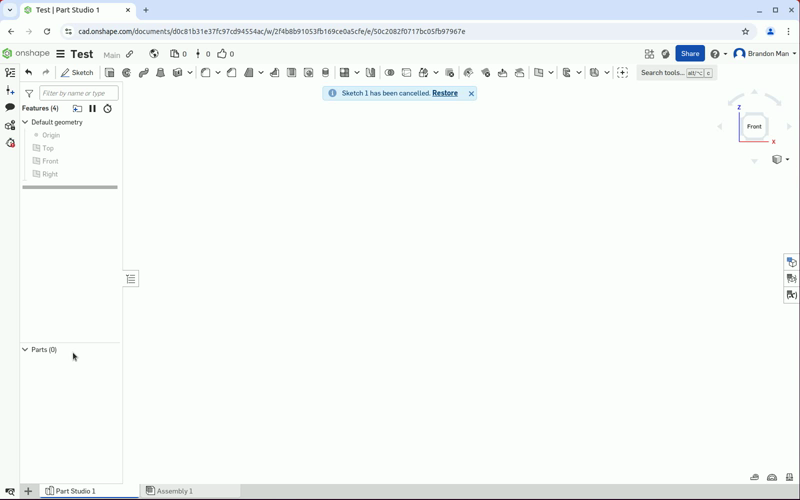
key(shift+y)
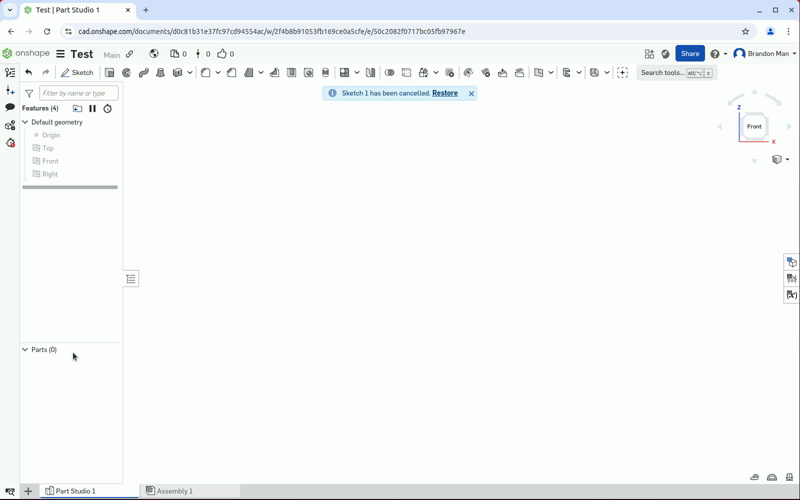
key(shift+s)
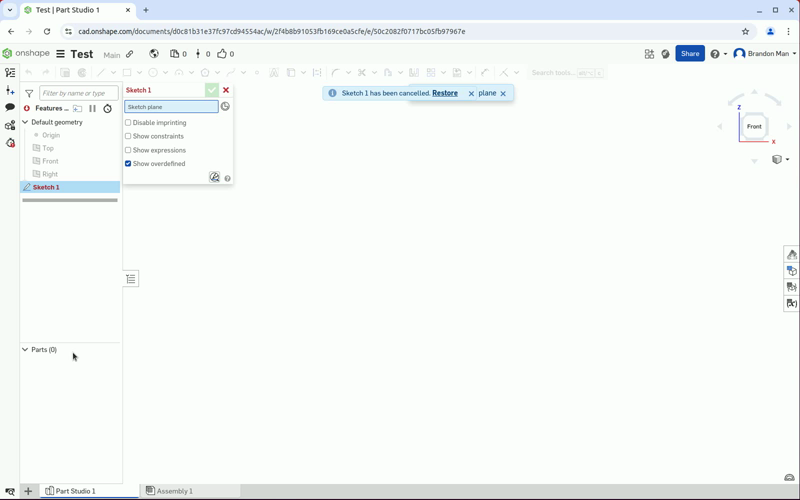
mouse_move(73, 163)
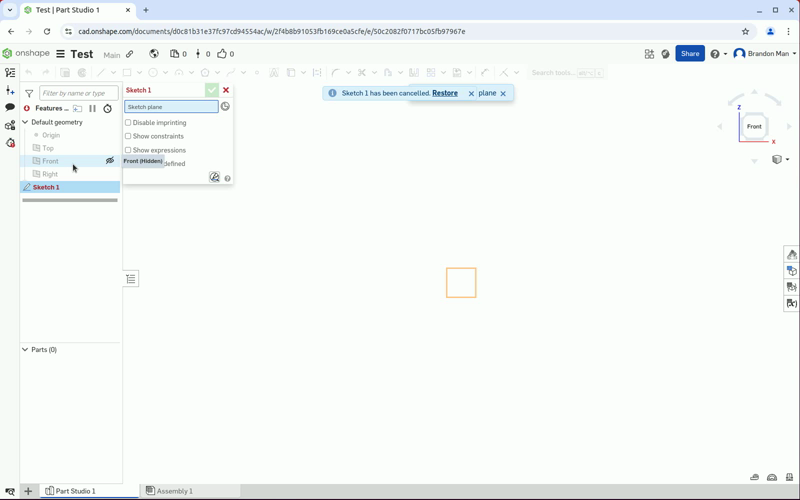
click(73, 163)
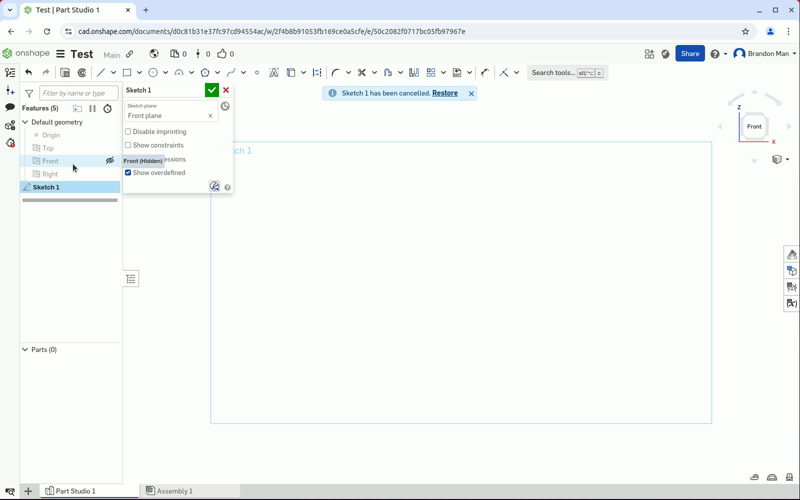
mouse_move(73, 352)
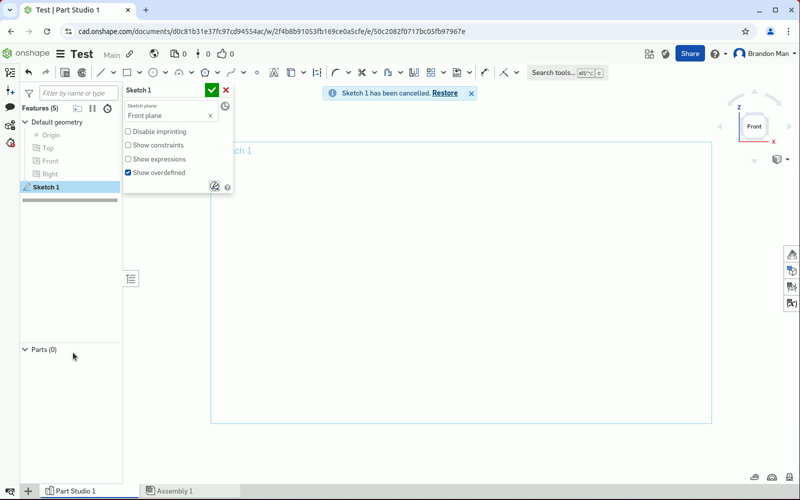
key(y)
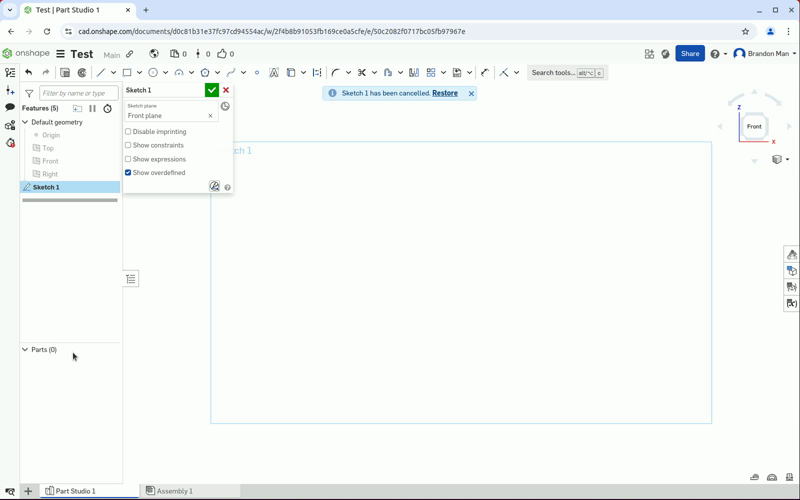
key(l)
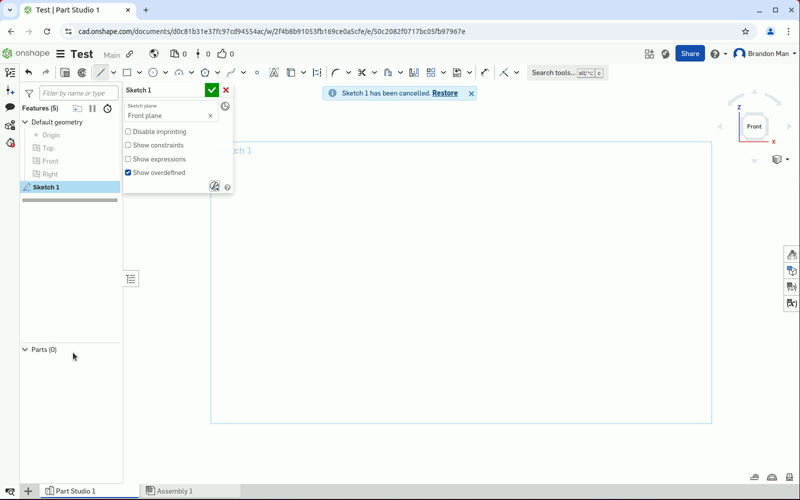
key_down(shift)
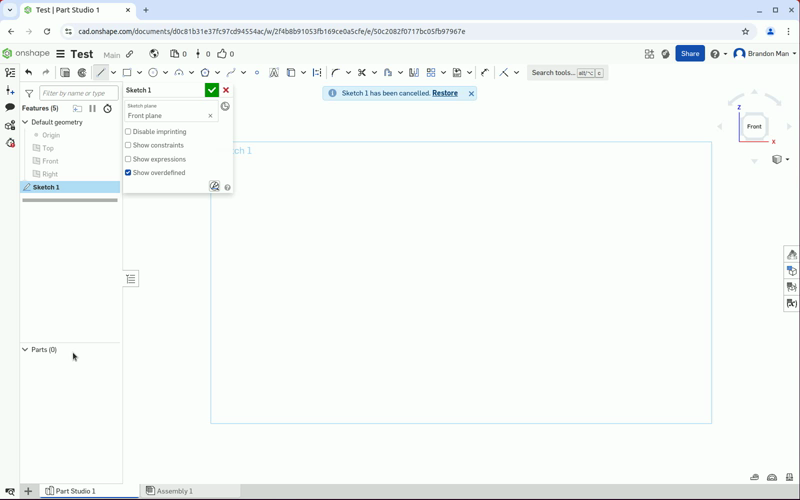
mouse_move(419, 306)
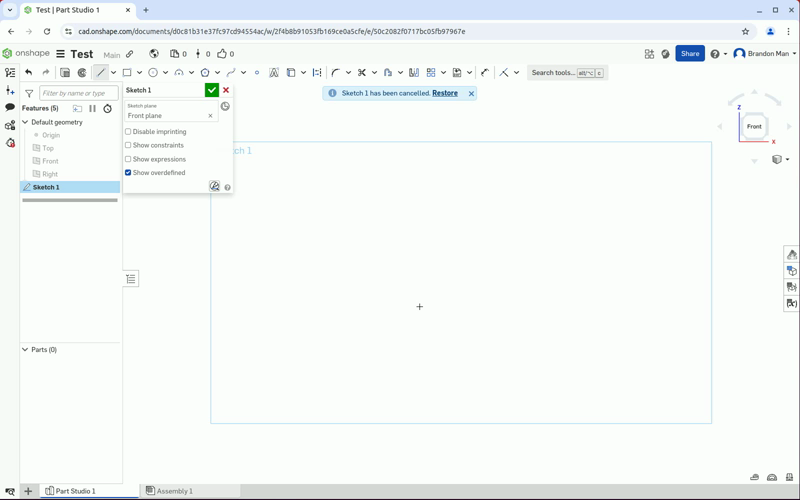
click(419, 306)
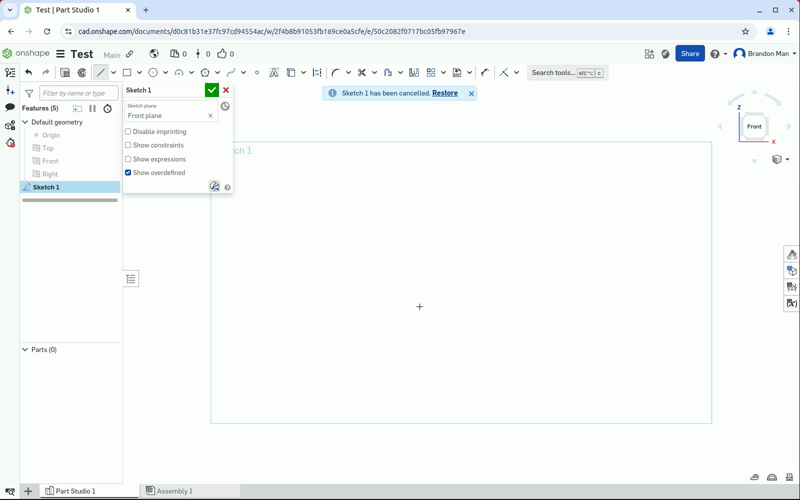
key_up(shift)
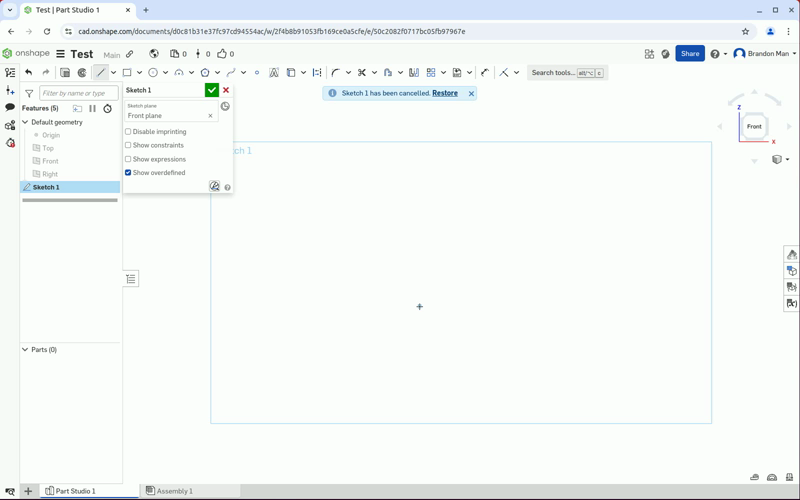
key_down(shift)
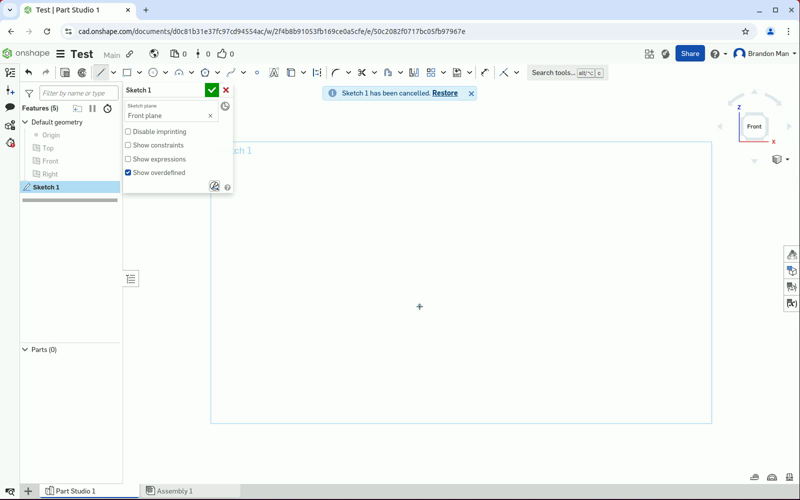
mouse_move(503, 306)
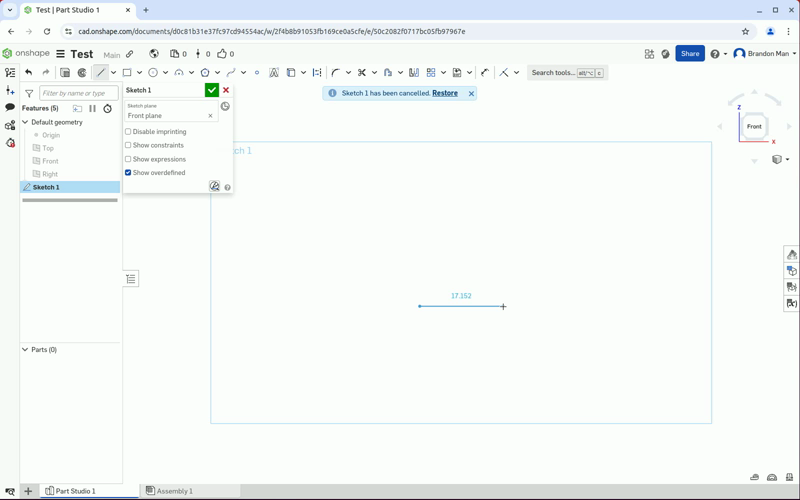
click(503, 306)
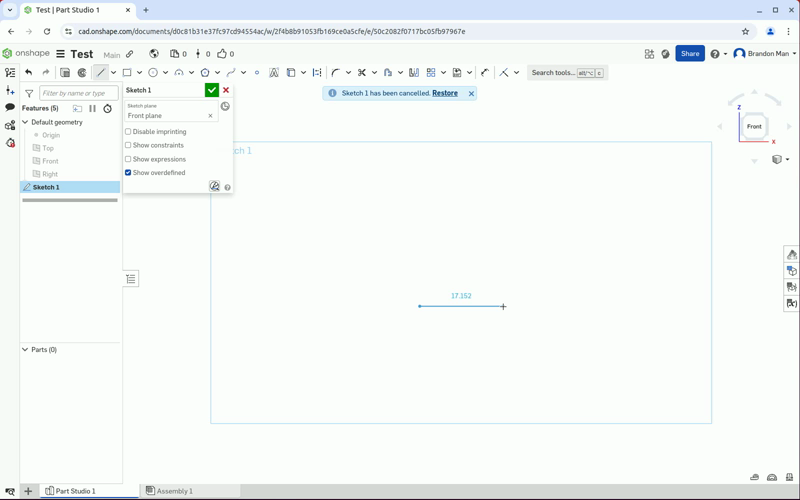
key_up(shift)
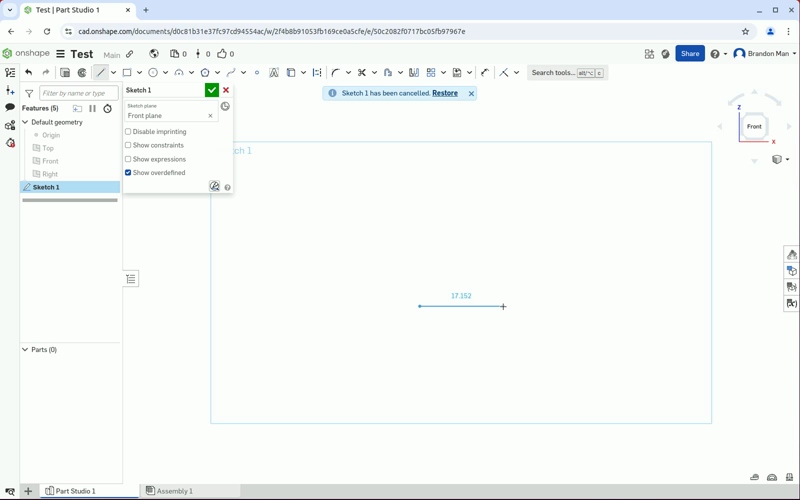
key_down(shift)
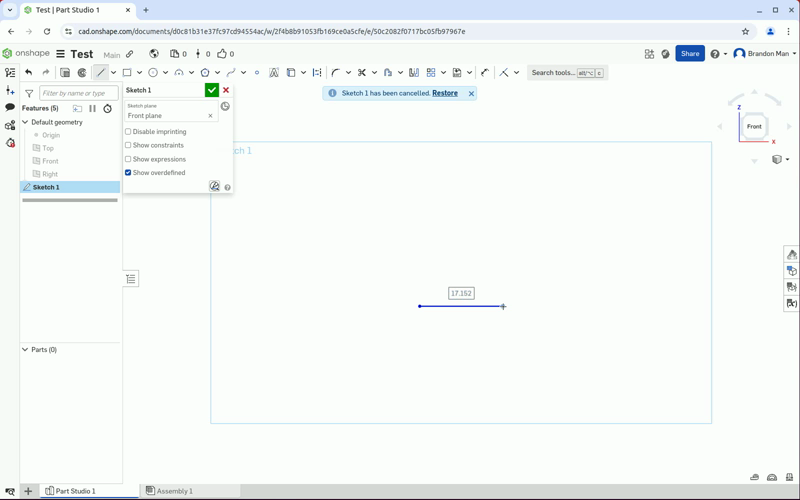
mouse_move(533, 306)
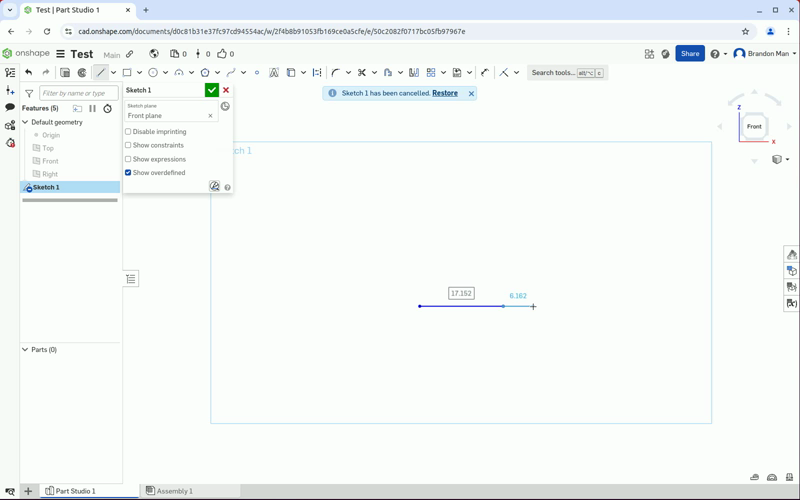
mouse_move(503, 256)
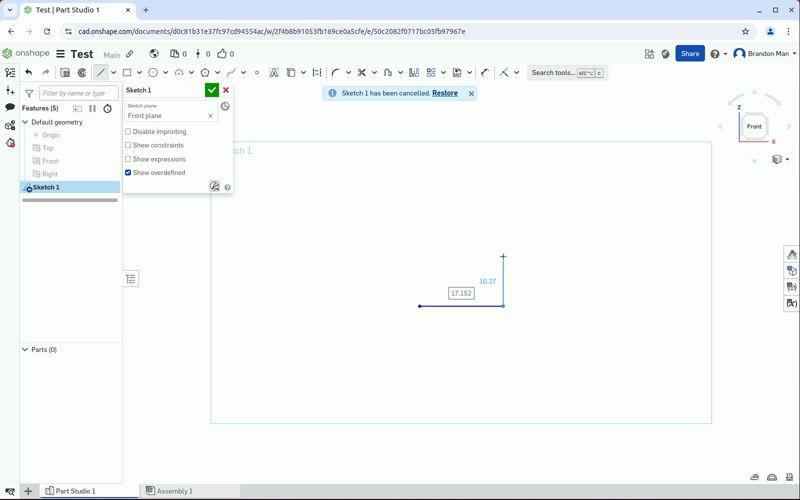
click(503, 256)
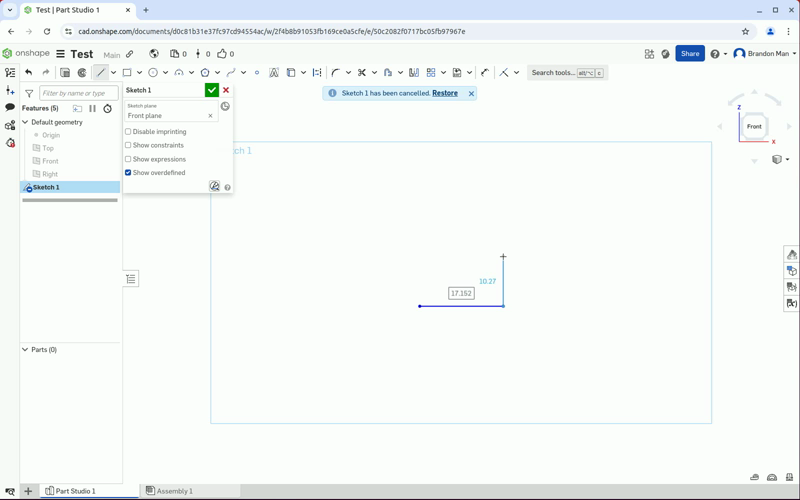
key_up(shift)
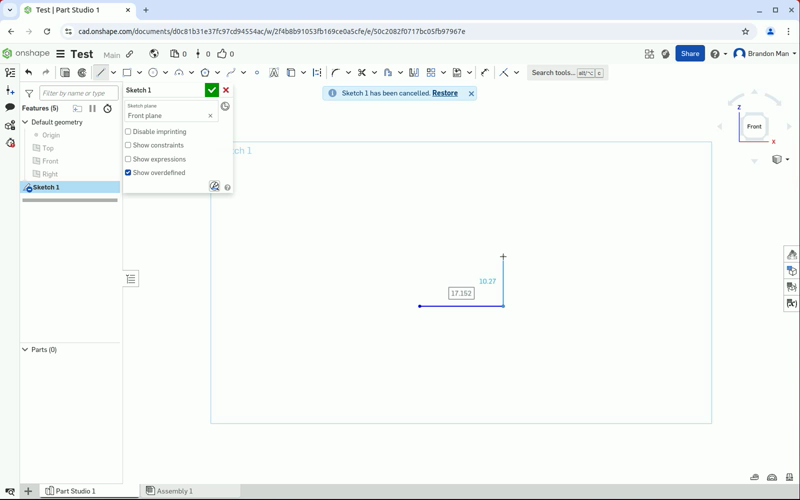
key_down(shift)
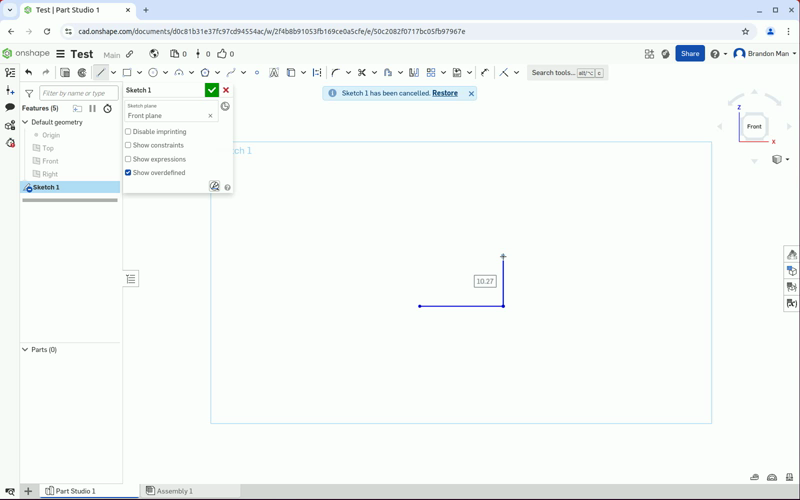
mouse_move(419, 256)
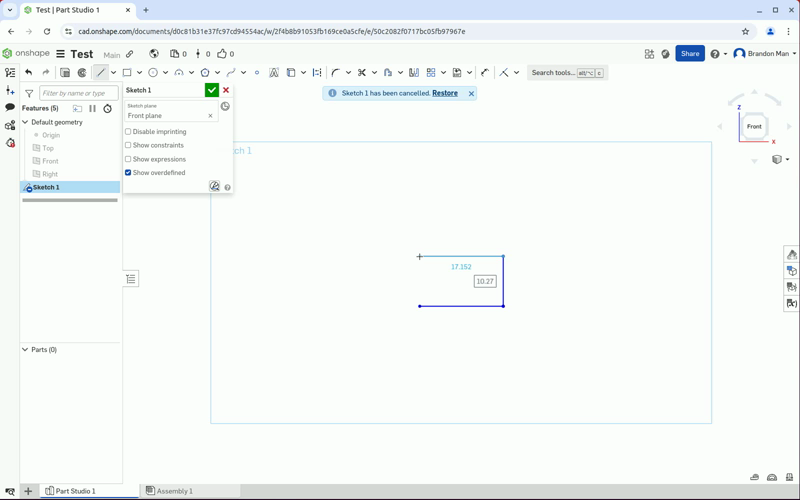
click(419, 256)
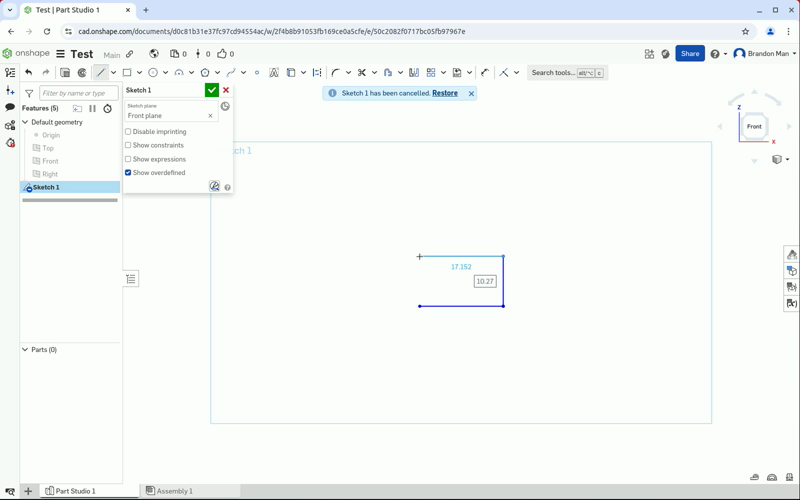
key_up(shift)
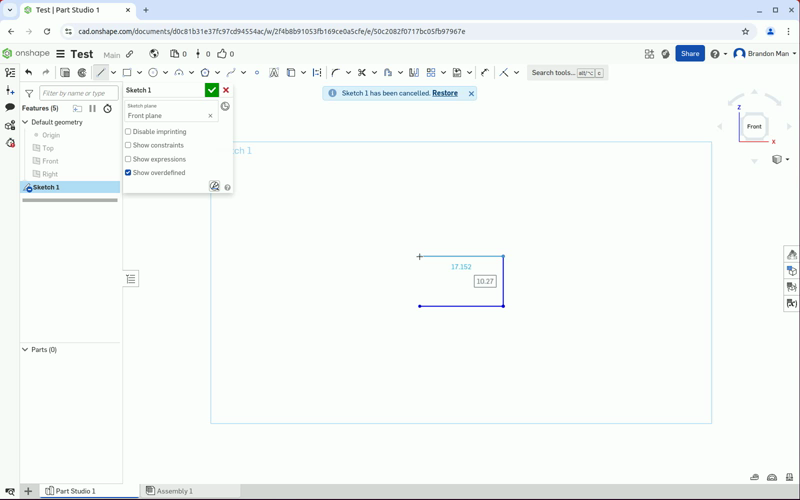
mouse_move(449, 256)
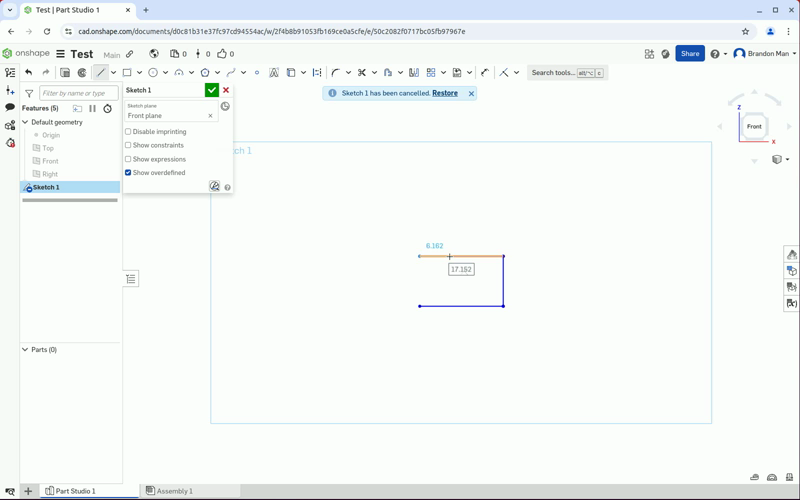
key_down(shift)
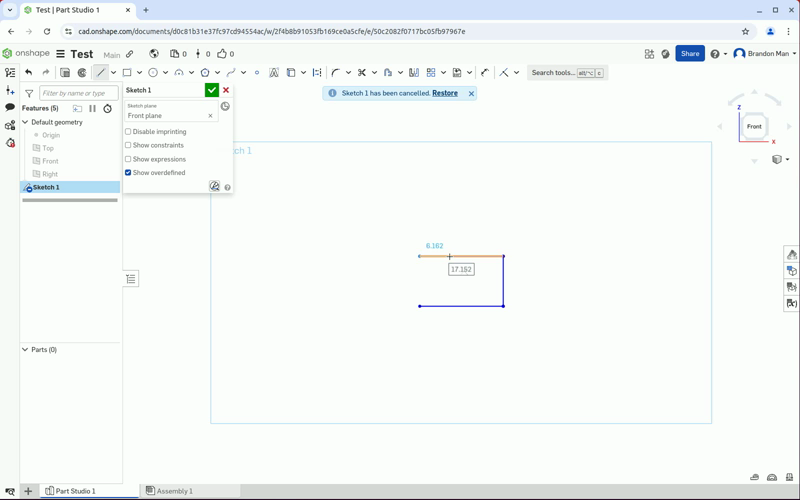
mouse_move(419, 306)
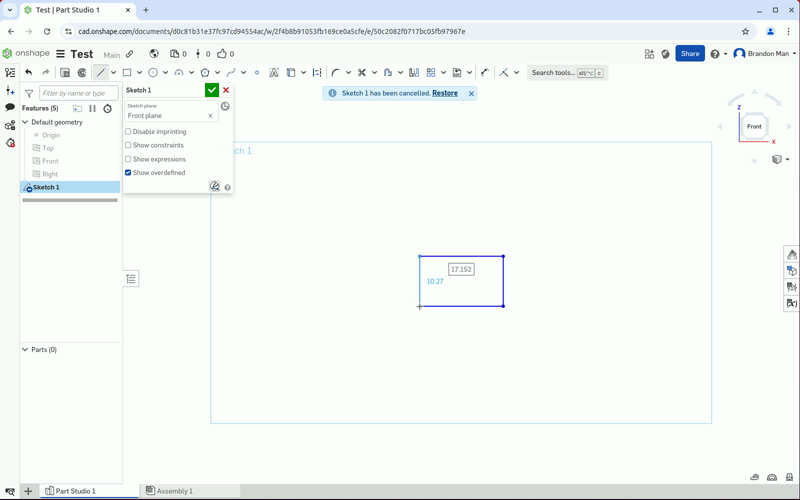
key_up(shift)
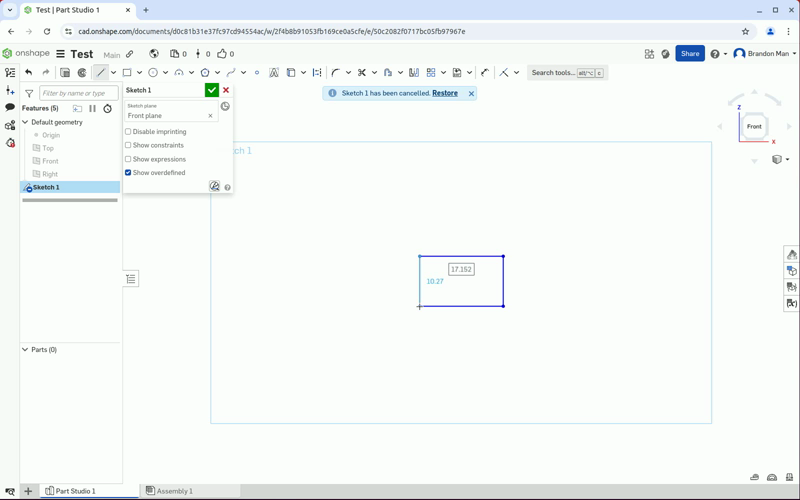
click(419, 306)
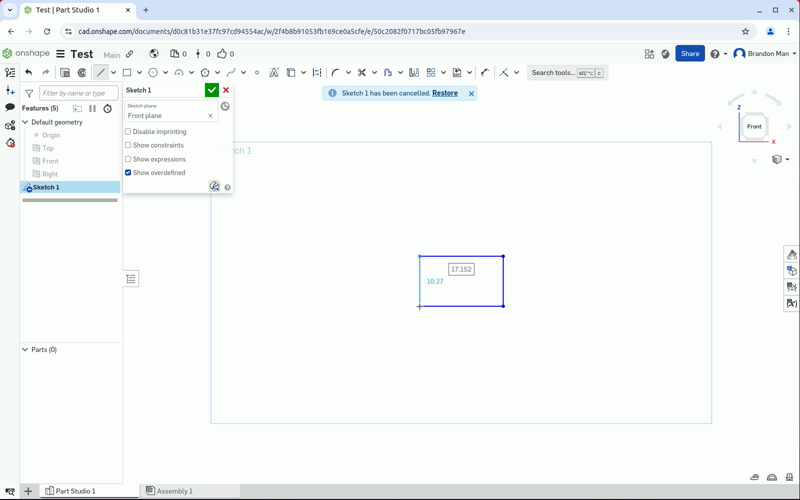
key(esc)
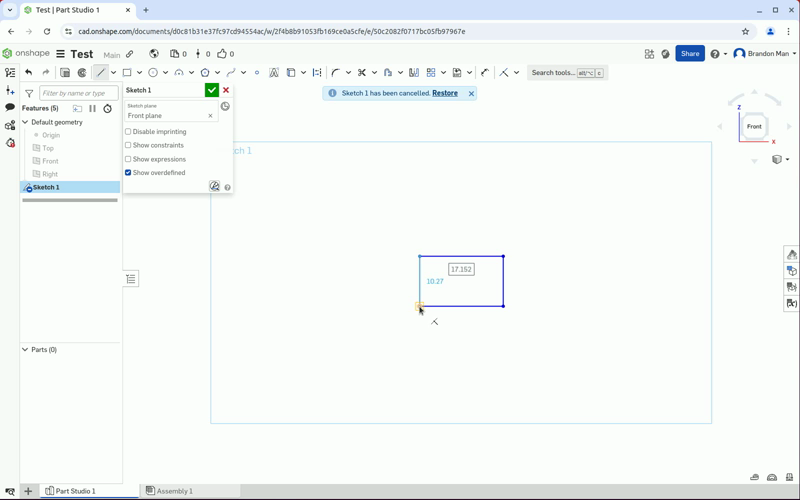
key(a)
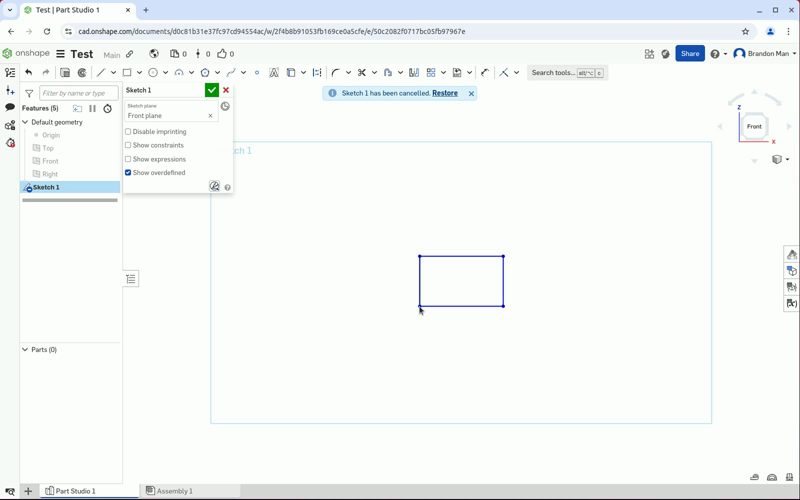
key_down(shift)
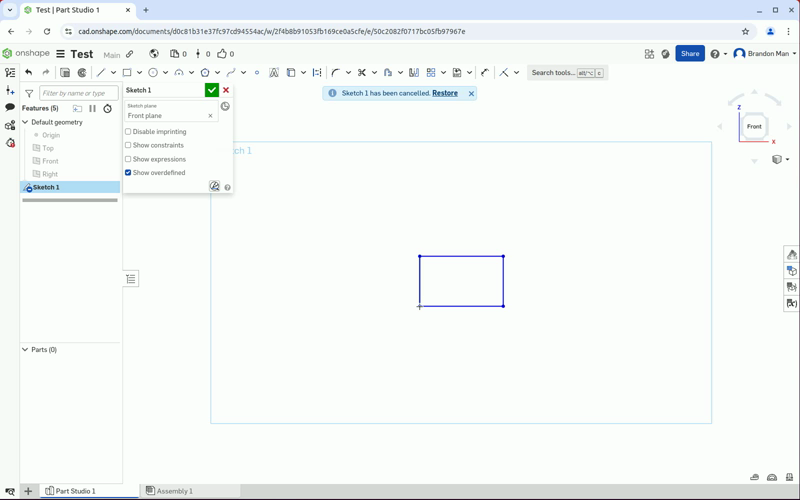
mouse_move(452, 288)
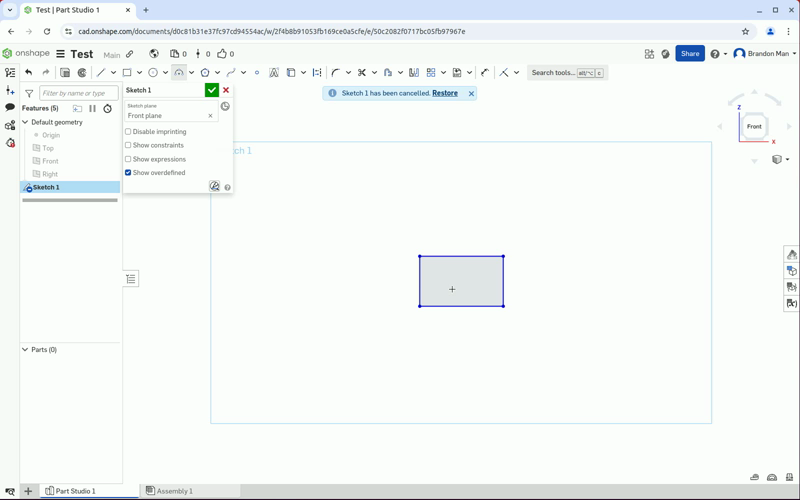
click(452, 288)
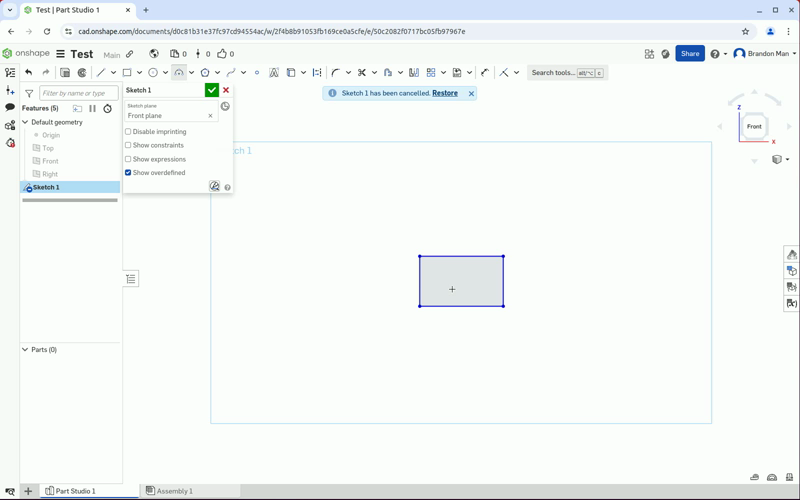
key_up(shift)
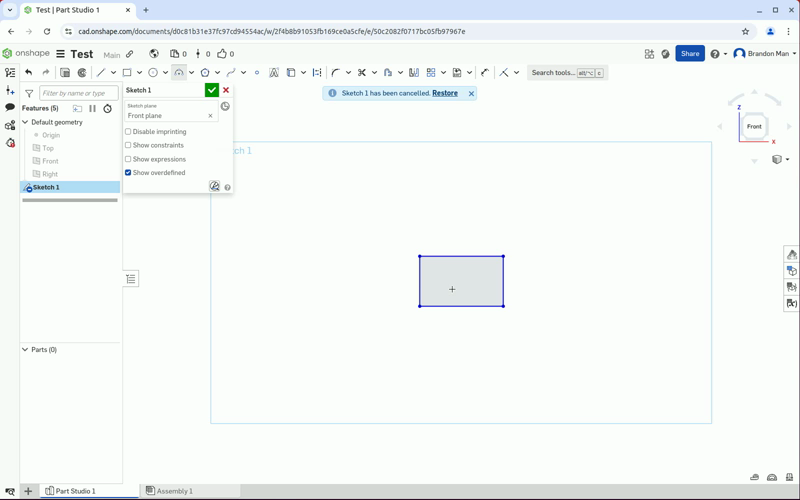
key_down(shift)
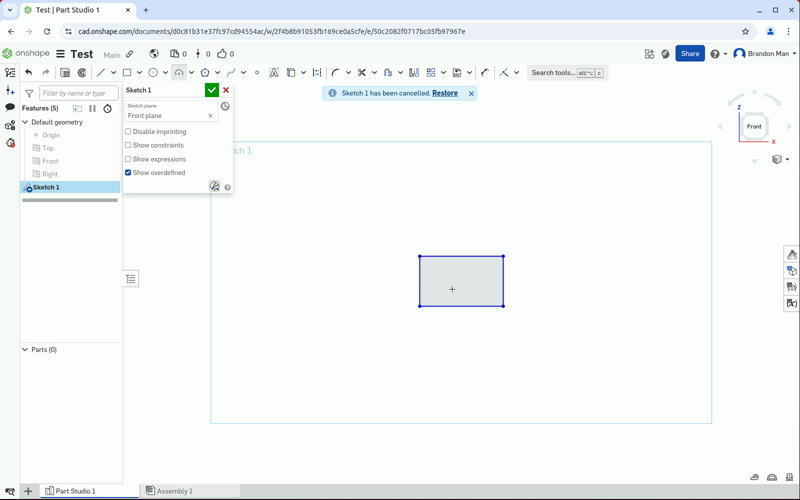
mouse_move(453, 288)
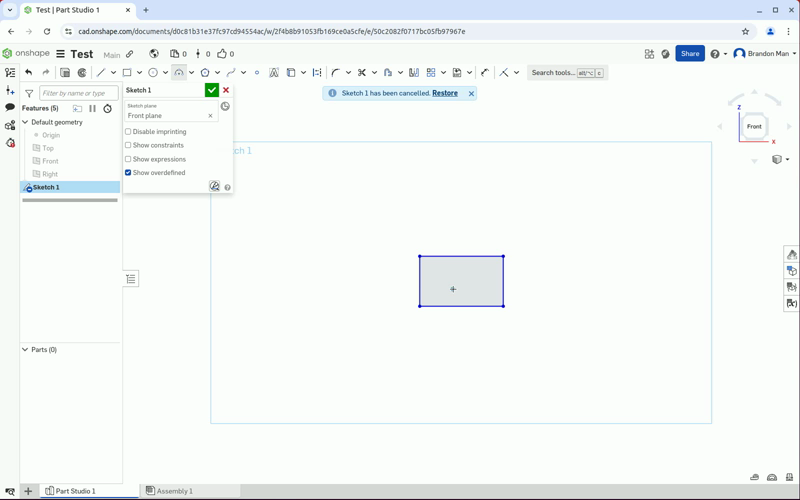
scroll(6)
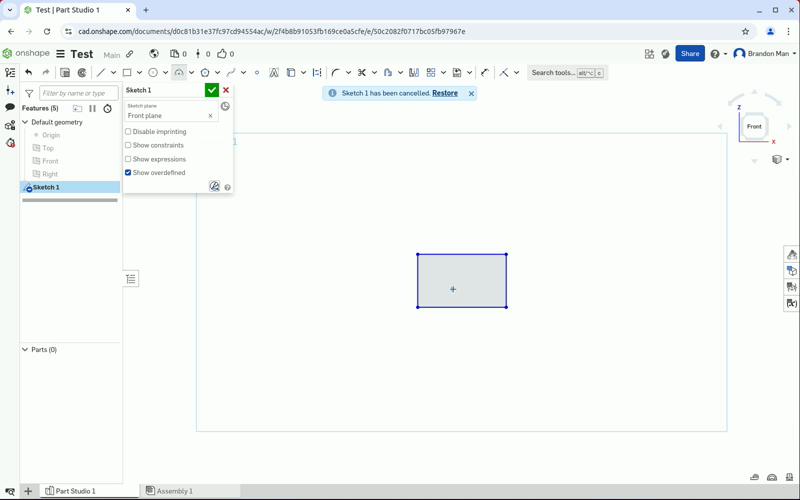
scroll(6)
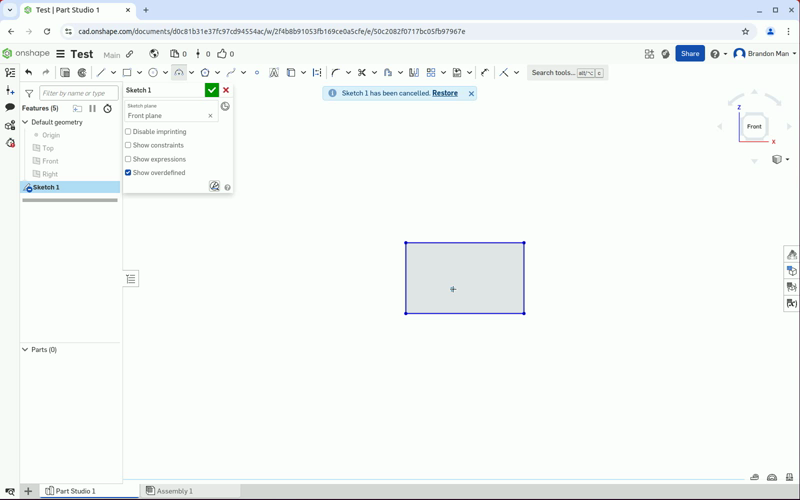
scroll(6)
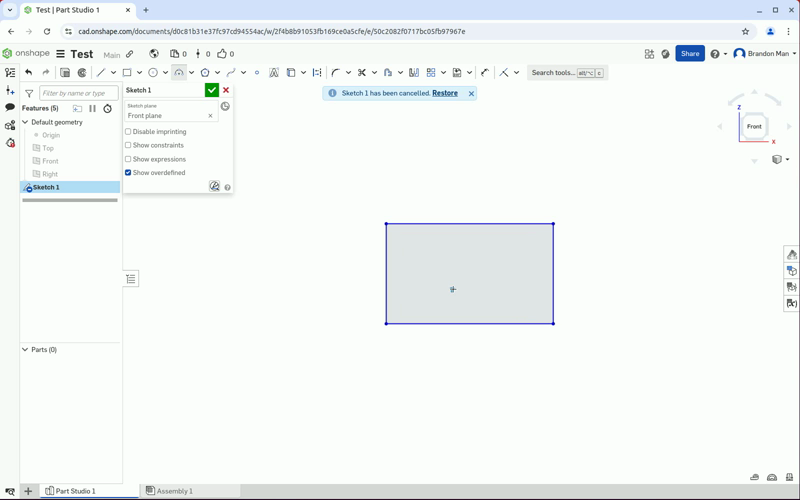
scroll(6)
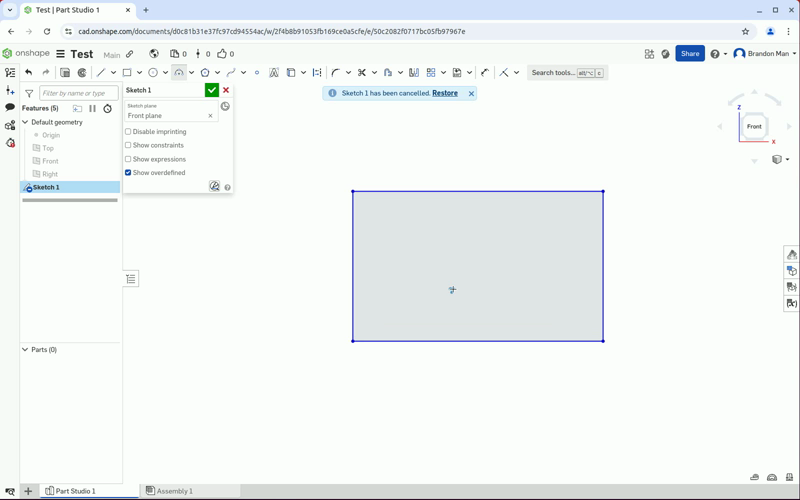
scroll(6)
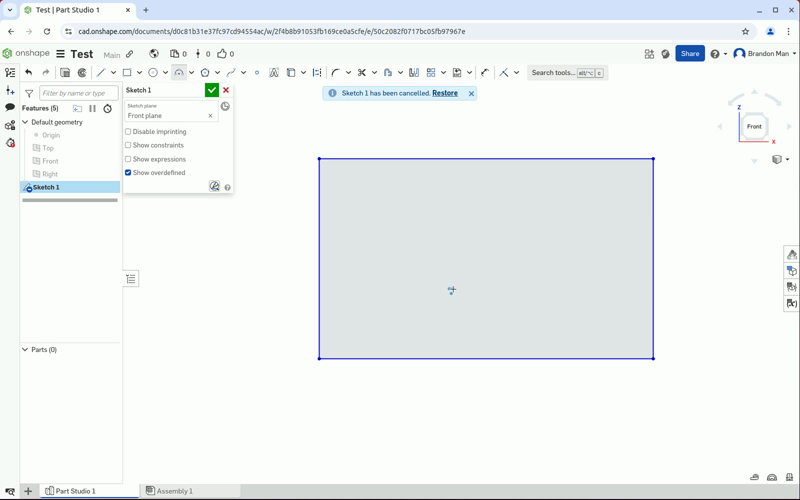
scroll(6)
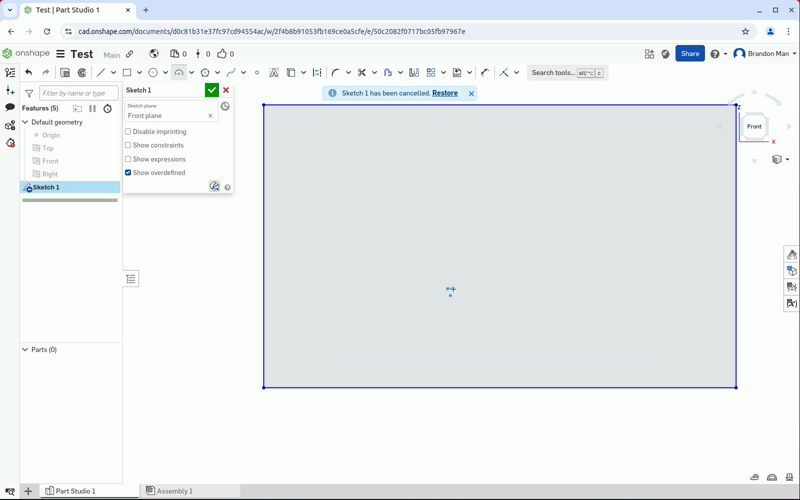
scroll(6)
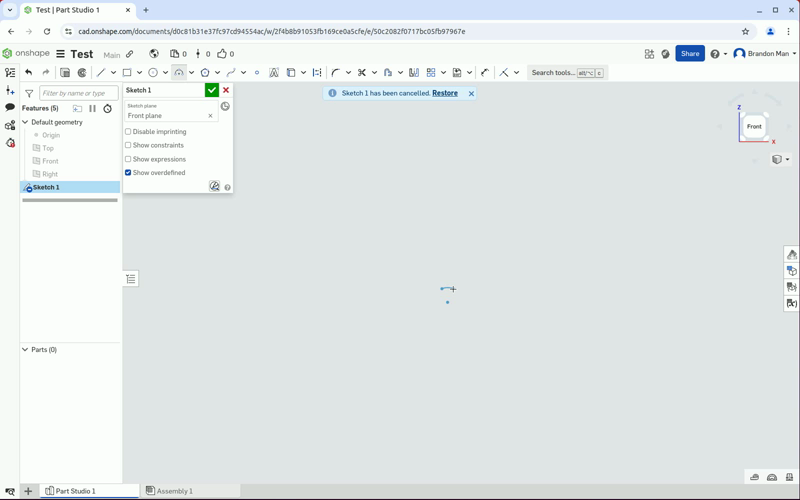
click(453, 288)
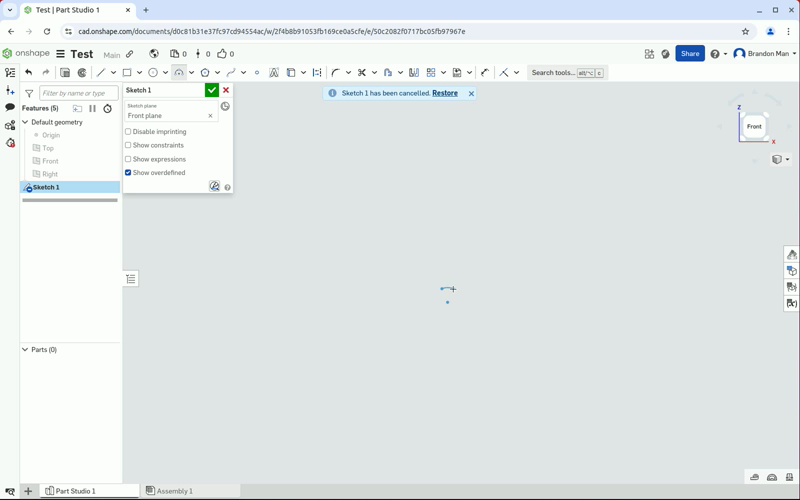
scroll(-6)
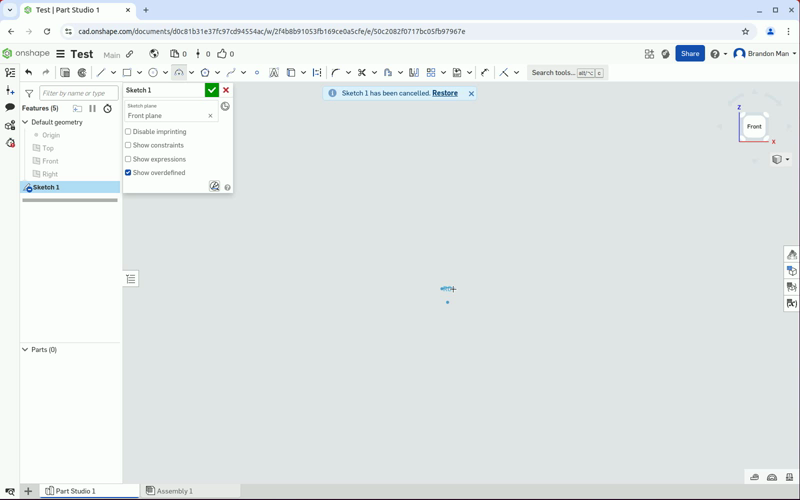
scroll(-6)
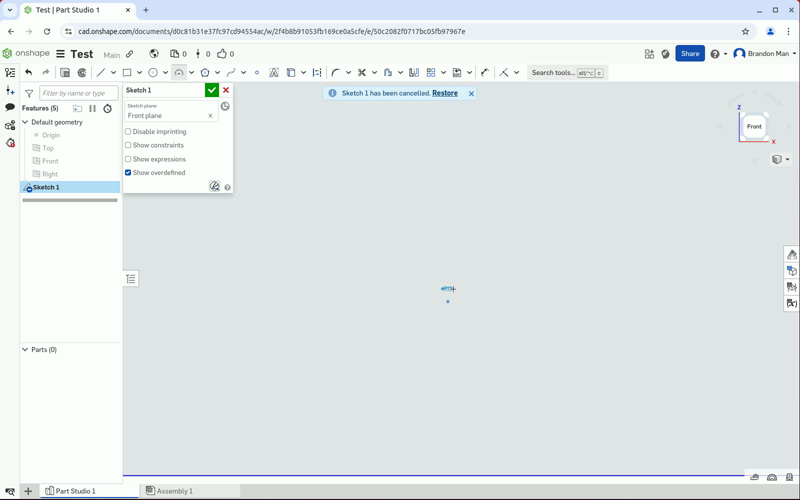
scroll(-6)
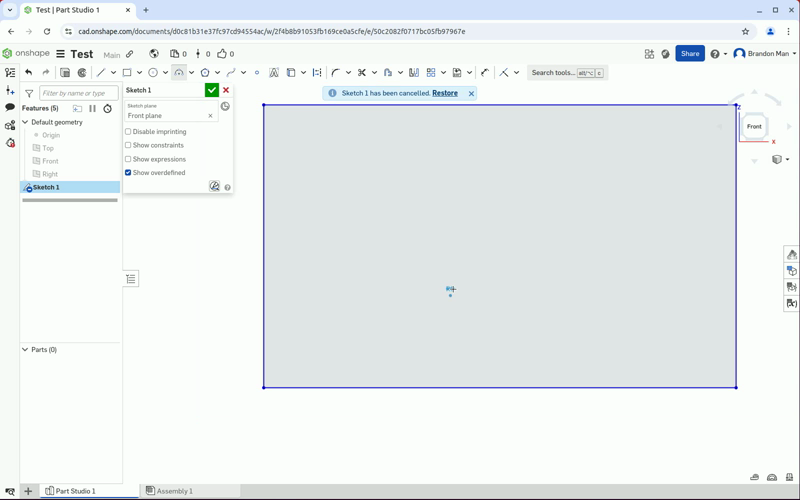
scroll(-6)
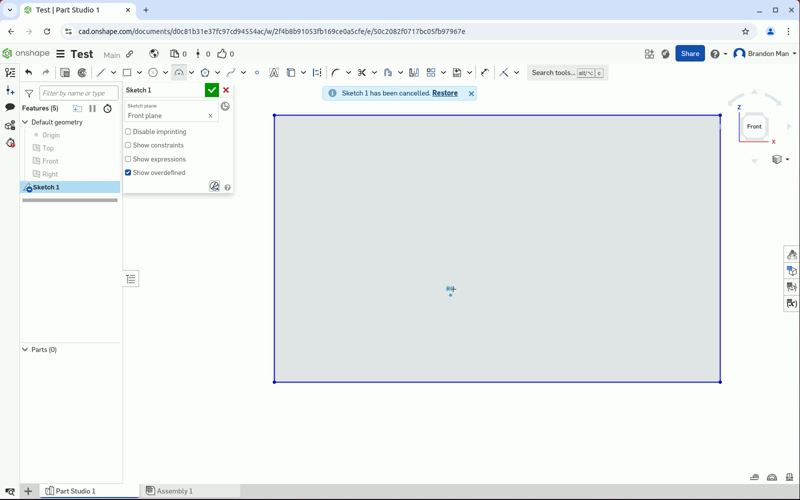
scroll(-6)
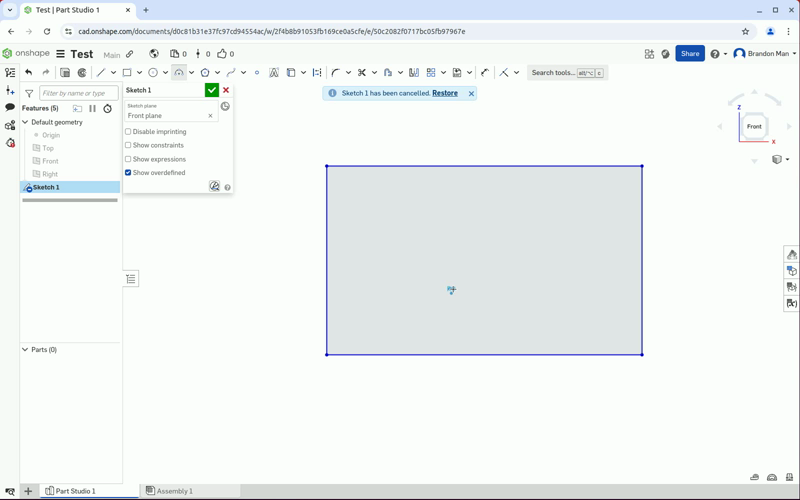
scroll(-6)
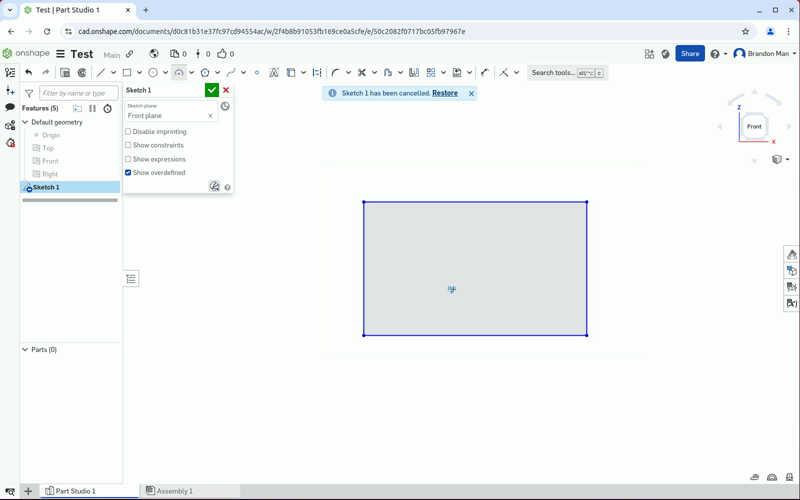
scroll(-6)
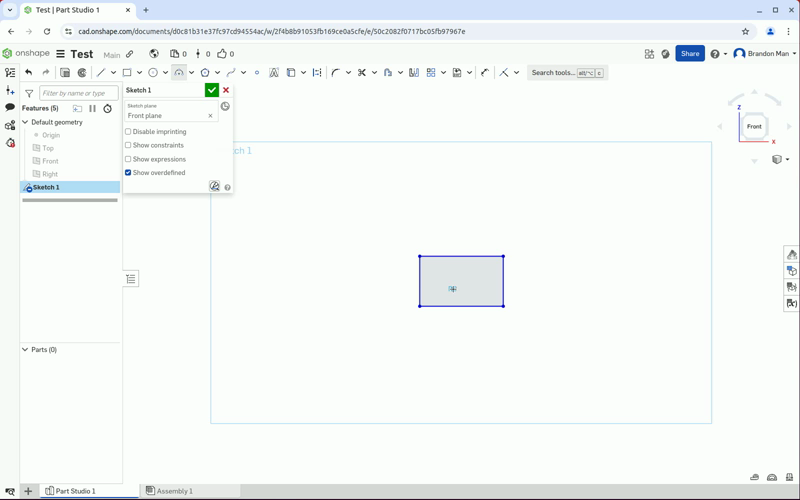
mouse_move(452, 288)
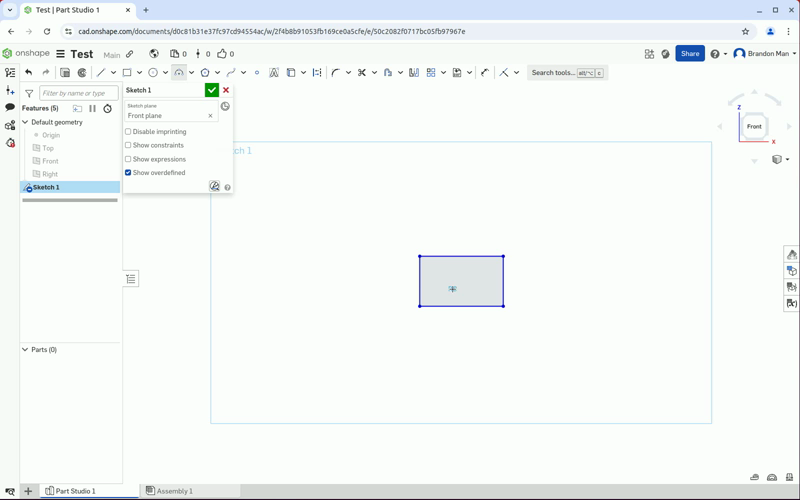
scroll(6)
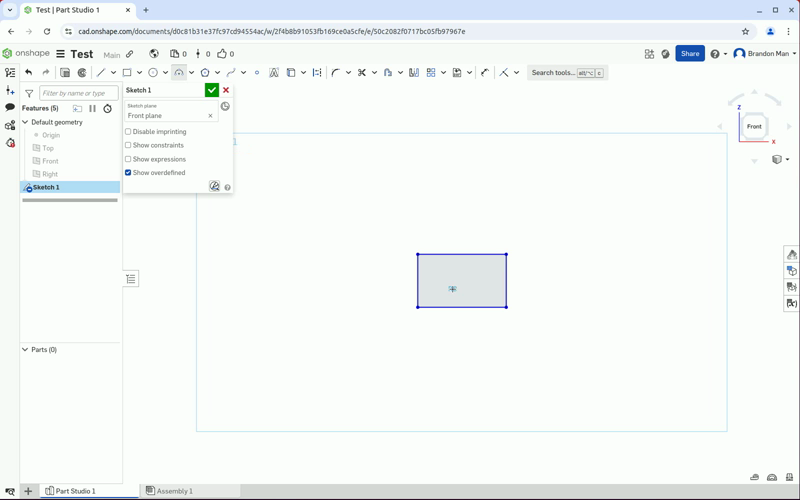
scroll(6)
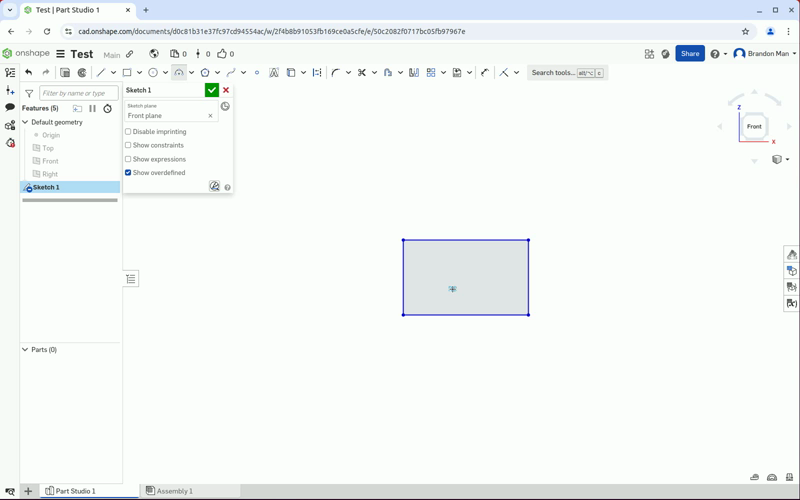
scroll(6)
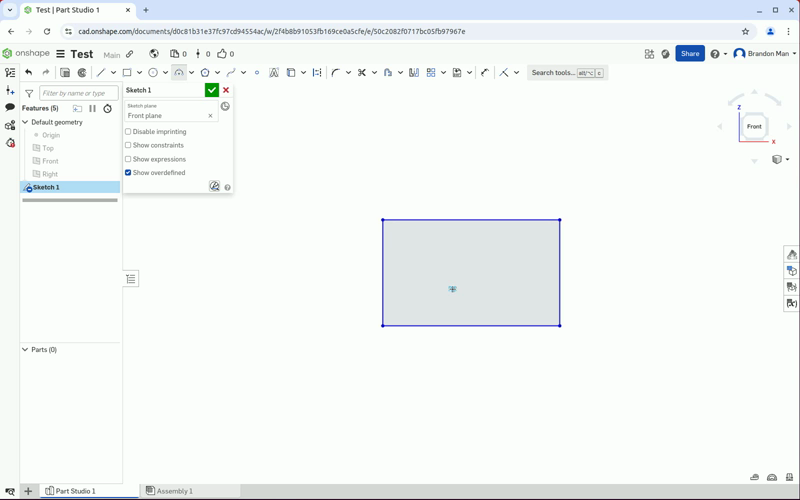
scroll(6)
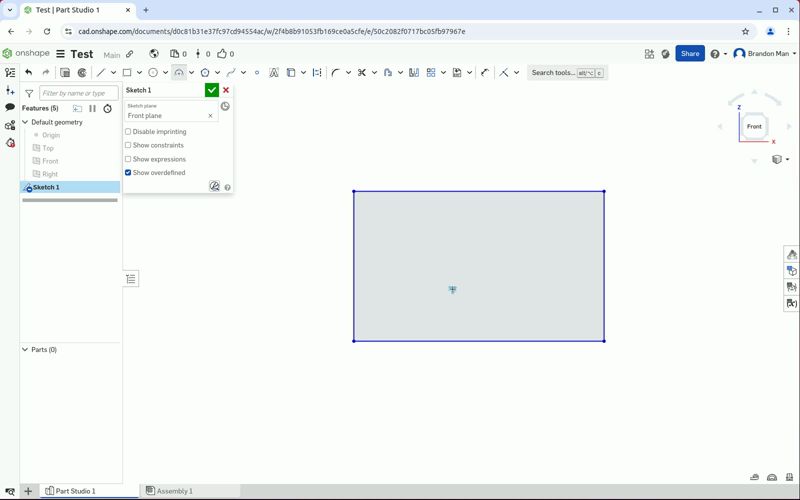
scroll(6)
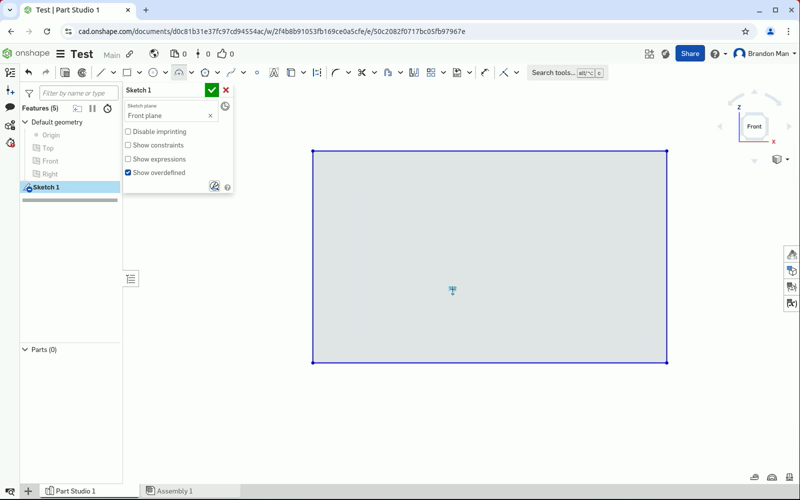
scroll(6)
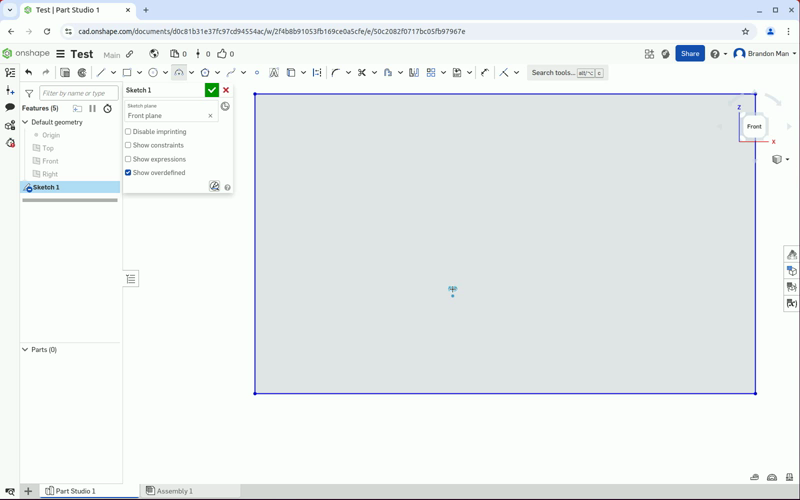
scroll(6)
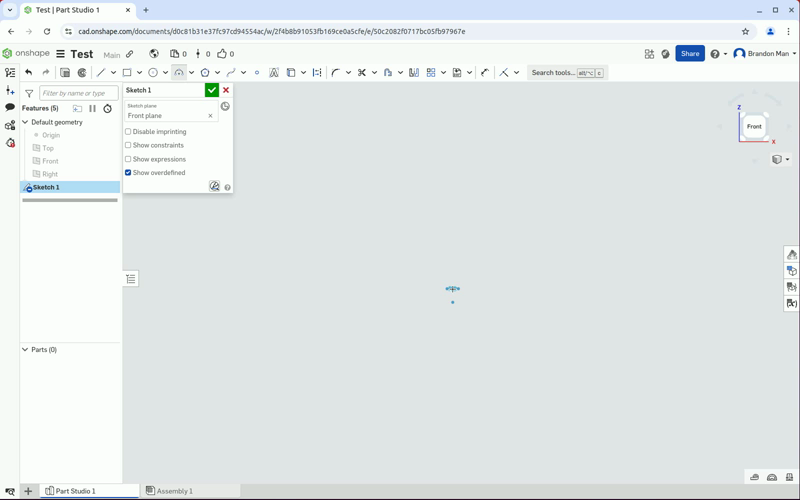
click(452, 288)
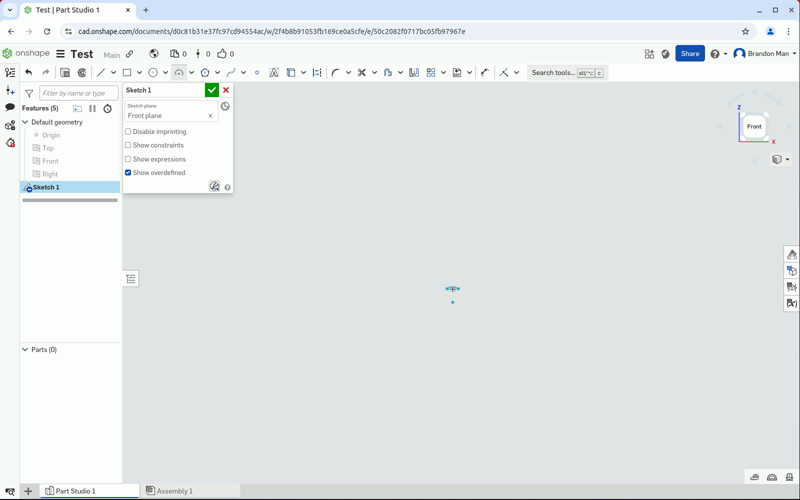
scroll(-6)
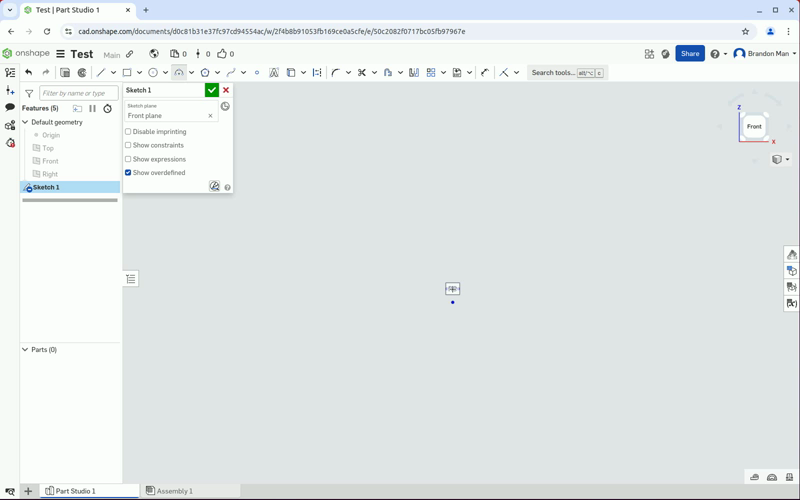
scroll(-6)
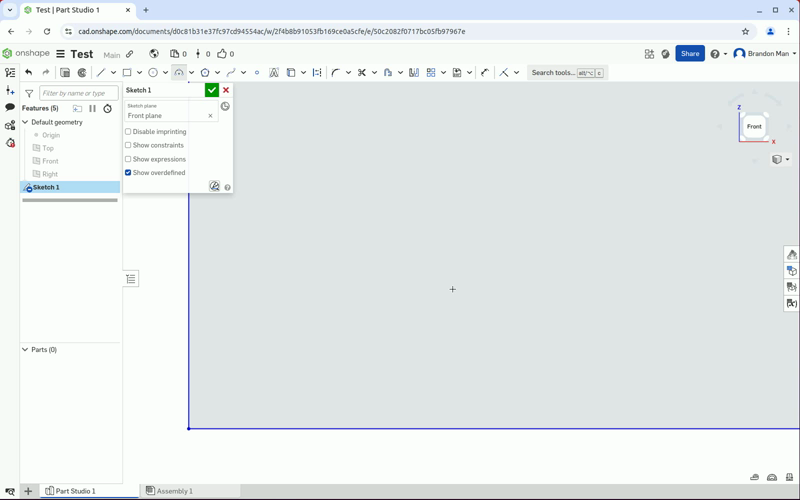
scroll(-6)
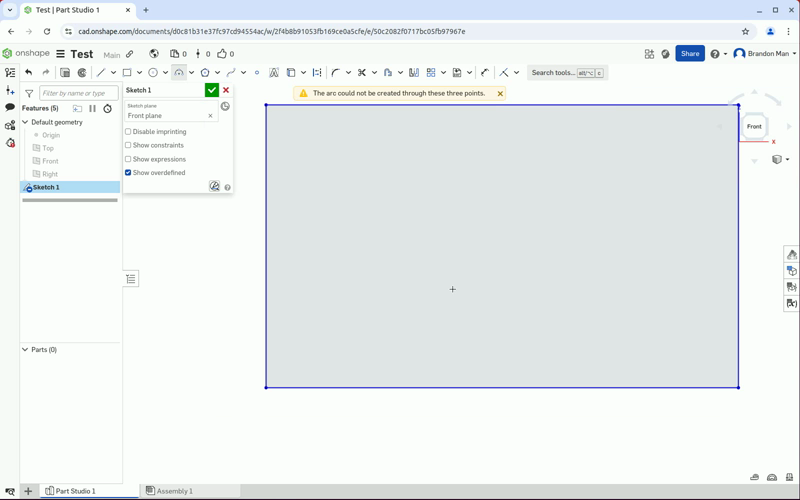
scroll(-6)
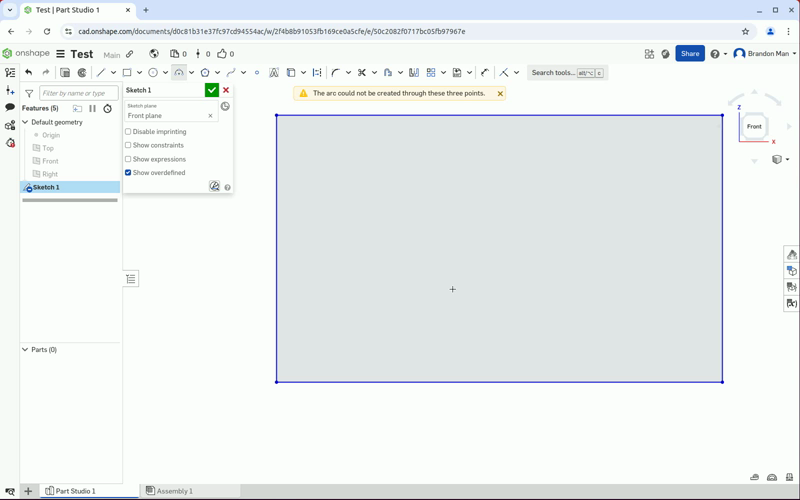
scroll(-6)
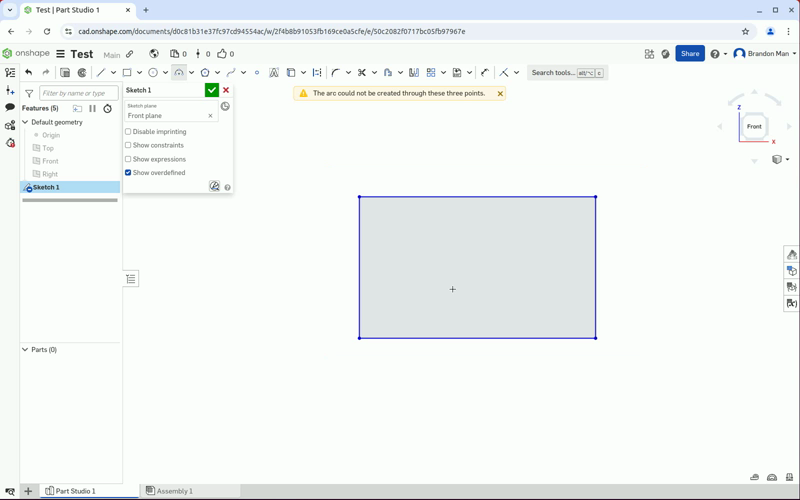
scroll(-6)
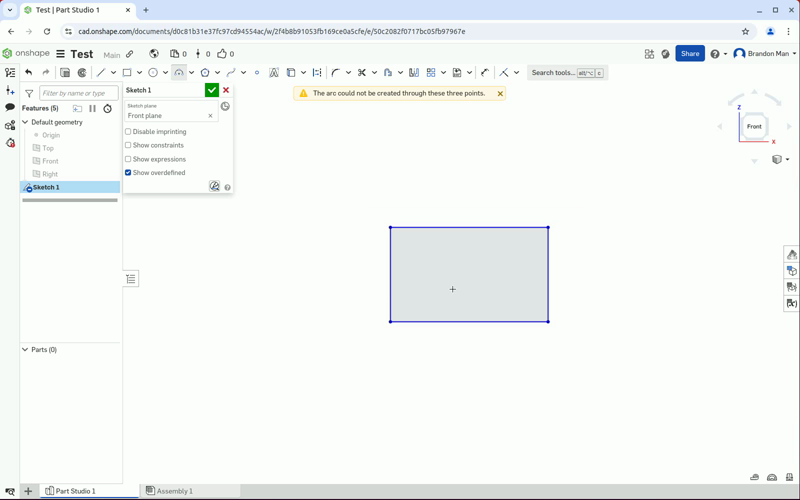
scroll(-6)
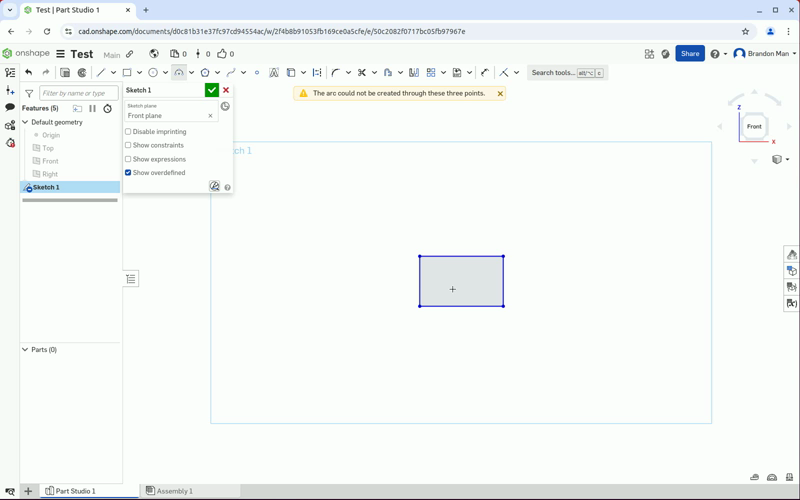
key_up(shift)
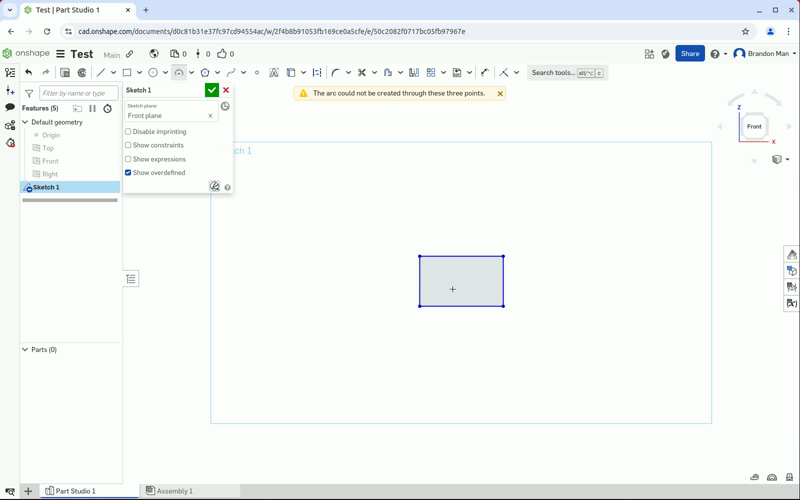
mouse_move(453, 288)
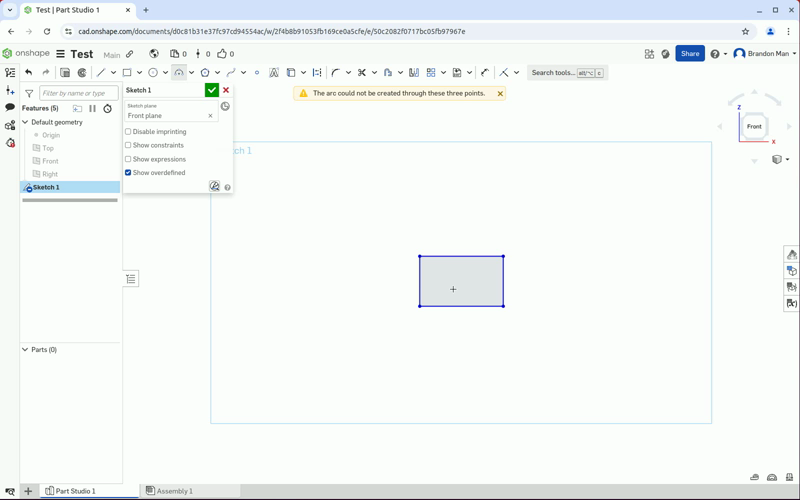
scroll(6)
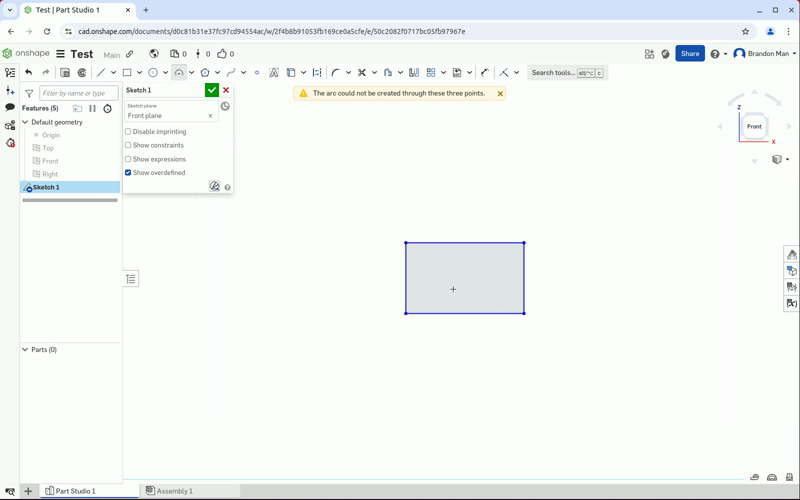
scroll(6)
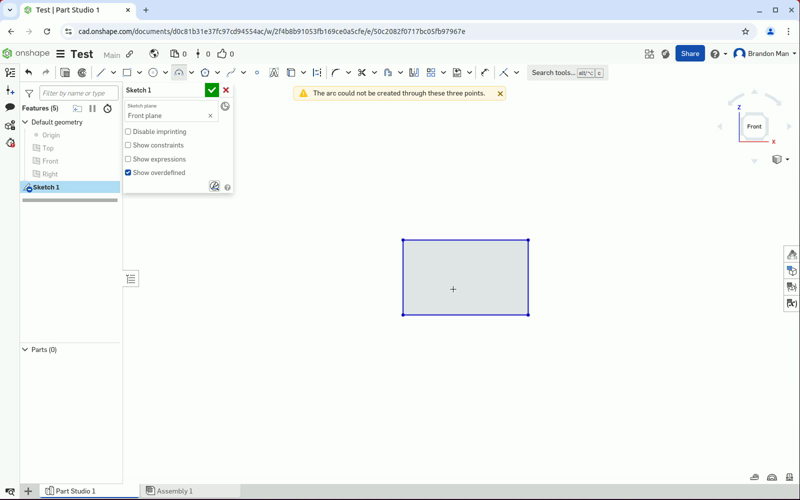
scroll(6)
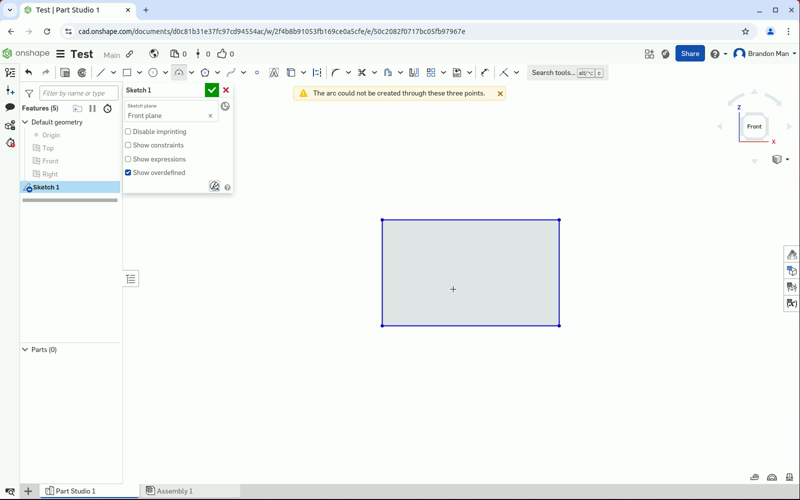
scroll(6)
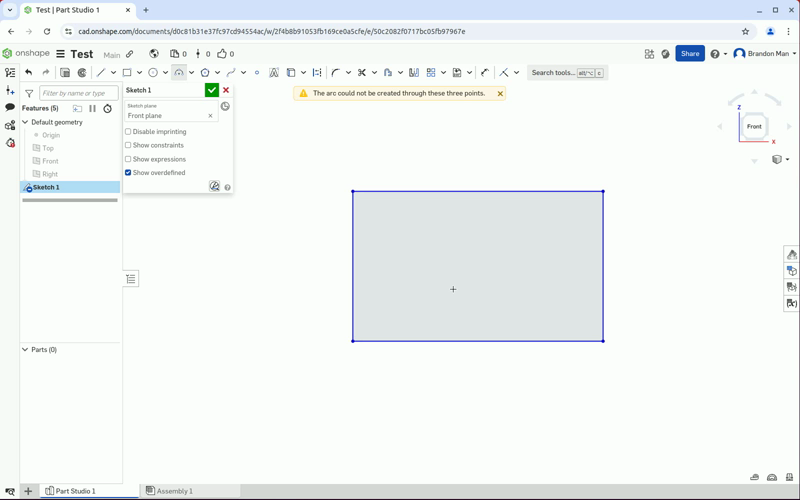
scroll(6)
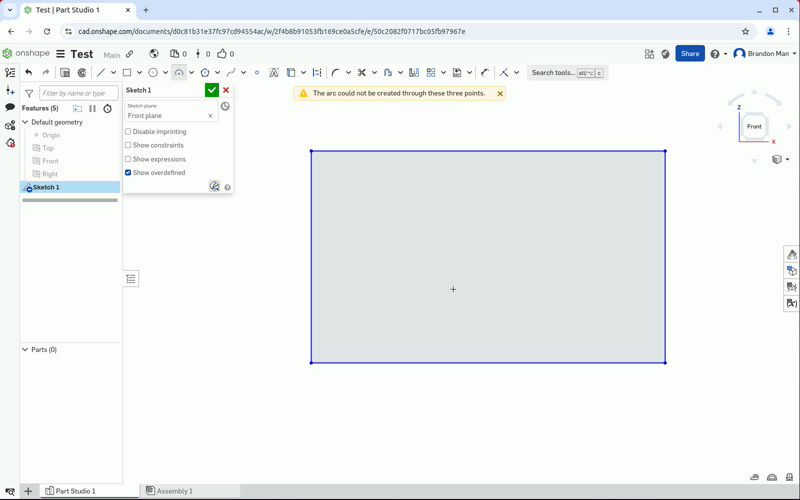
scroll(6)
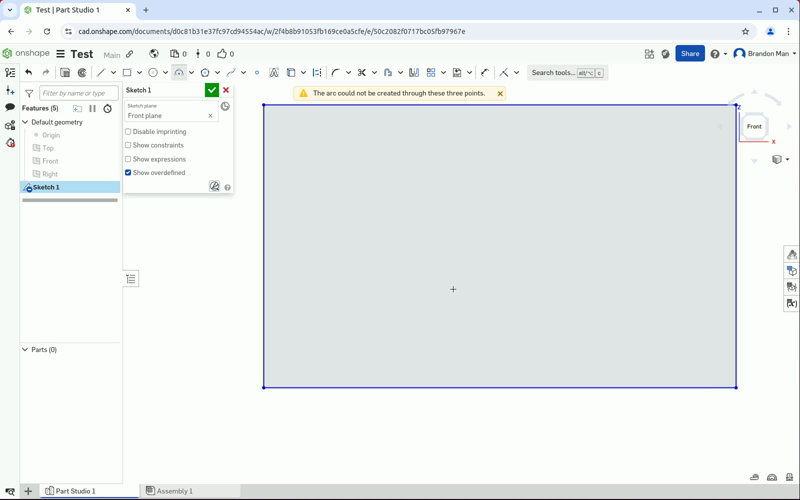
scroll(6)
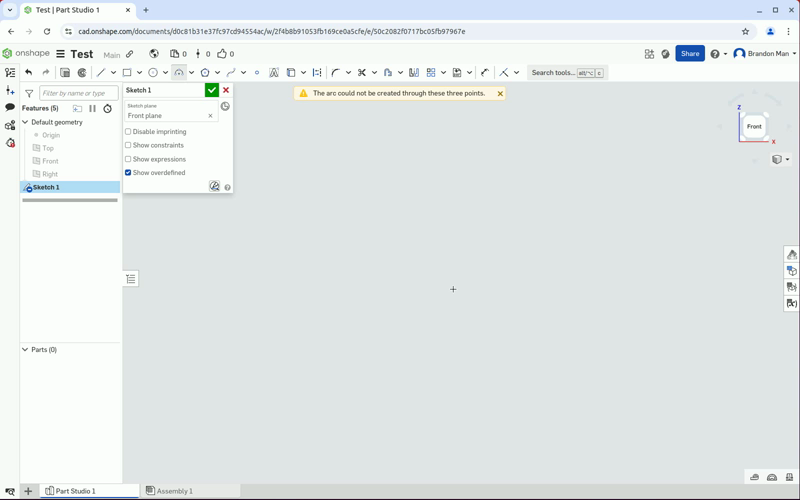
click(453, 288)
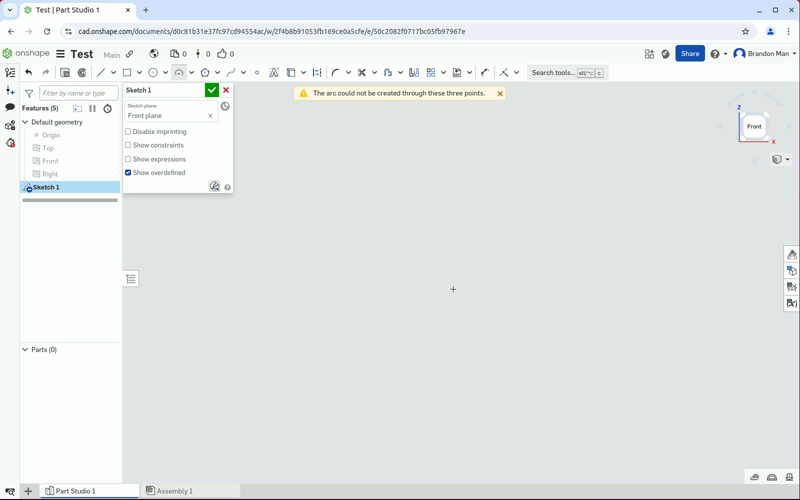
scroll(-6)
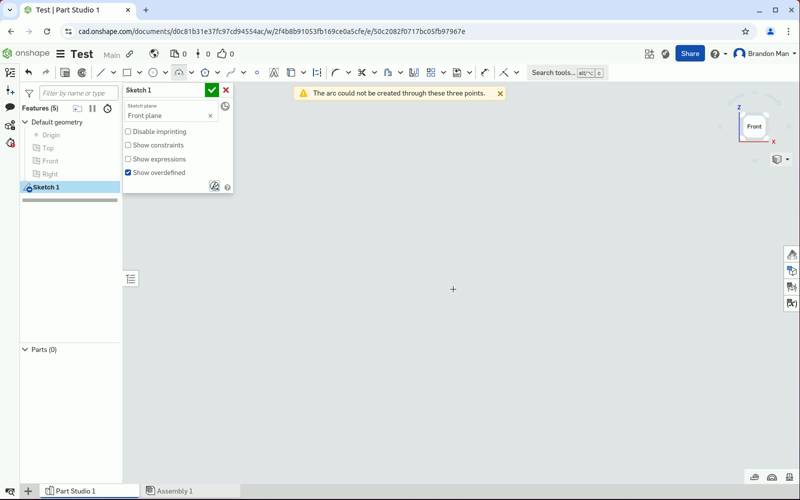
scroll(-6)
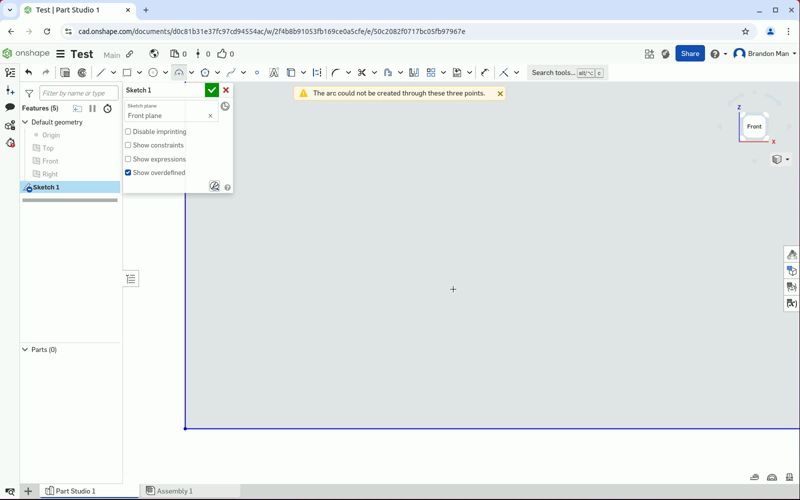
scroll(-6)
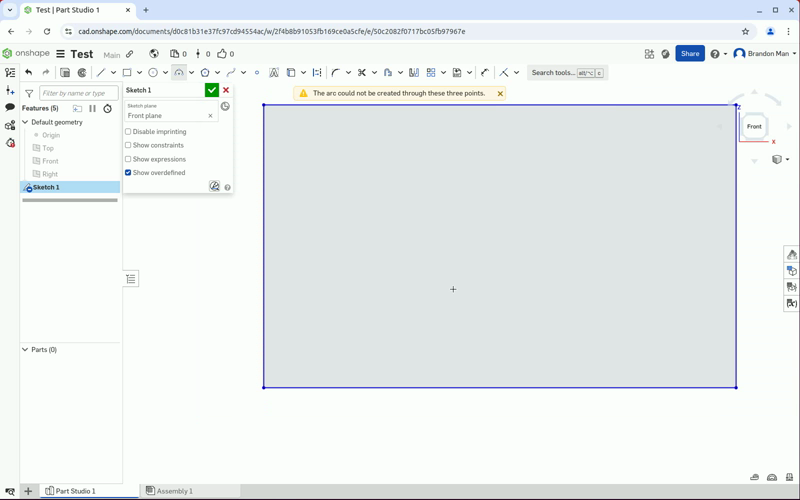
scroll(-6)
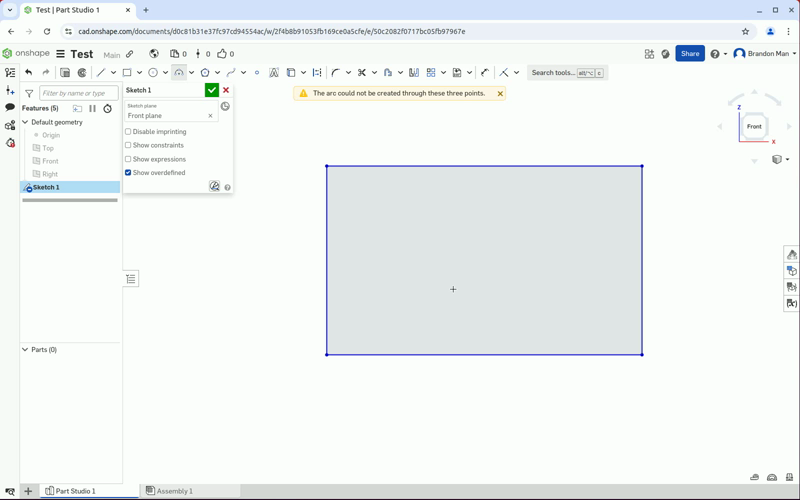
scroll(-6)
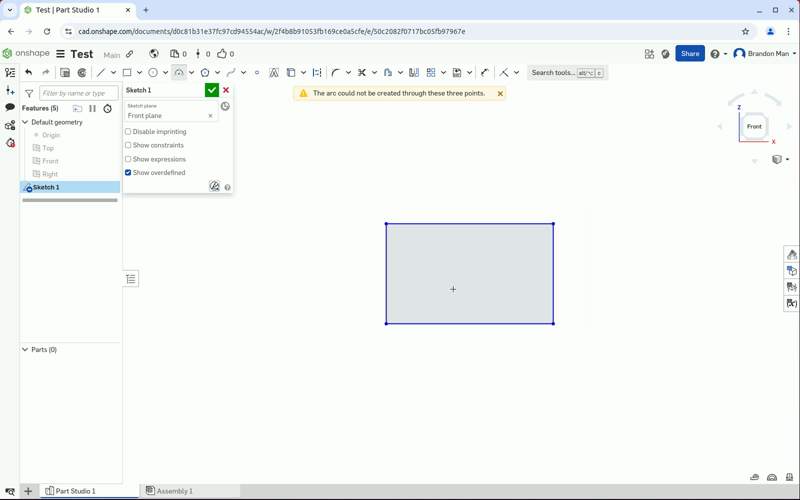
scroll(-6)
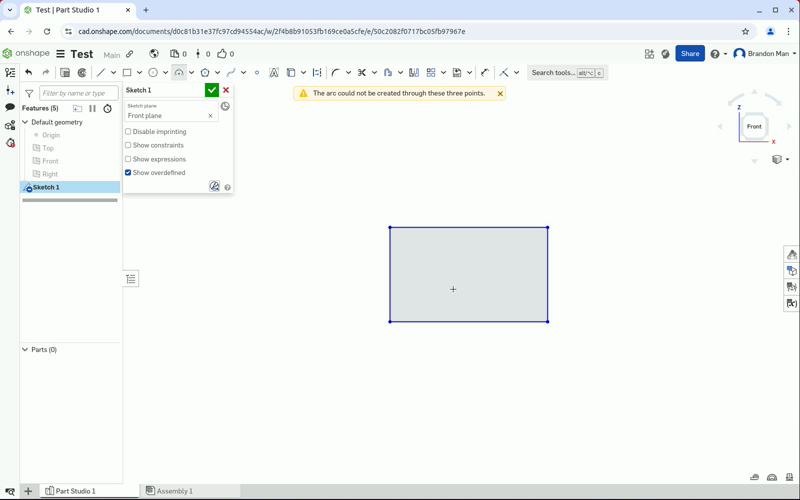
scroll(-6)
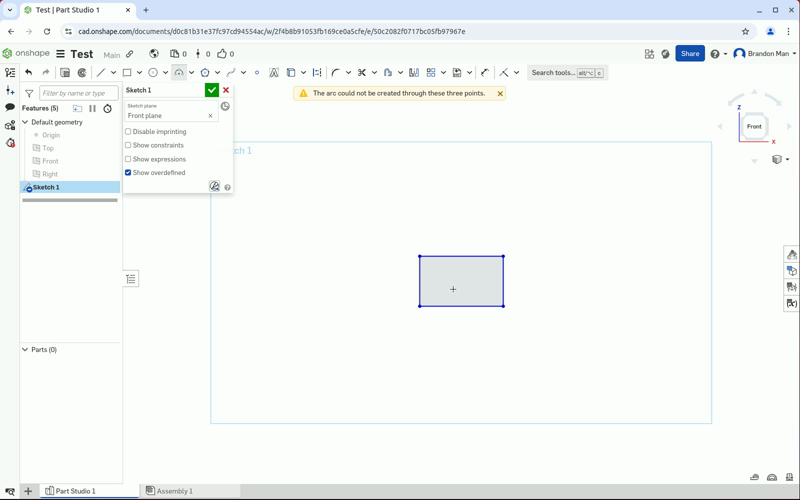
key_down(shift)
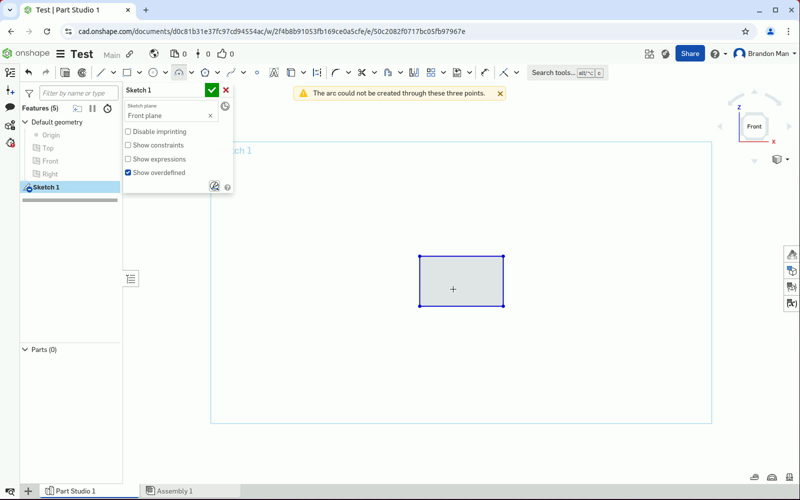
mouse_move(458, 297)
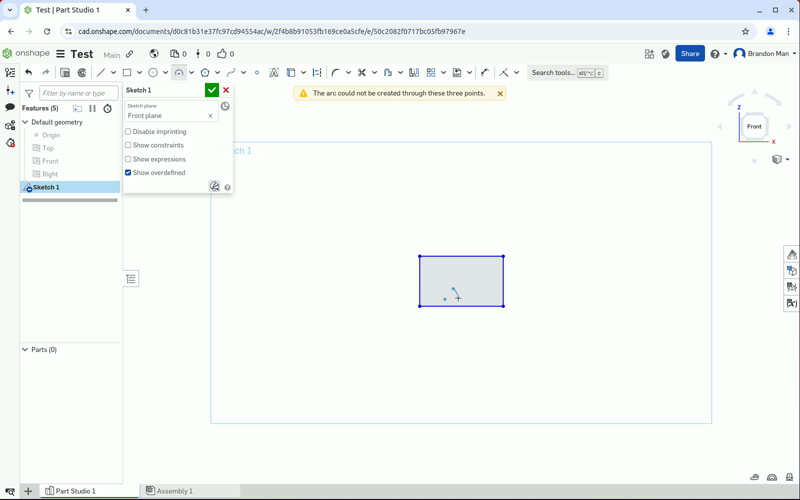
click(458, 297)
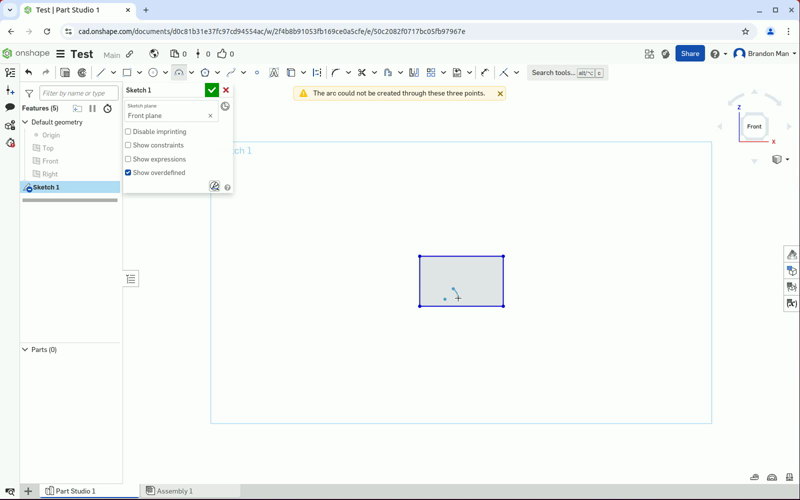
mouse_move(454, 294)
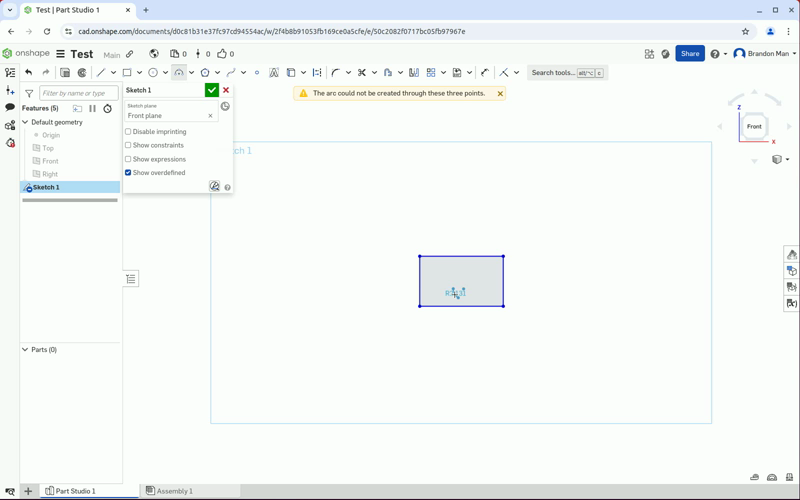
click(454, 294)
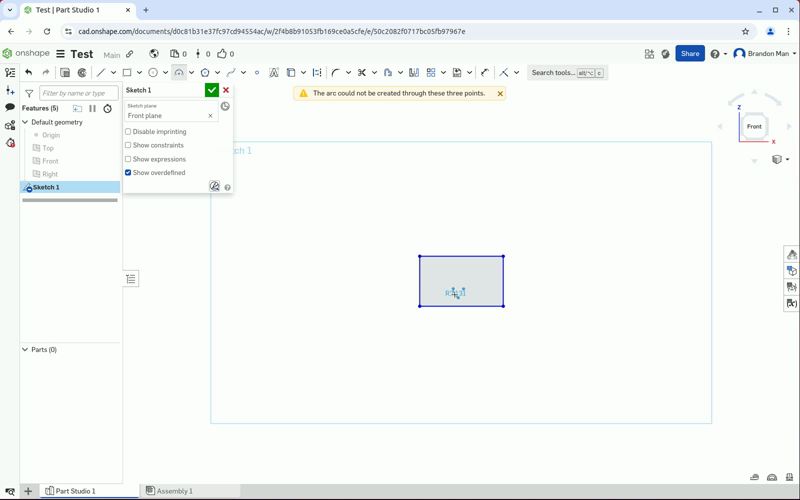
key_up(shift)
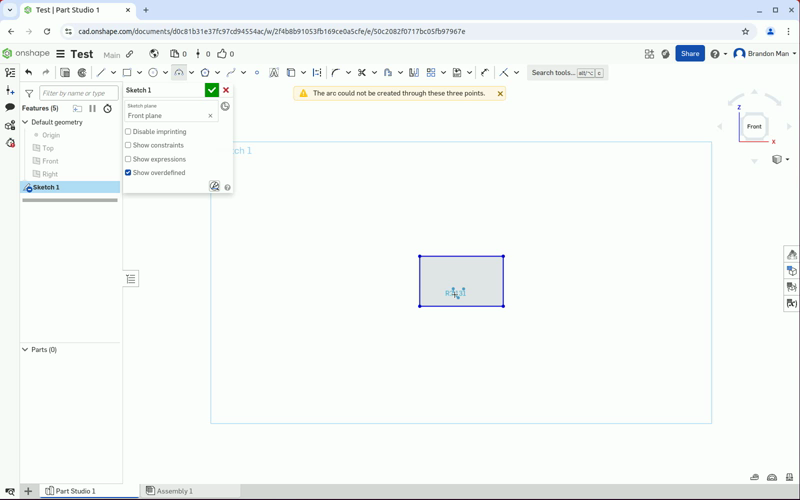
key(esc)
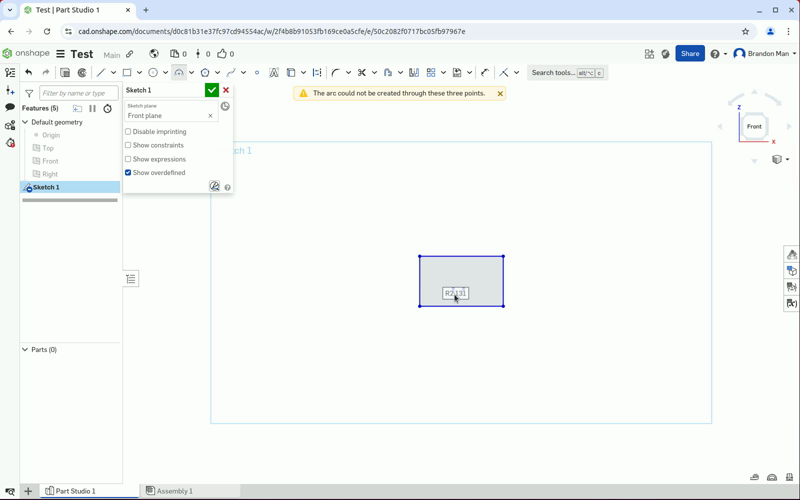
key(l)
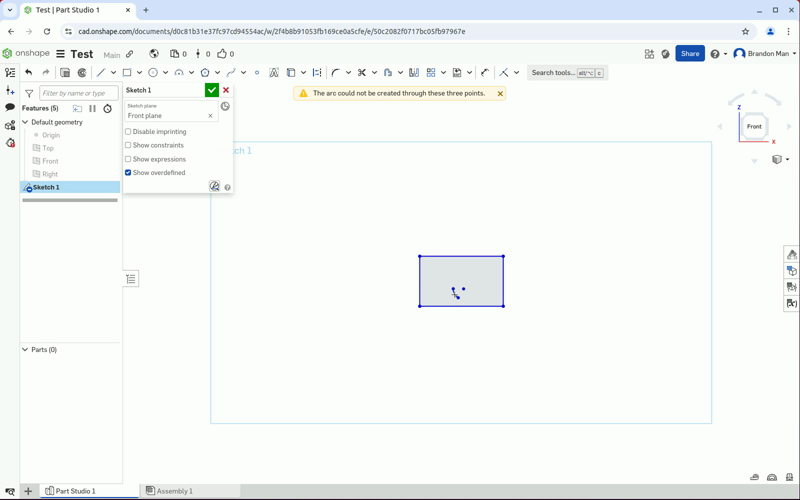
mouse_move(458, 297)
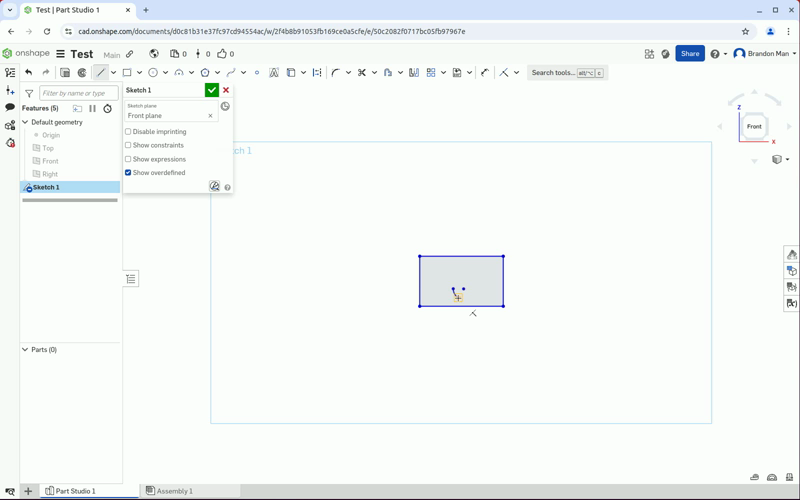
click(458, 297)
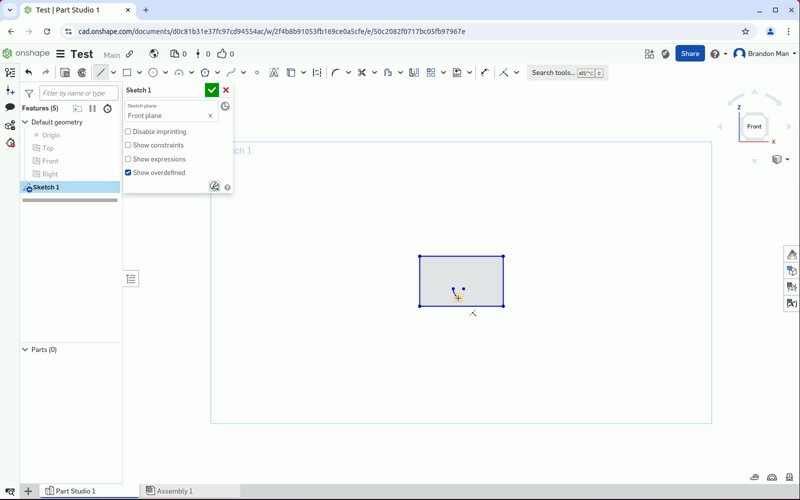
key_down(shift)
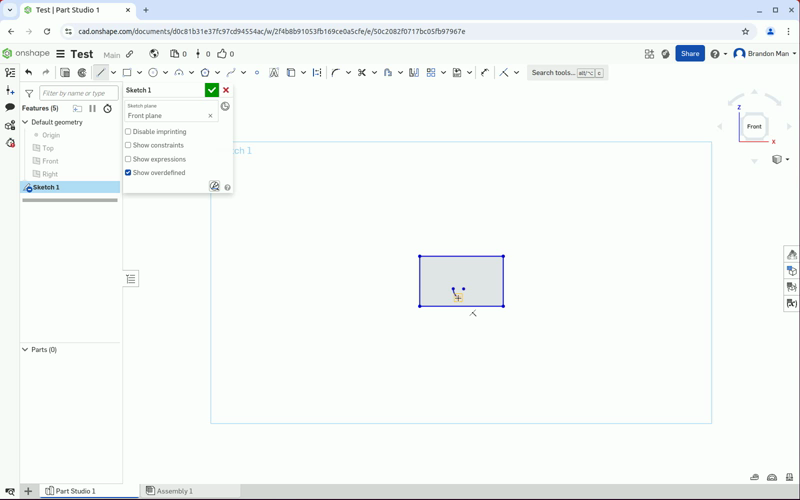
mouse_move(488, 297)
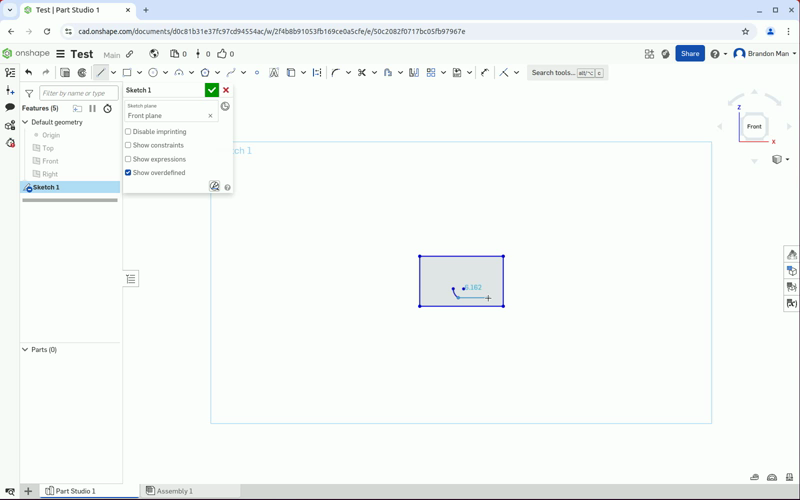
mouse_move(463, 297)
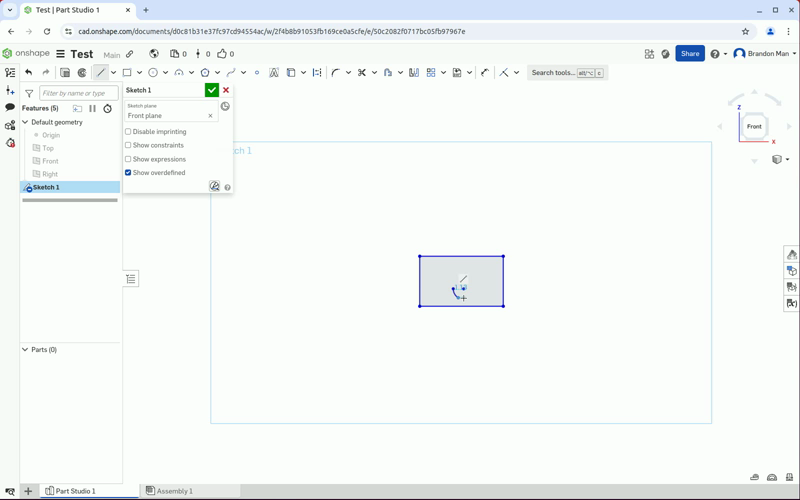
scroll(6)
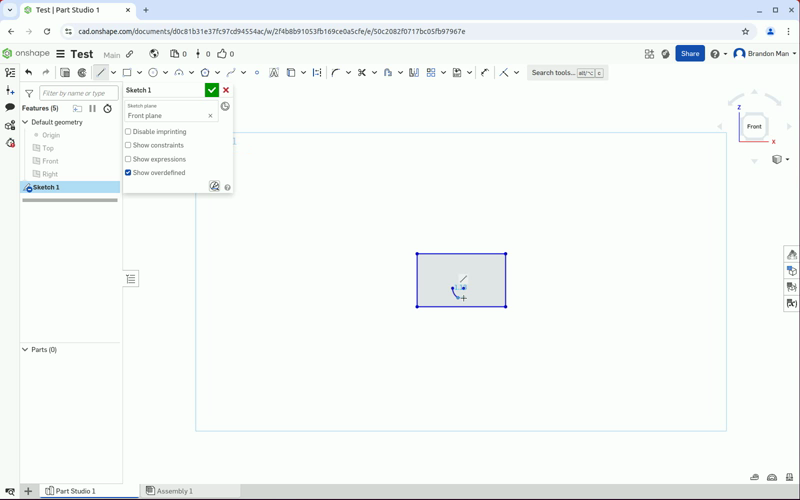
scroll(6)
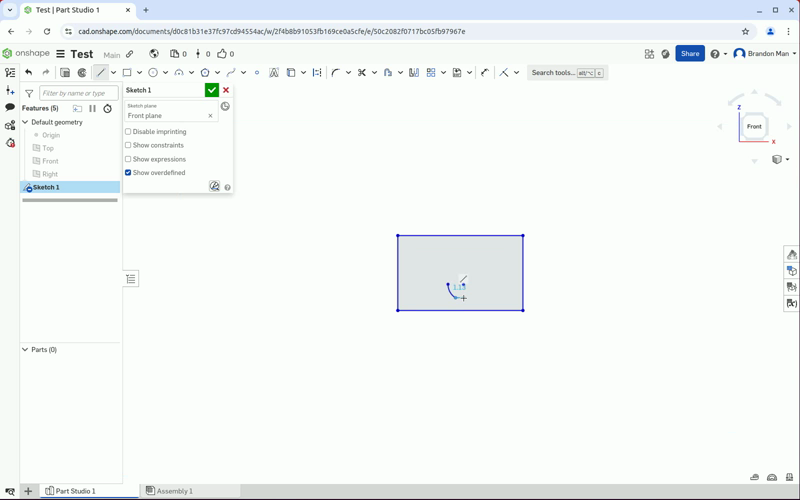
scroll(6)
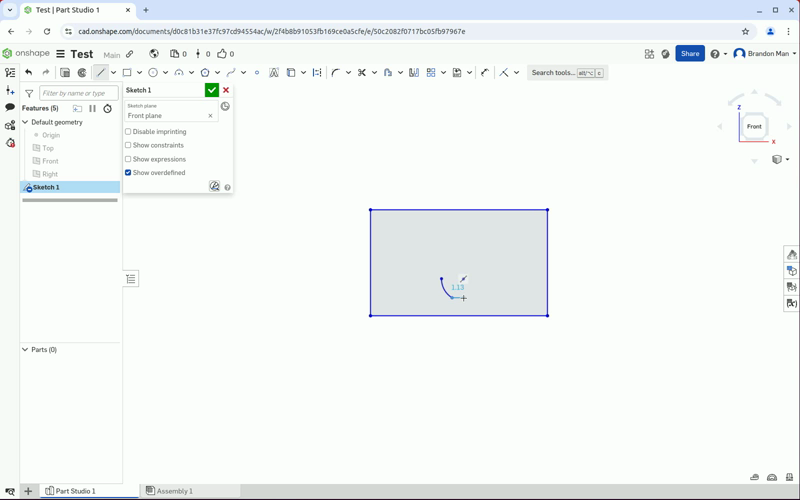
scroll(6)
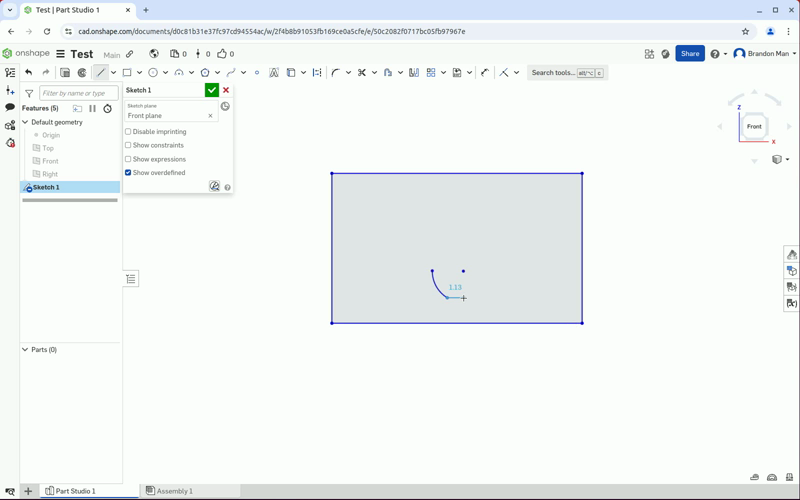
scroll(6)
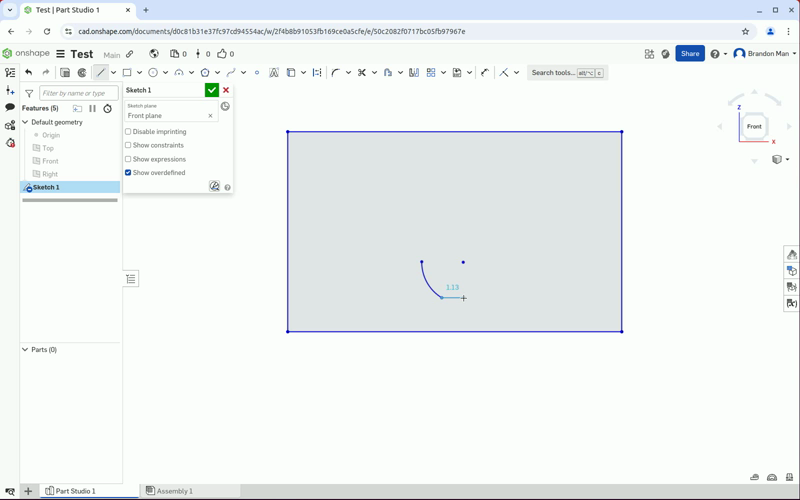
scroll(6)
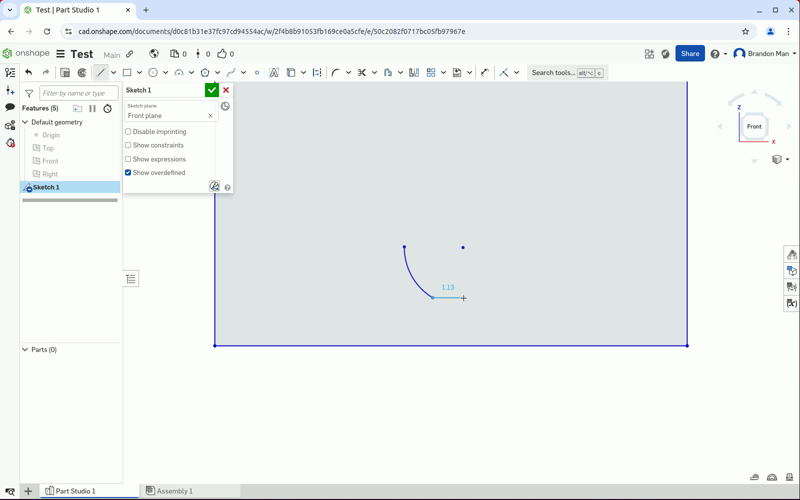
scroll(6)
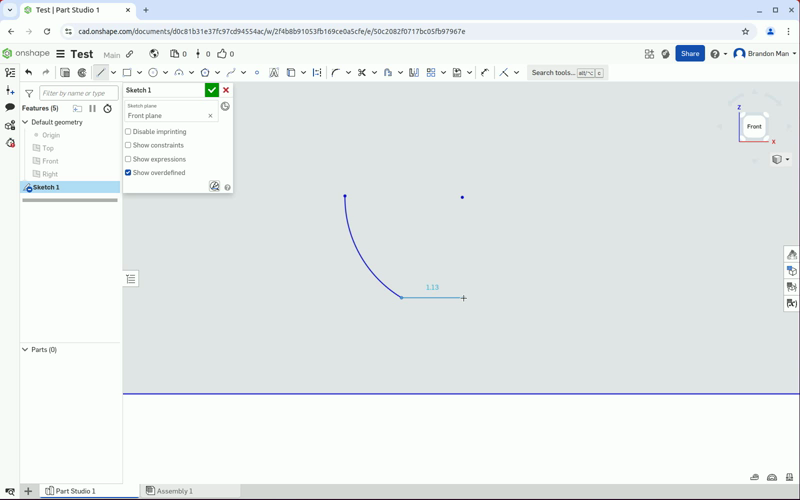
click(463, 297)
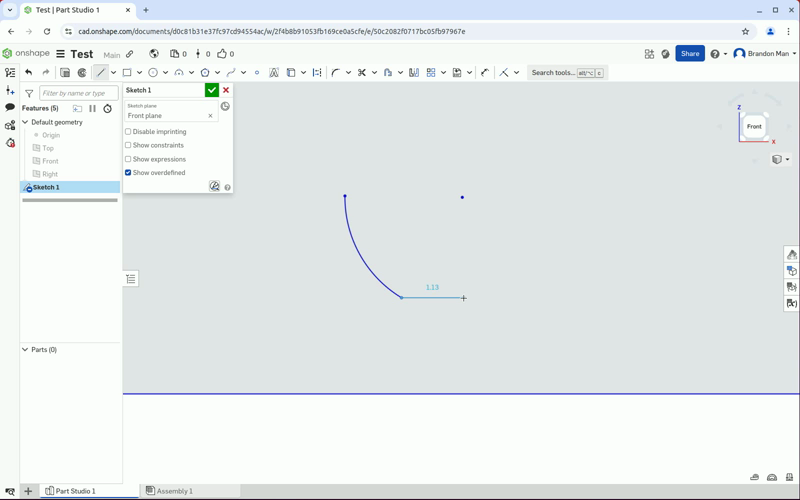
scroll(-6)
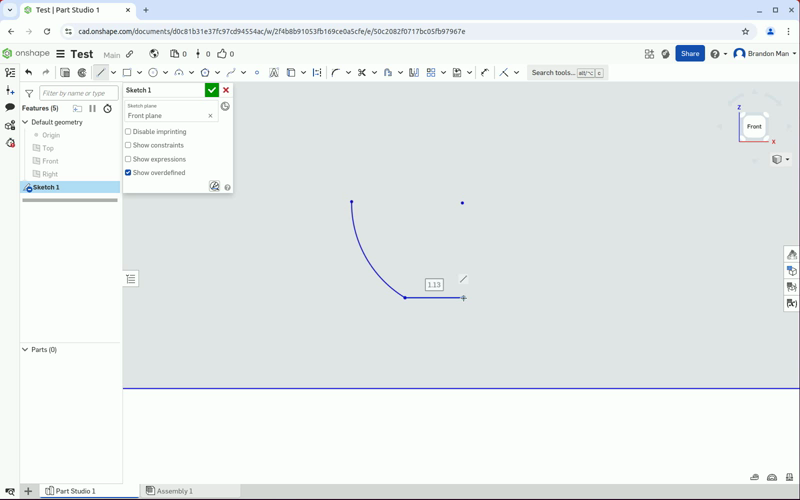
scroll(-6)
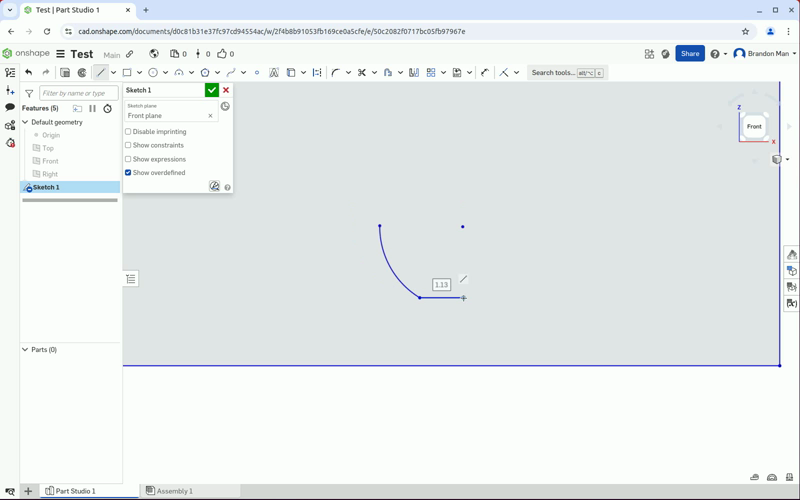
scroll(-6)
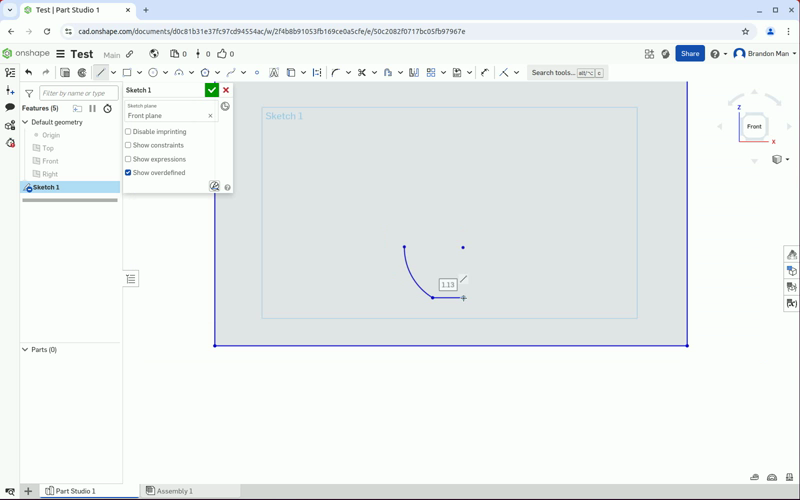
scroll(-6)
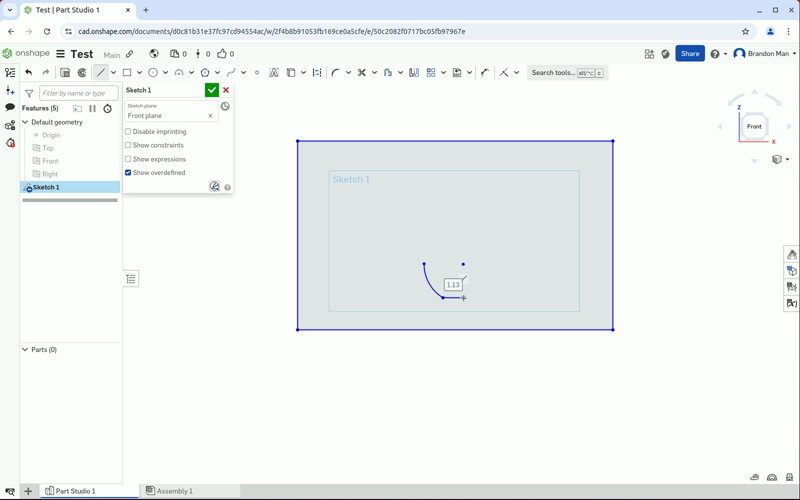
scroll(-6)
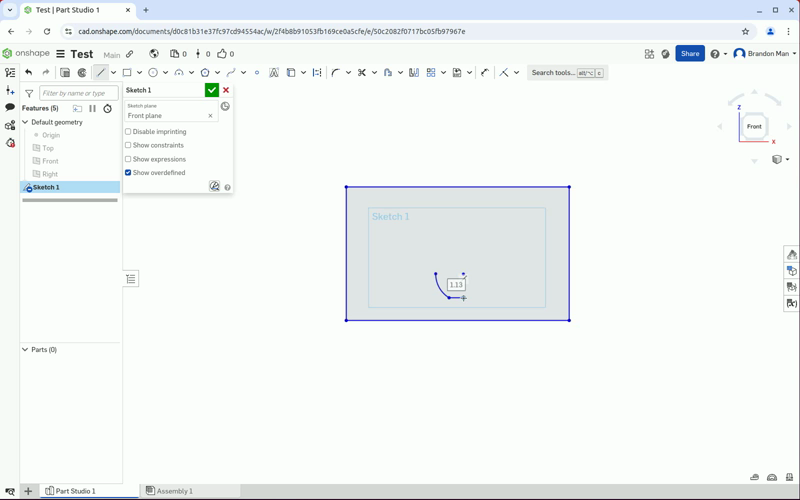
scroll(-6)
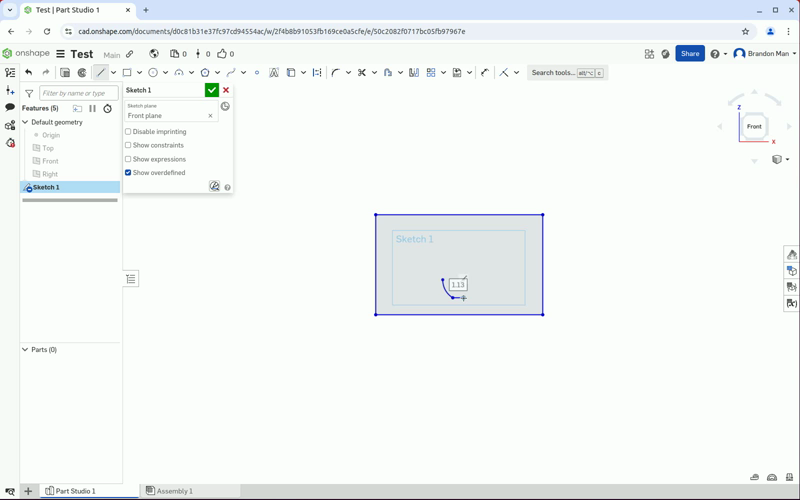
scroll(-6)
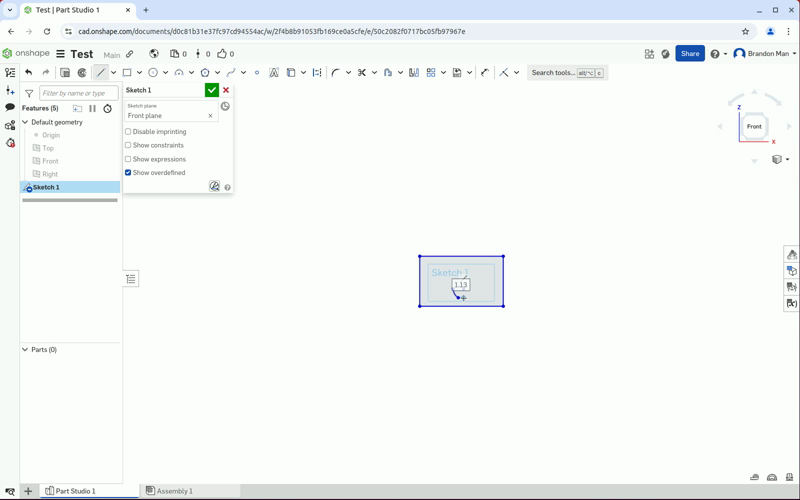
key_up(shift)
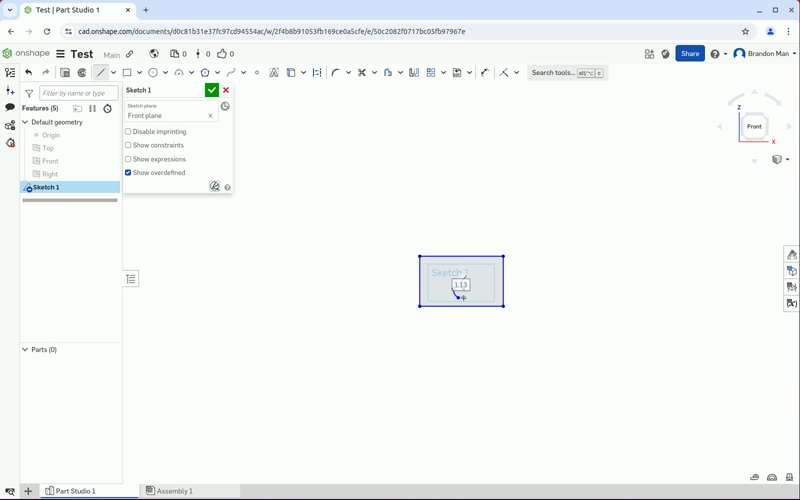
key(esc)
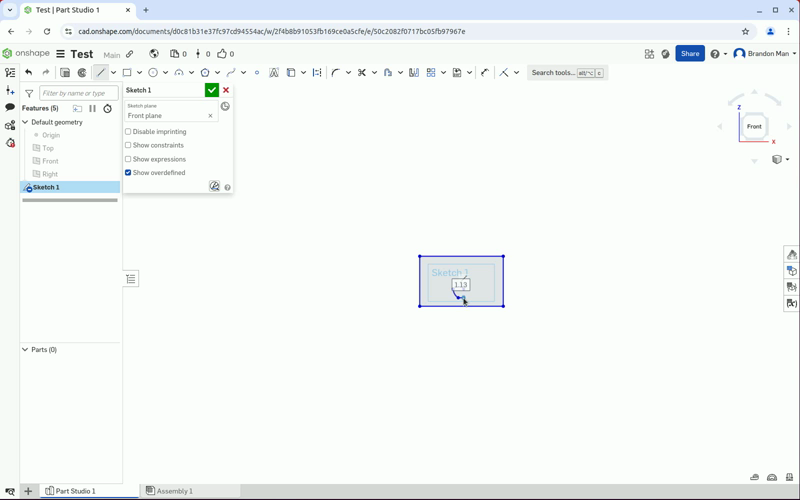
key(a)
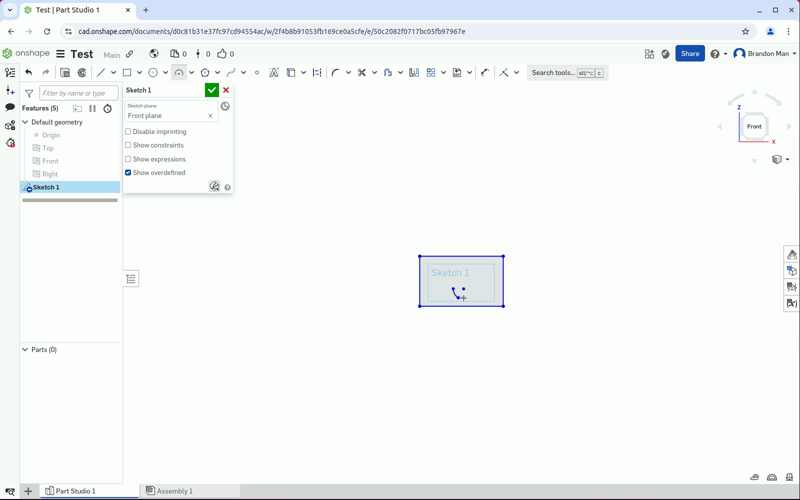
mouse_move(463, 297)
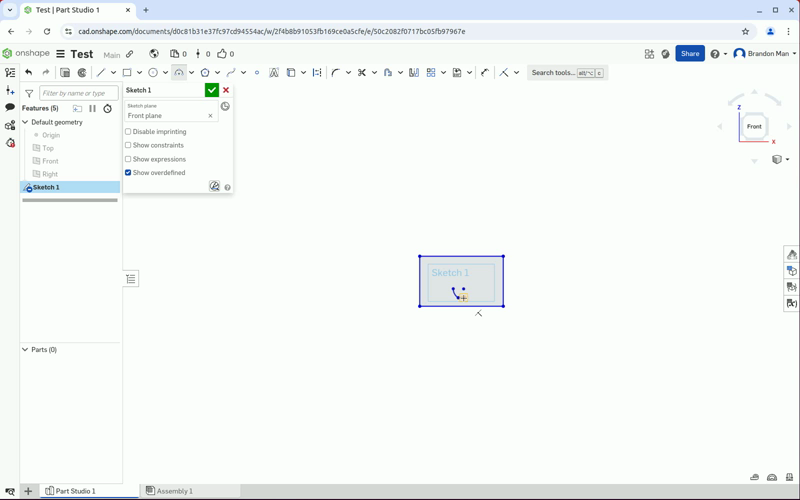
click(463, 297)
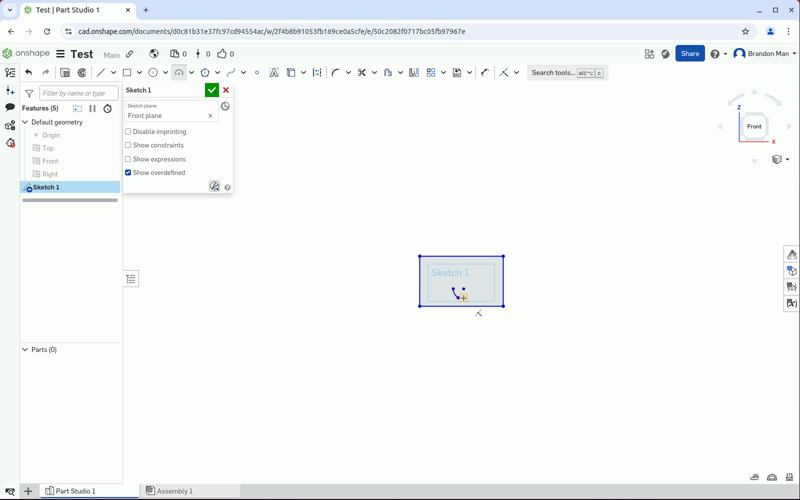
key_down(shift)
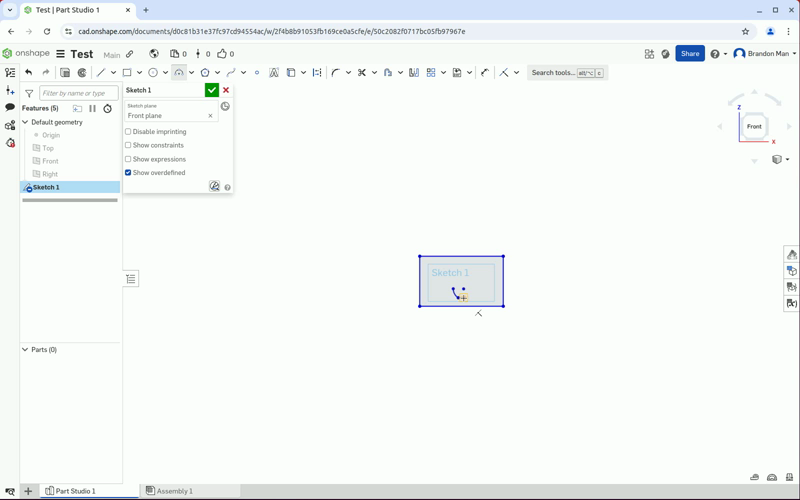
mouse_move(469, 294)
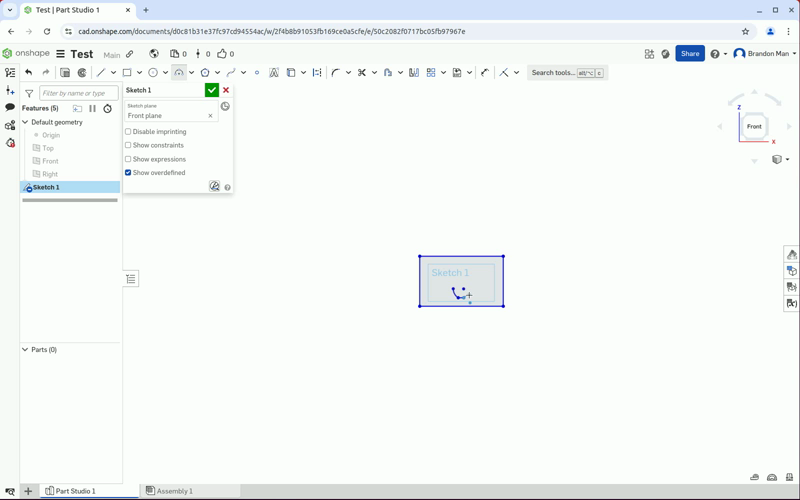
scroll(6)
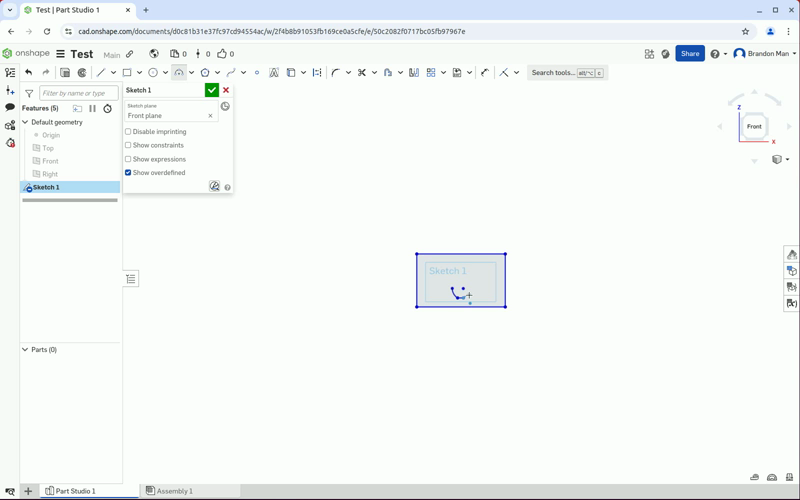
scroll(6)
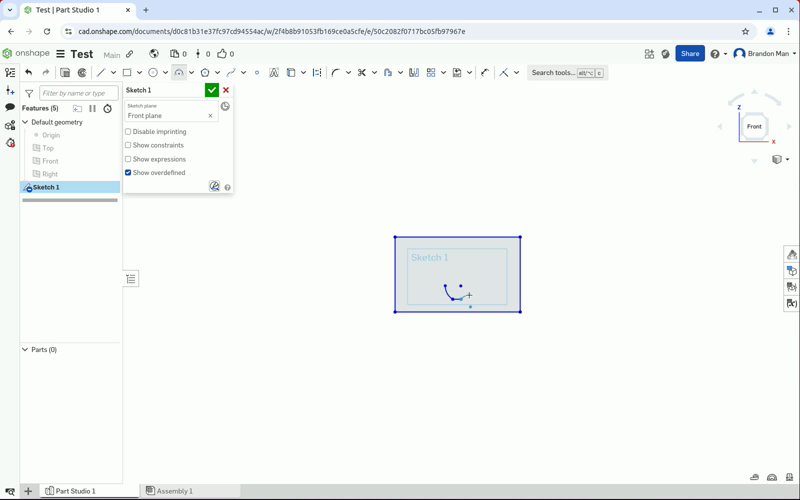
scroll(6)
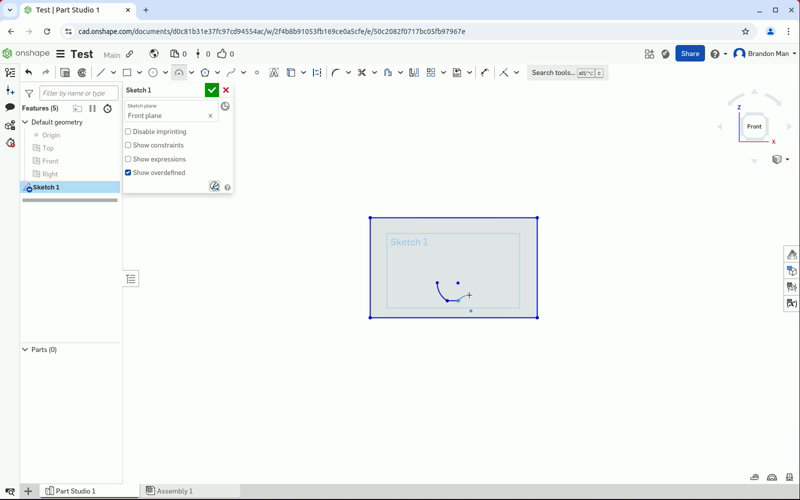
scroll(6)
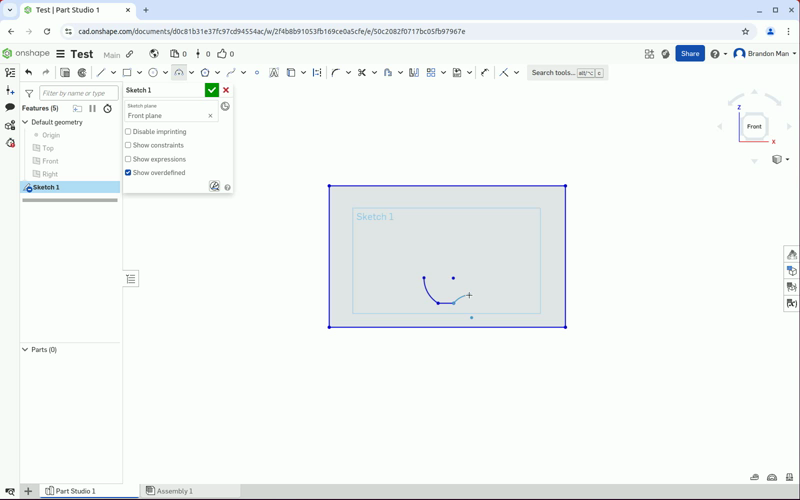
scroll(6)
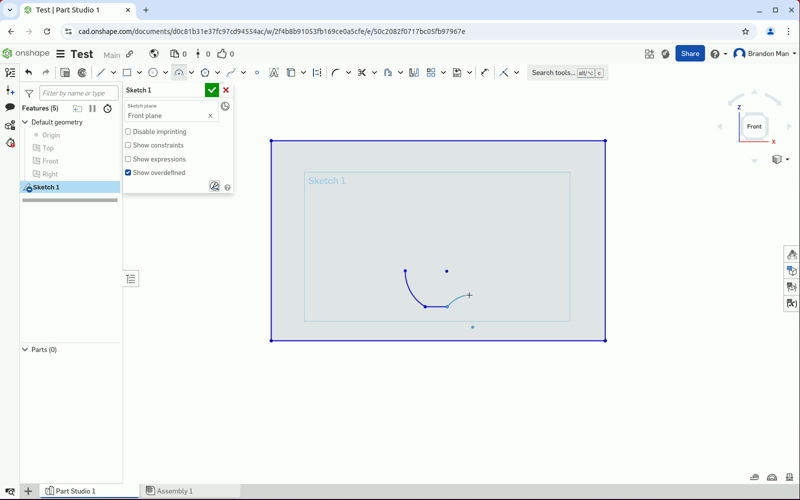
scroll(6)
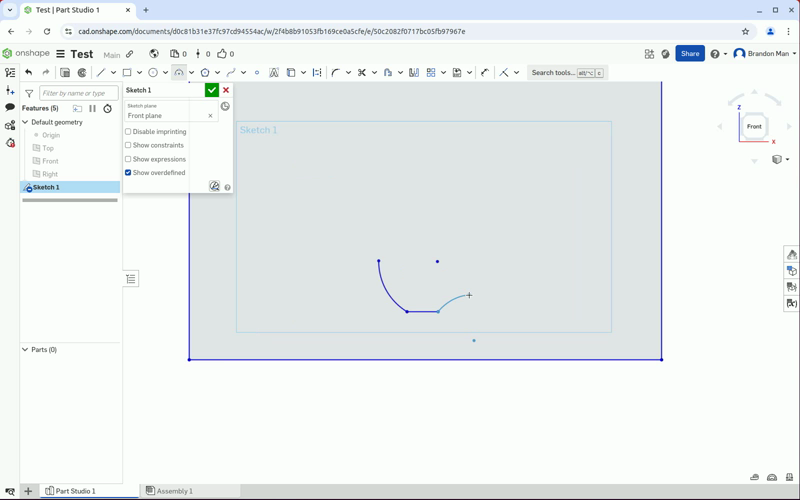
scroll(6)
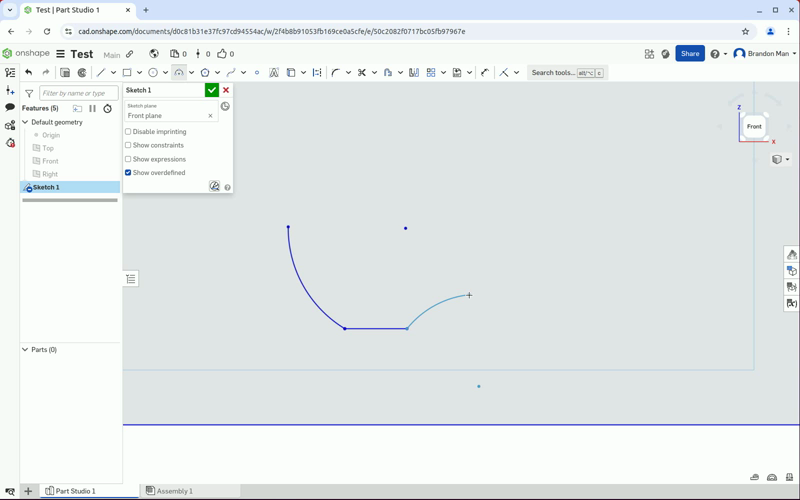
click(469, 294)
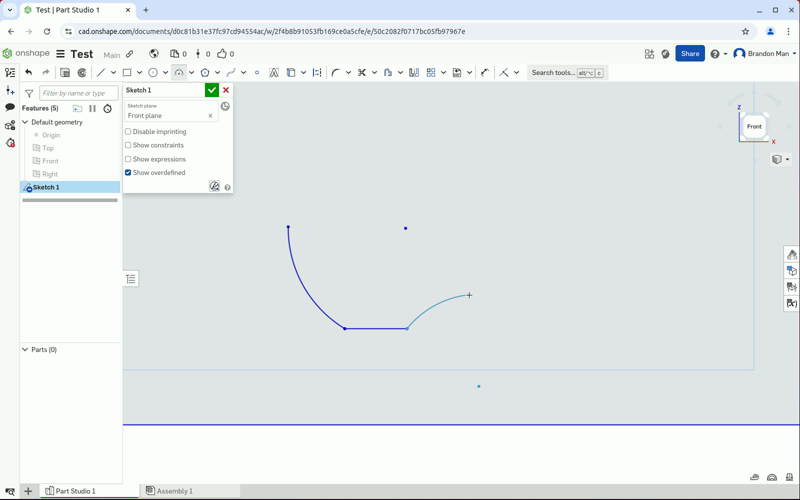
scroll(-6)
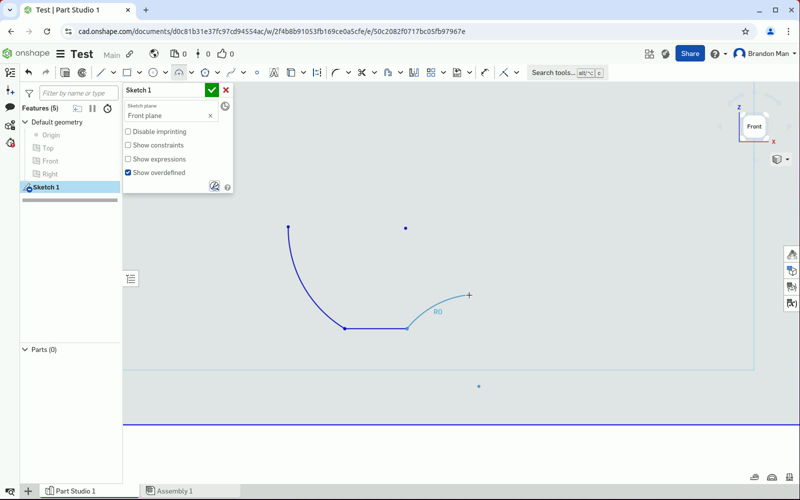
scroll(-6)
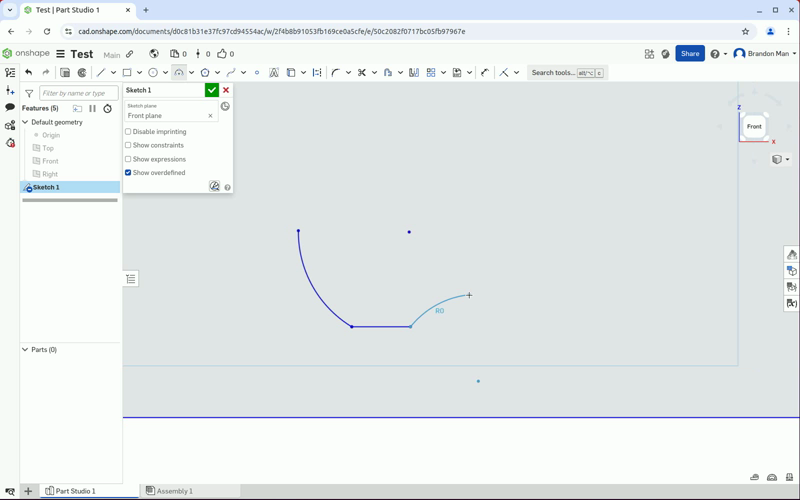
scroll(-6)
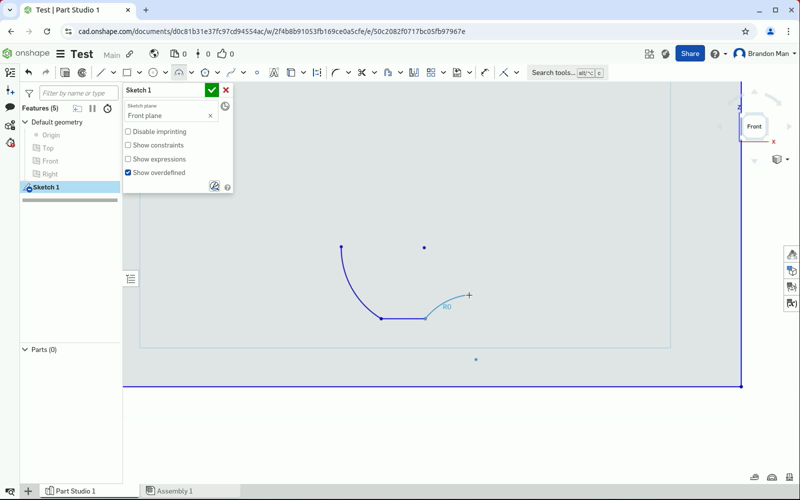
scroll(-6)
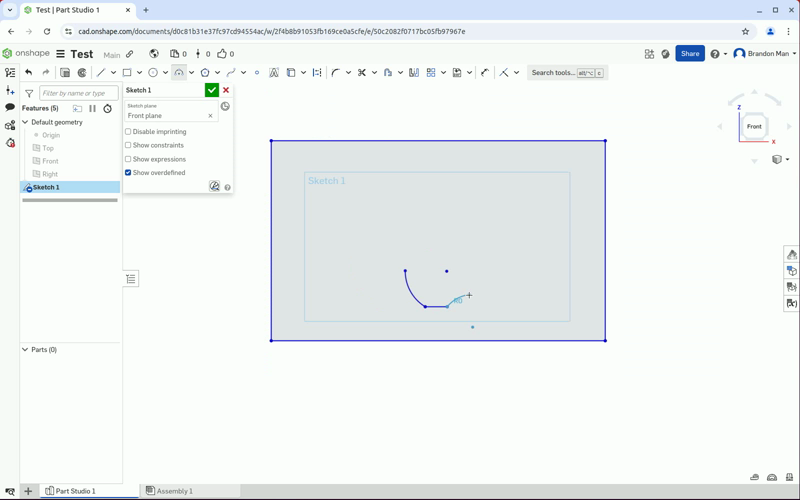
scroll(-6)
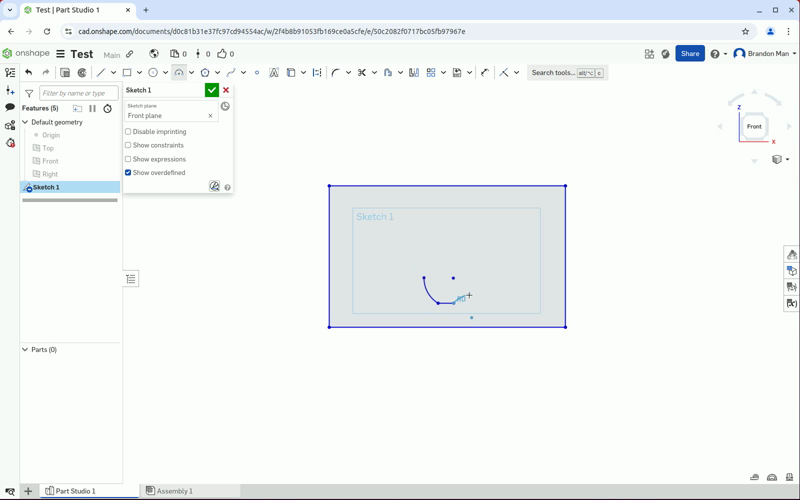
scroll(-6)
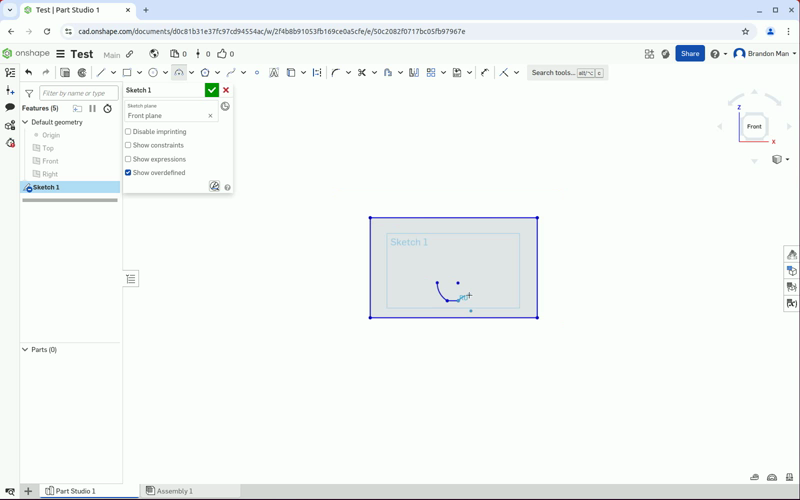
scroll(-6)
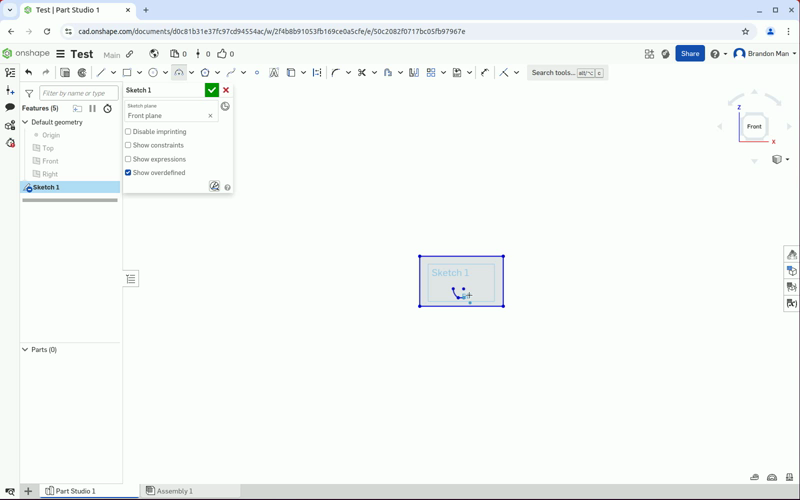
mouse_move(466, 296)
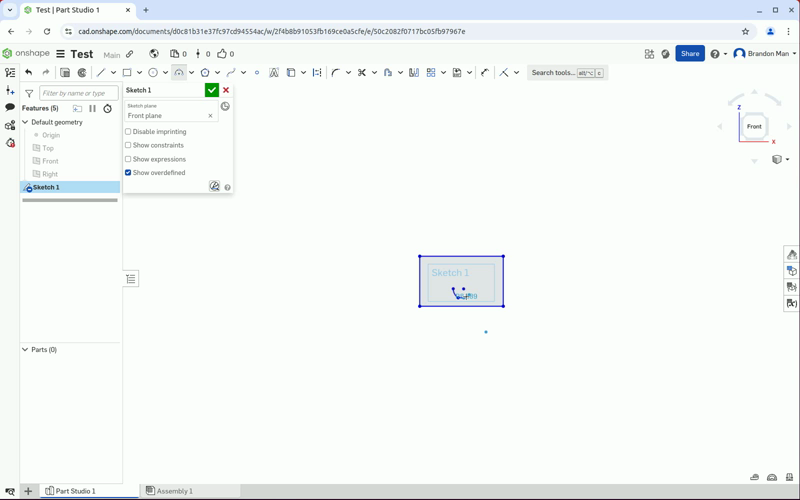
scroll(6)
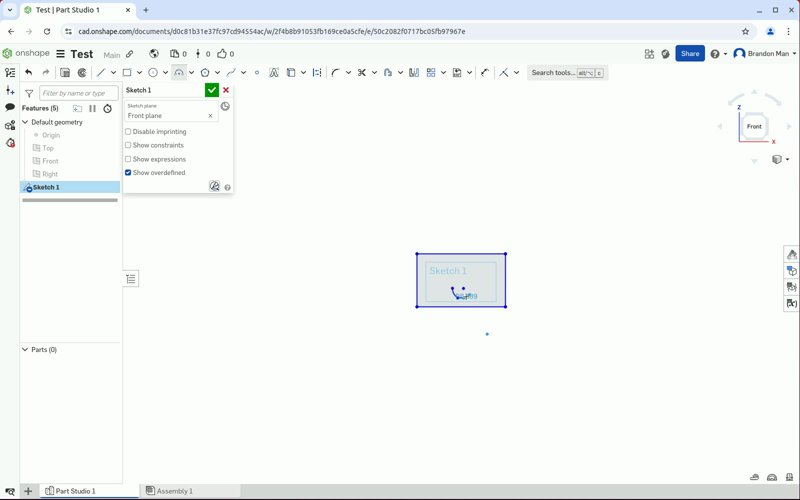
scroll(6)
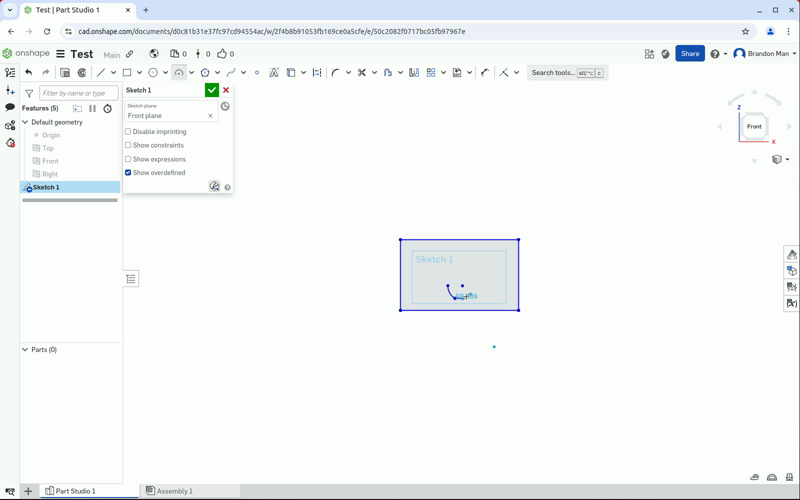
scroll(6)
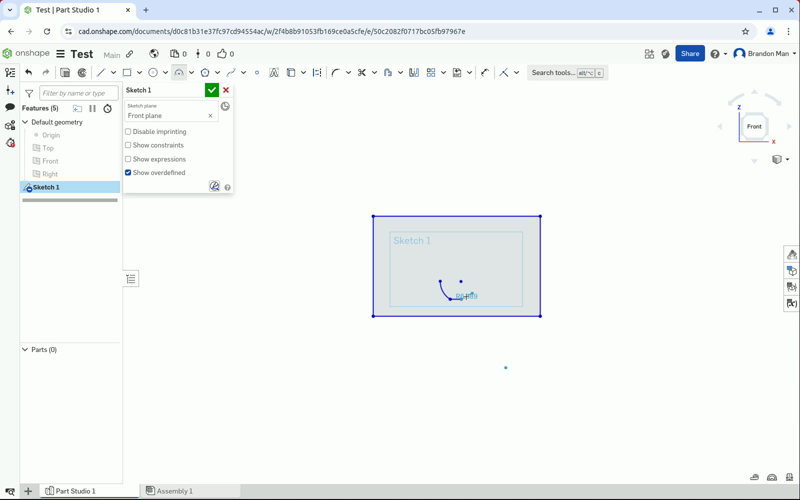
scroll(6)
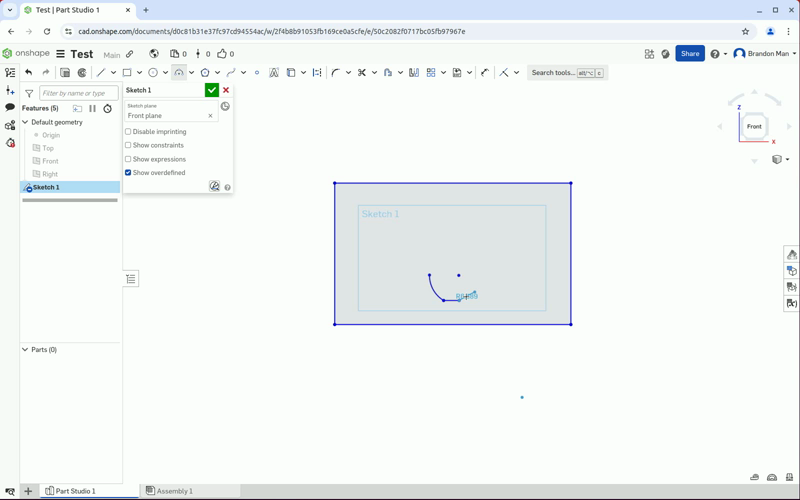
scroll(6)
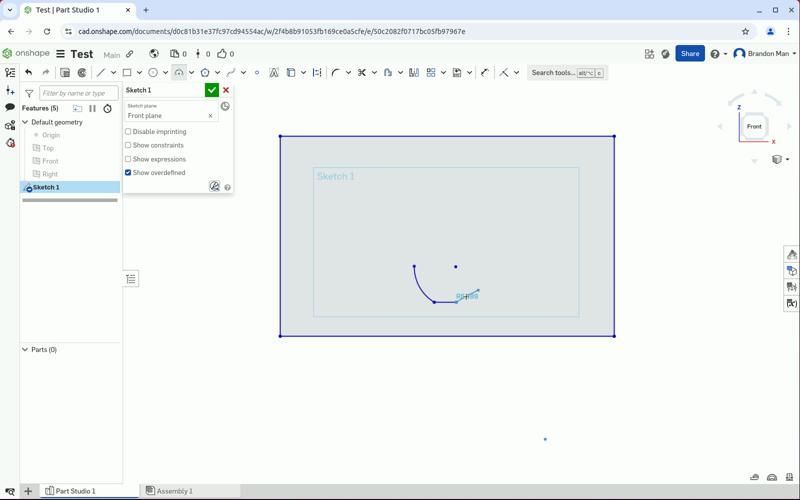
scroll(6)
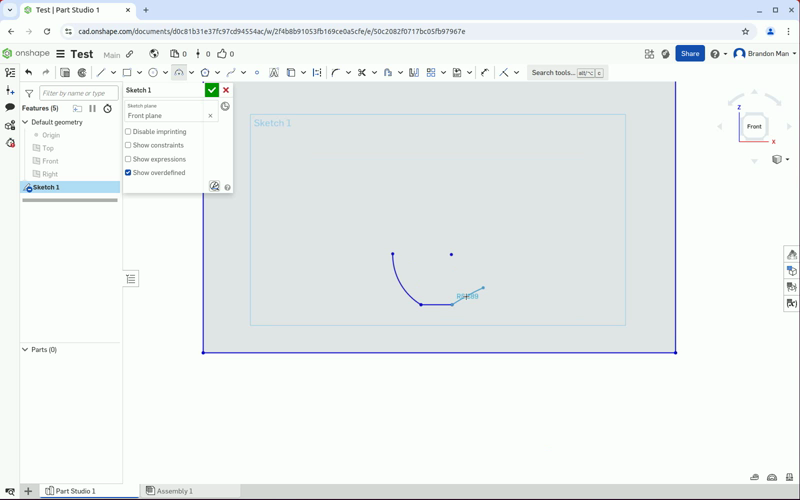
scroll(6)
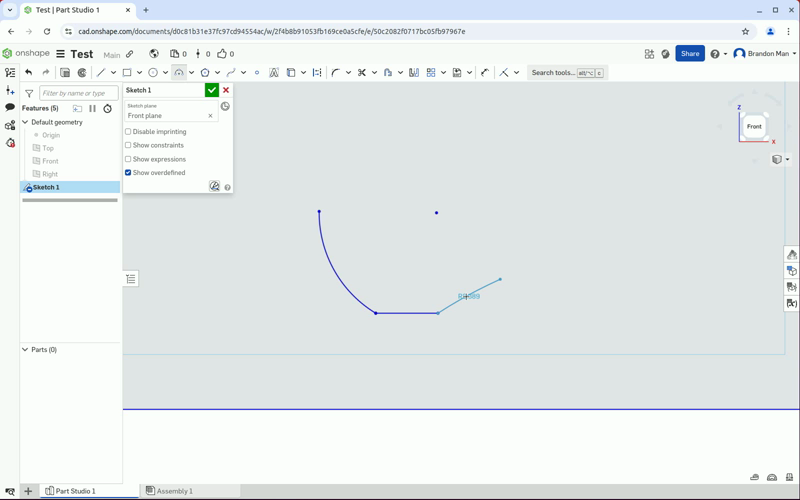
click(466, 296)
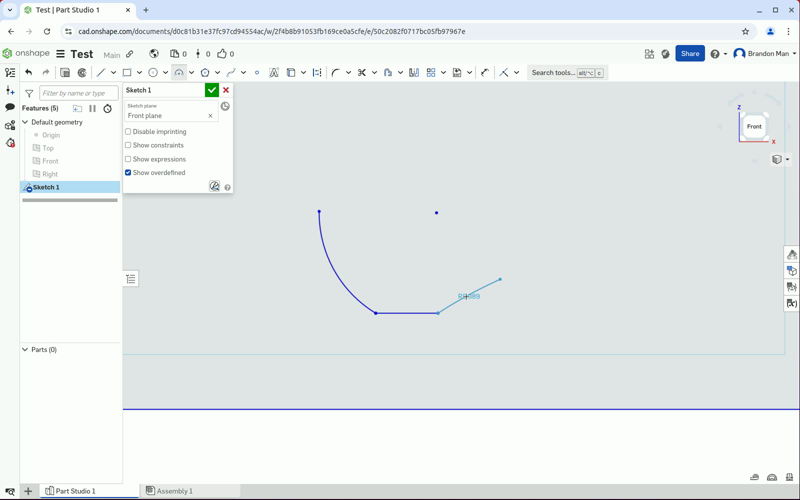
scroll(-6)
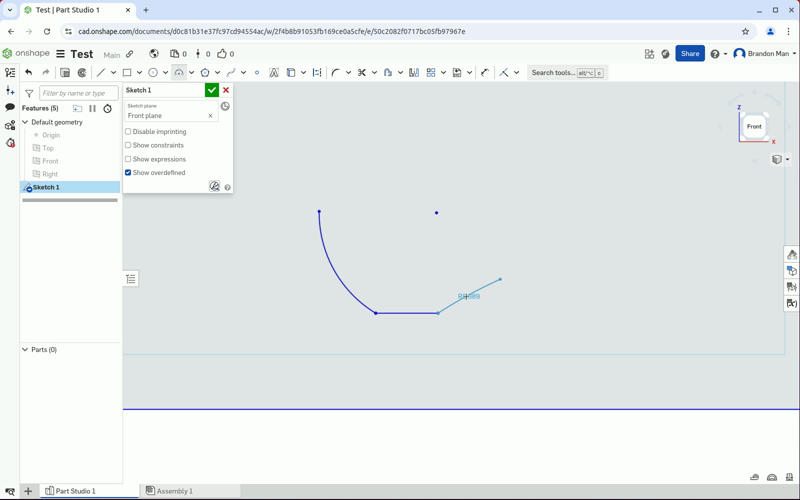
scroll(-6)
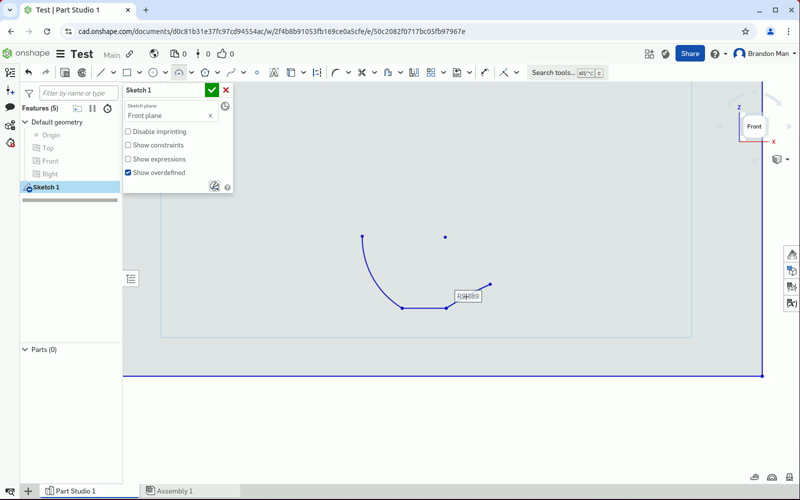
scroll(-6)
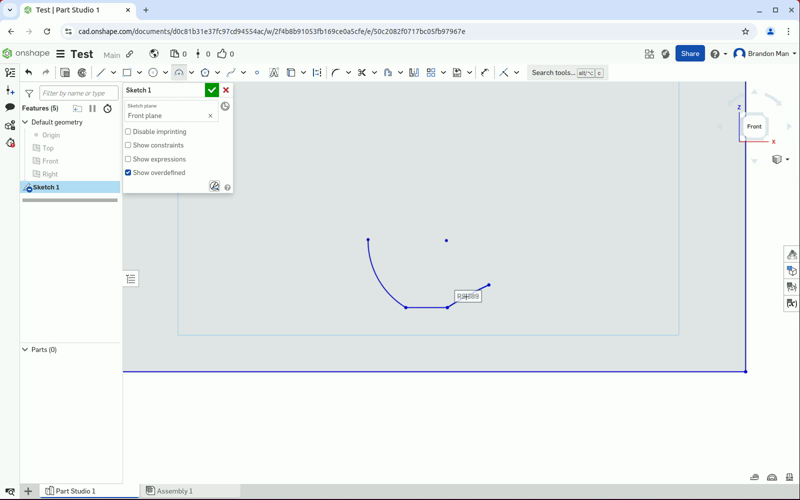
scroll(-6)
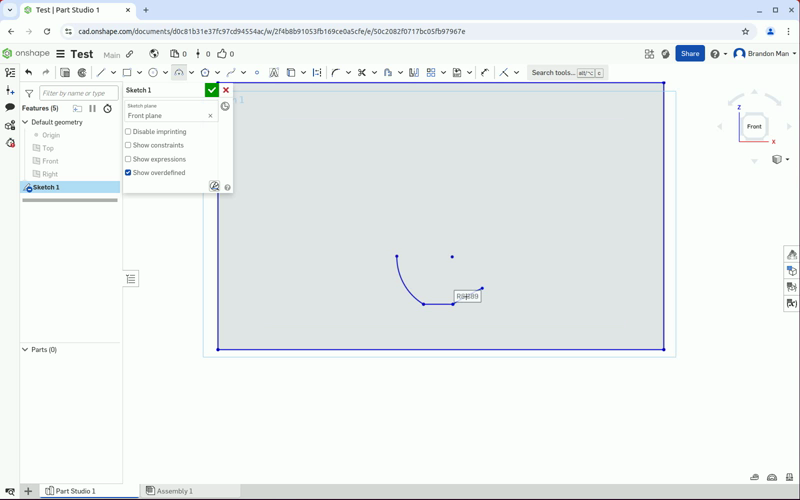
scroll(-6)
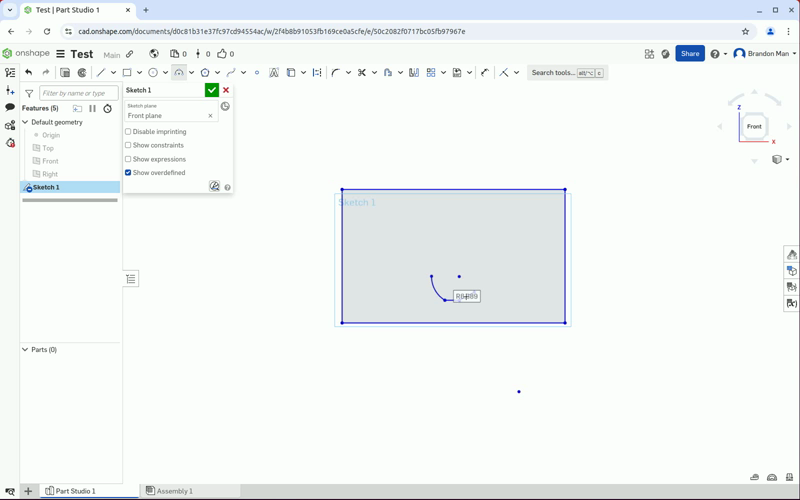
scroll(-6)
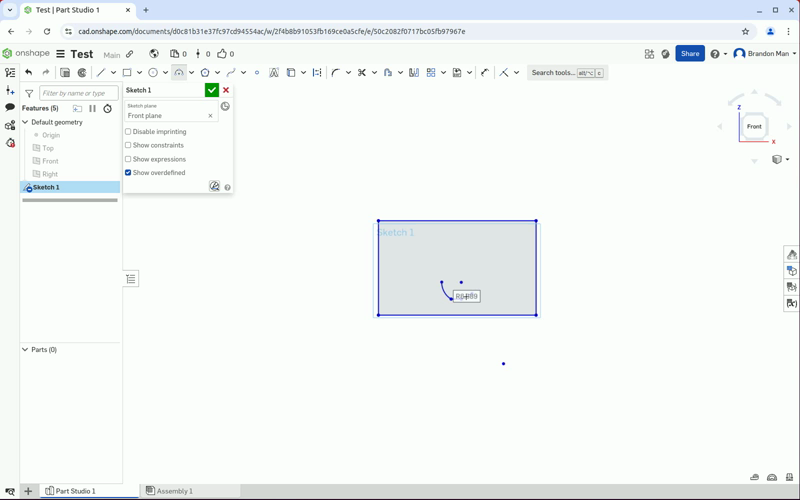
scroll(-6)
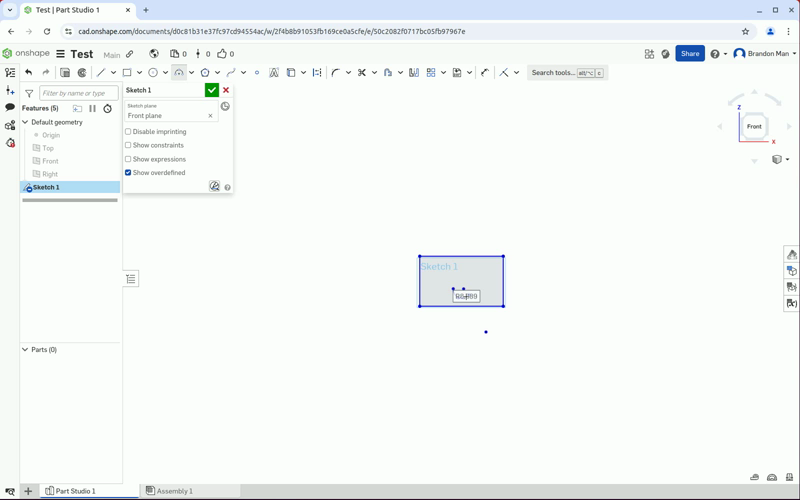
key_up(shift)
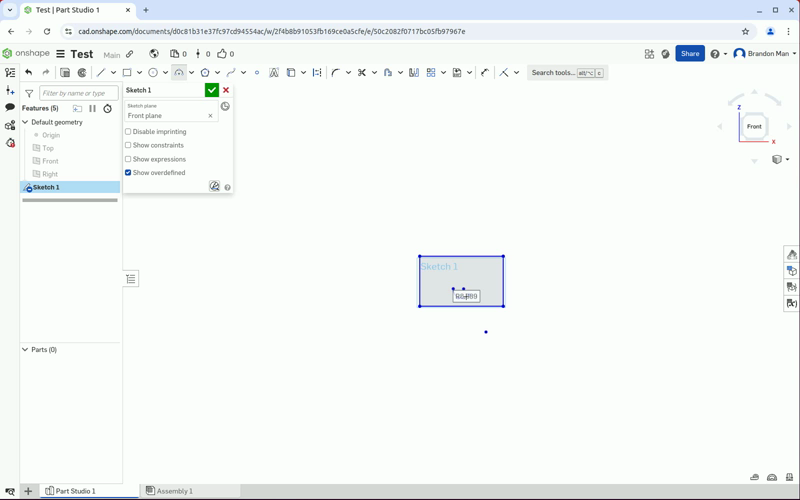
mouse_move(469, 294)
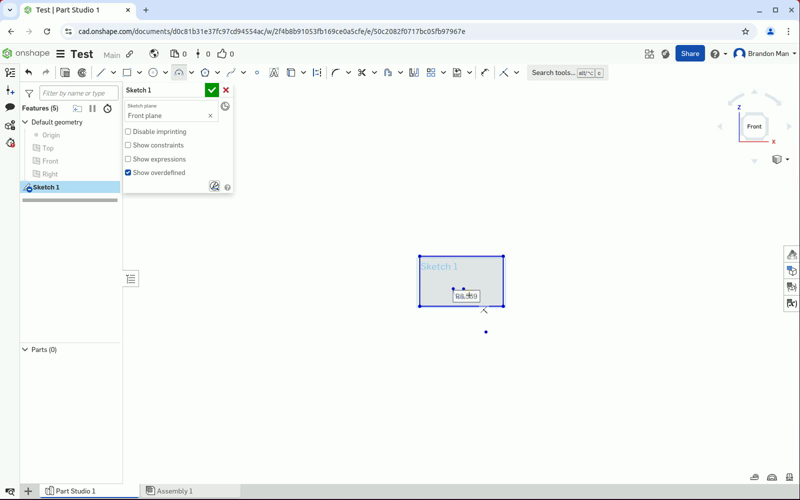
scroll(6)
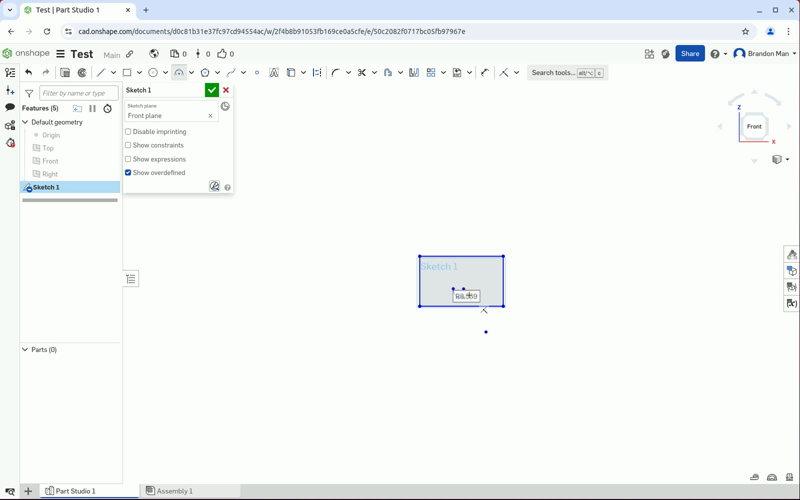
scroll(6)
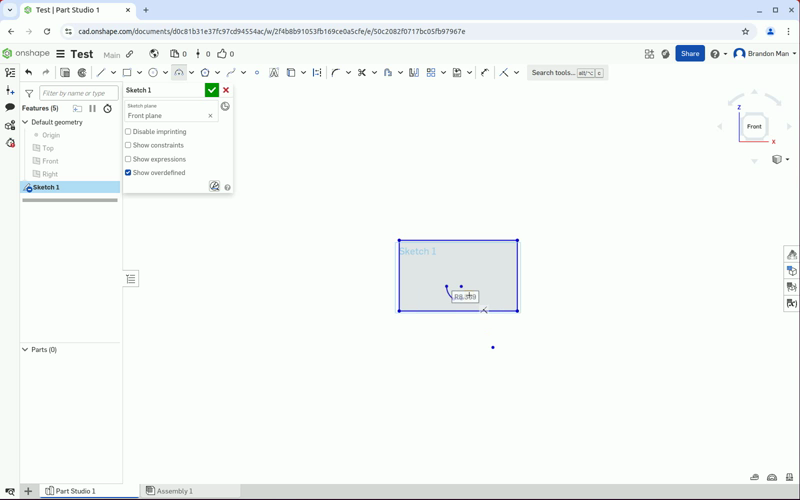
scroll(6)
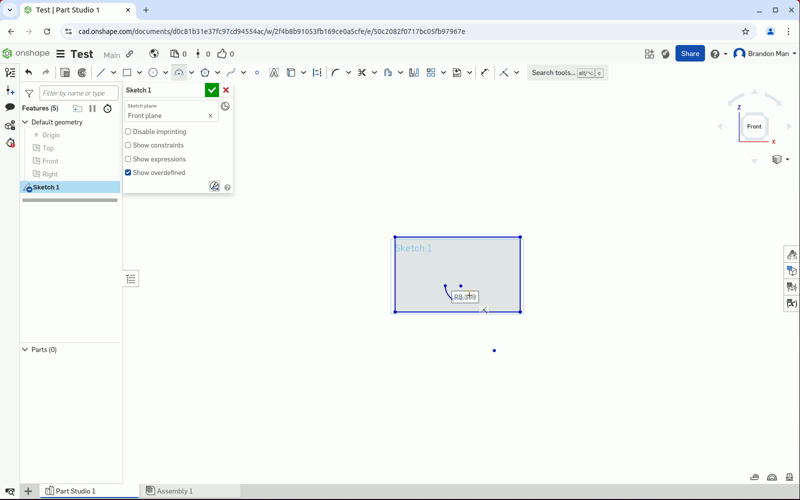
scroll(6)
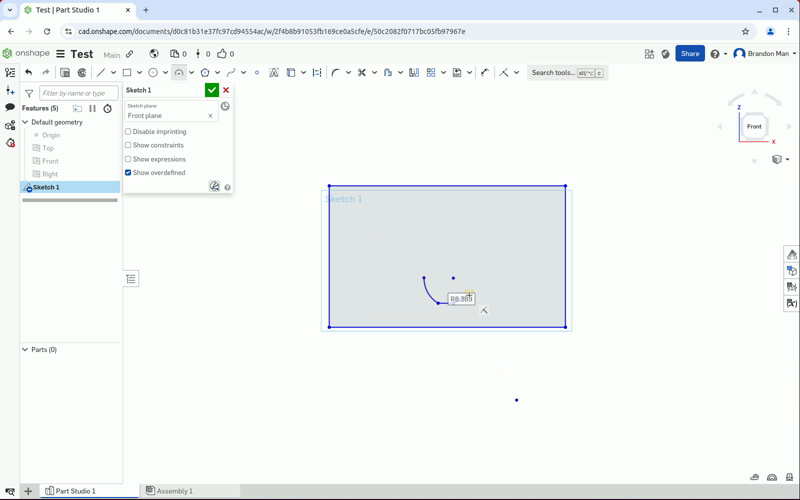
scroll(6)
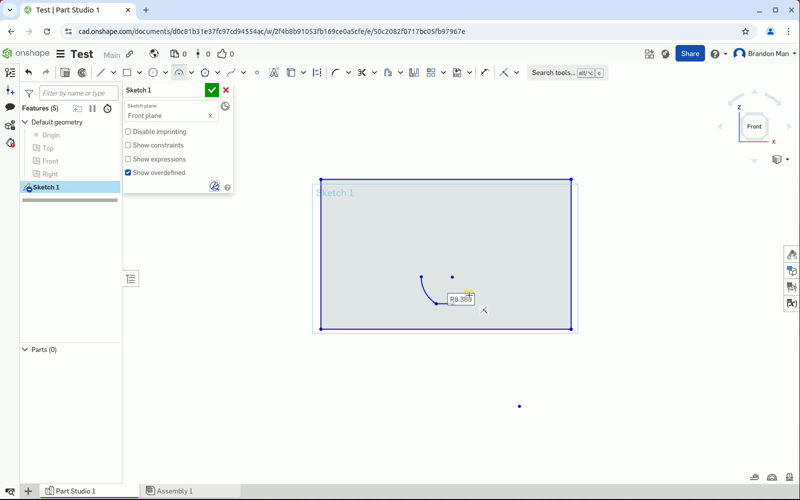
scroll(6)
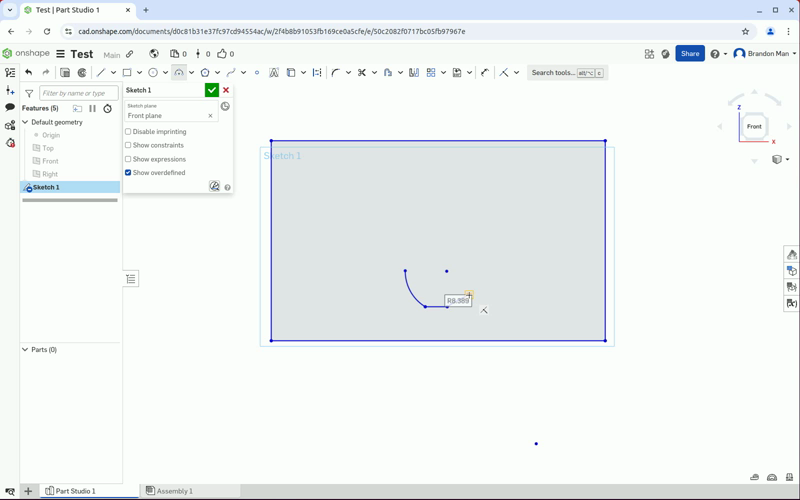
scroll(6)
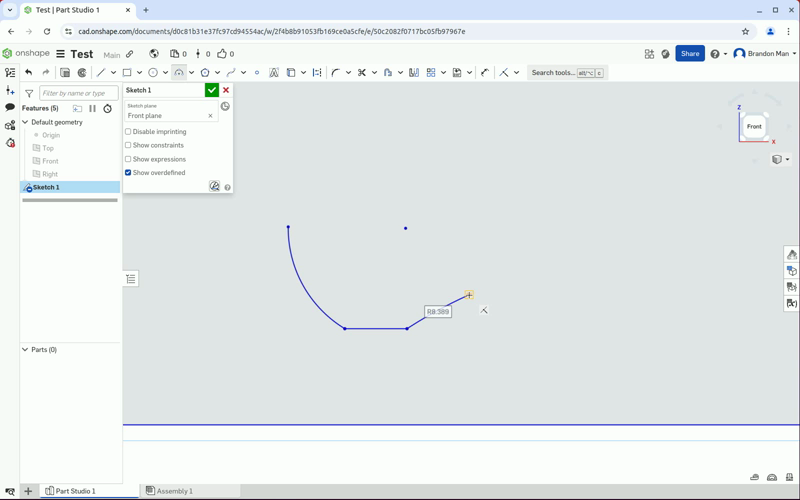
click(469, 294)
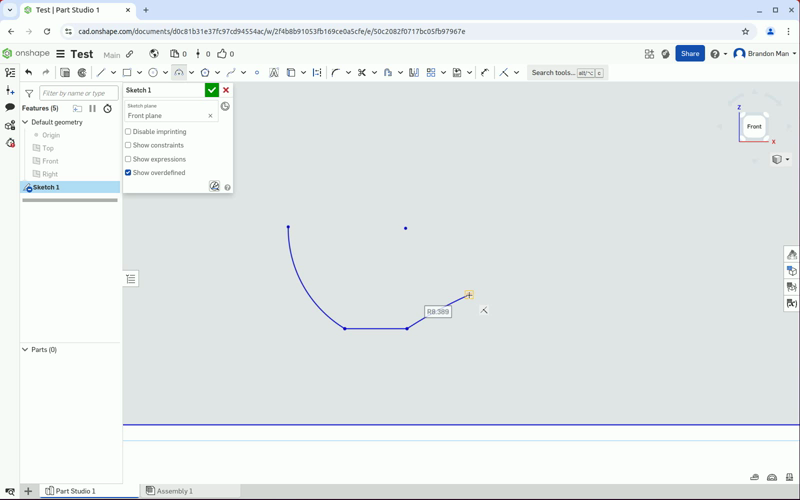
scroll(-6)
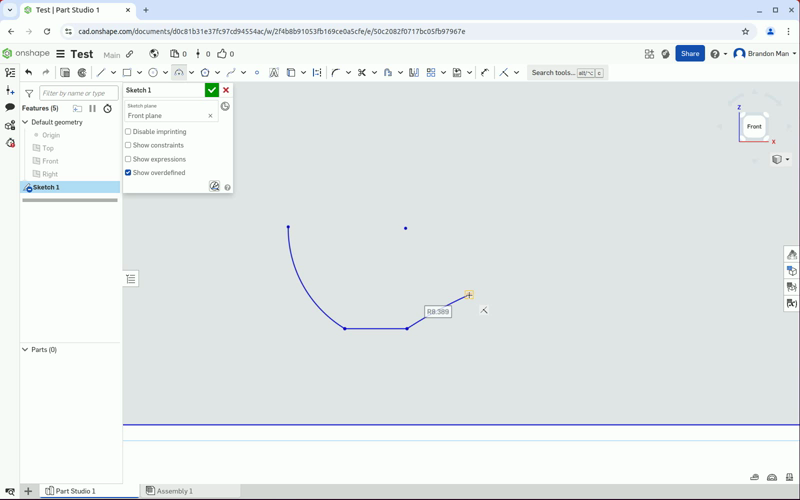
scroll(-6)
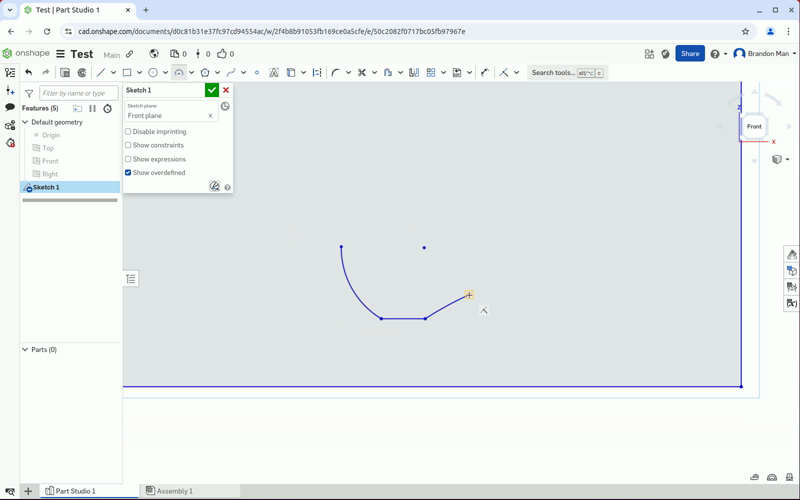
scroll(-6)
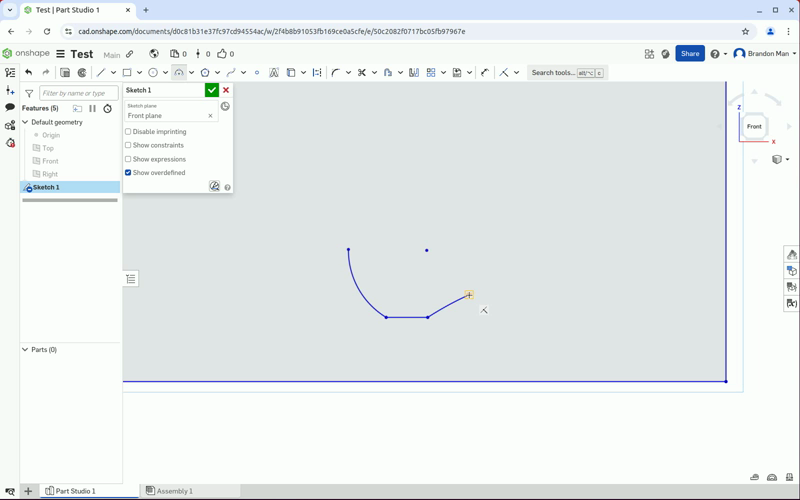
scroll(-6)
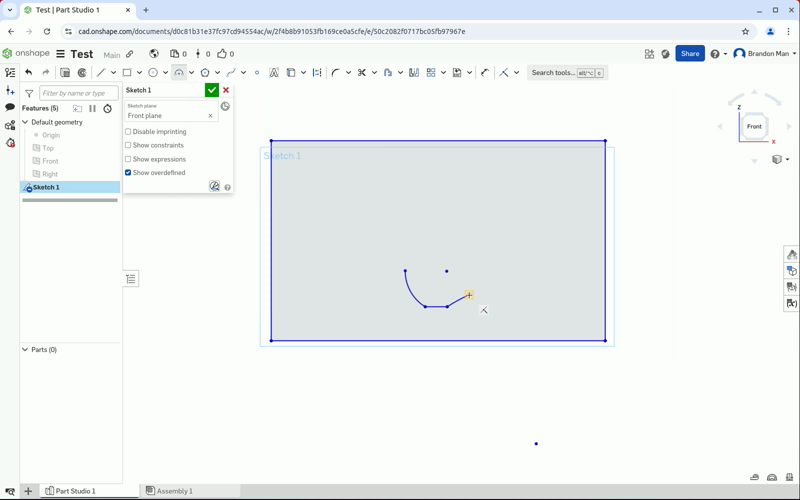
scroll(-6)
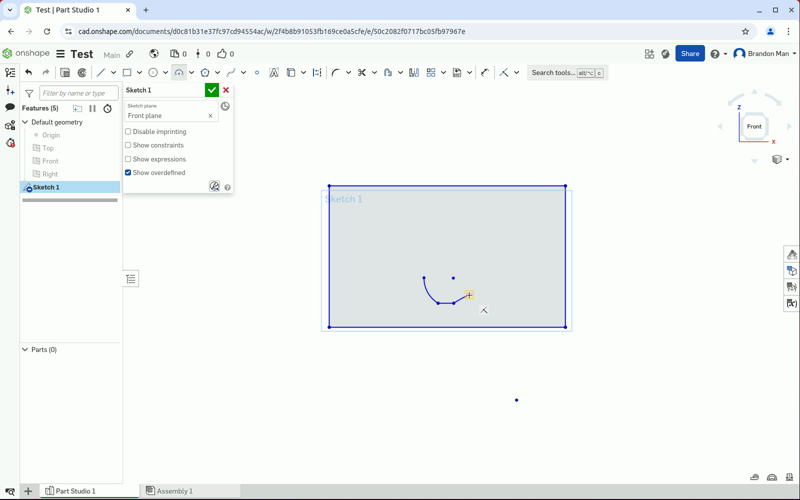
scroll(-6)
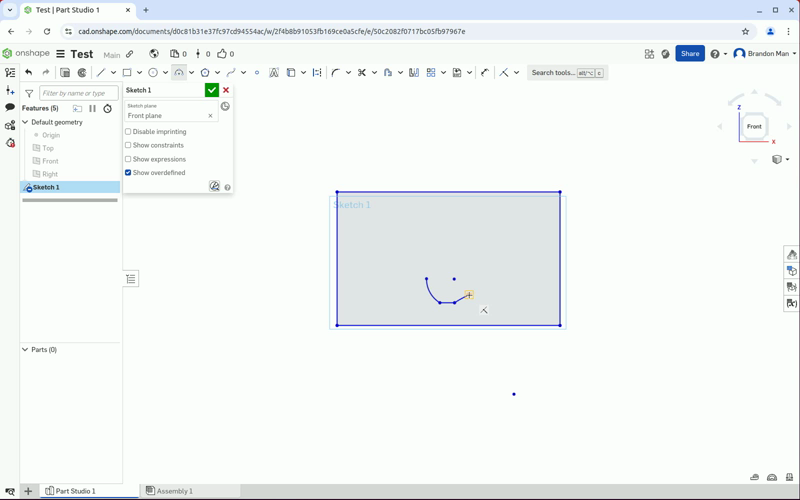
scroll(-6)
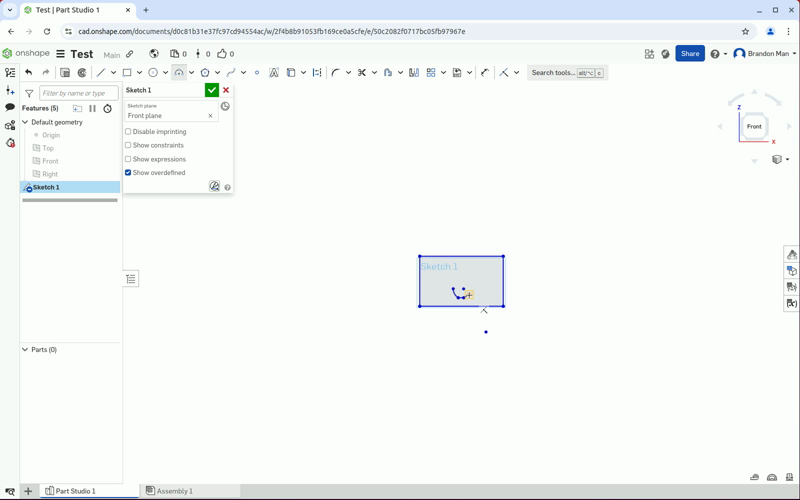
key_down(shift)
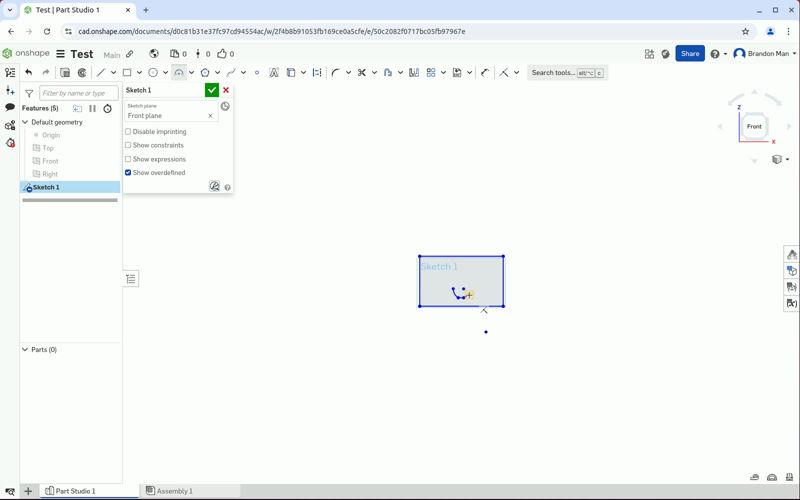
mouse_move(470, 294)
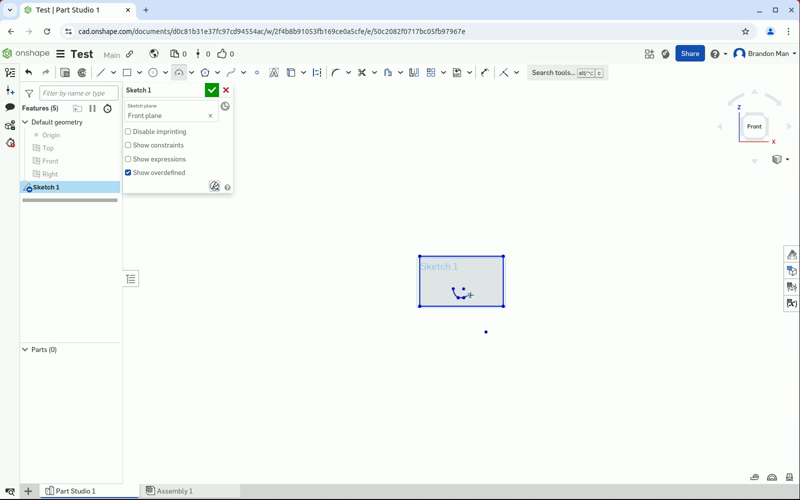
scroll(6)
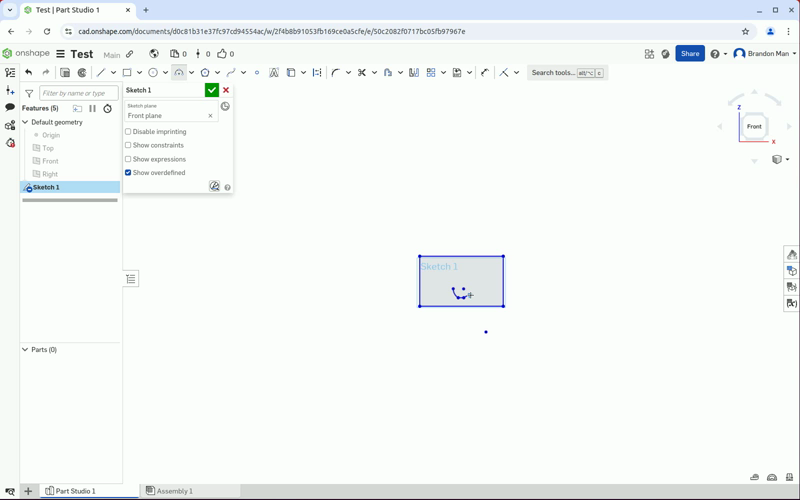
scroll(6)
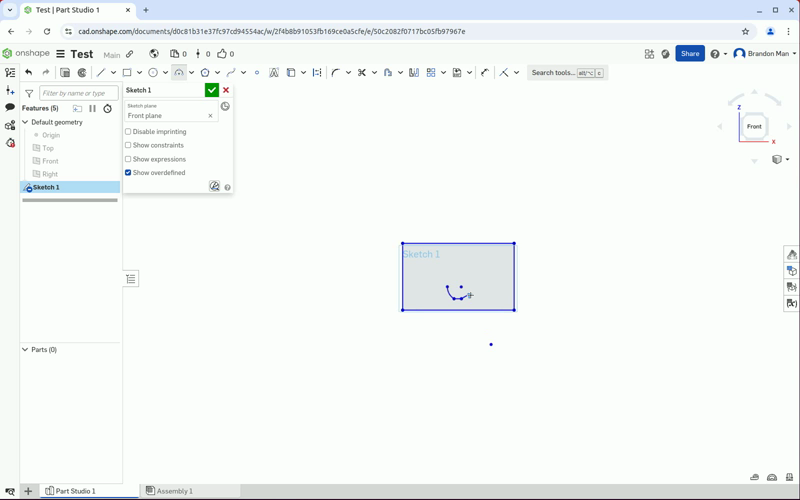
scroll(6)
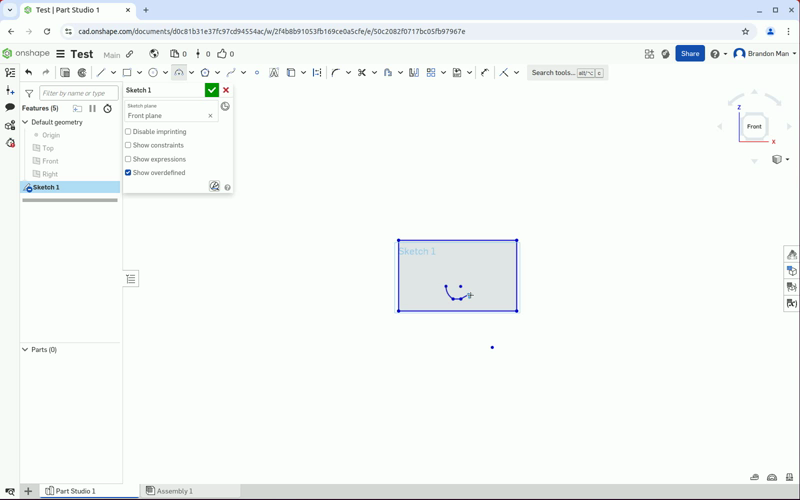
scroll(6)
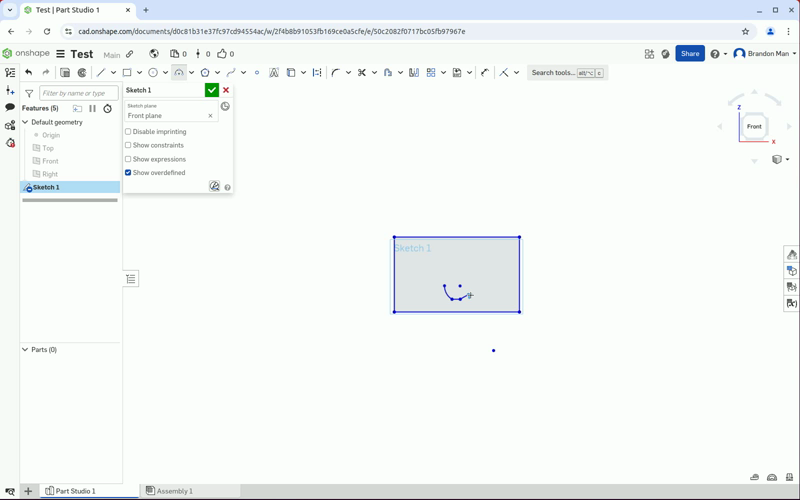
scroll(6)
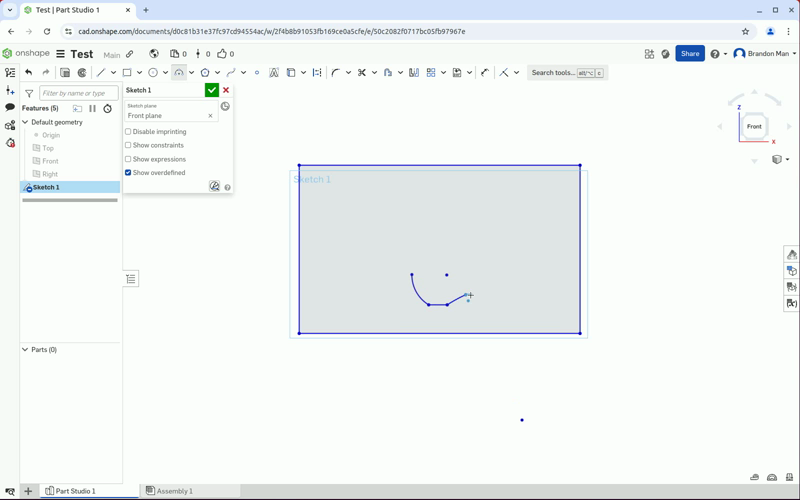
scroll(6)
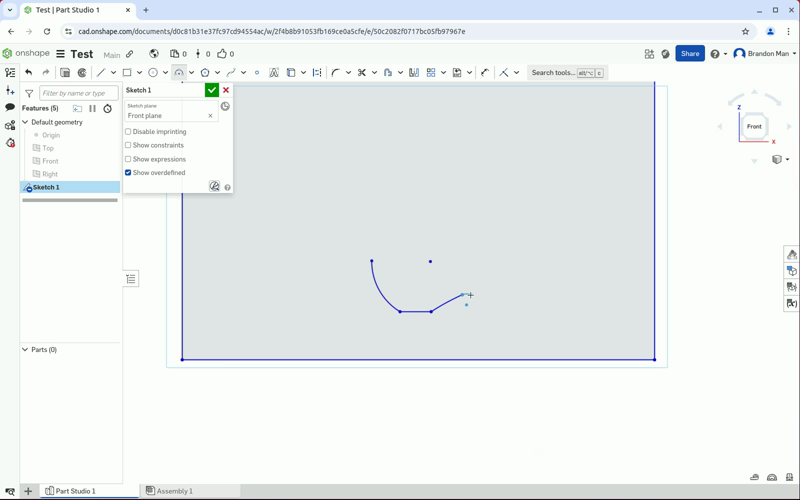
scroll(6)
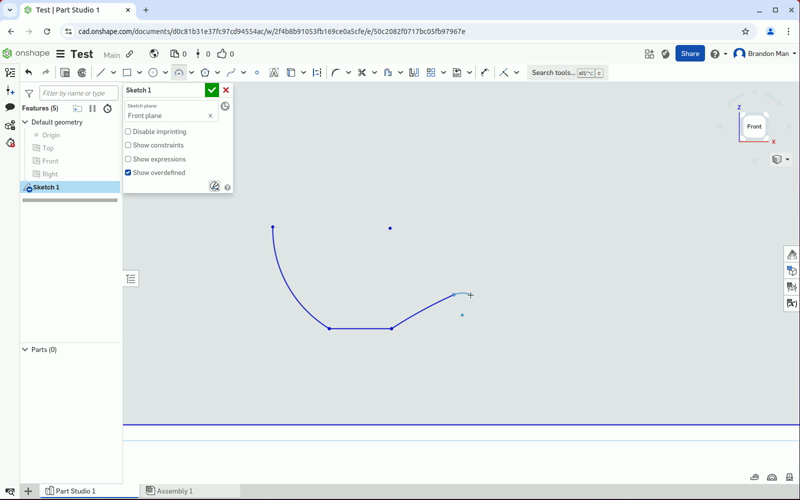
click(470, 294)
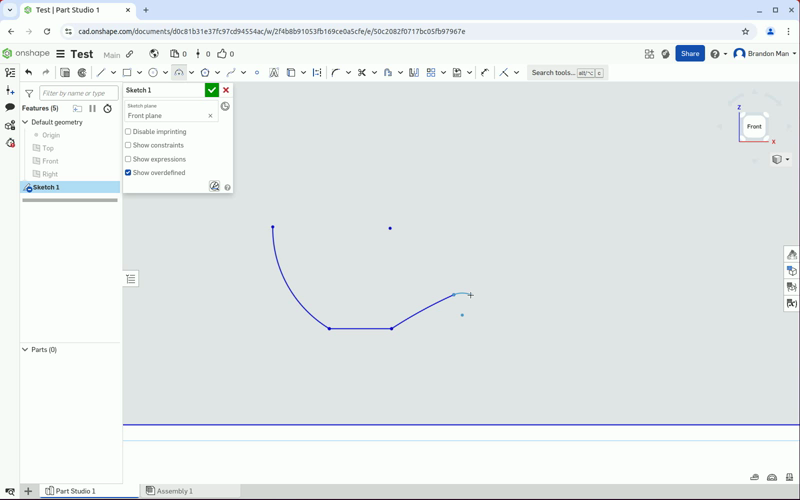
scroll(-6)
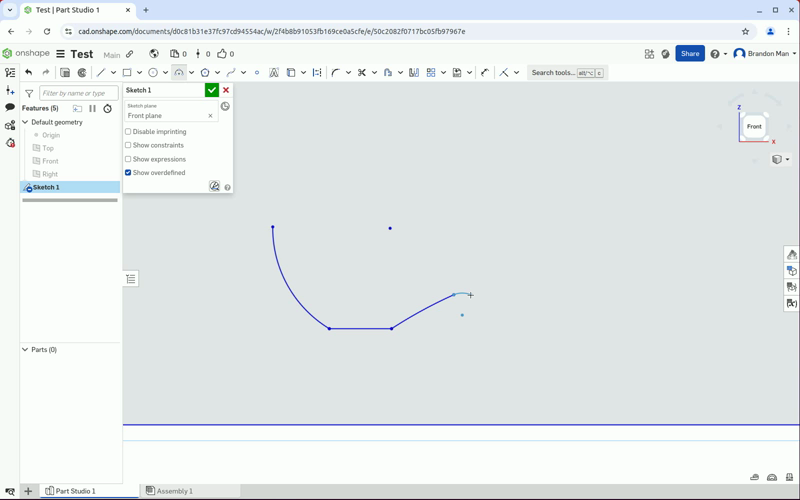
scroll(-6)
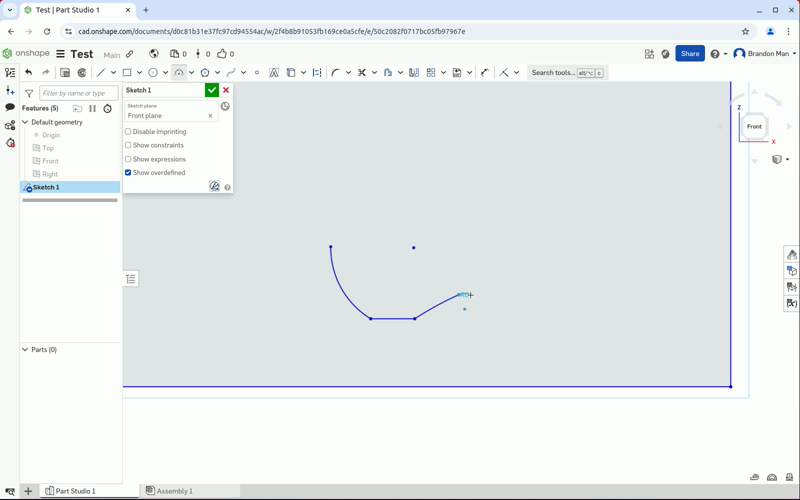
scroll(-6)
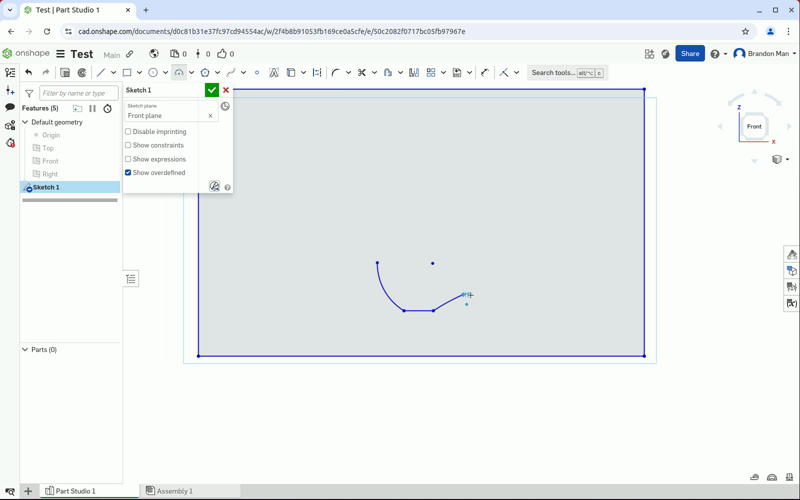
scroll(-6)
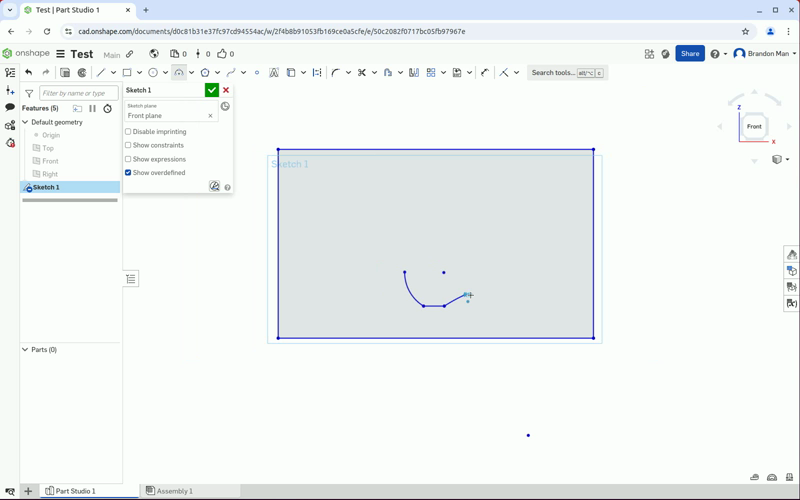
scroll(-6)
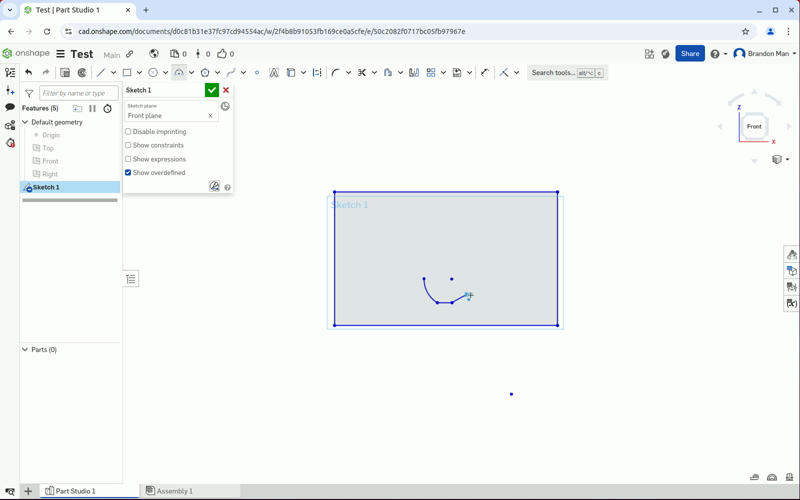
scroll(-6)
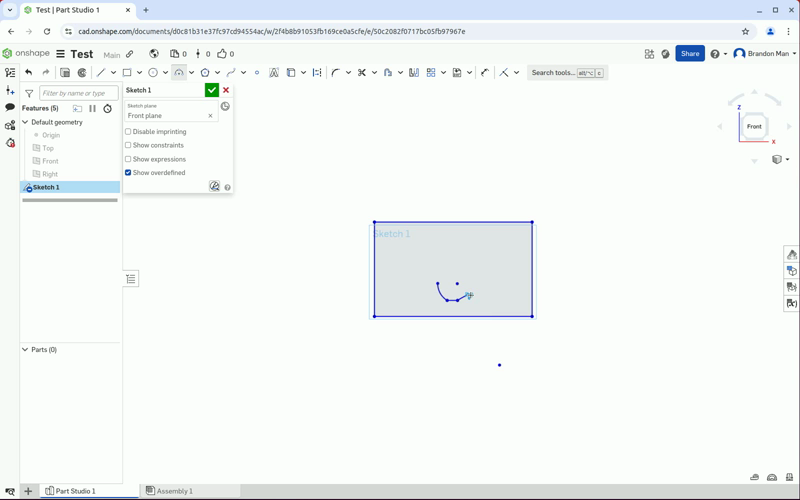
scroll(-6)
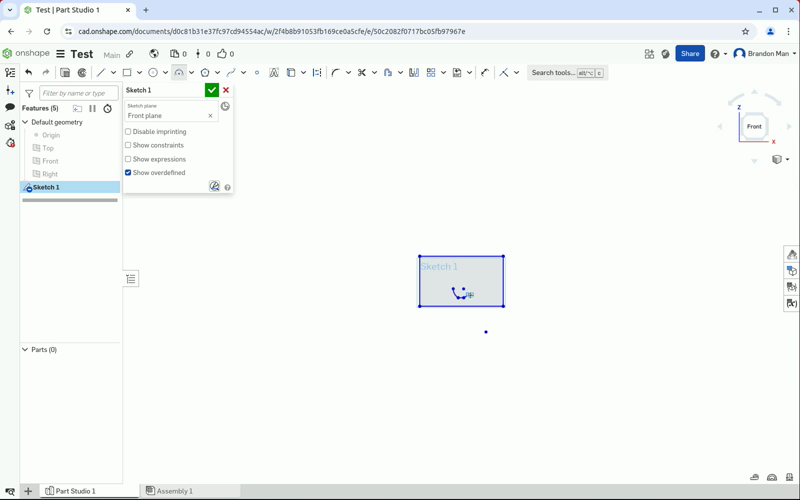
mouse_move(469, 295)
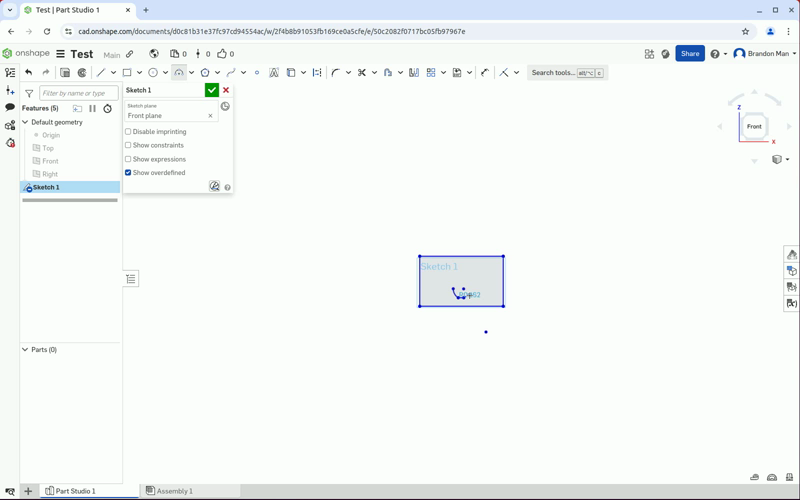
scroll(6)
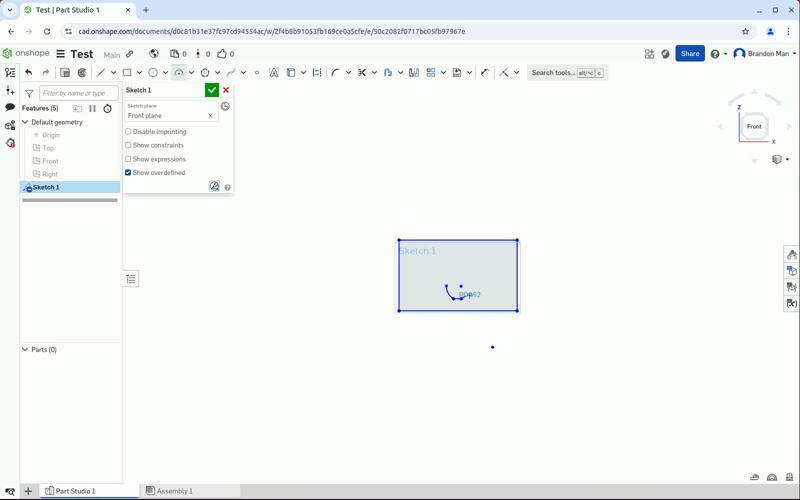
scroll(6)
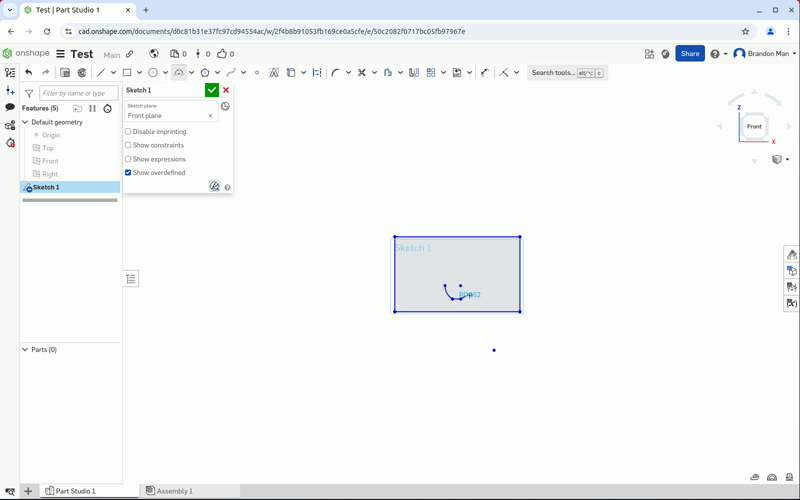
scroll(6)
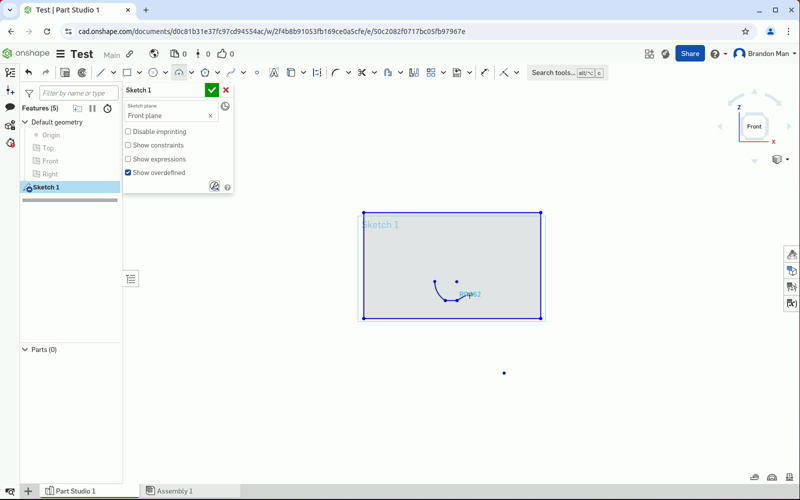
scroll(6)
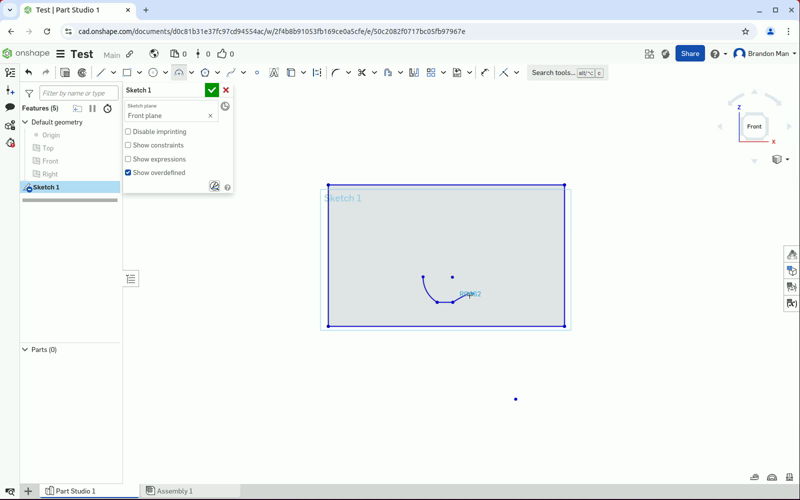
scroll(6)
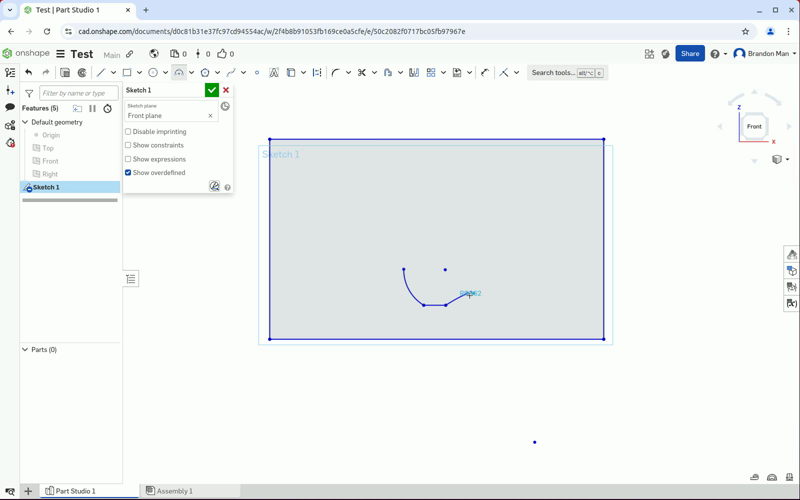
scroll(6)
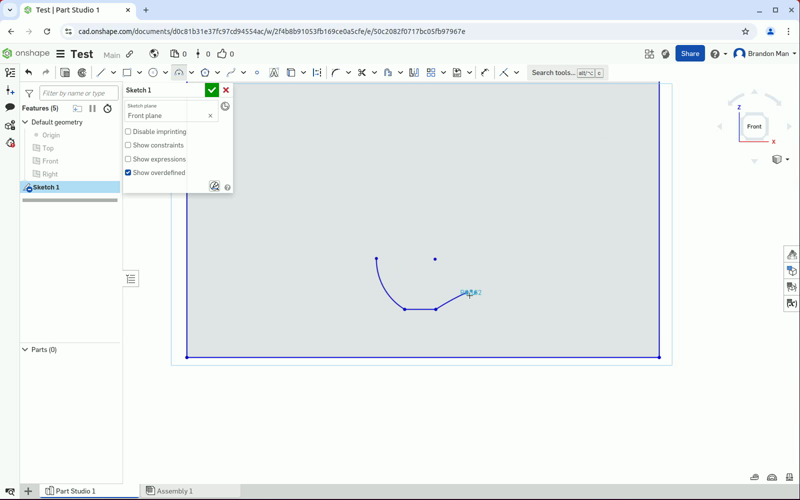
scroll(6)
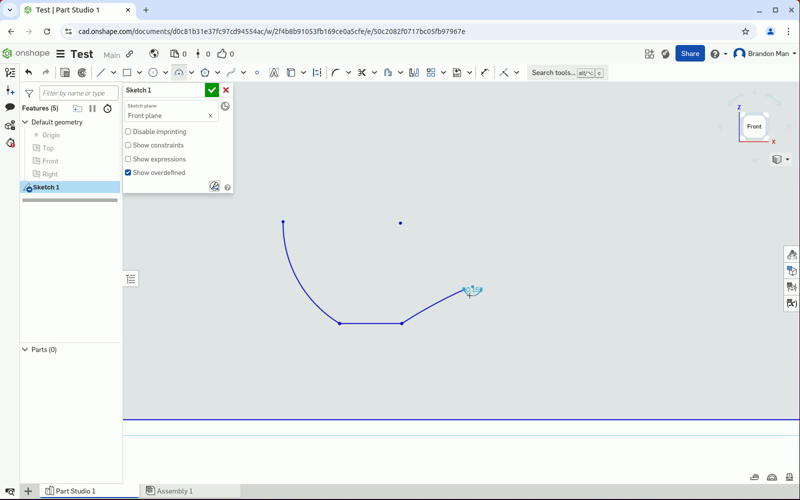
click(469, 295)
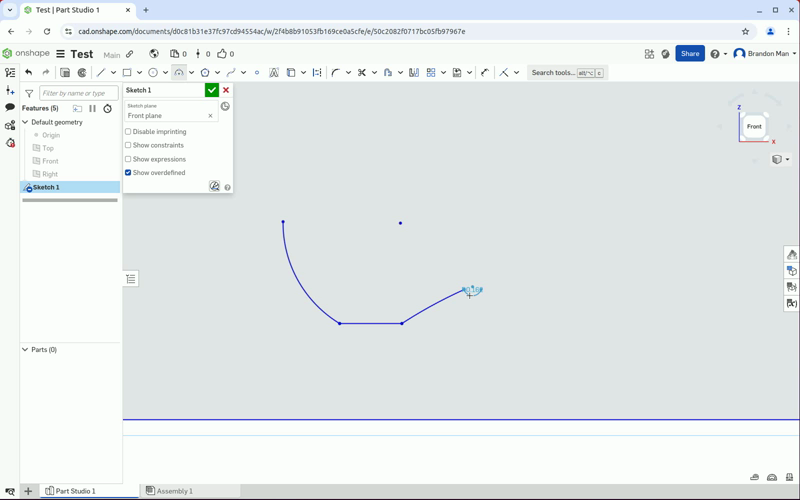
scroll(-6)
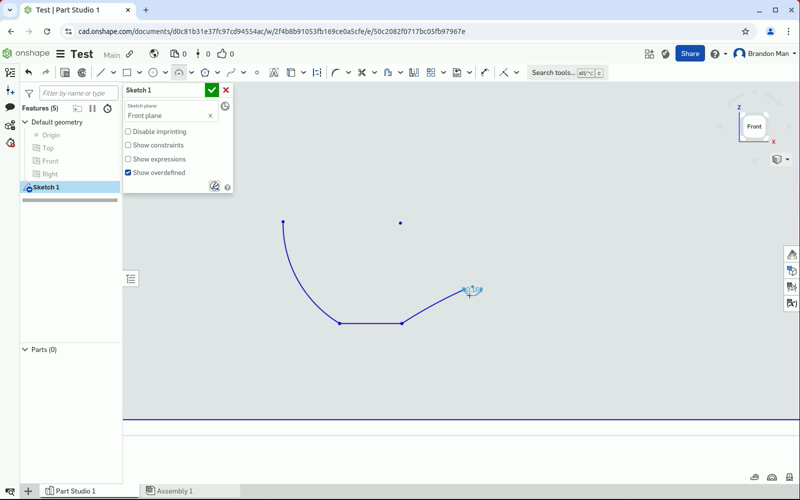
scroll(-6)
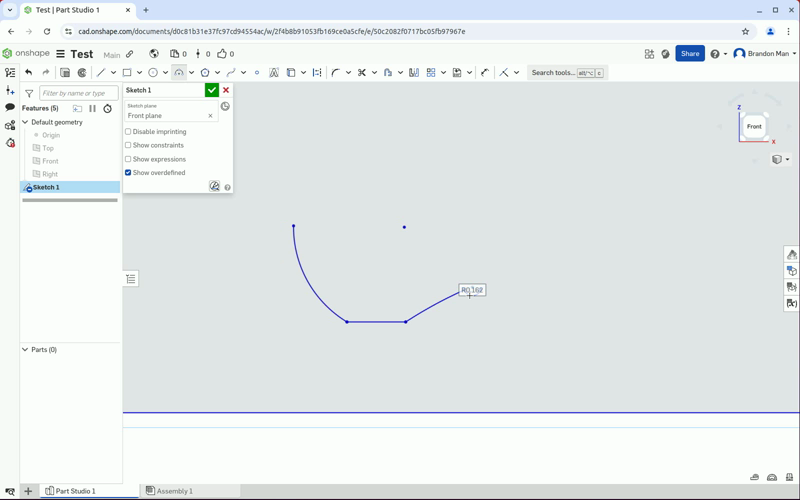
scroll(-6)
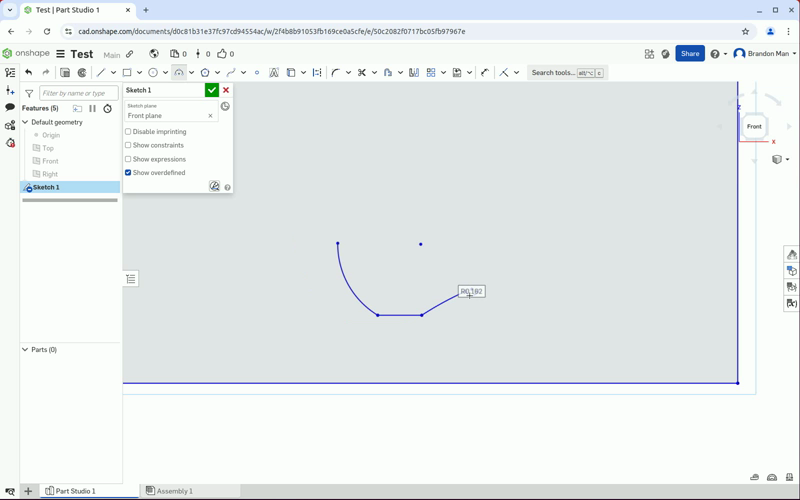
scroll(-6)
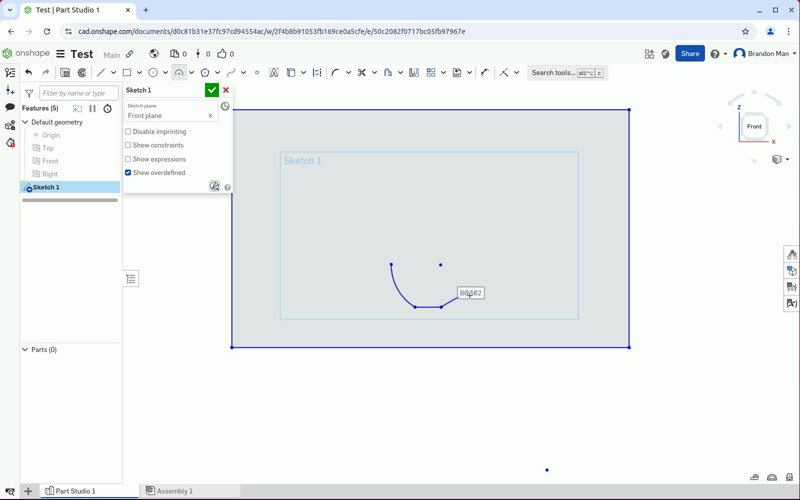
scroll(-6)
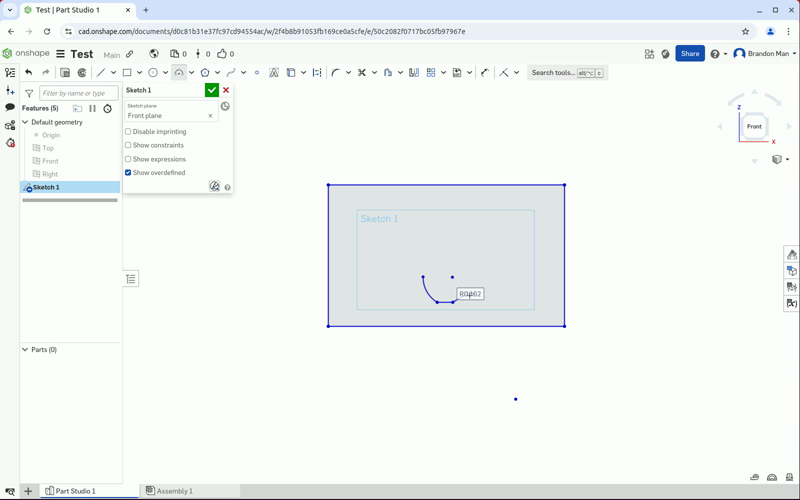
scroll(-6)
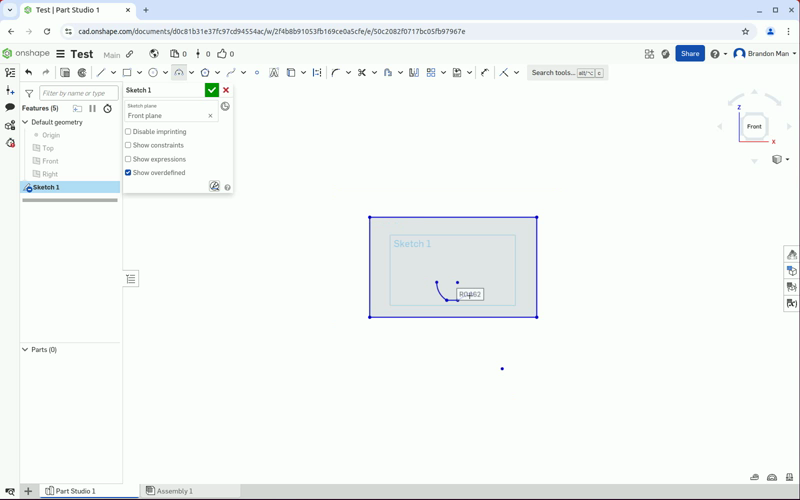
scroll(-6)
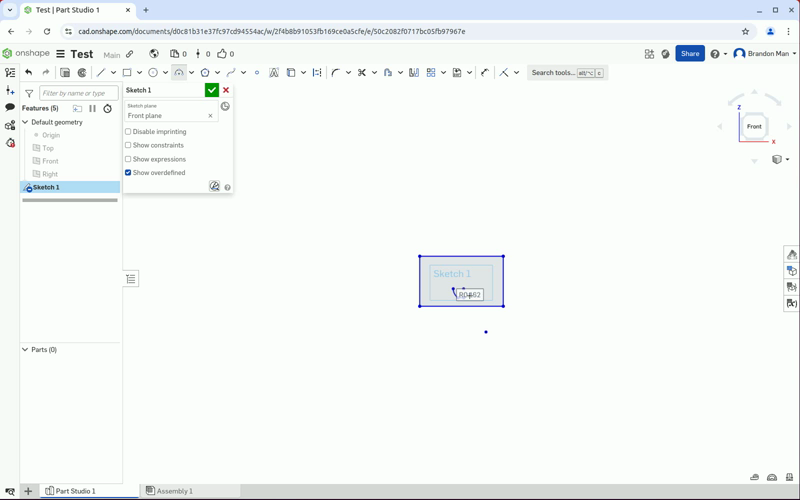
key_up(shift)
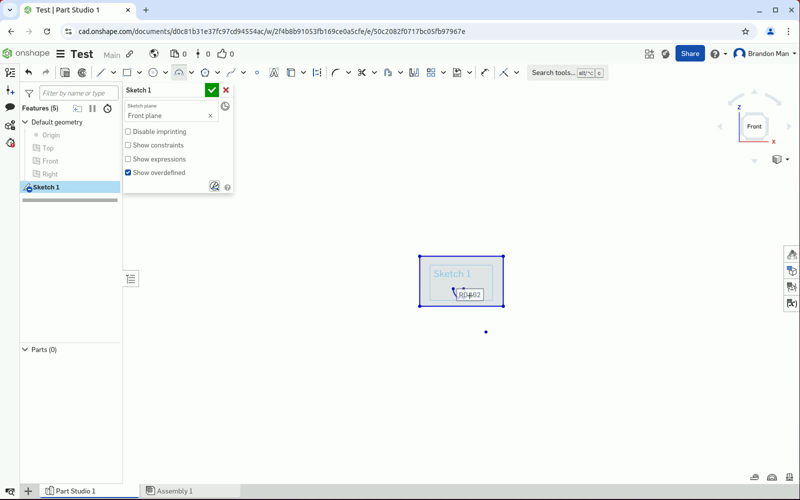
key(esc)
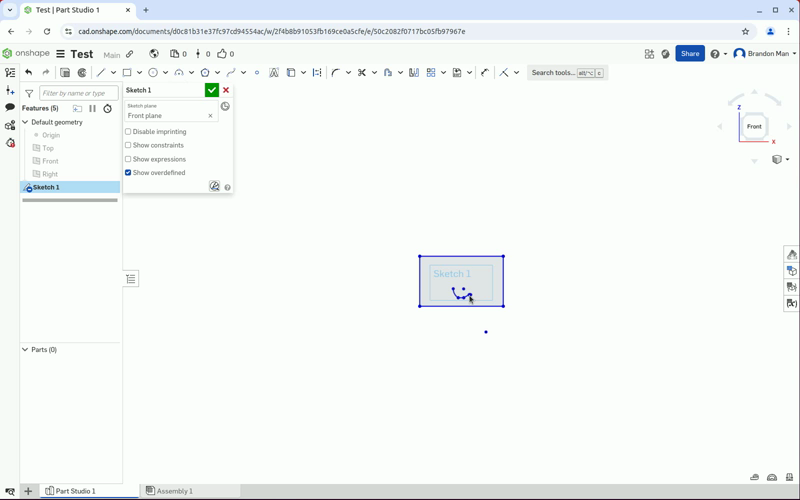
key(l)
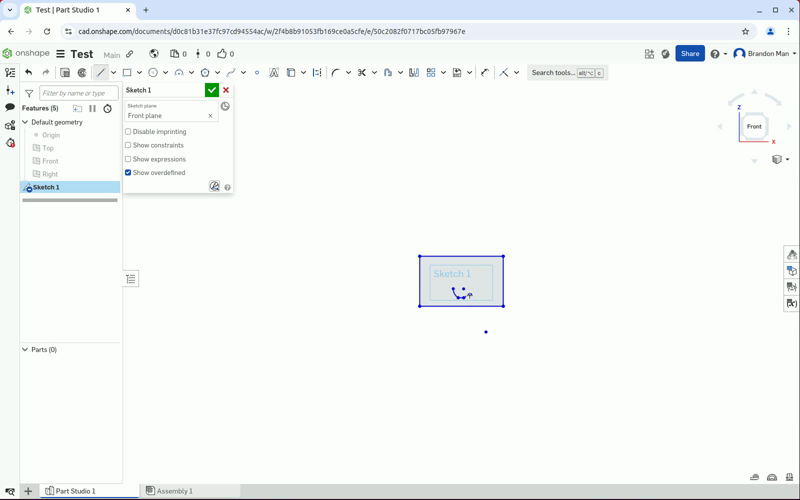
mouse_move(470, 294)
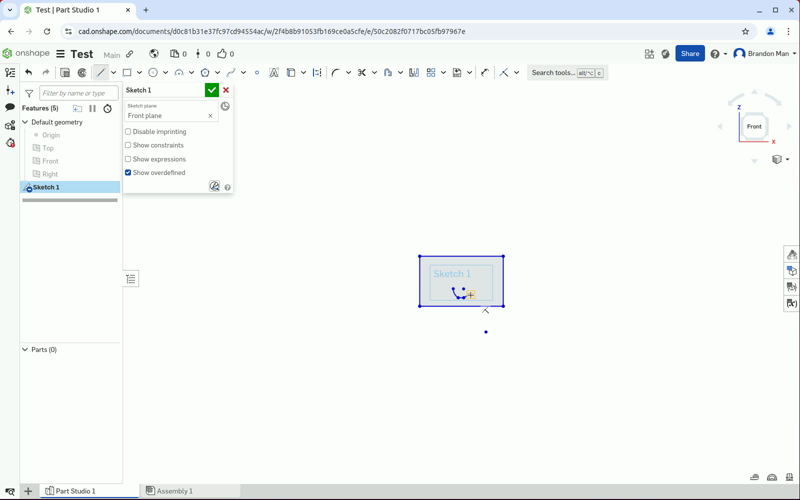
scroll(6)
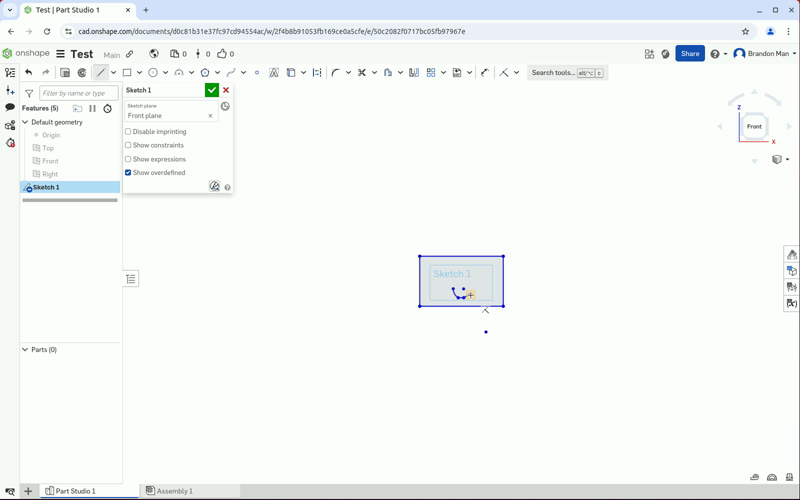
scroll(6)
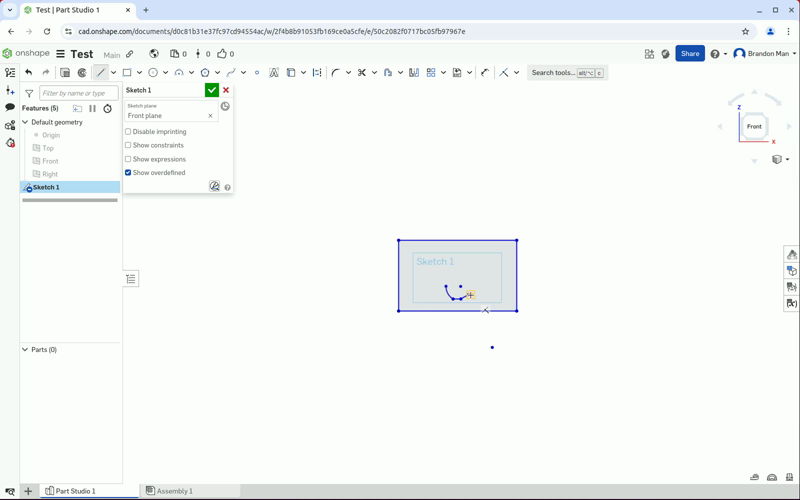
scroll(6)
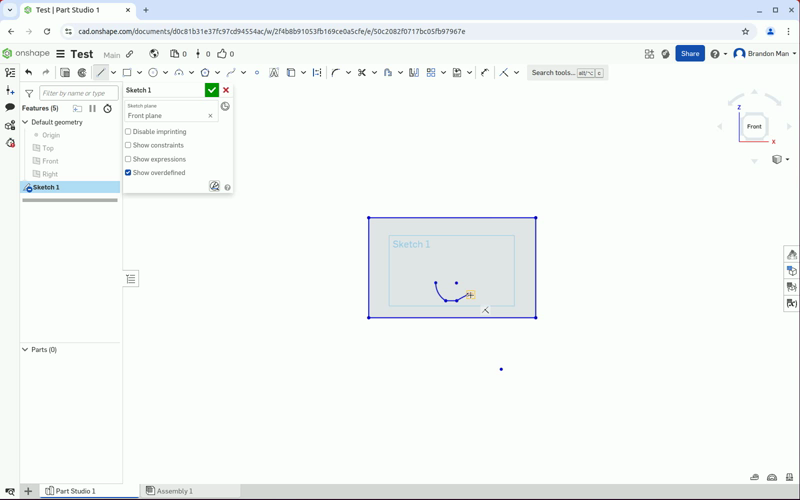
scroll(6)
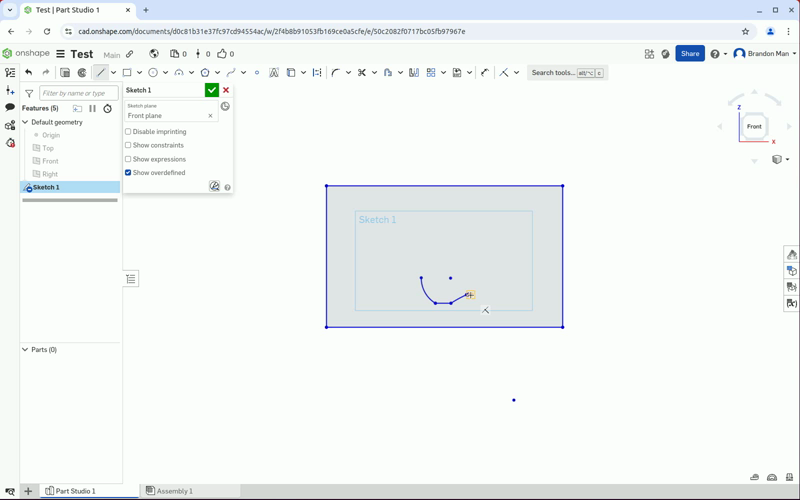
scroll(6)
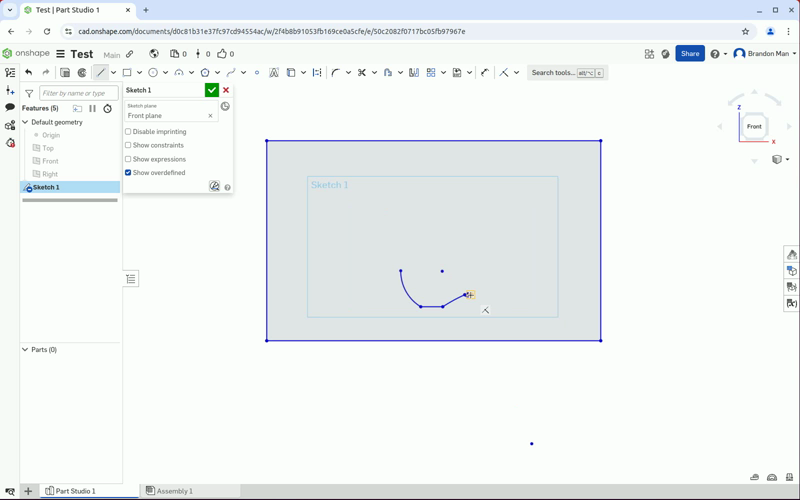
scroll(6)
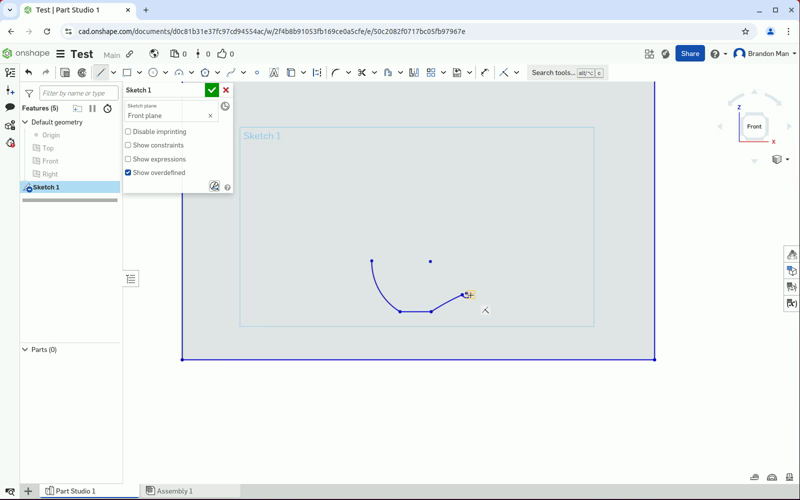
scroll(6)
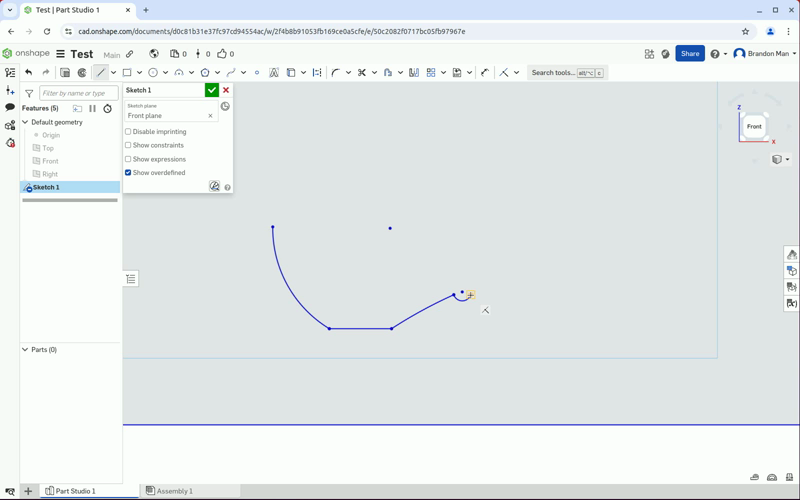
click(470, 294)
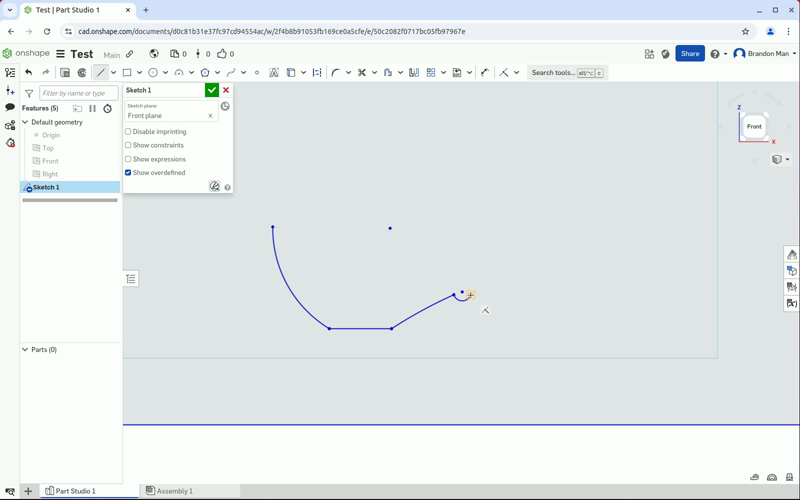
scroll(-6)
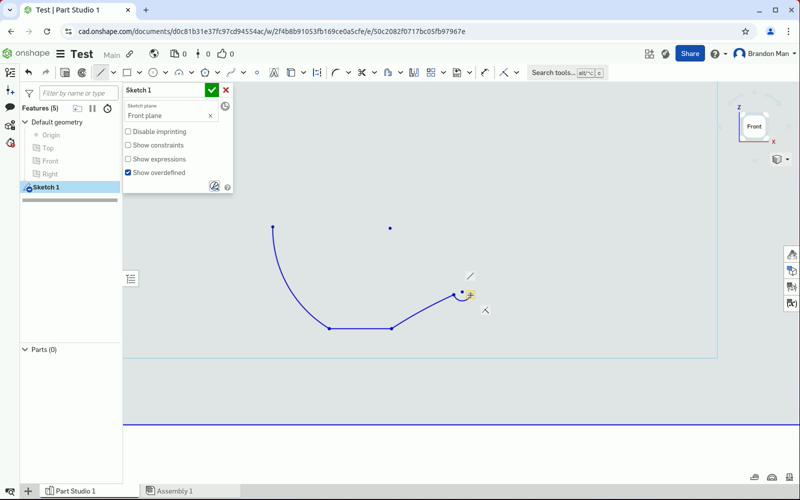
scroll(-6)
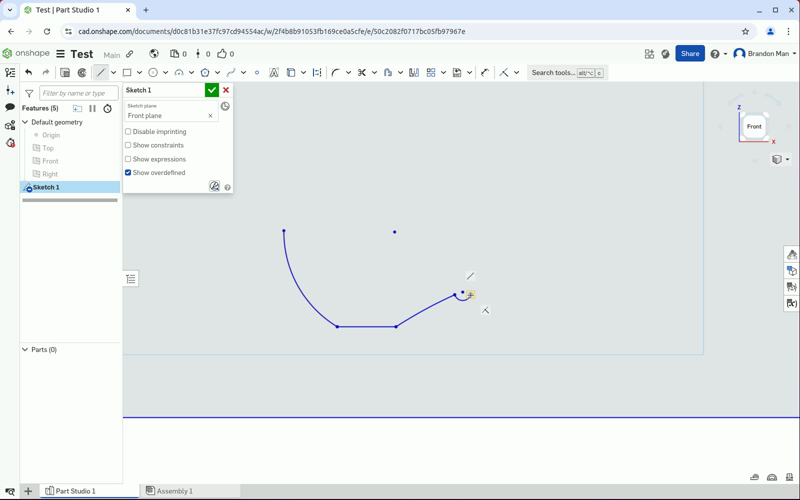
scroll(-6)
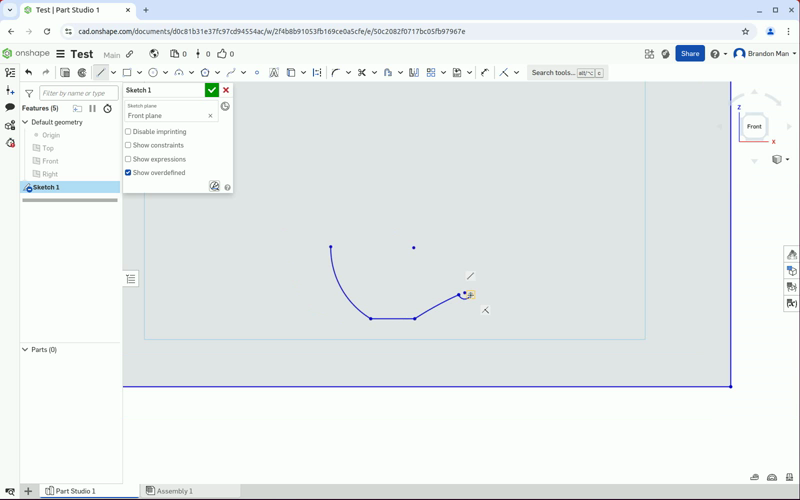
scroll(-6)
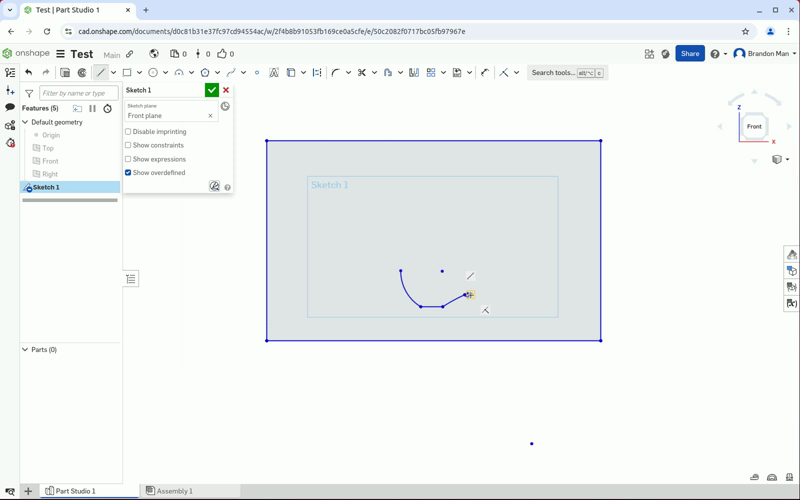
scroll(-6)
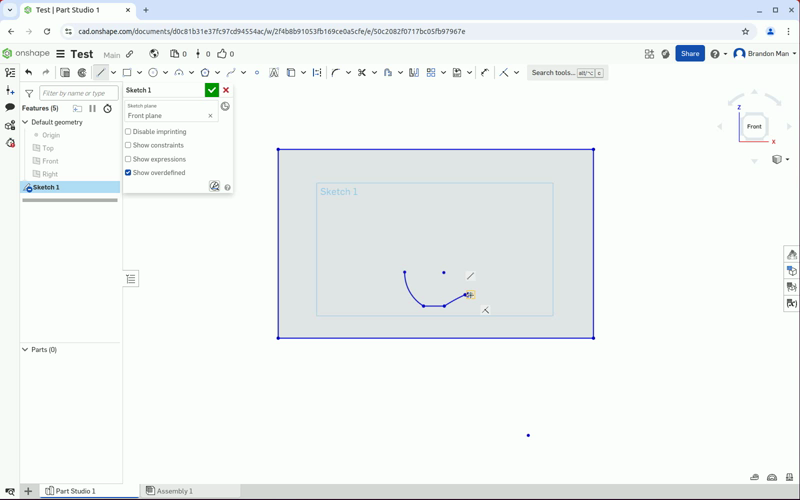
scroll(-6)
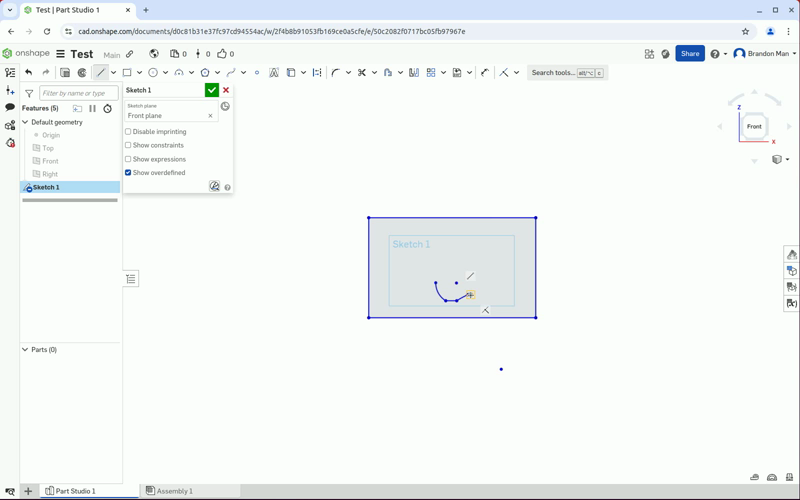
scroll(-6)
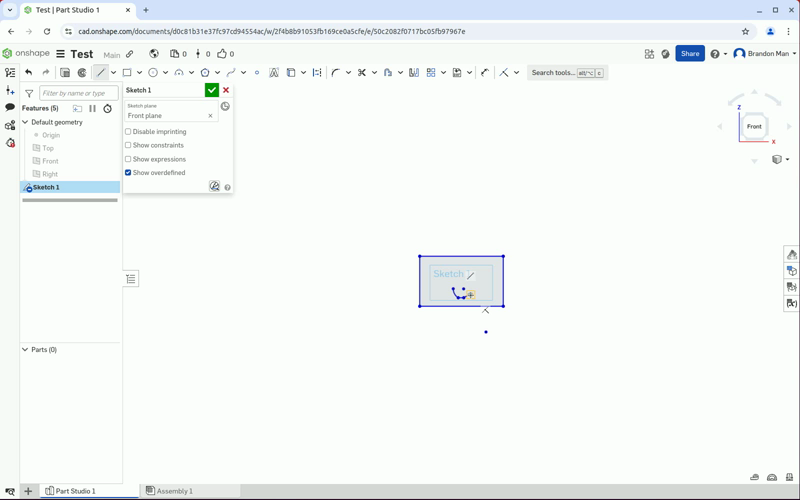
key_down(shift)
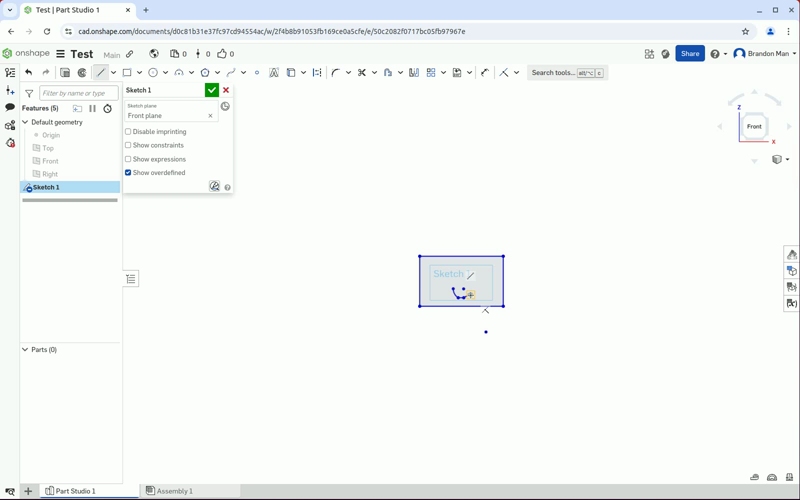
mouse_move(500, 294)
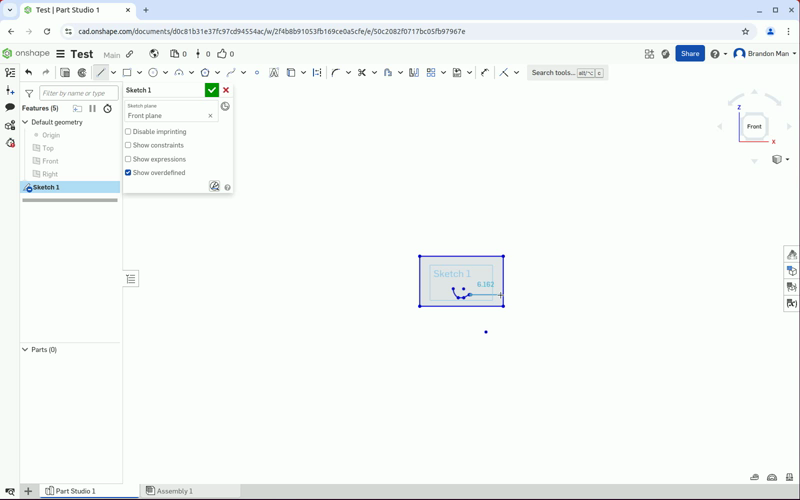
mouse_move(470, 285)
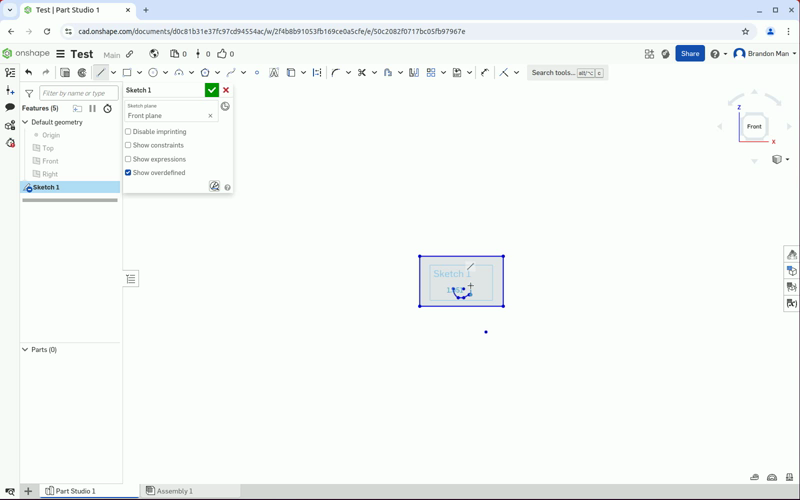
click(470, 285)
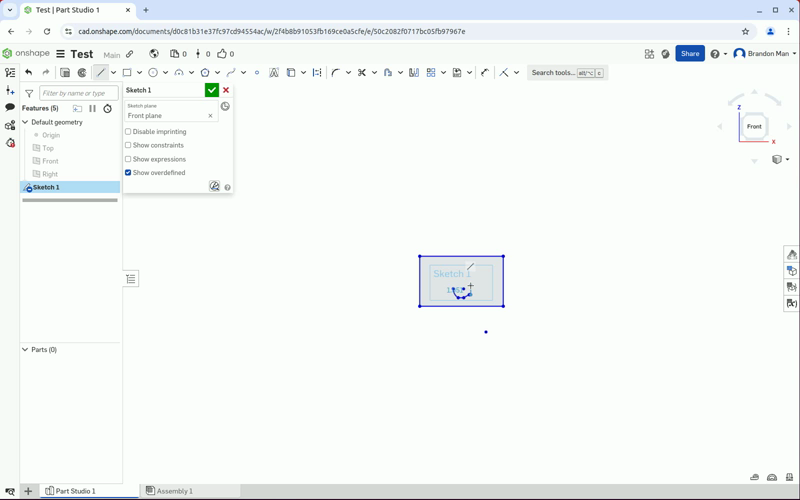
key_up(shift)
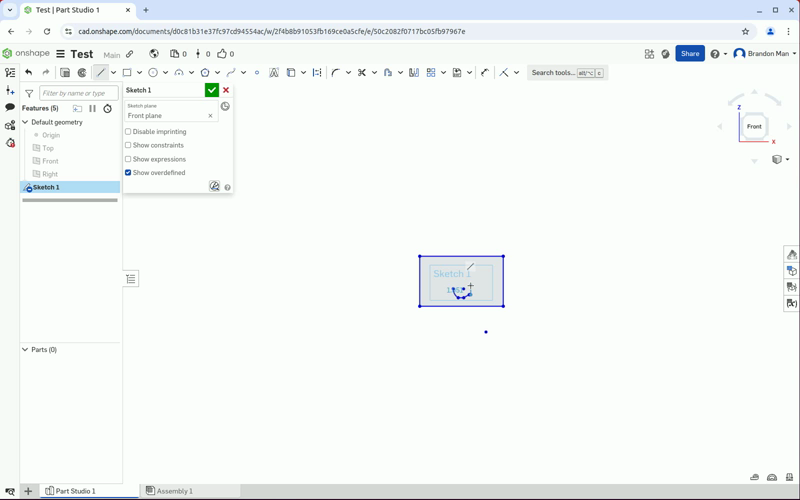
key(esc)
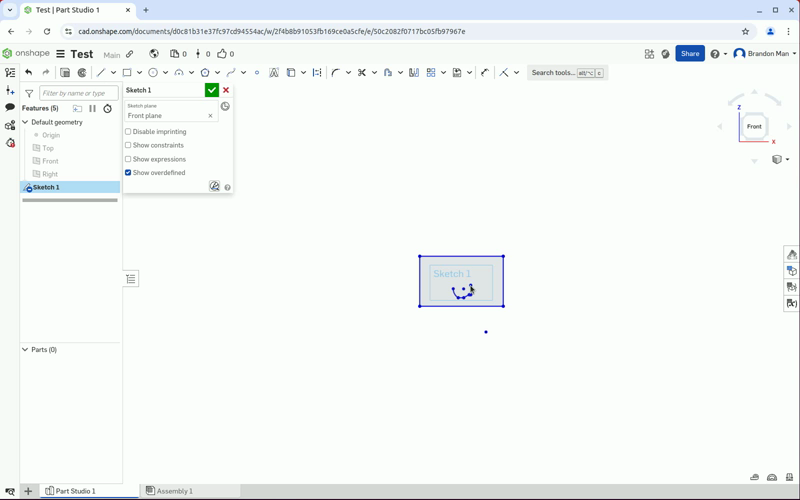
key(a)
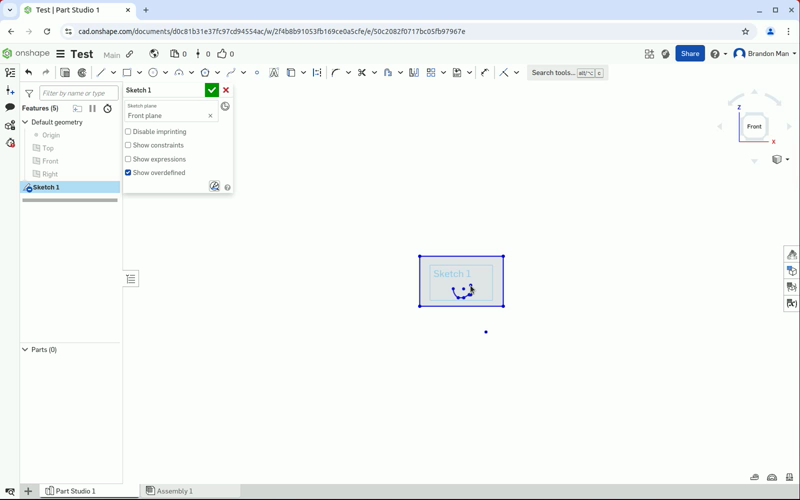
mouse_move(470, 285)
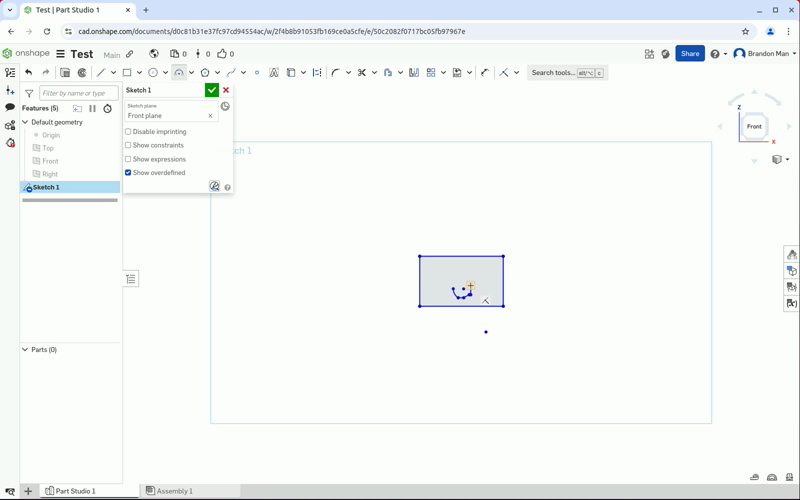
click(470, 285)
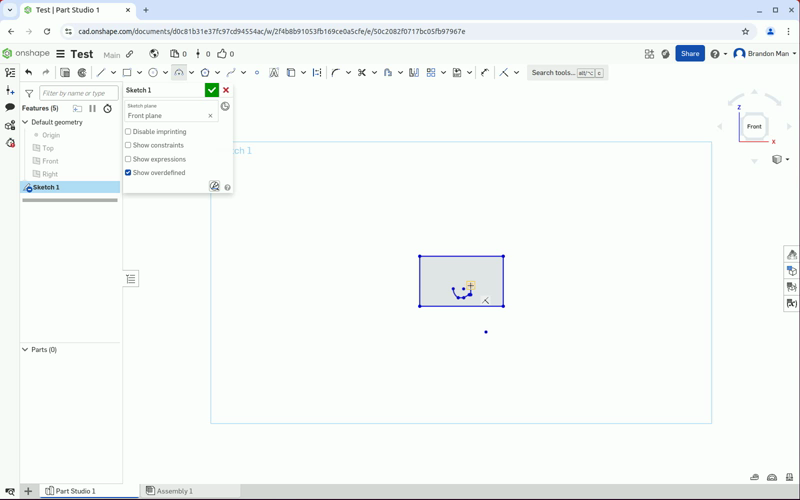
key_down(shift)
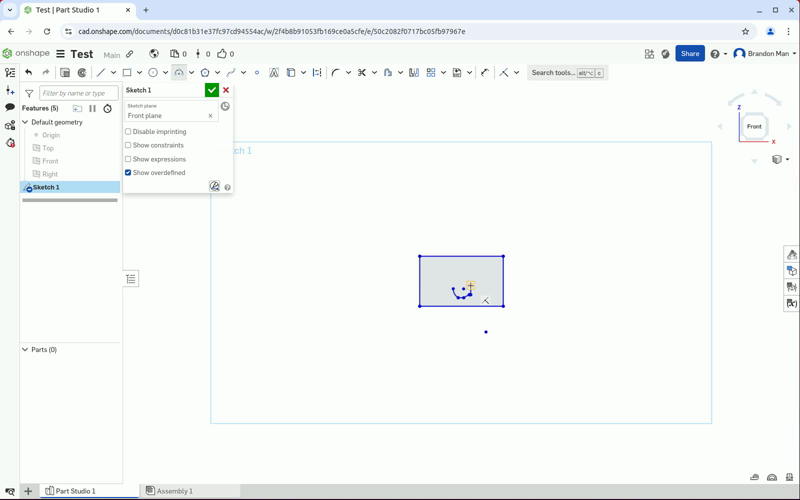
mouse_move(466, 280)
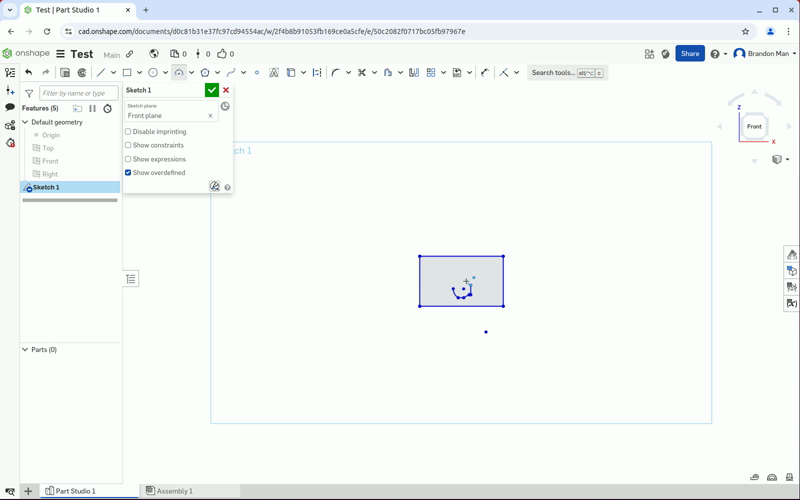
scroll(6)
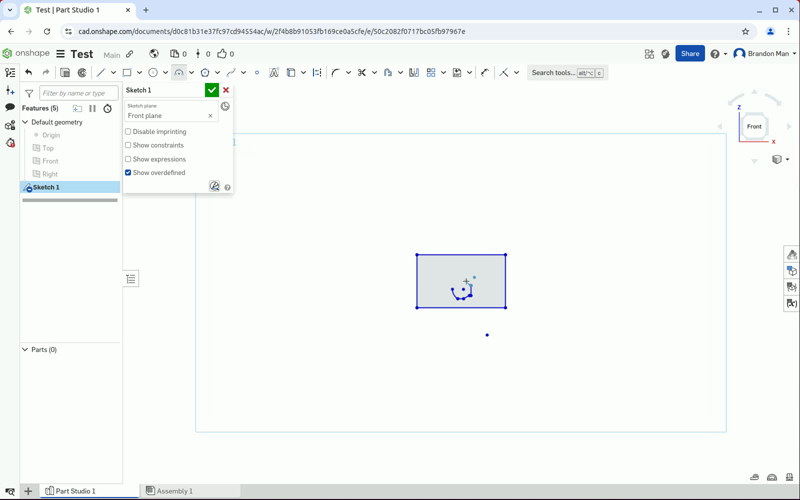
scroll(6)
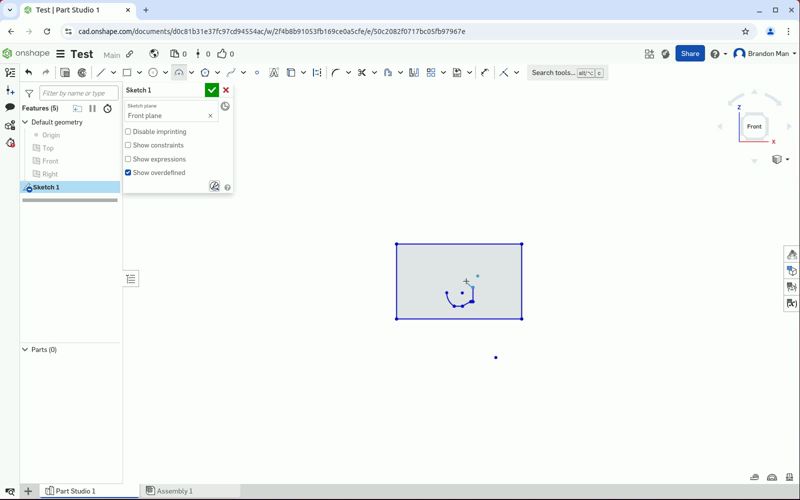
scroll(6)
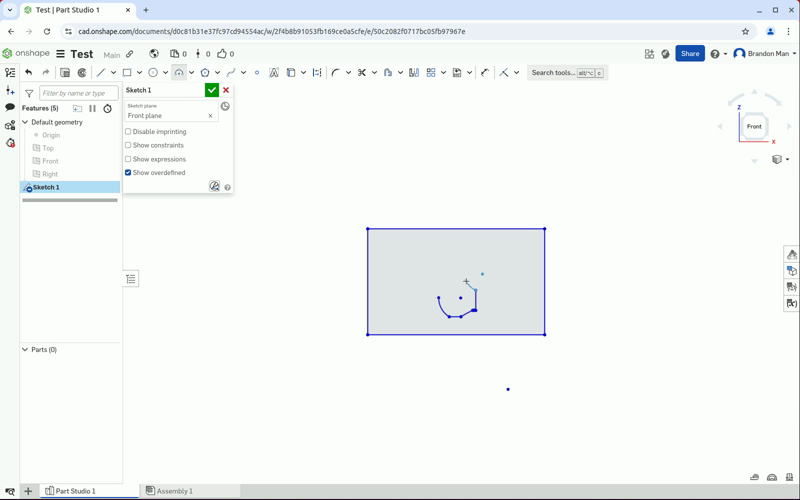
scroll(6)
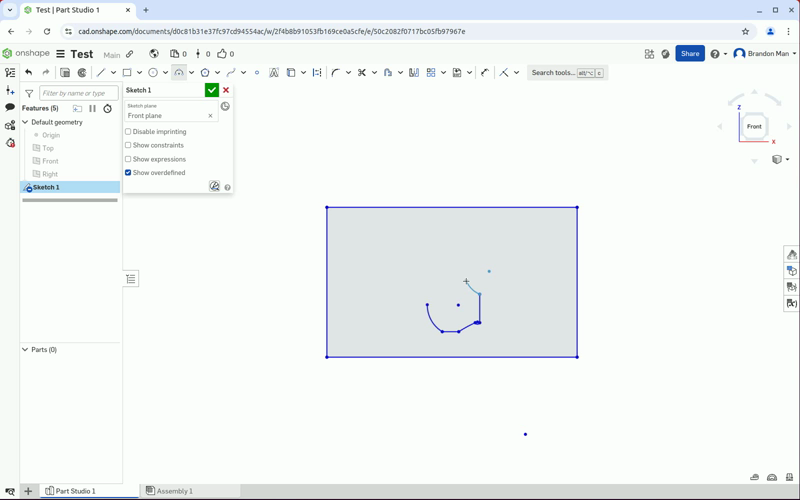
scroll(6)
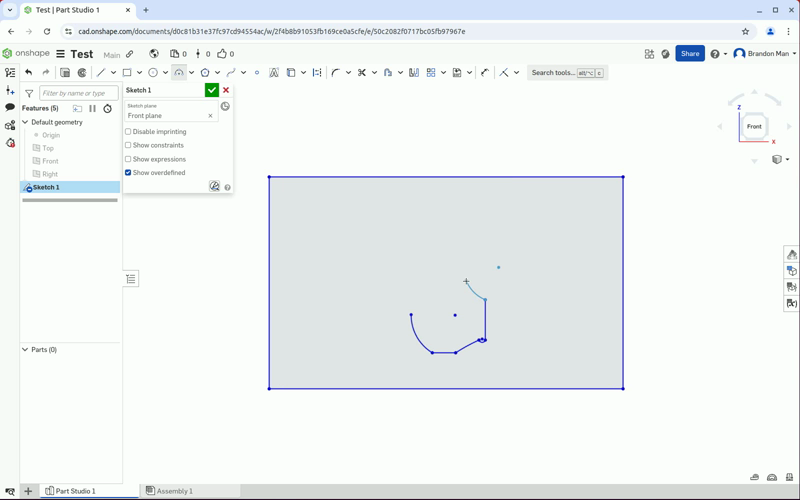
scroll(6)
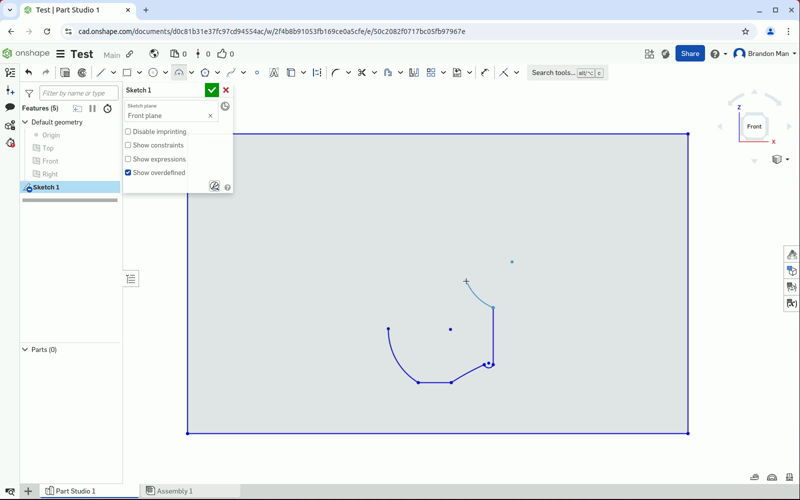
scroll(6)
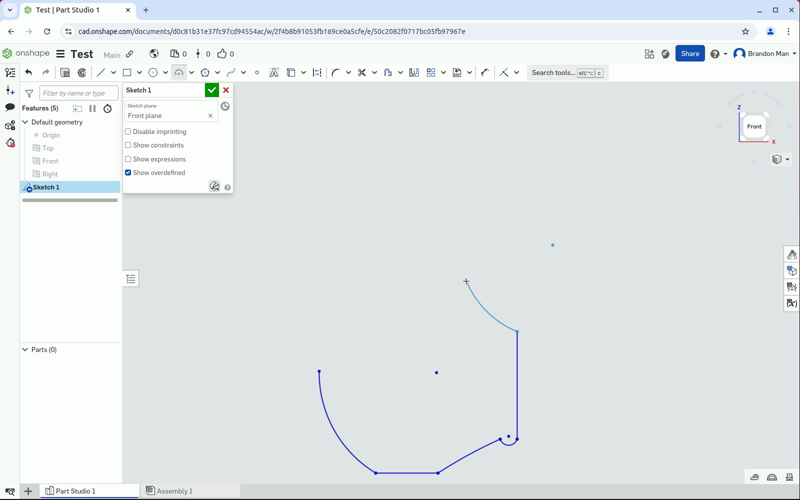
click(466, 280)
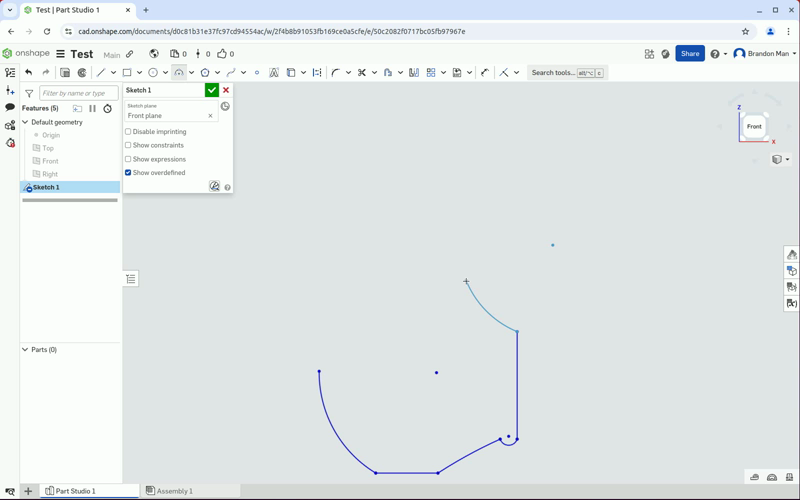
scroll(-6)
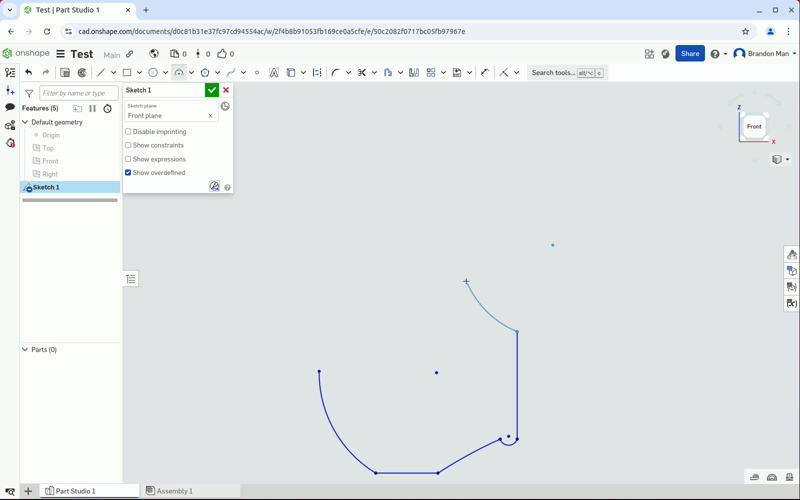
scroll(-6)
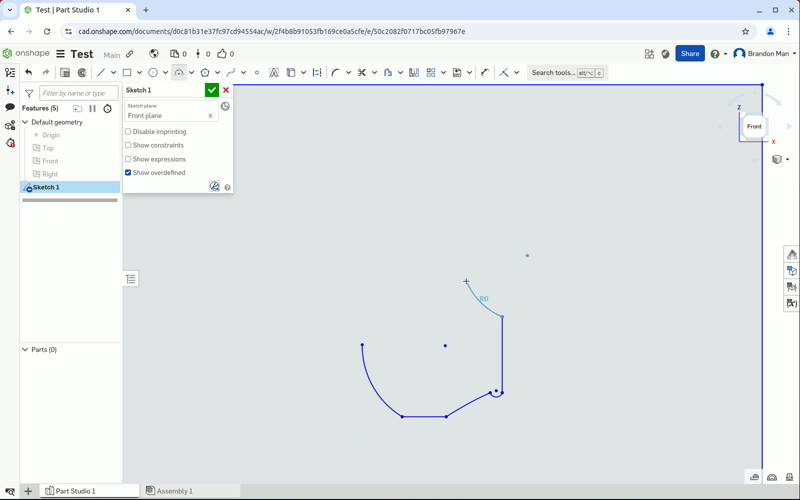
scroll(-6)
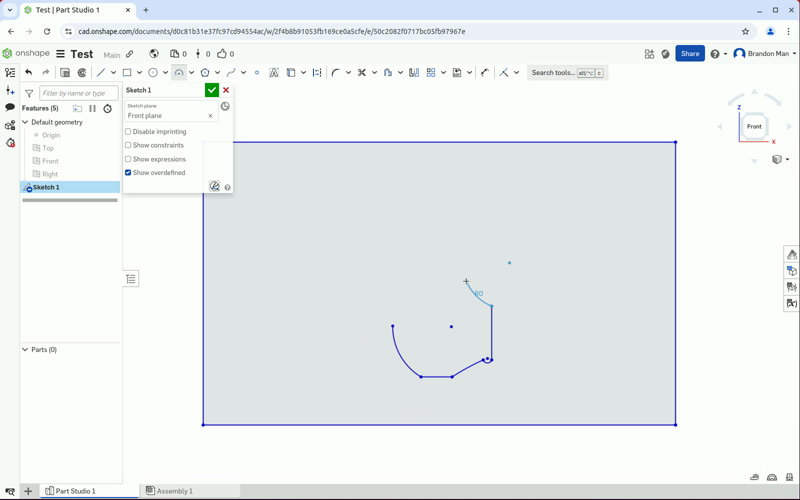
scroll(-6)
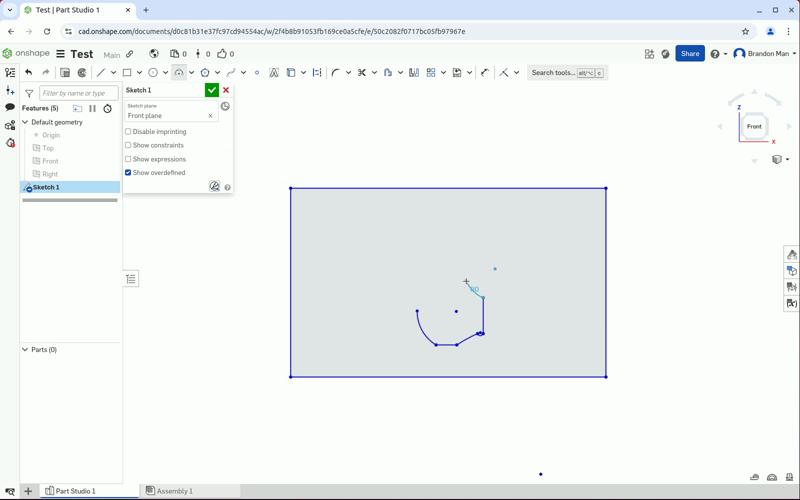
scroll(-6)
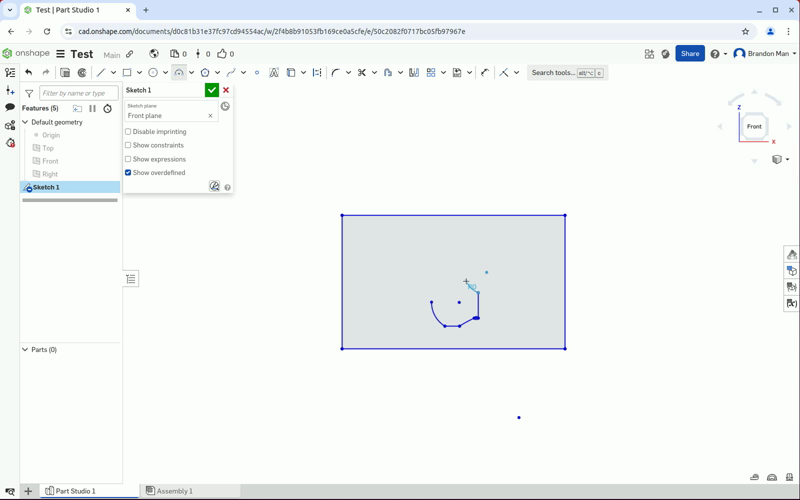
scroll(-6)
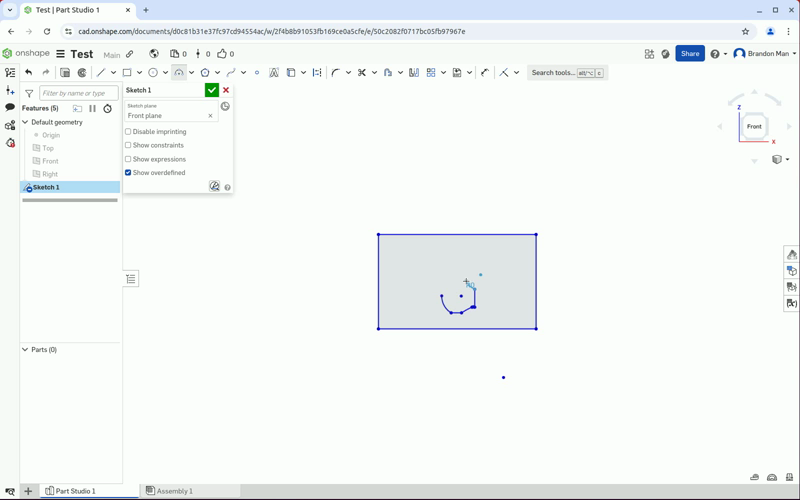
scroll(-6)
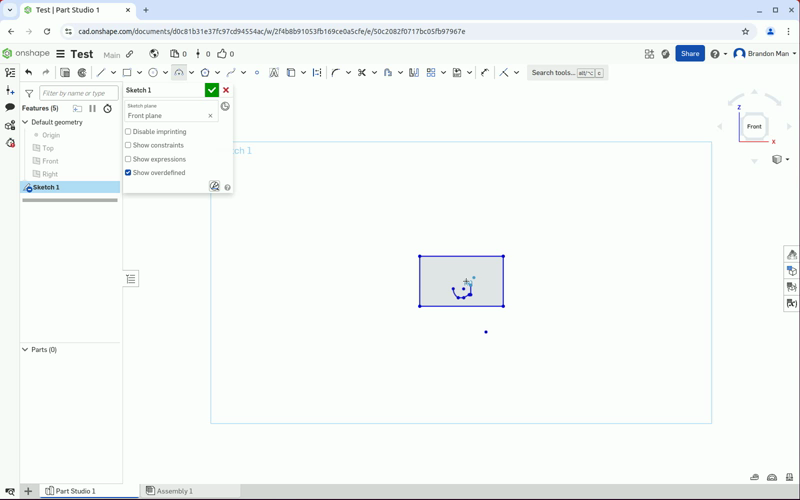
mouse_move(467, 283)
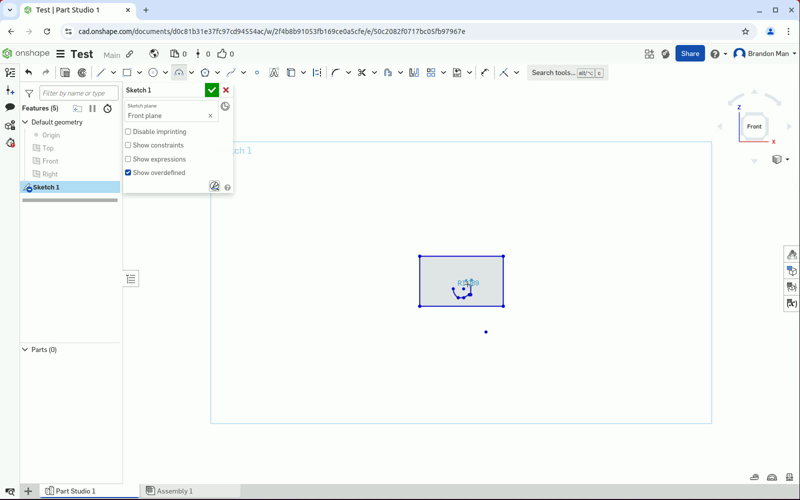
scroll(6)
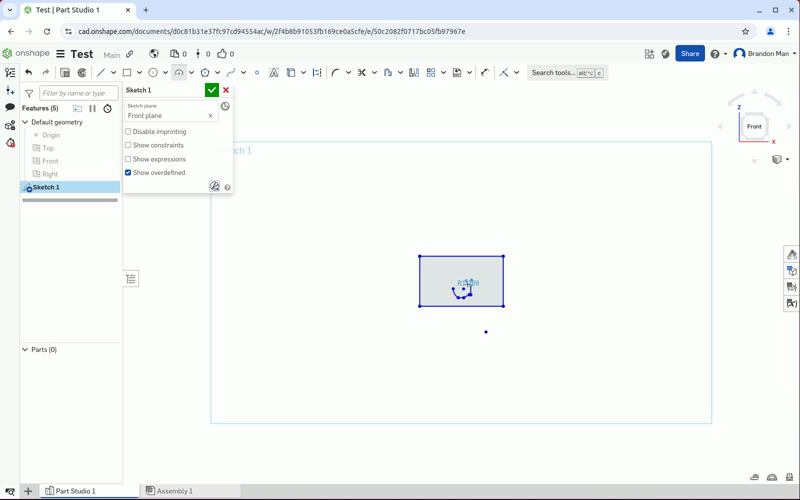
scroll(6)
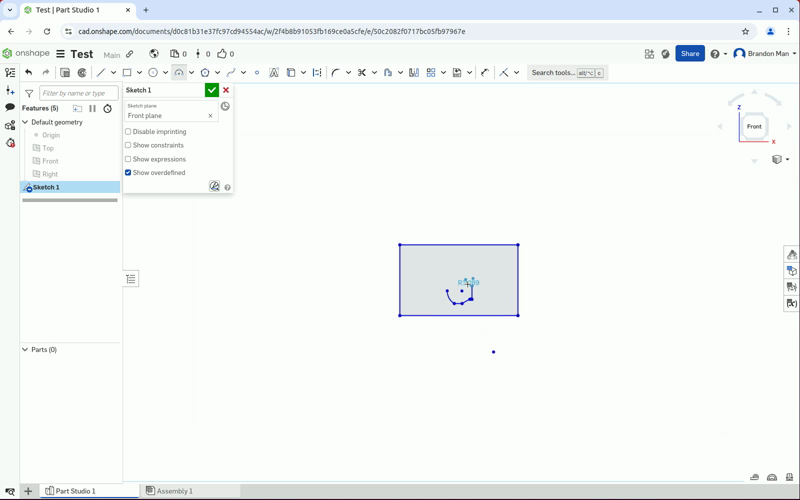
scroll(6)
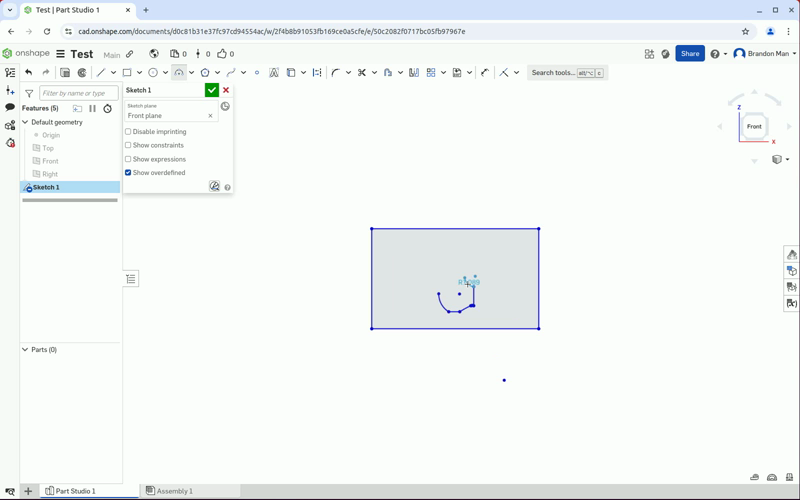
scroll(6)
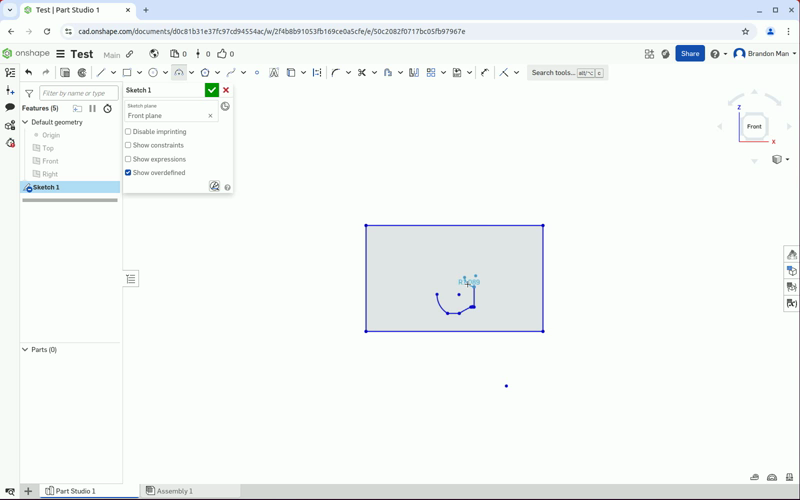
scroll(6)
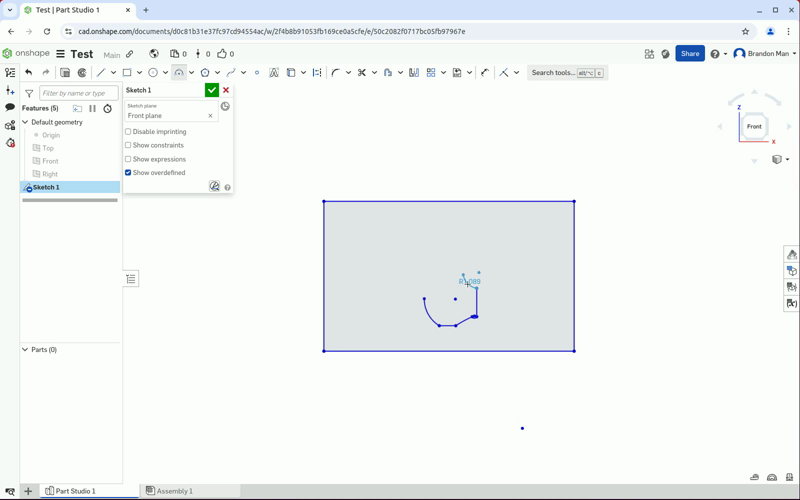
scroll(6)
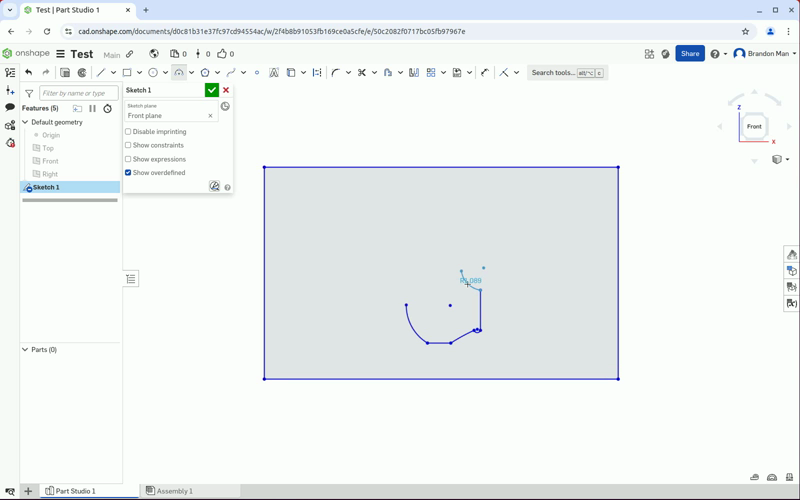
scroll(6)
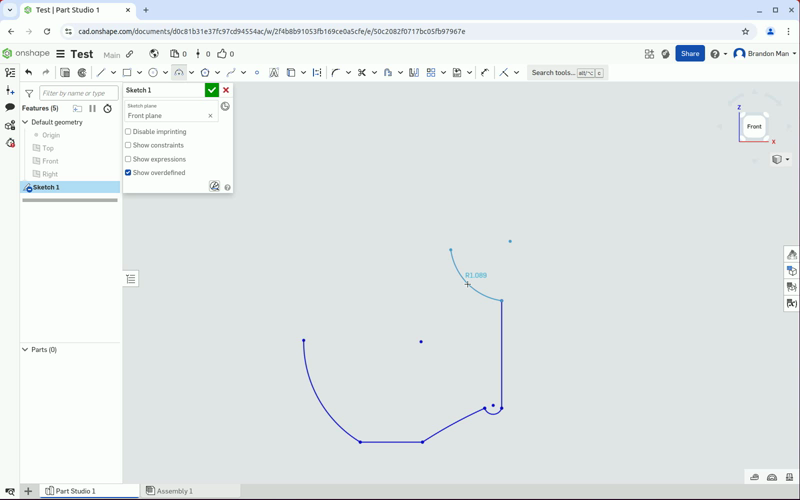
click(467, 283)
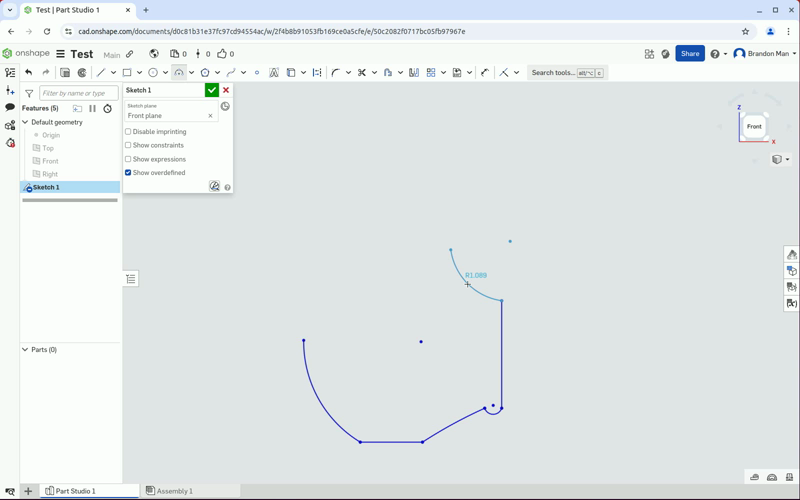
scroll(-6)
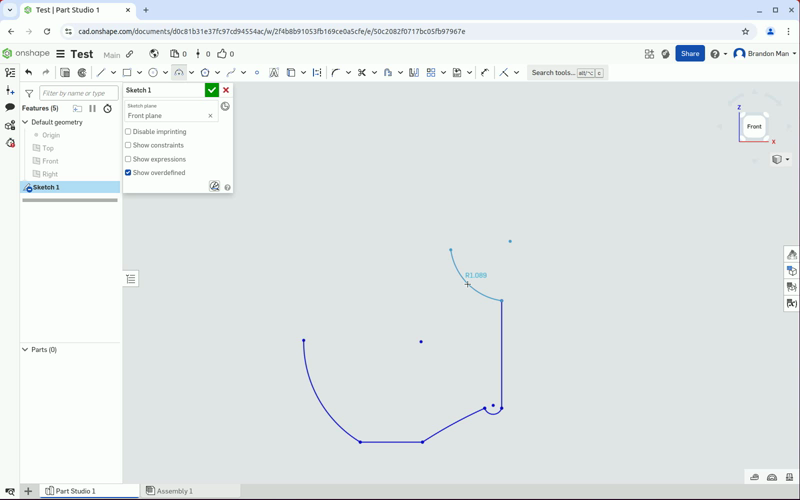
scroll(-6)
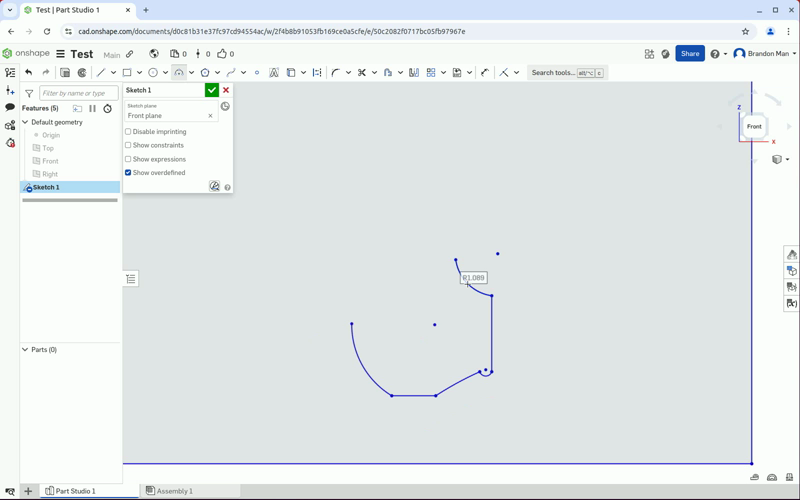
scroll(-6)
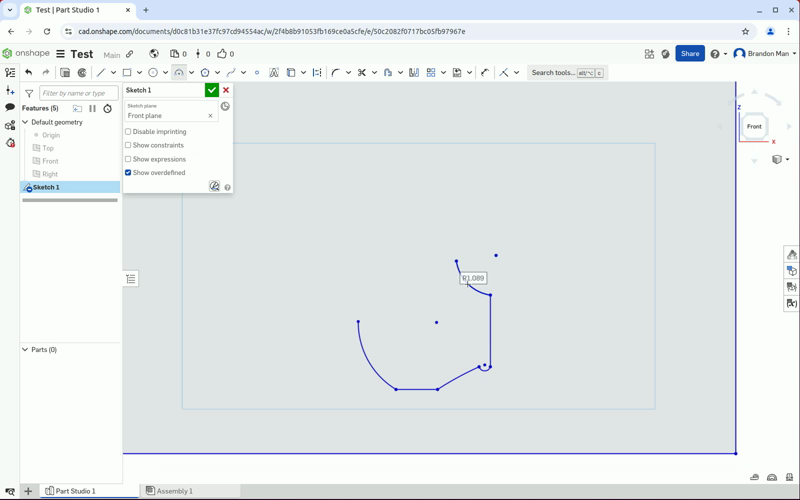
scroll(-6)
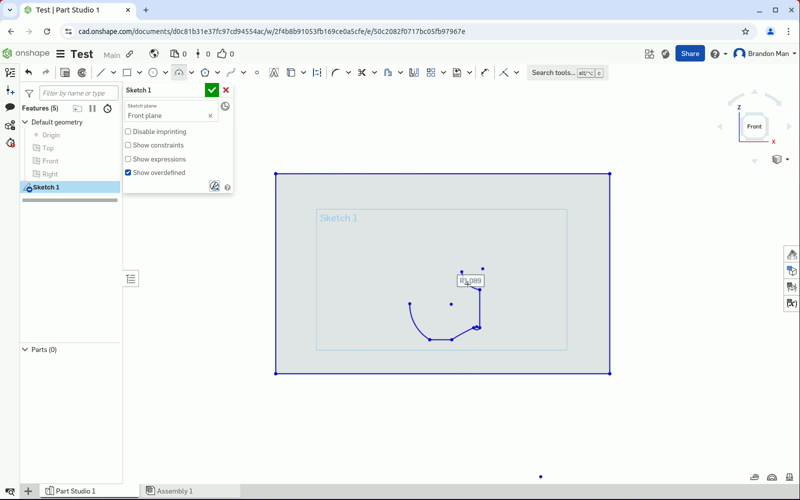
scroll(-6)
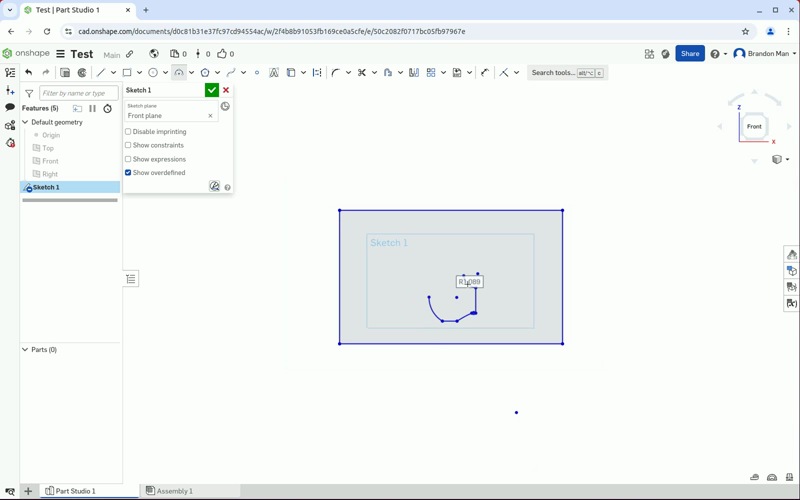
scroll(-6)
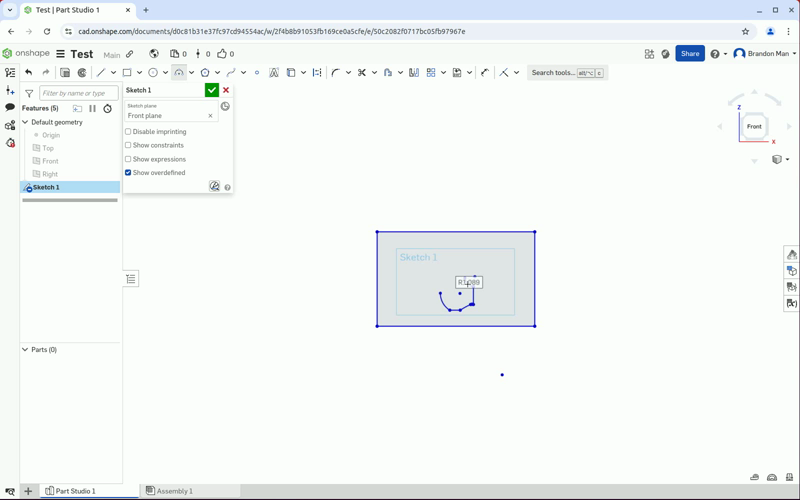
scroll(-6)
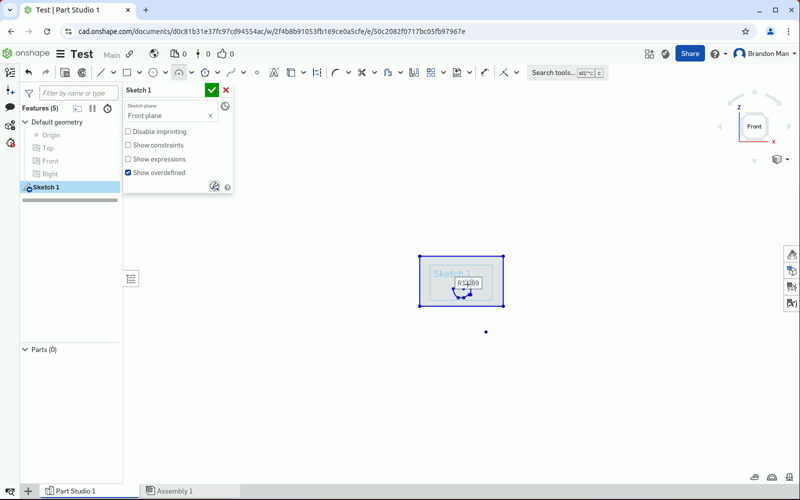
key_up(shift)
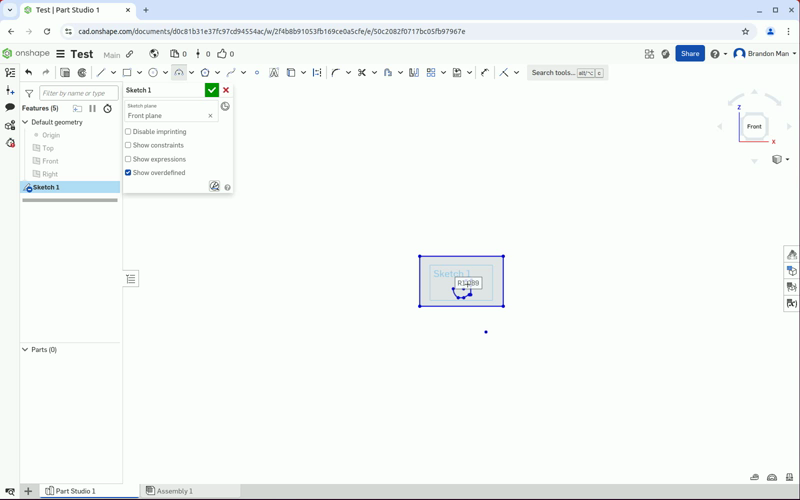
key(esc)
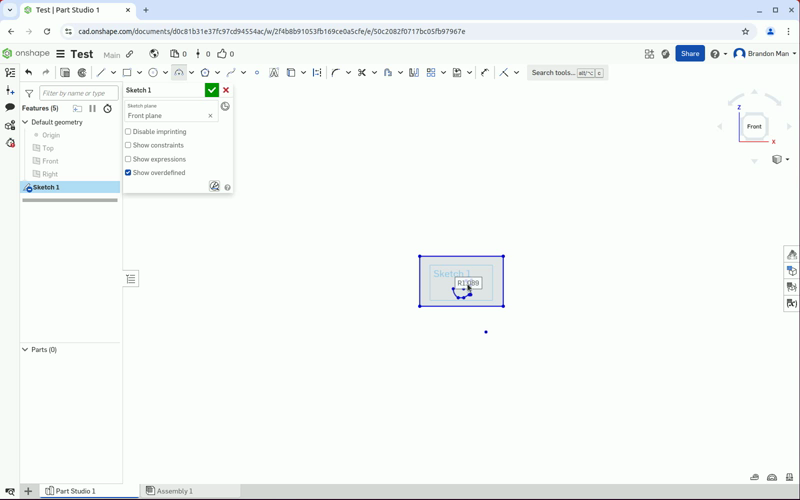
key(l)
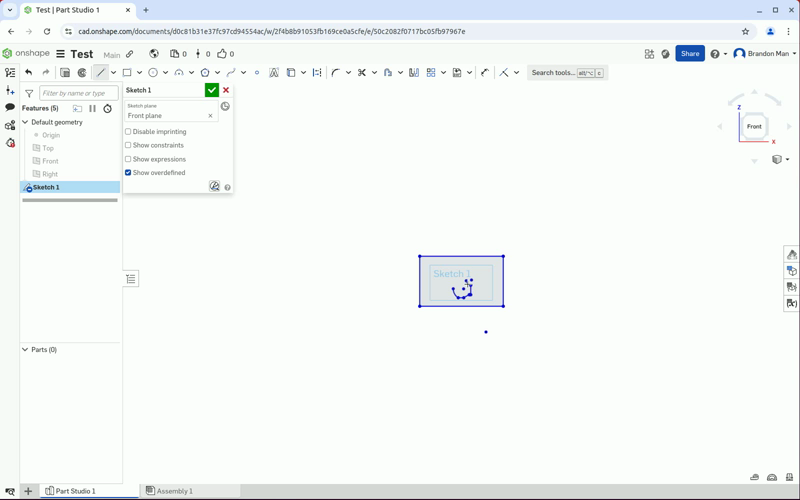
mouse_move(466, 280)
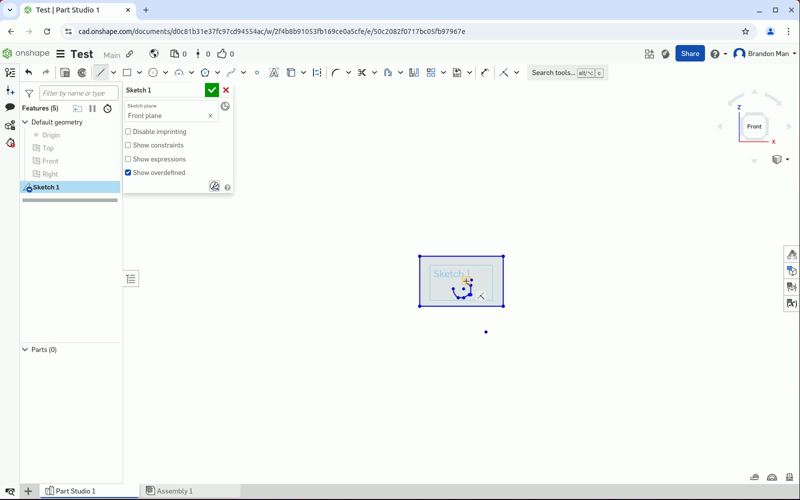
scroll(6)
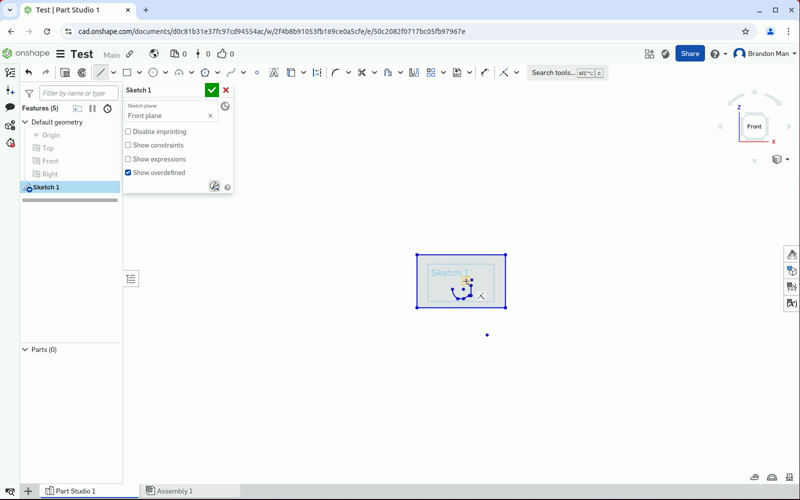
scroll(6)
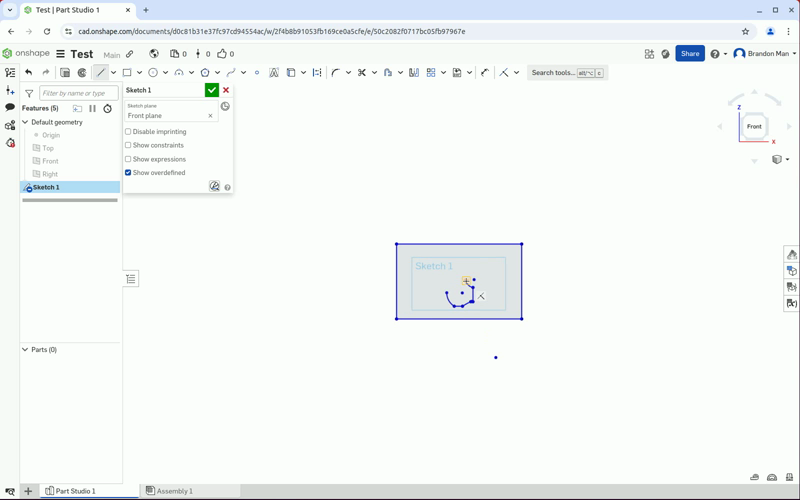
scroll(6)
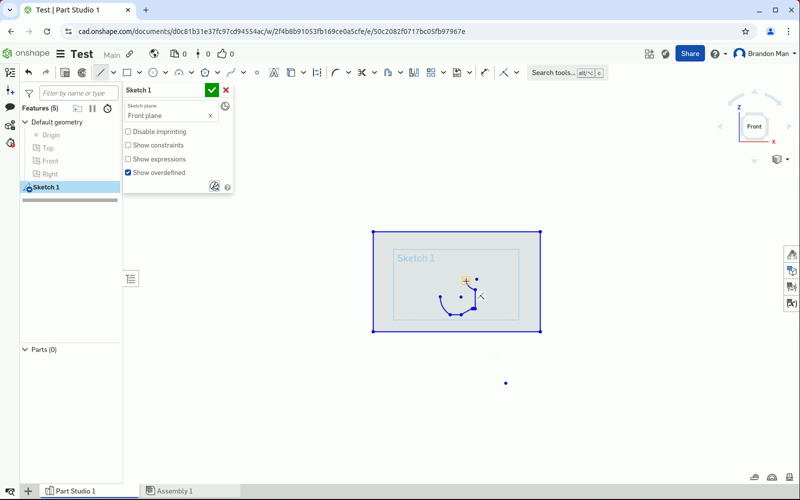
scroll(6)
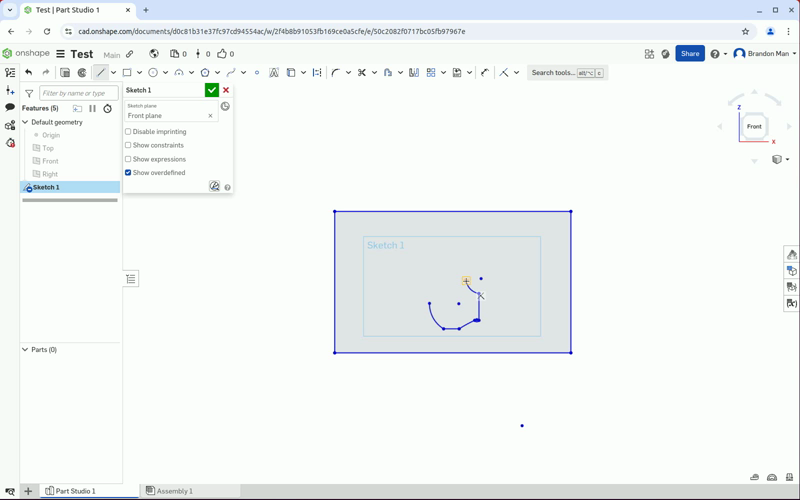
scroll(6)
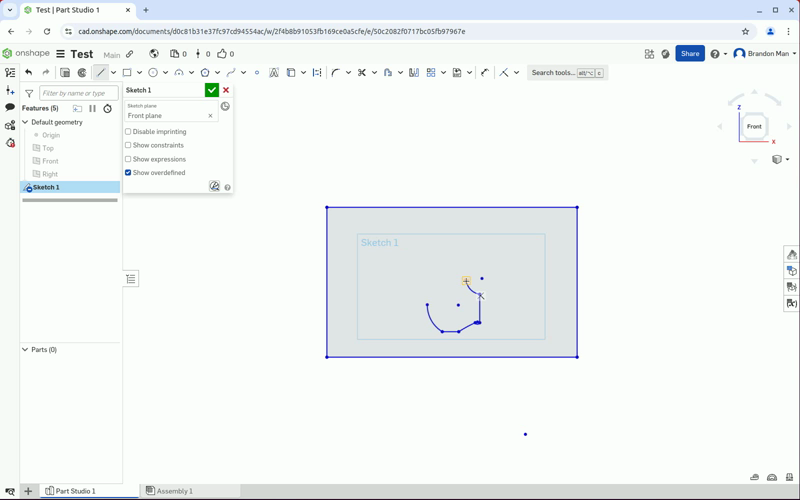
scroll(6)
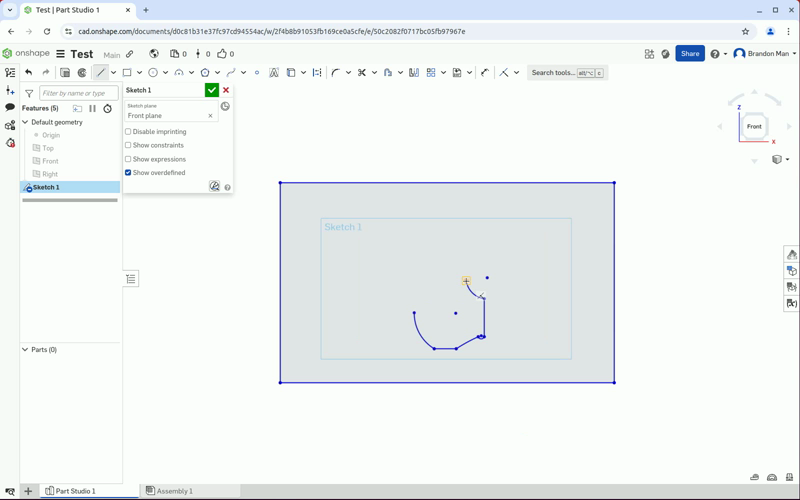
scroll(6)
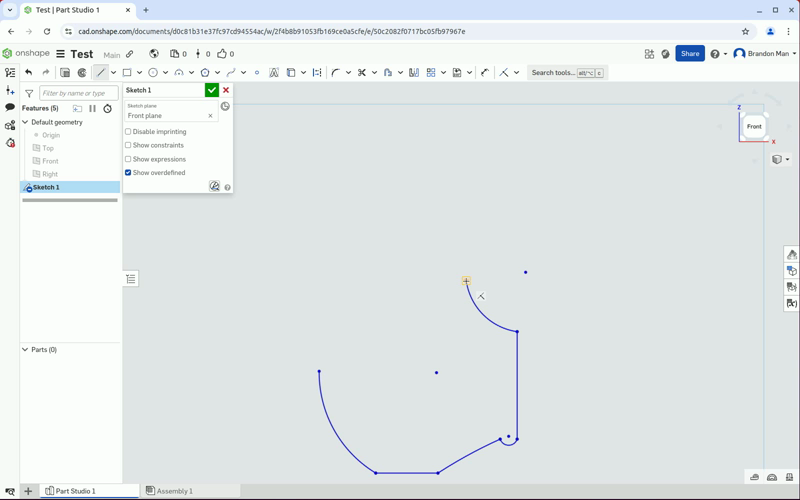
click(466, 280)
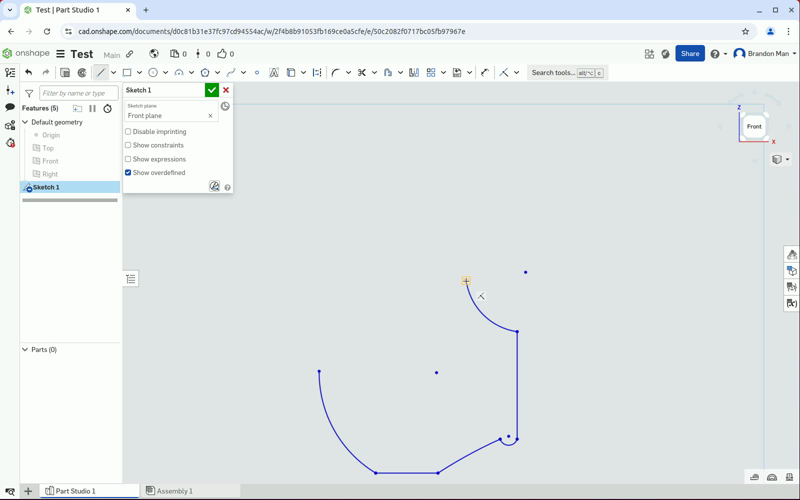
scroll(-6)
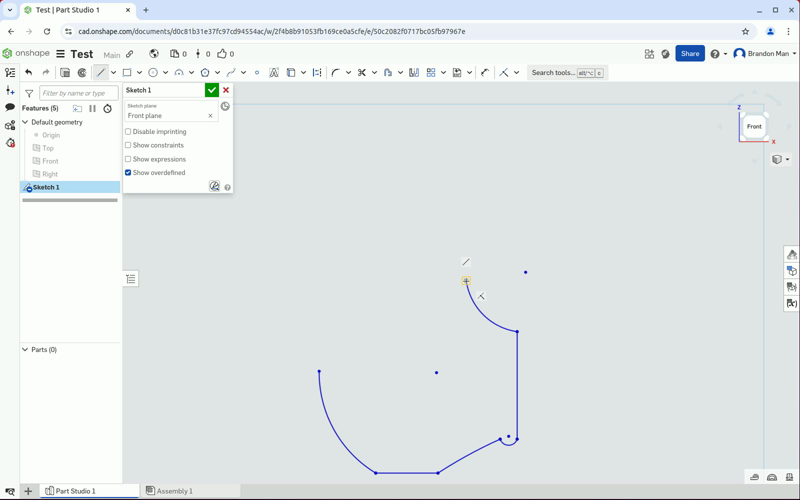
scroll(-6)
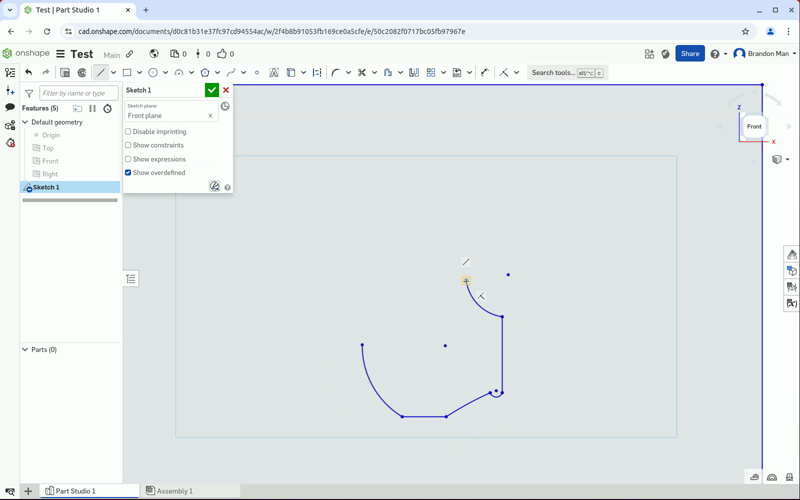
scroll(-6)
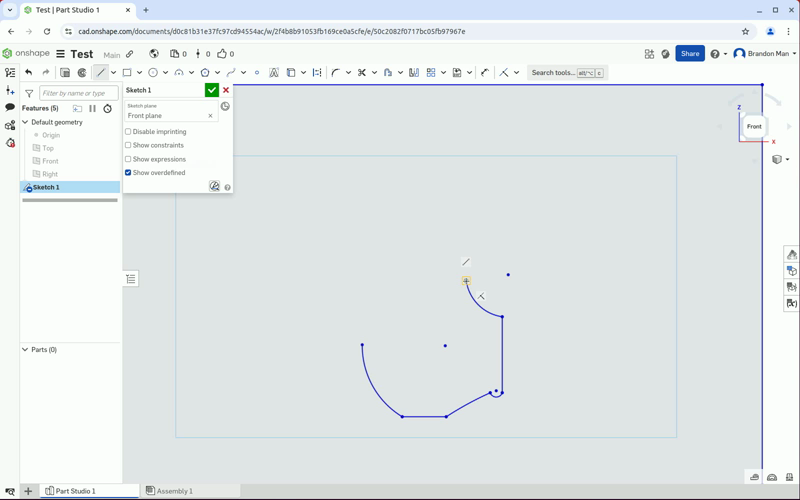
scroll(-6)
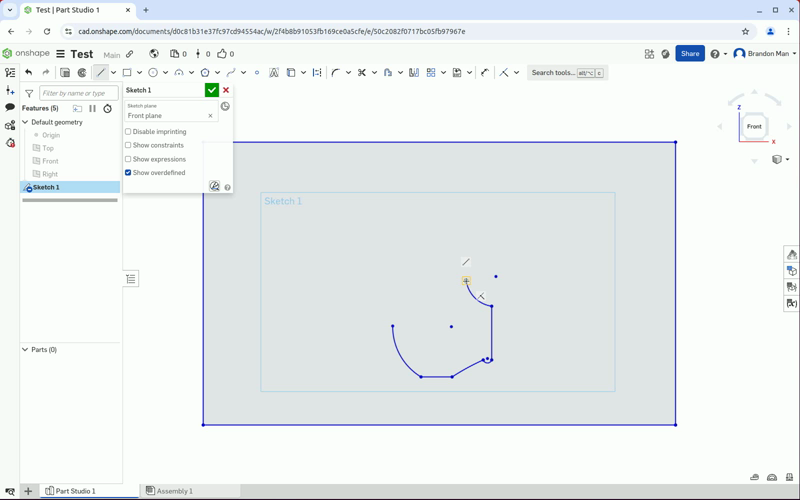
scroll(-6)
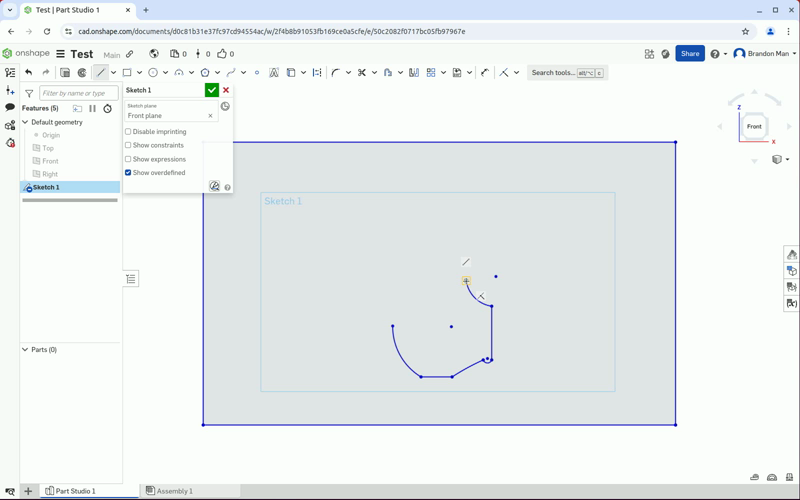
scroll(-6)
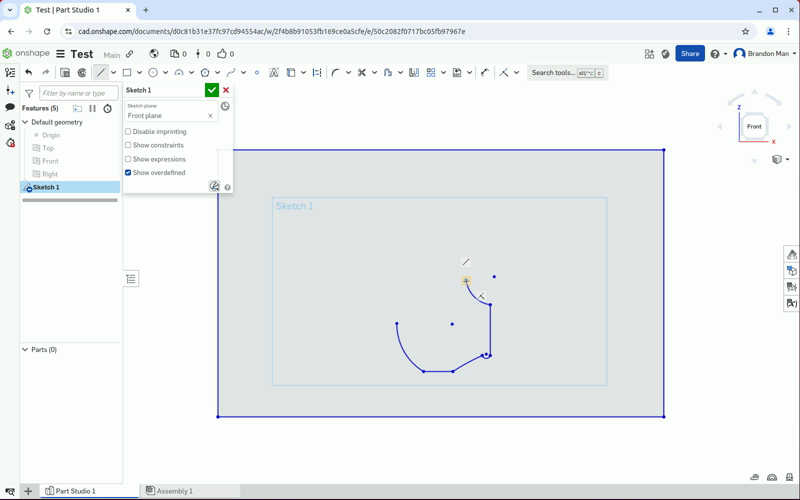
scroll(-6)
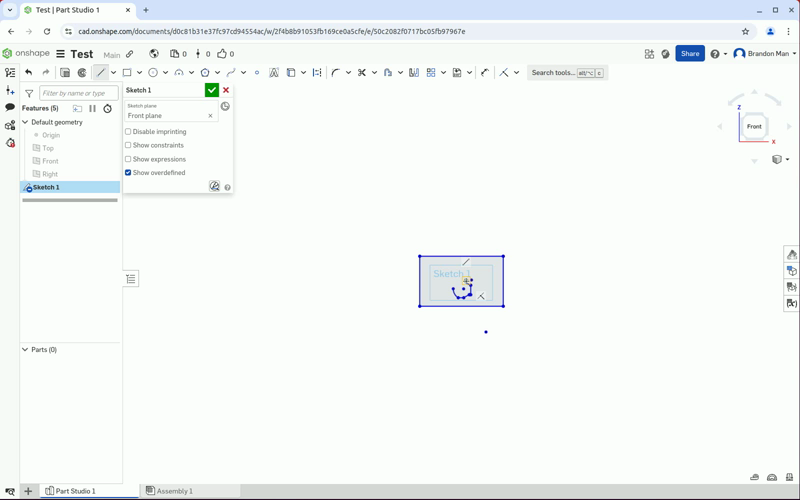
key_down(shift)
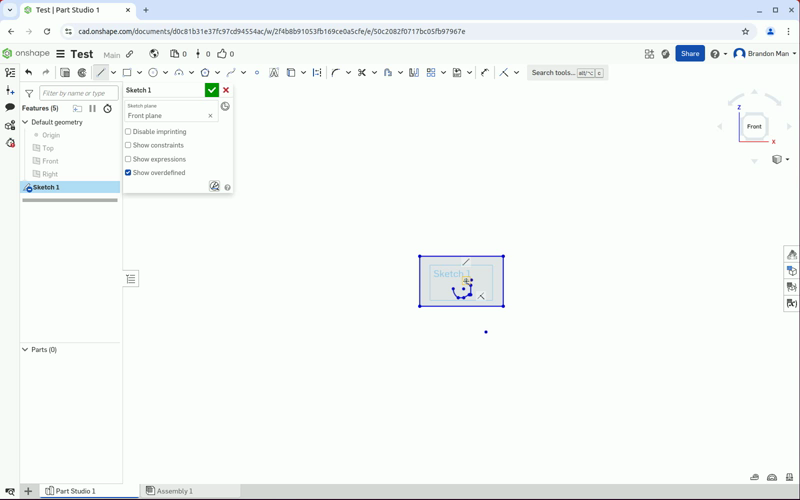
mouse_move(496, 280)
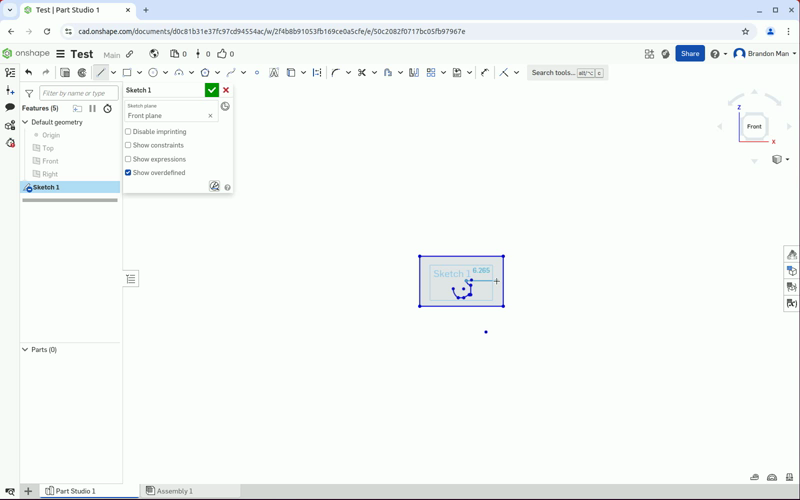
mouse_move(466, 276)
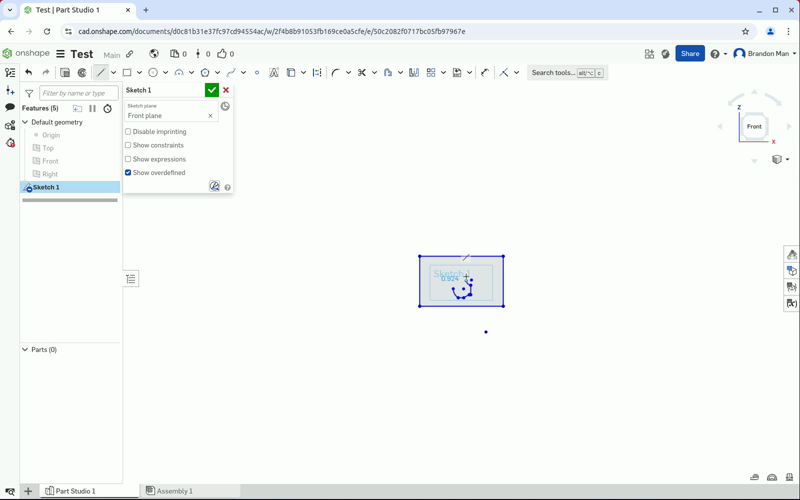
scroll(6)
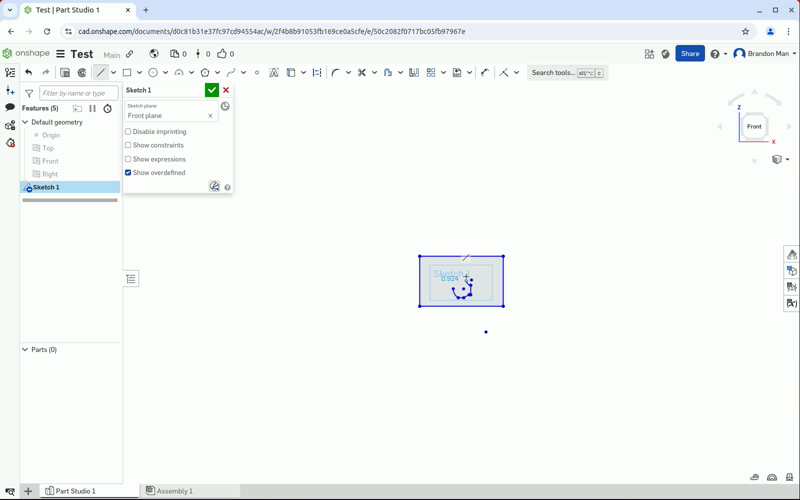
scroll(6)
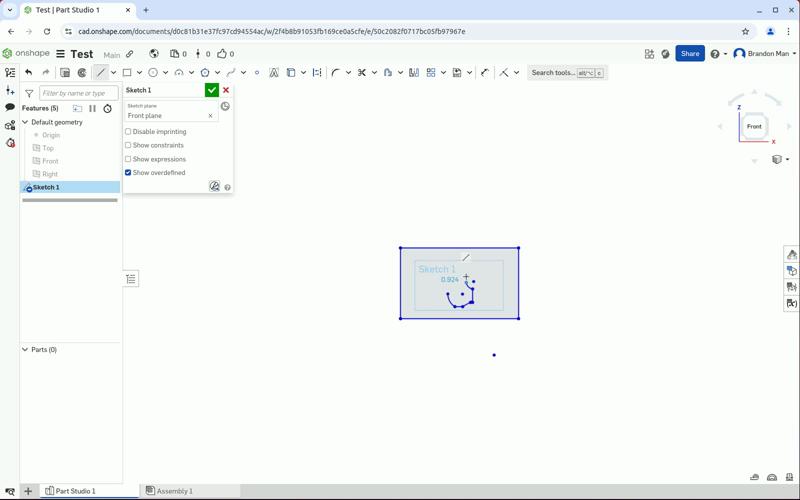
scroll(6)
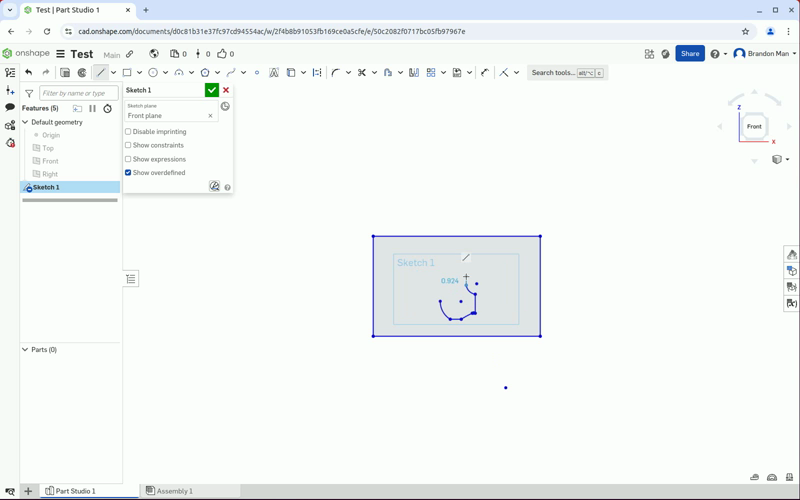
scroll(6)
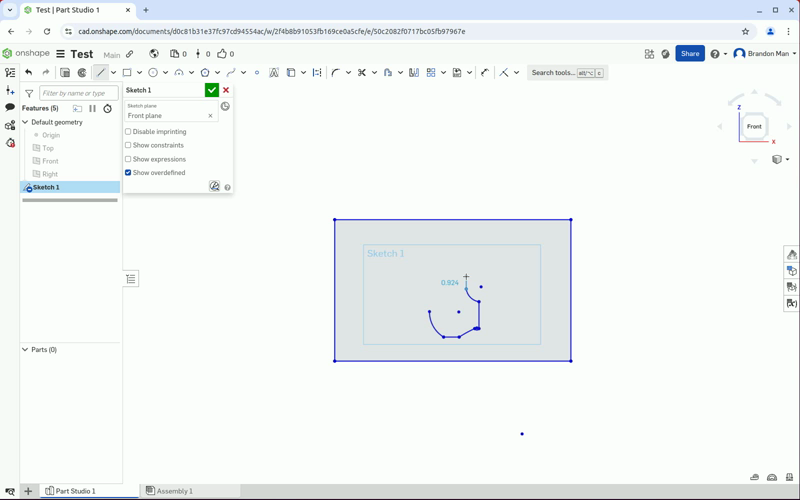
scroll(6)
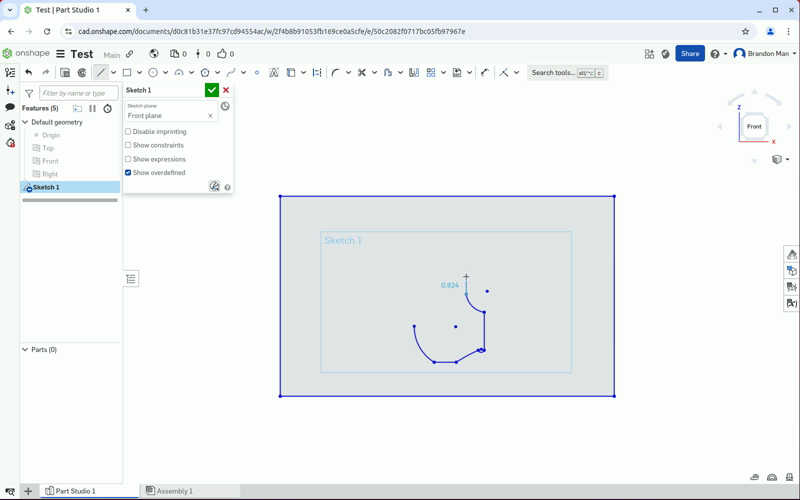
scroll(6)
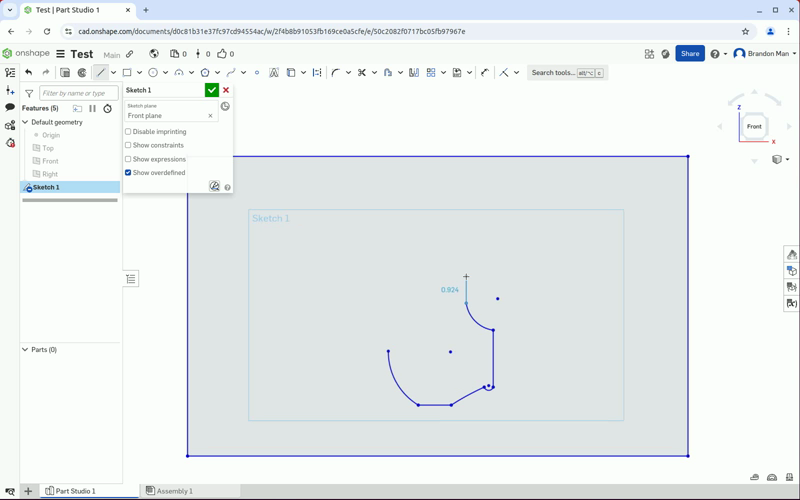
scroll(6)
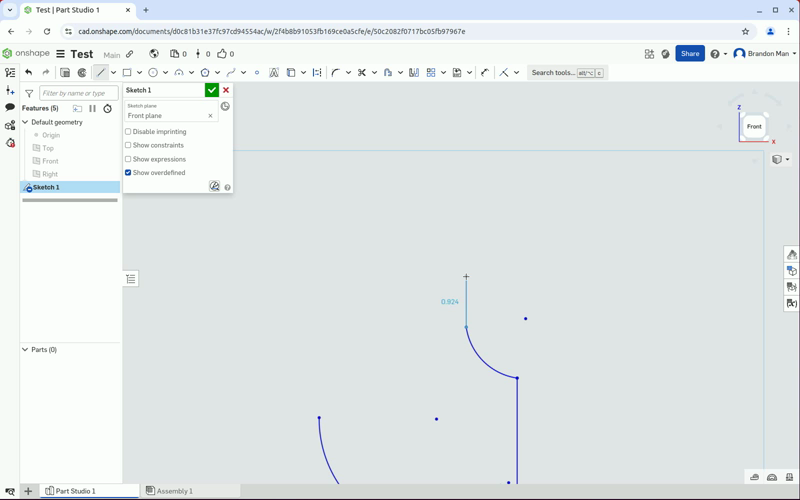
click(466, 276)
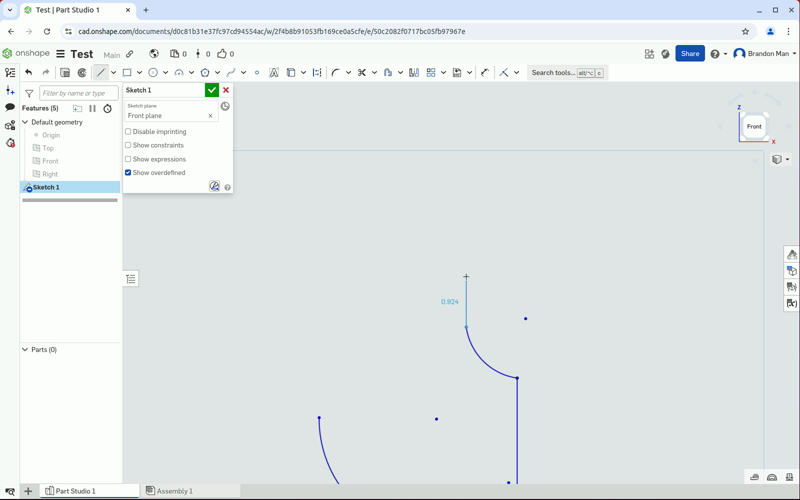
scroll(-6)
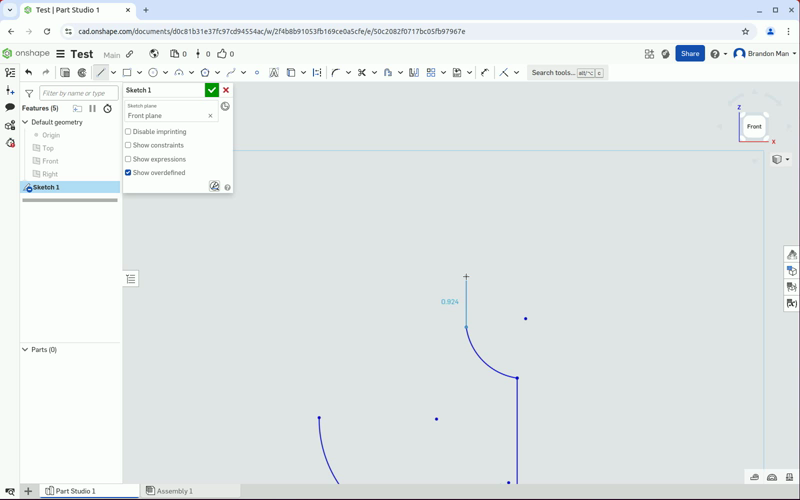
scroll(-6)
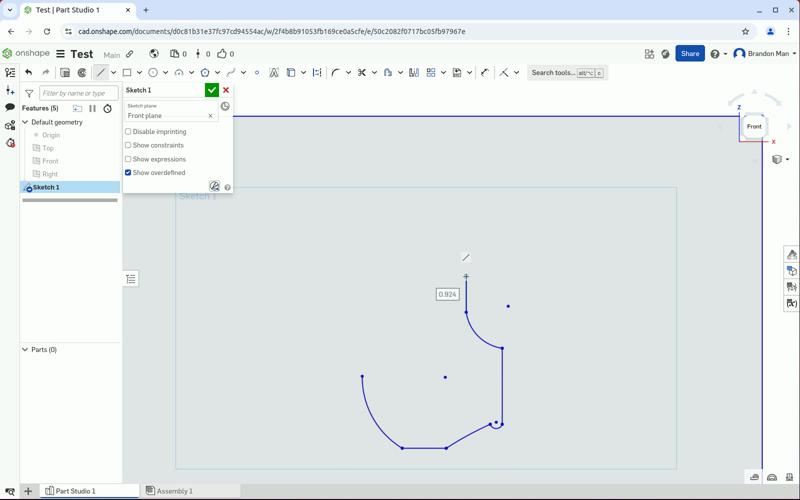
scroll(-6)
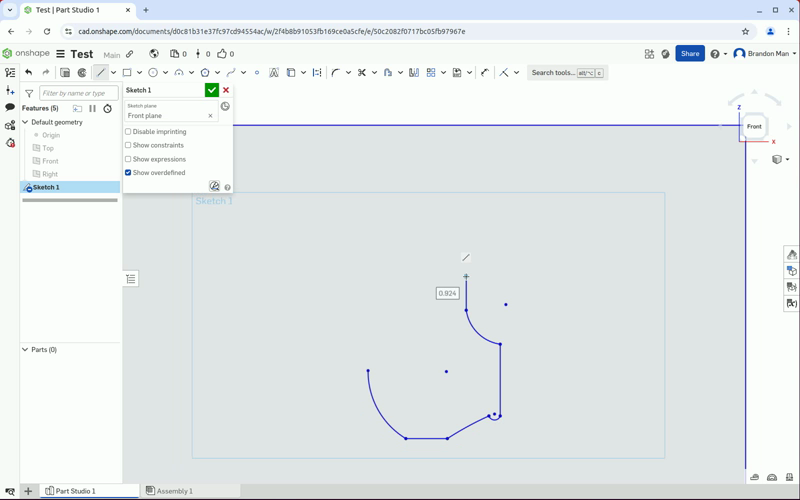
scroll(-6)
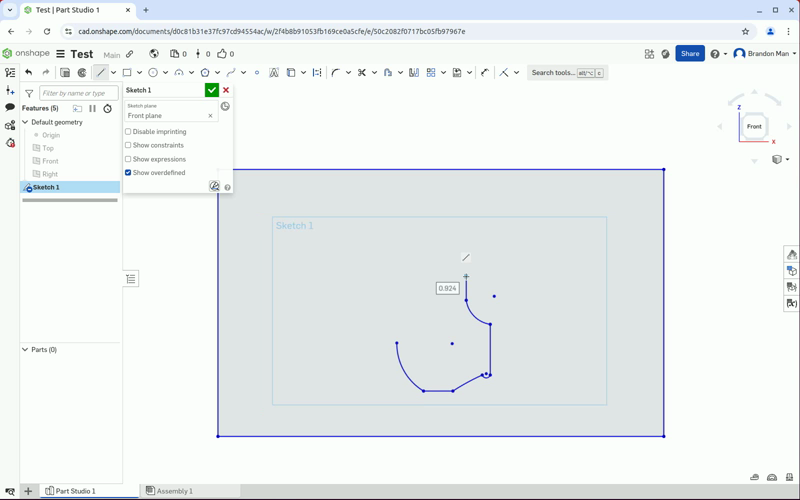
scroll(-6)
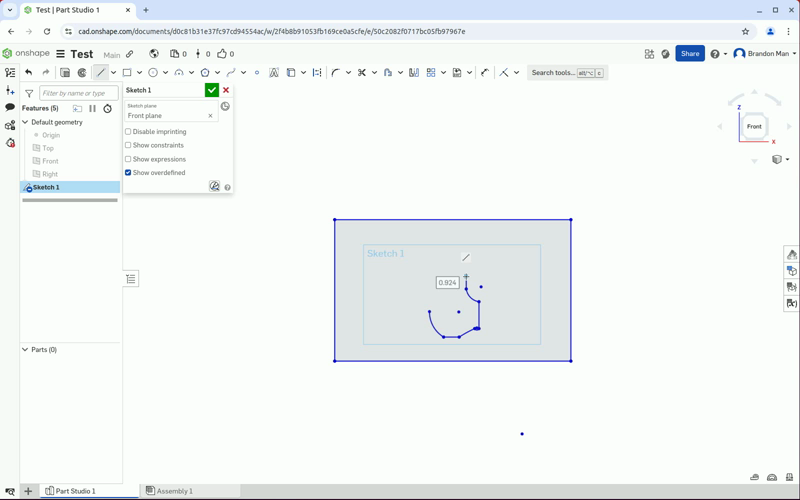
scroll(-6)
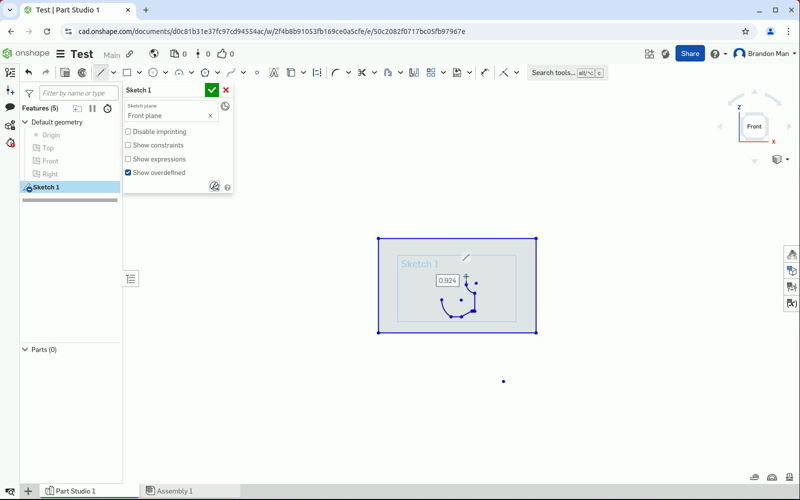
scroll(-6)
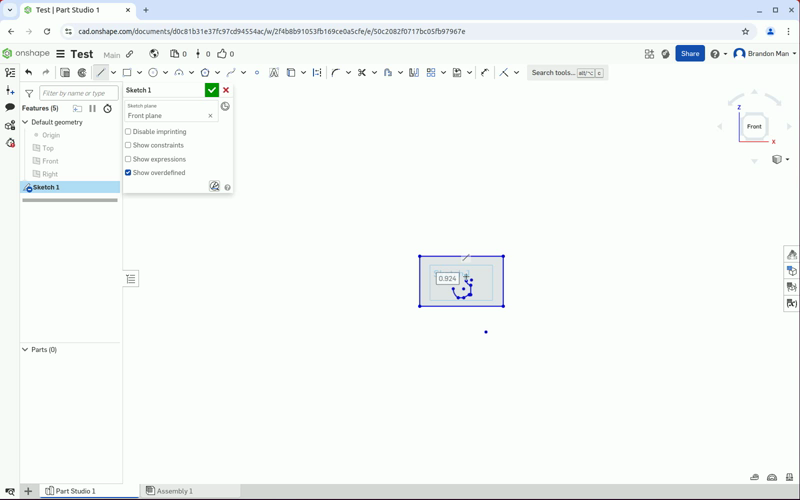
key_up(shift)
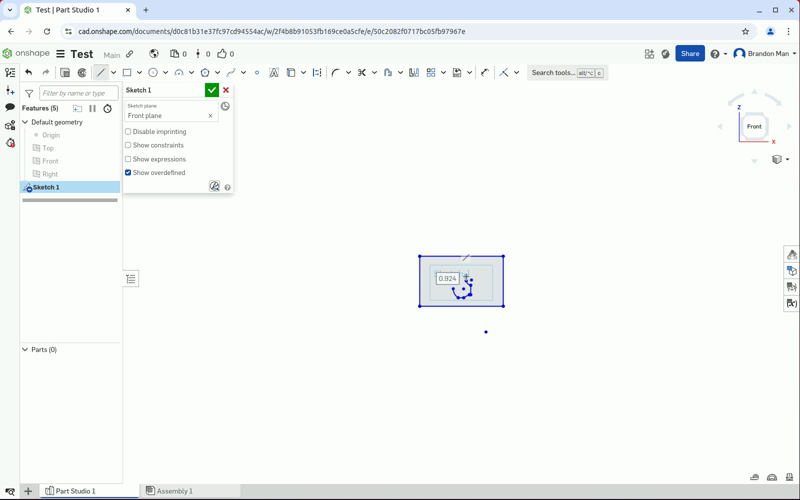
key(esc)
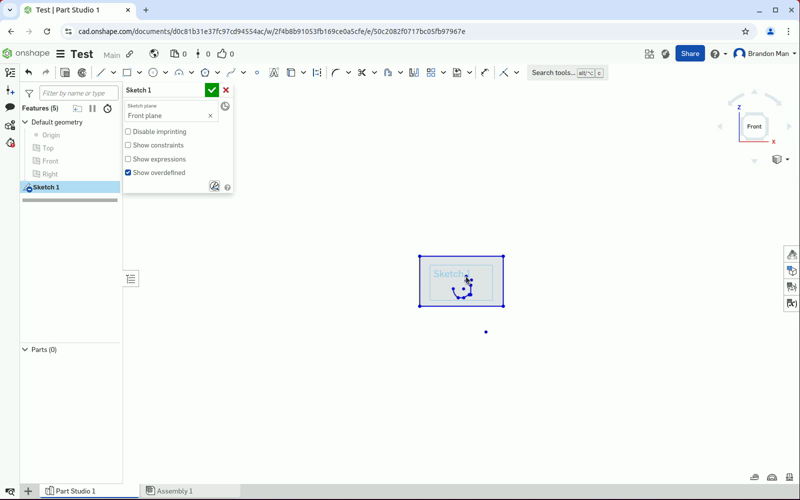
key(a)
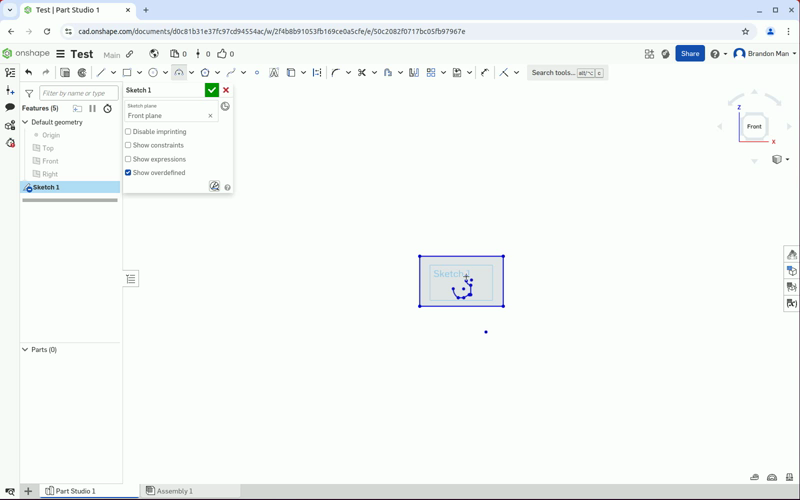
mouse_move(466, 276)
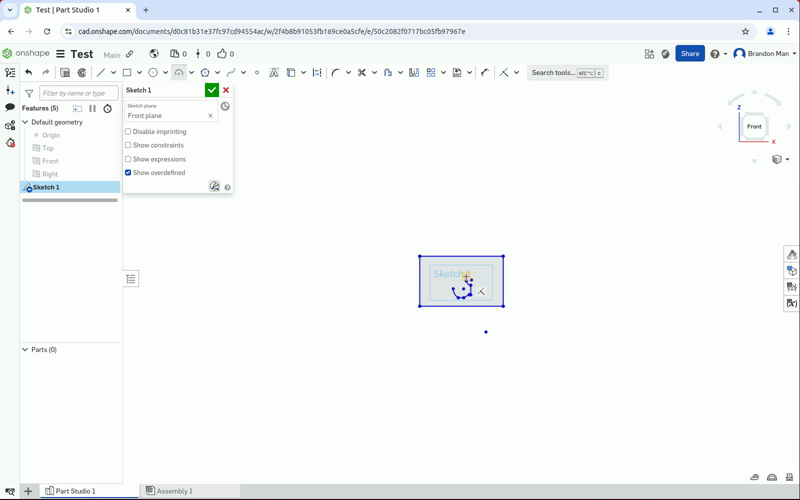
click(466, 276)
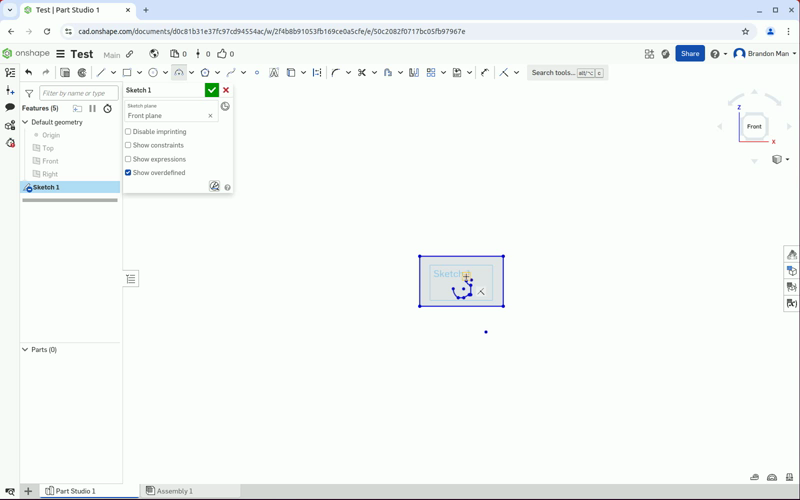
key_down(shift)
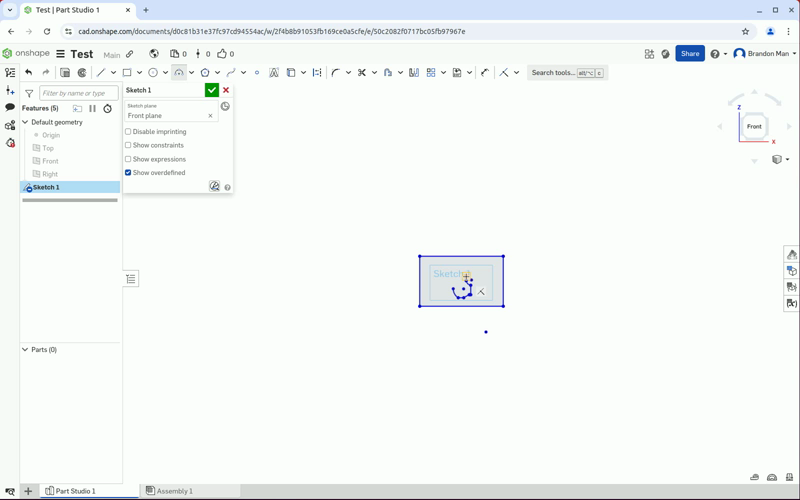
mouse_move(456, 276)
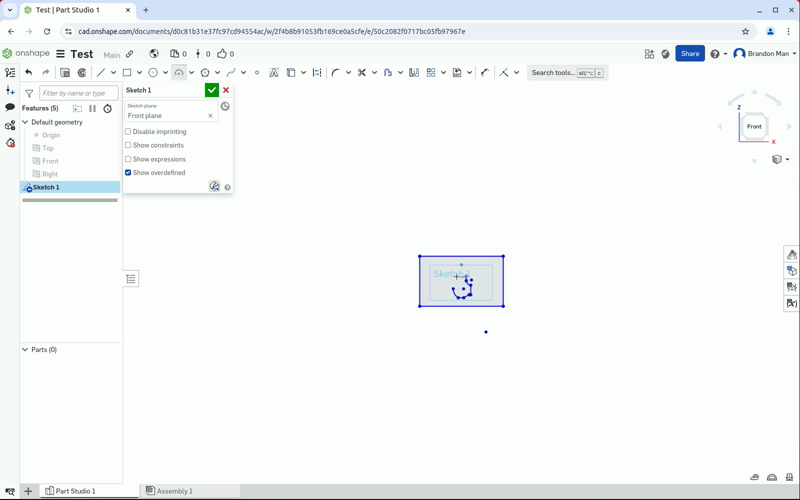
click(456, 276)
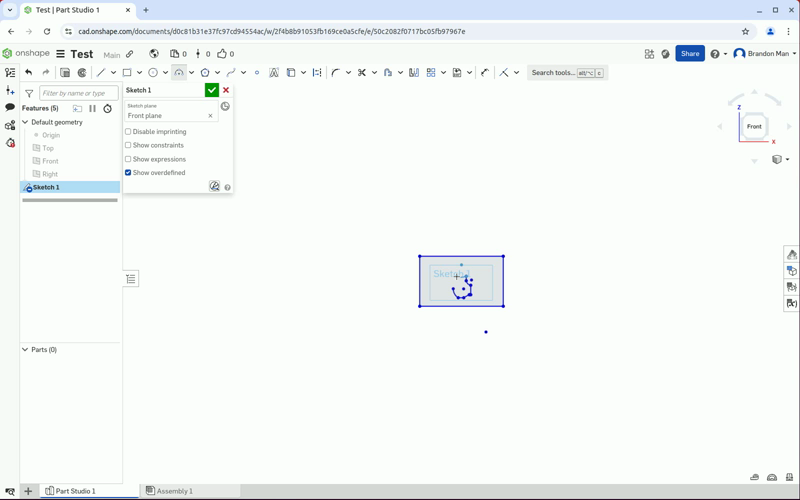
mouse_move(461, 271)
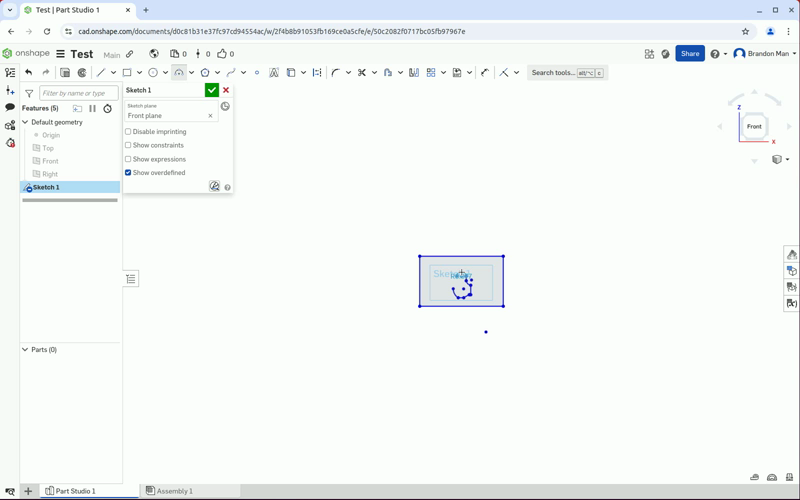
click(461, 271)
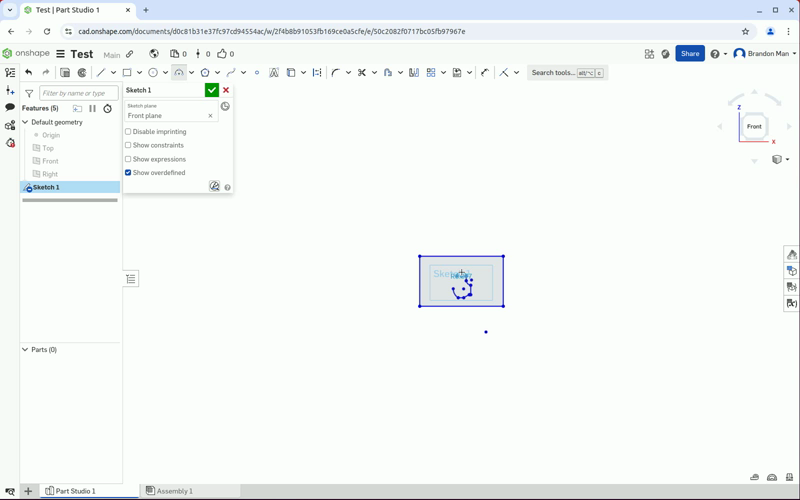
key_up(shift)
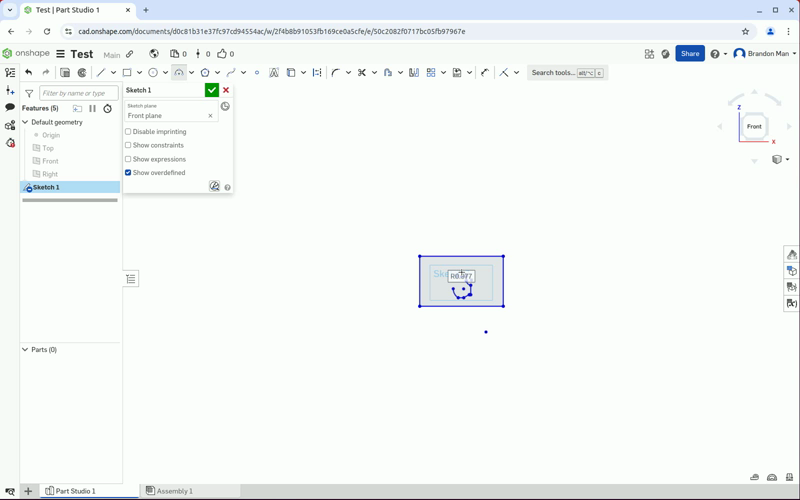
key(esc)
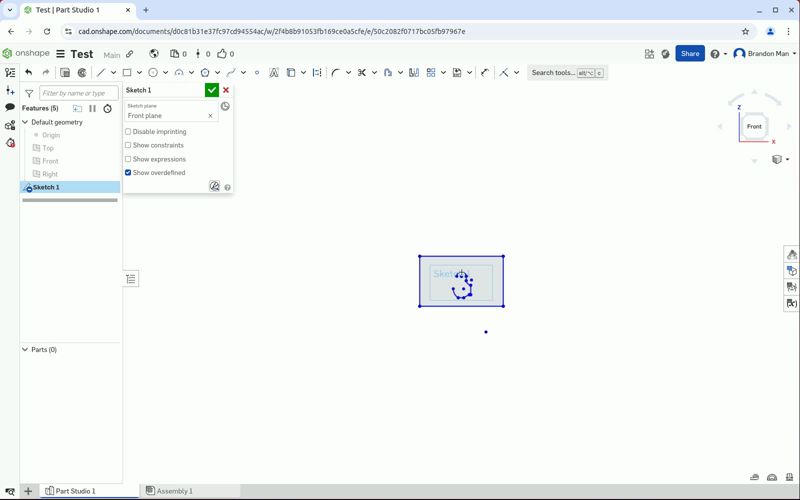
key(l)
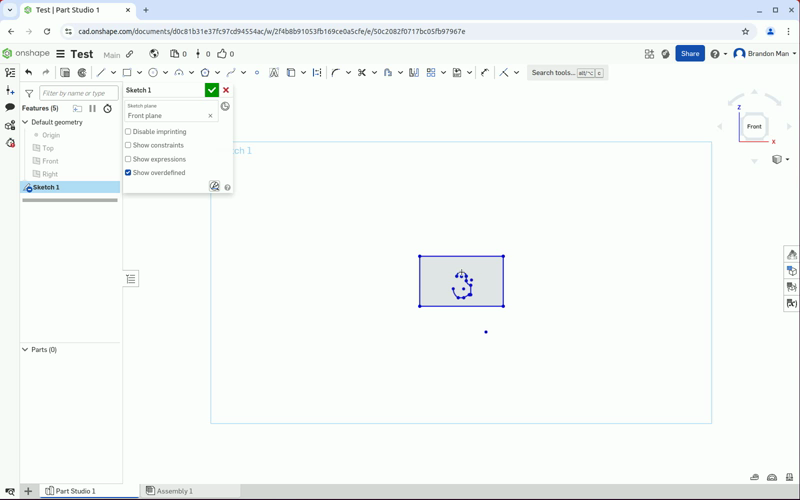
mouse_move(456, 276)
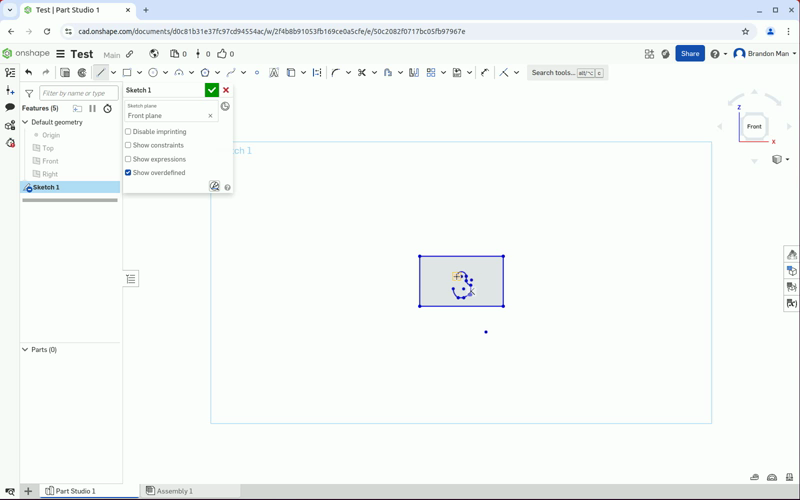
click(456, 276)
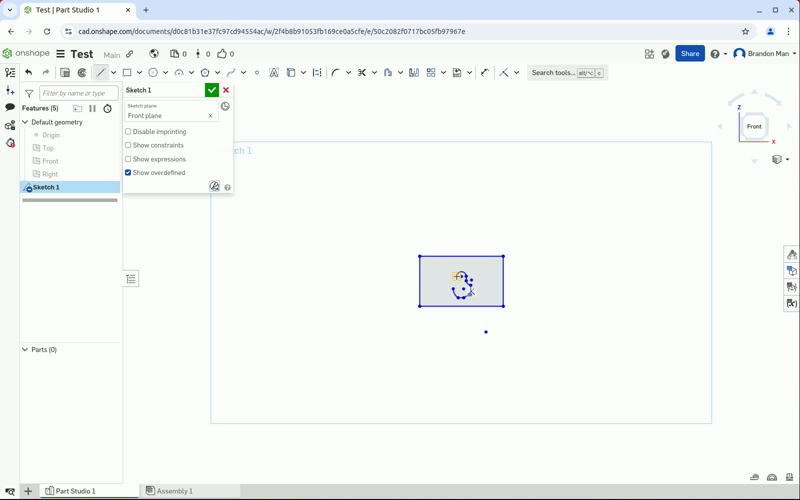
key_down(shift)
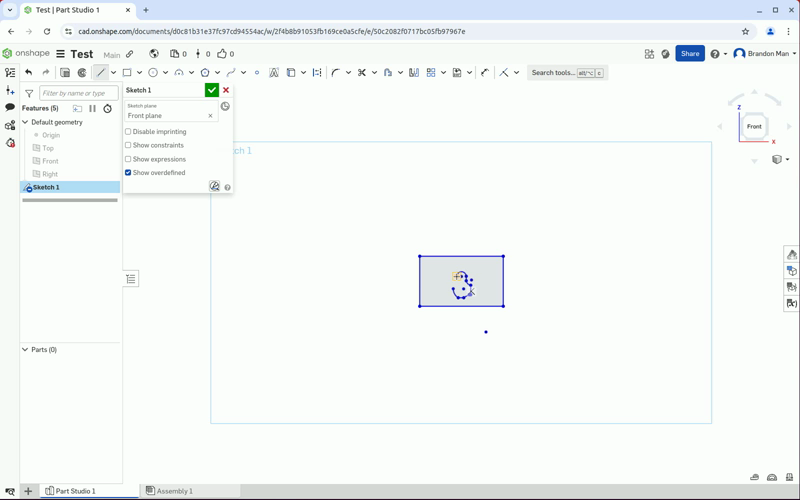
mouse_move(486, 276)
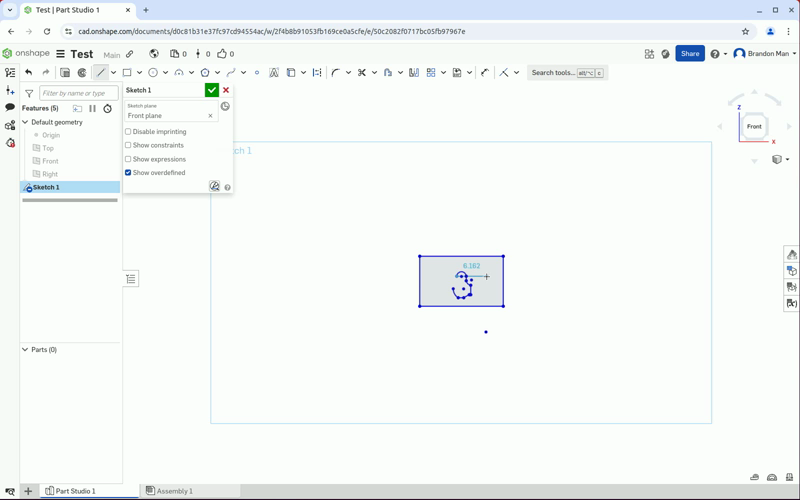
mouse_move(456, 279)
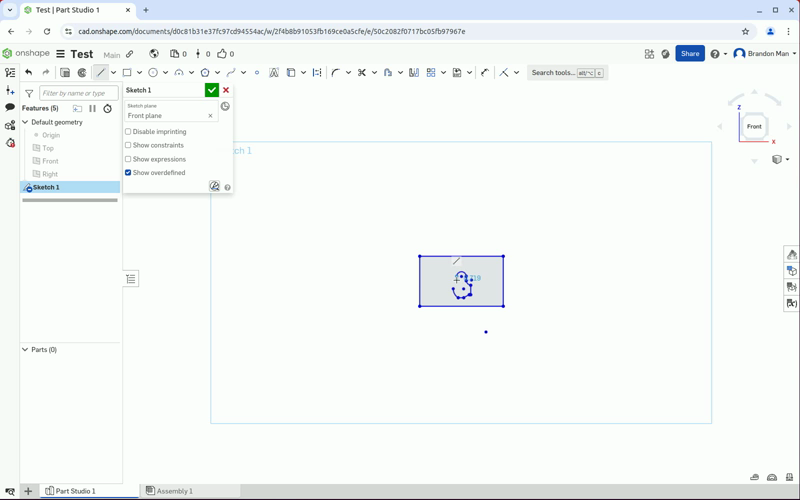
scroll(6)
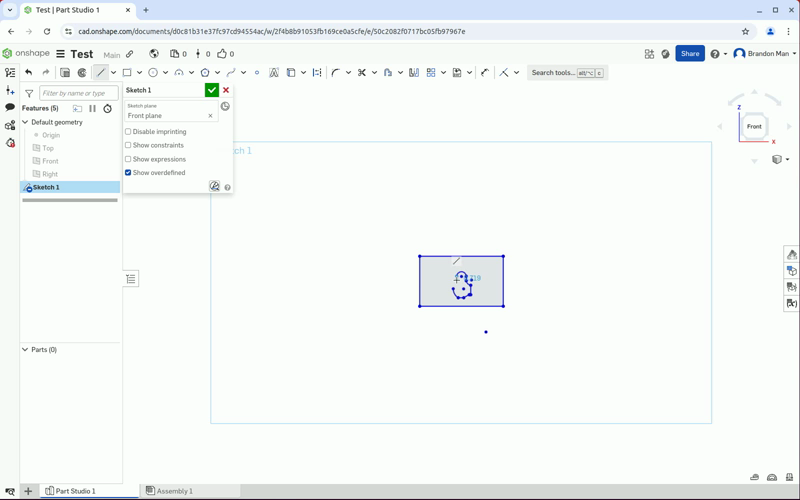
scroll(6)
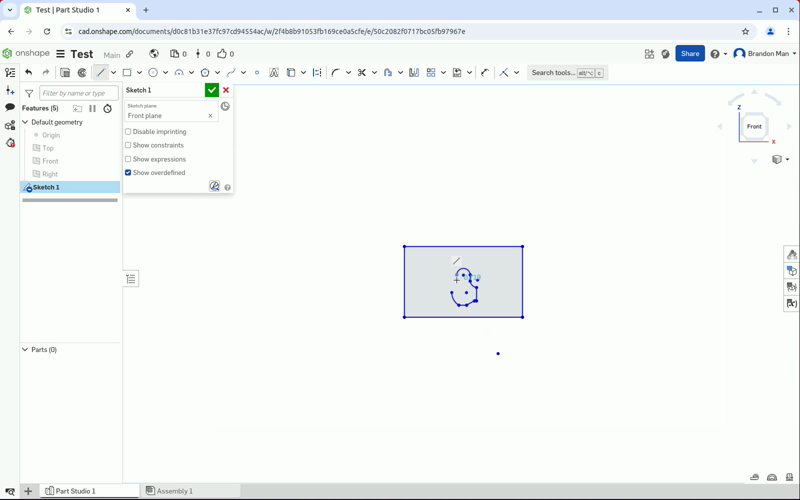
scroll(6)
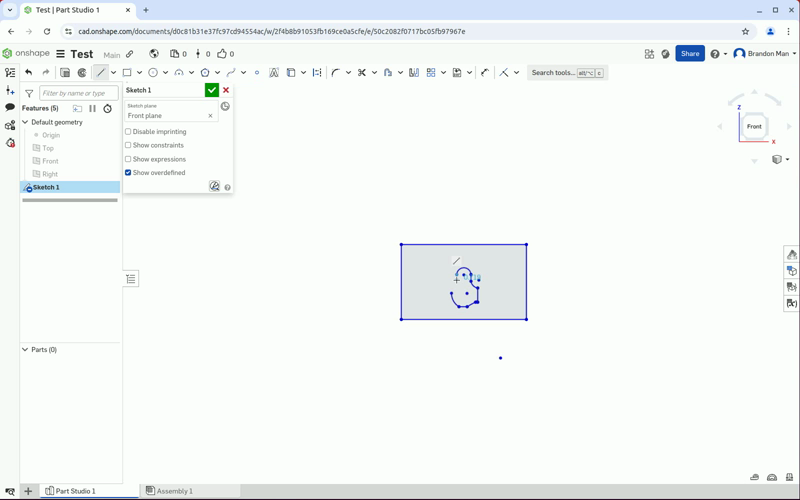
scroll(6)
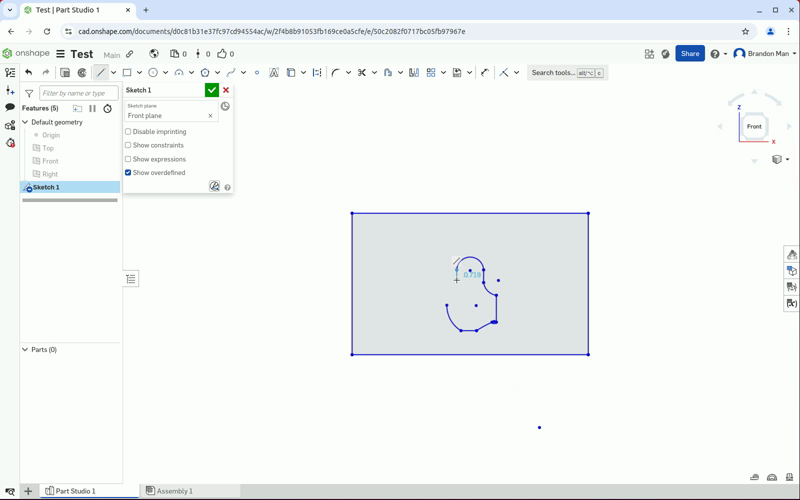
scroll(6)
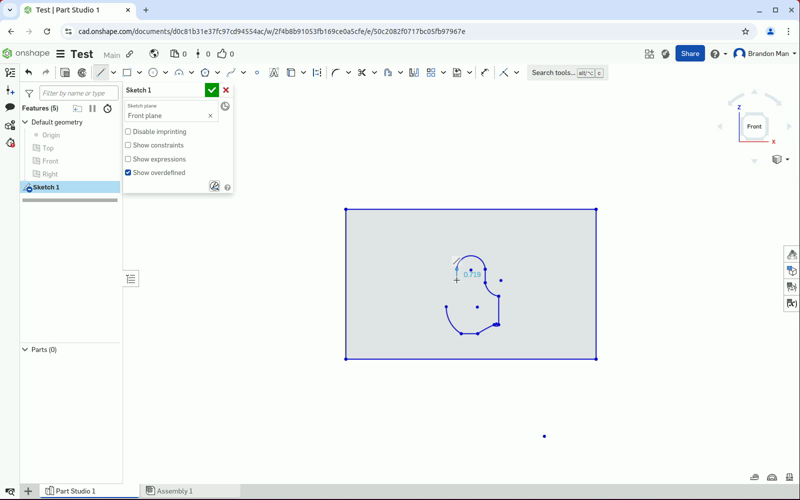
scroll(6)
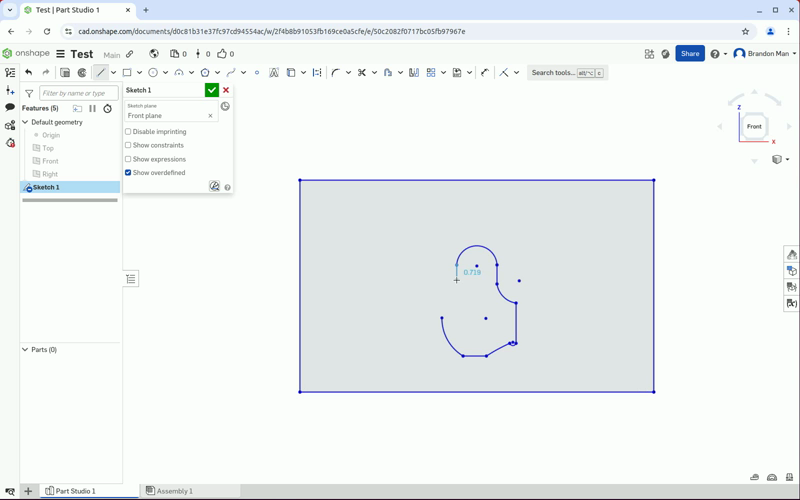
scroll(6)
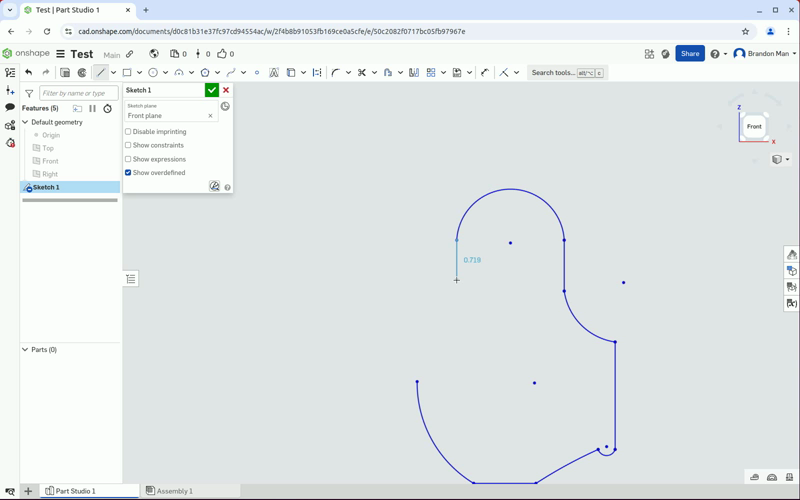
click(456, 279)
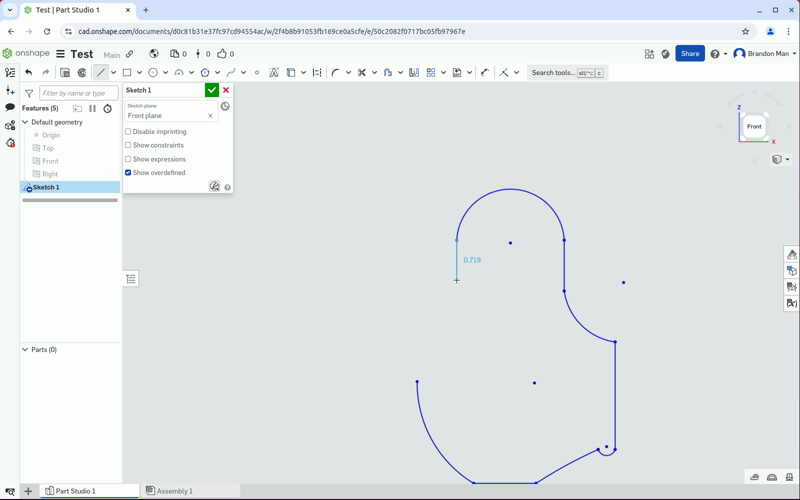
scroll(-6)
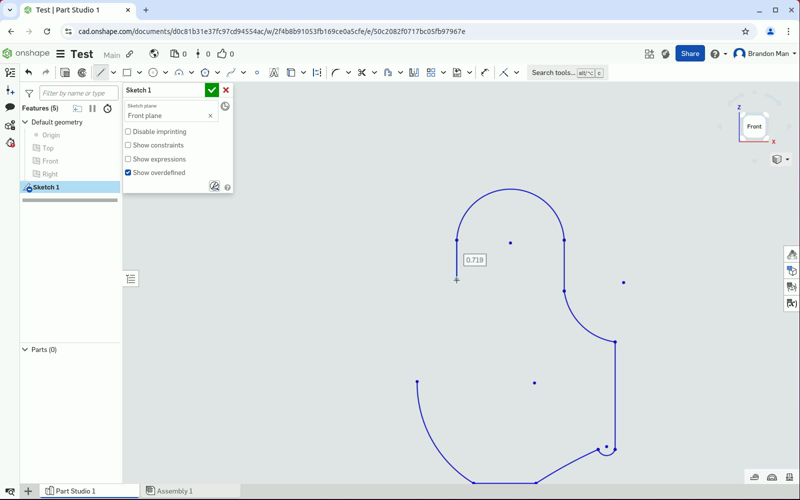
scroll(-6)
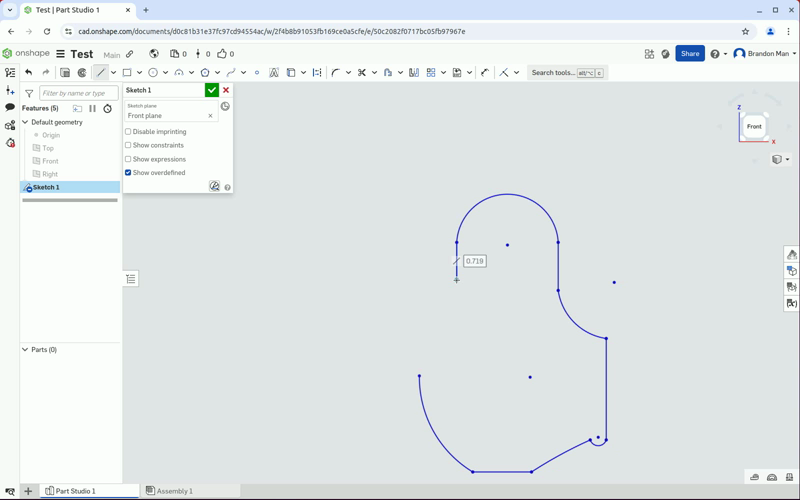
scroll(-6)
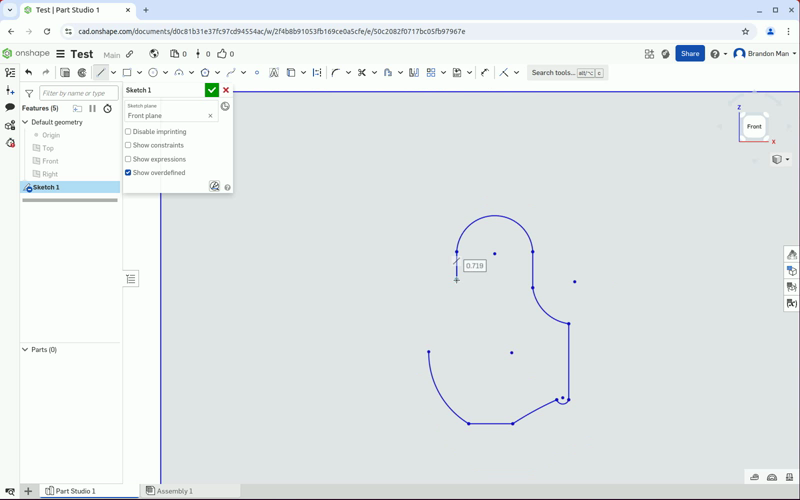
scroll(-6)
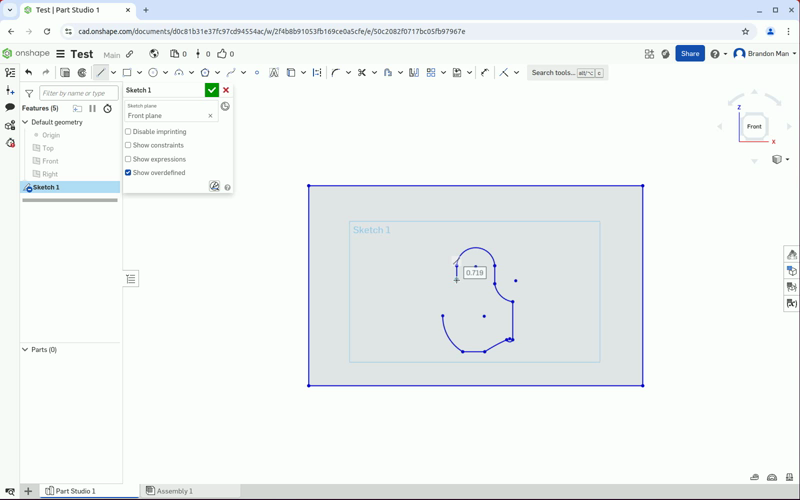
scroll(-6)
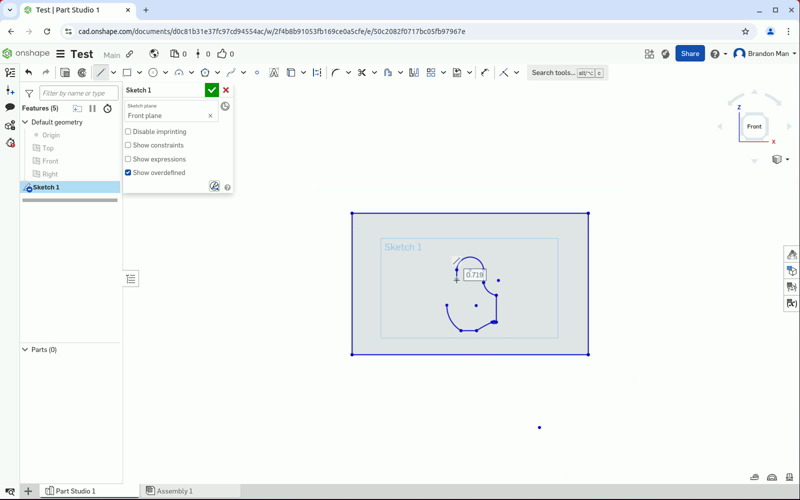
scroll(-6)
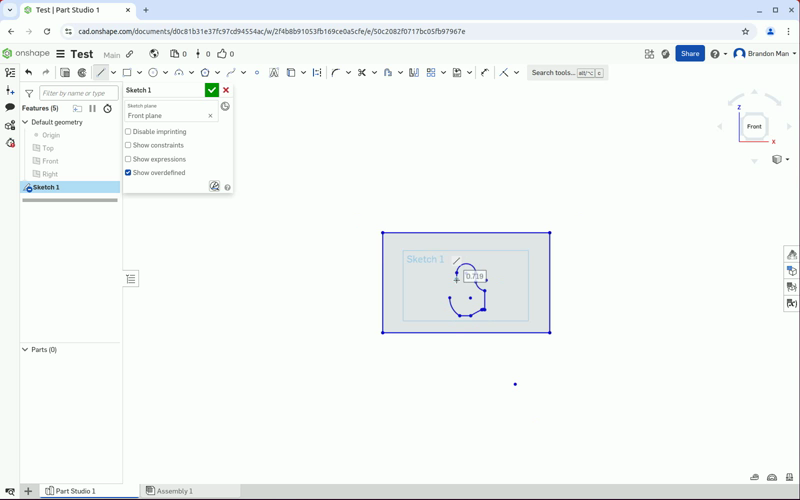
scroll(-6)
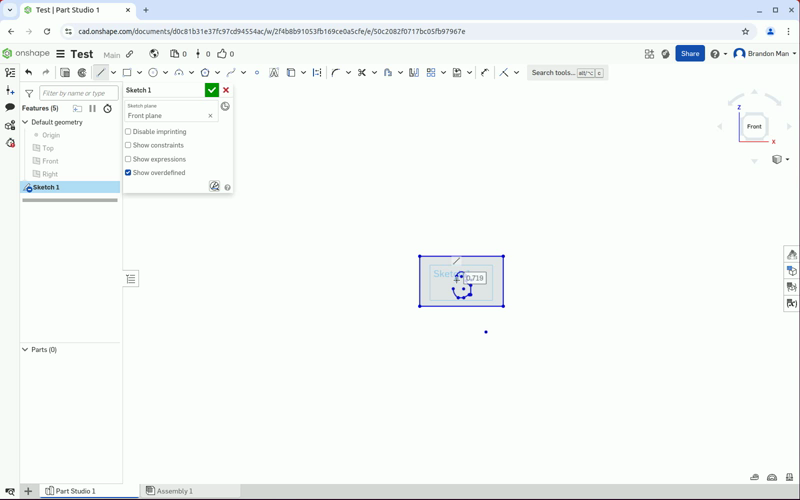
key_up(shift)
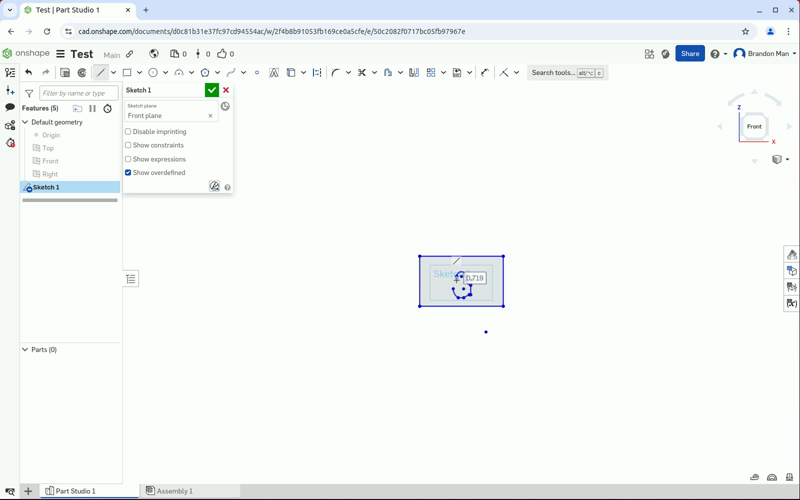
key(esc)
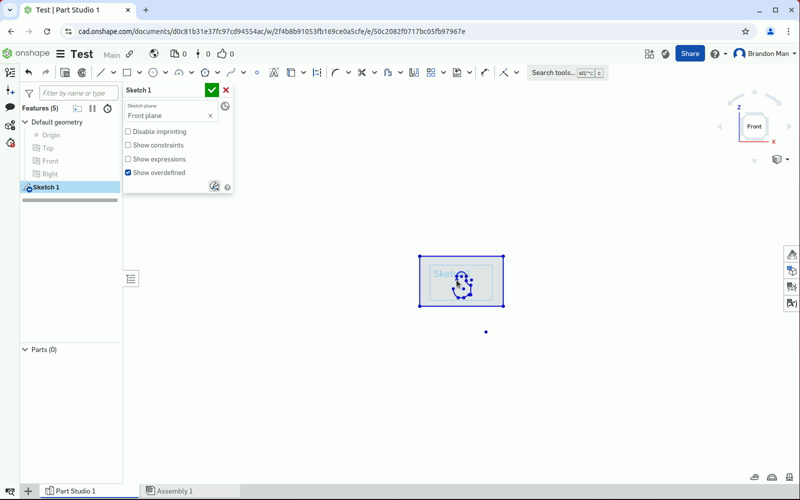
key(a)
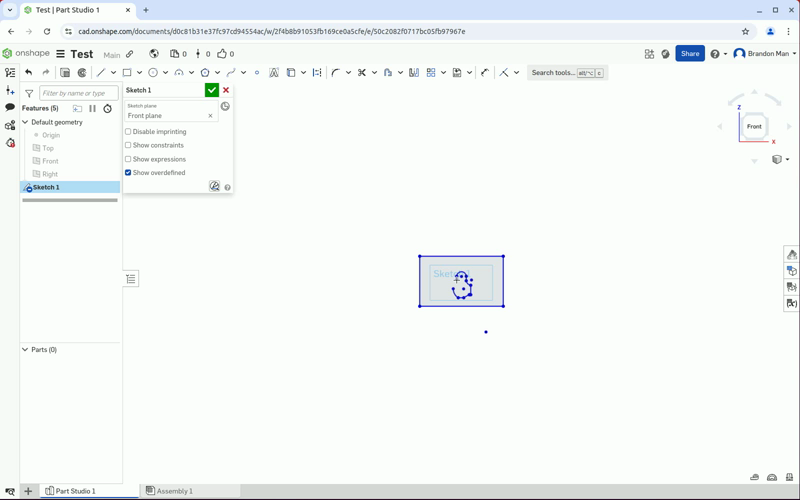
mouse_move(456, 279)
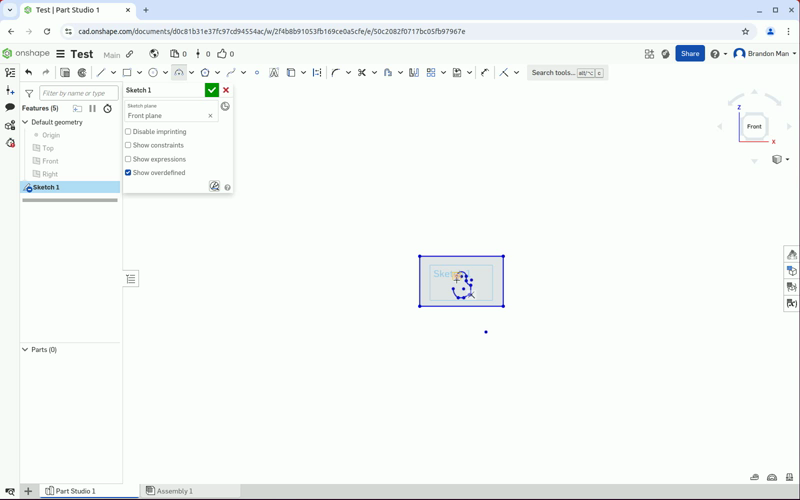
scroll(6)
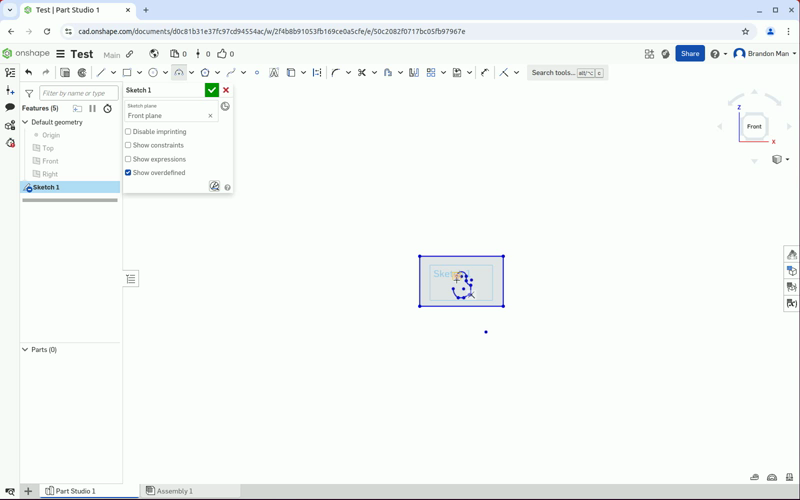
scroll(6)
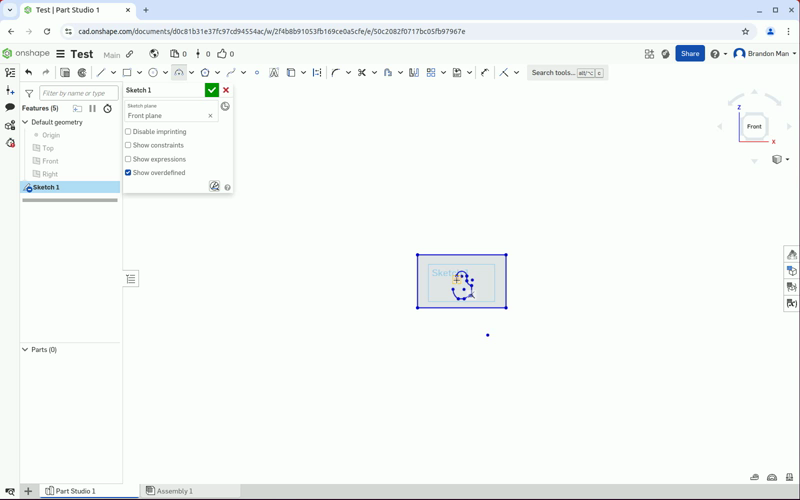
scroll(6)
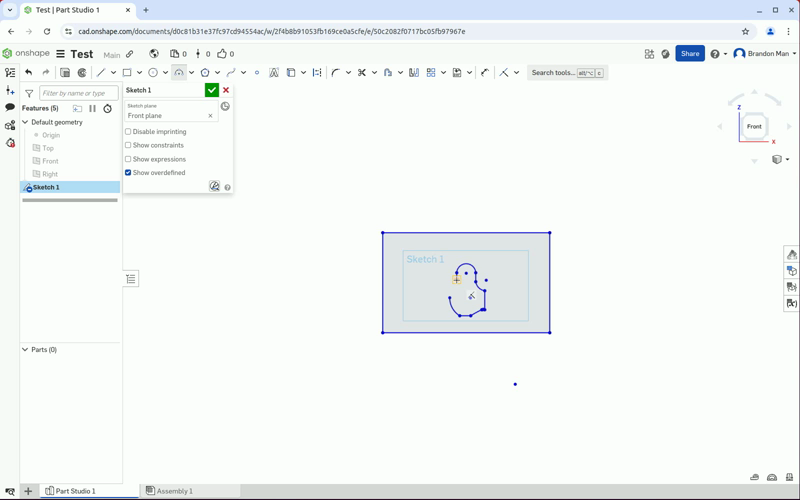
scroll(6)
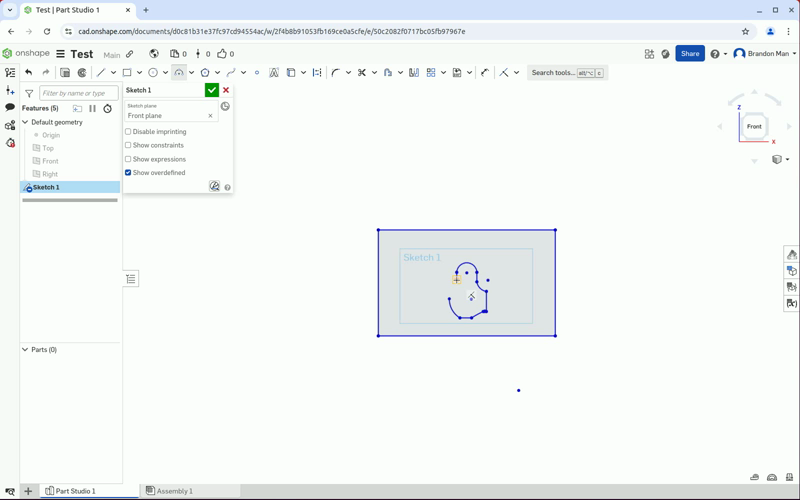
scroll(6)
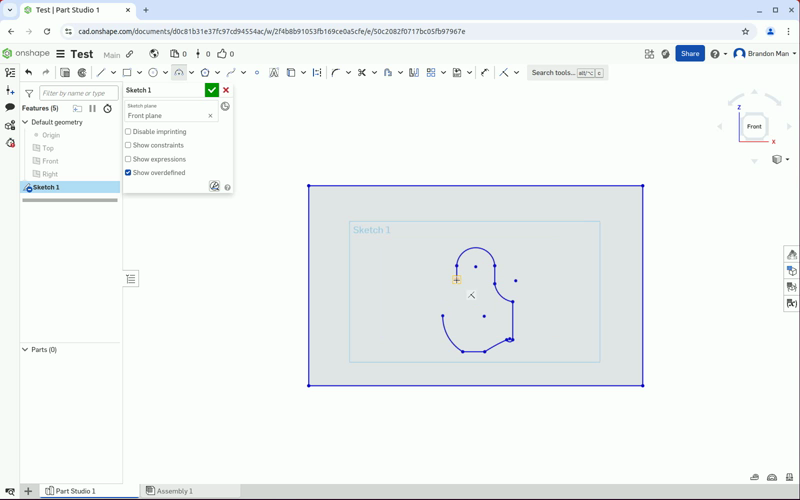
scroll(6)
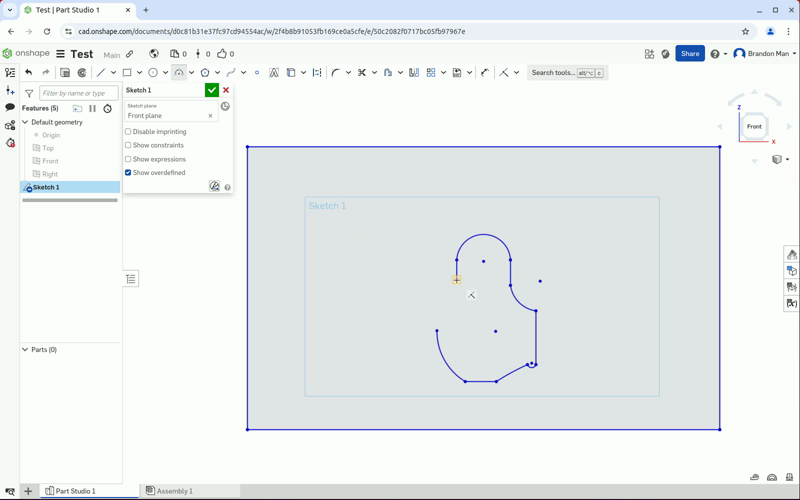
scroll(6)
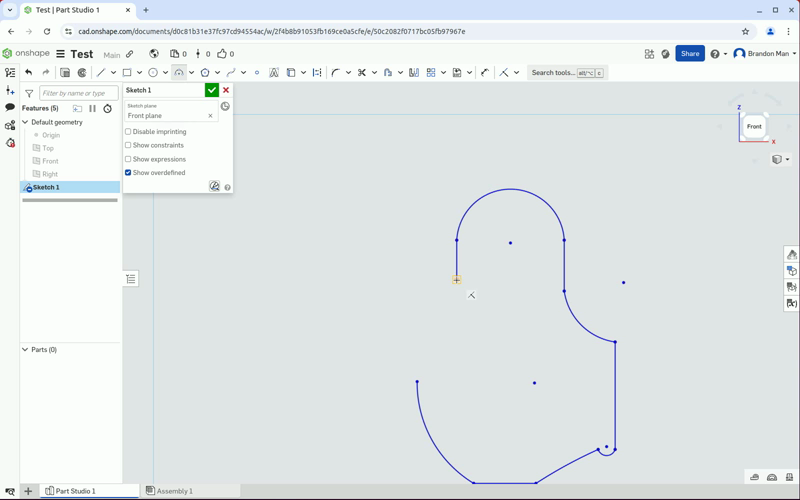
click(456, 279)
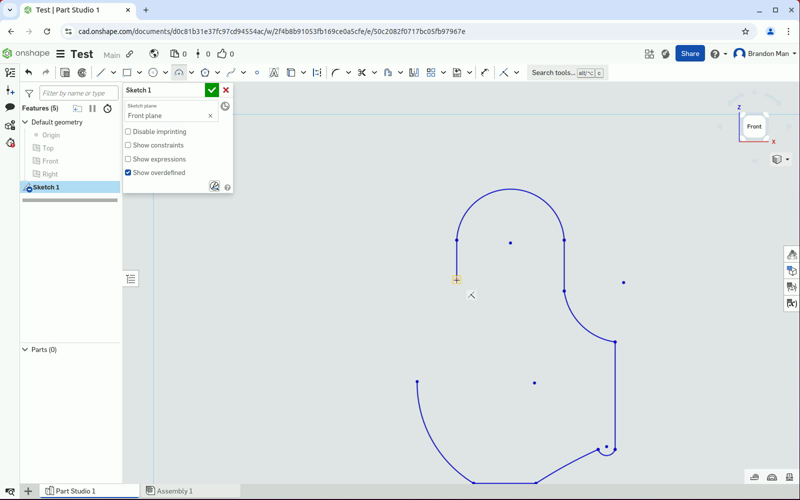
scroll(-6)
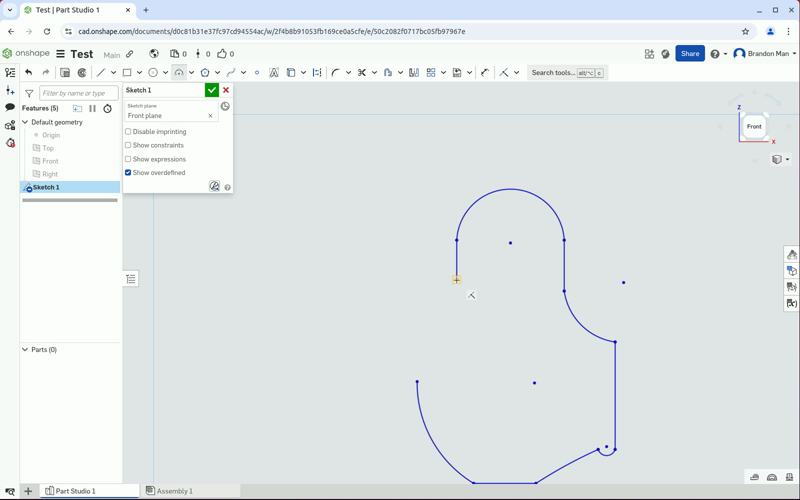
scroll(-6)
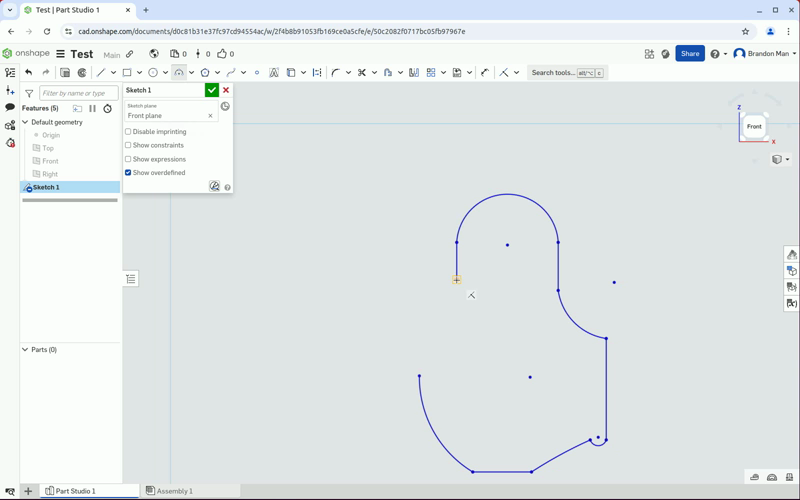
scroll(-6)
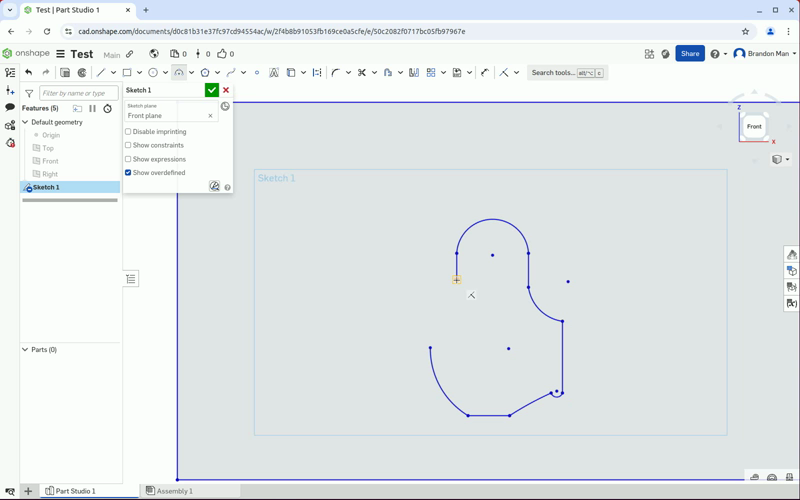
scroll(-6)
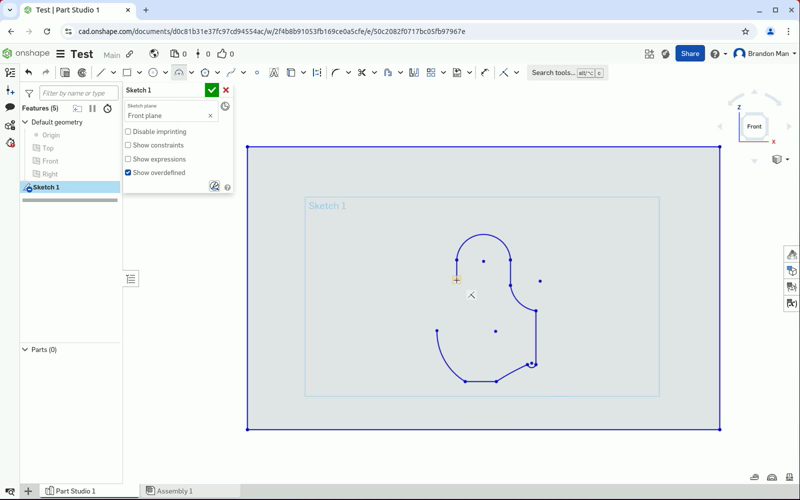
scroll(-6)
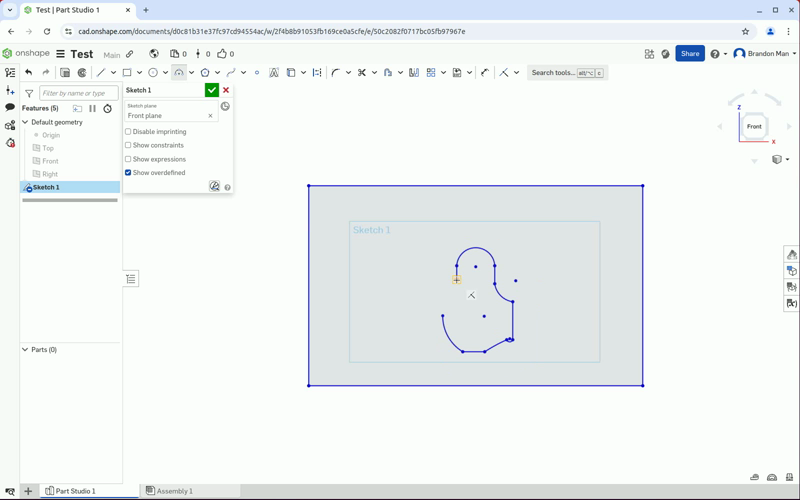
scroll(-6)
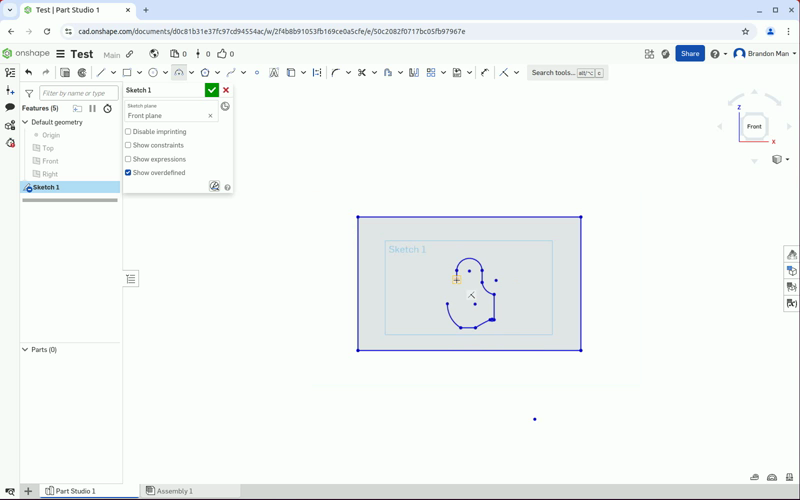
scroll(-6)
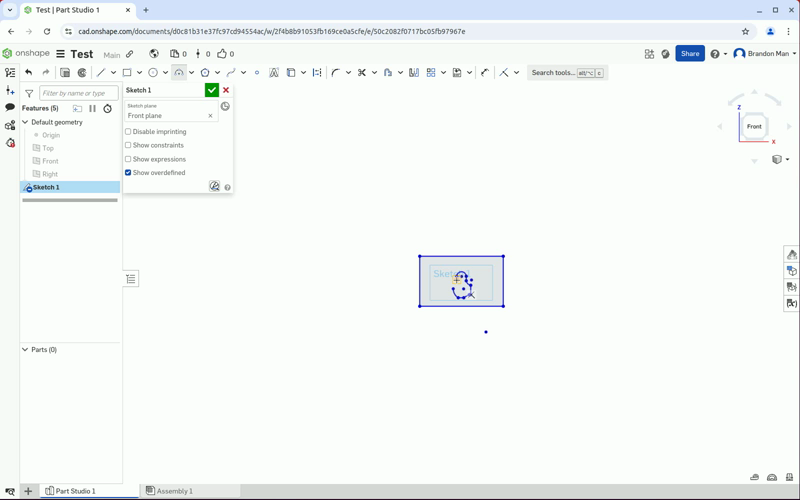
key_down(shift)
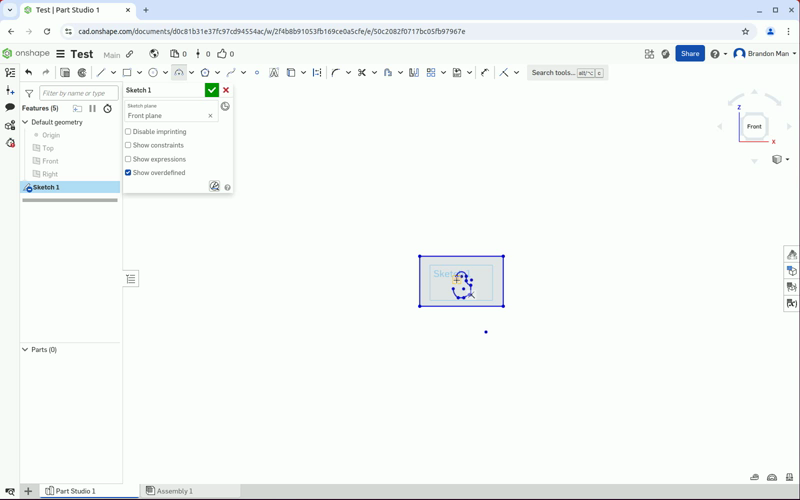
mouse_move(452, 285)
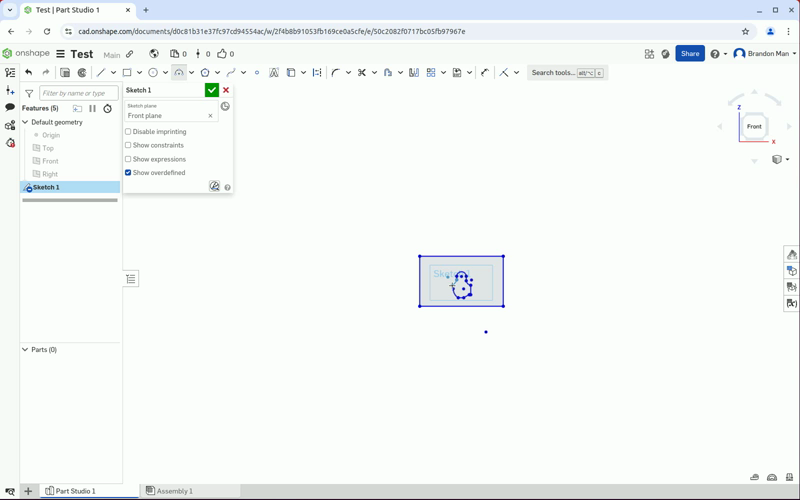
scroll(6)
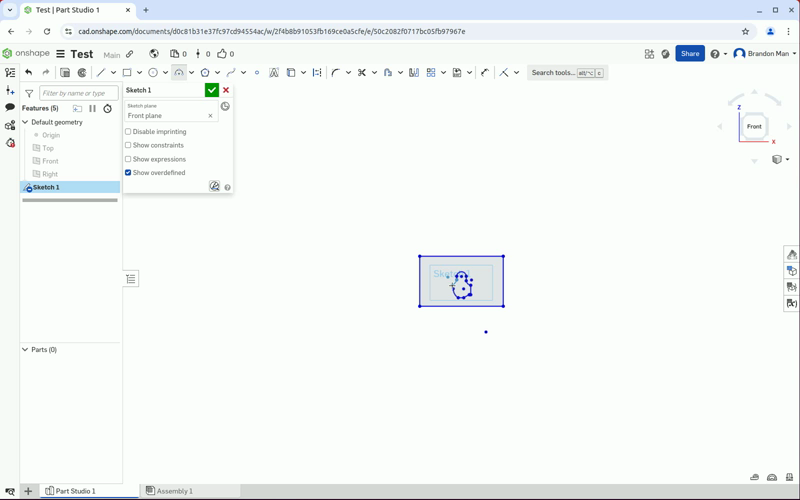
scroll(6)
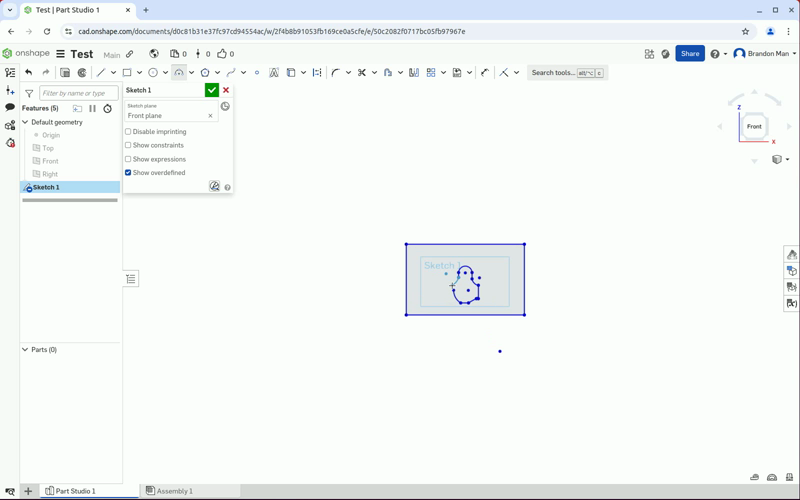
scroll(6)
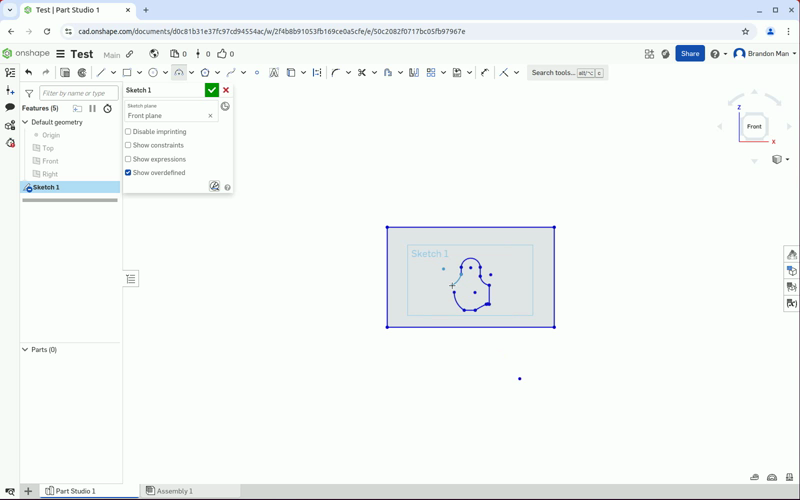
scroll(6)
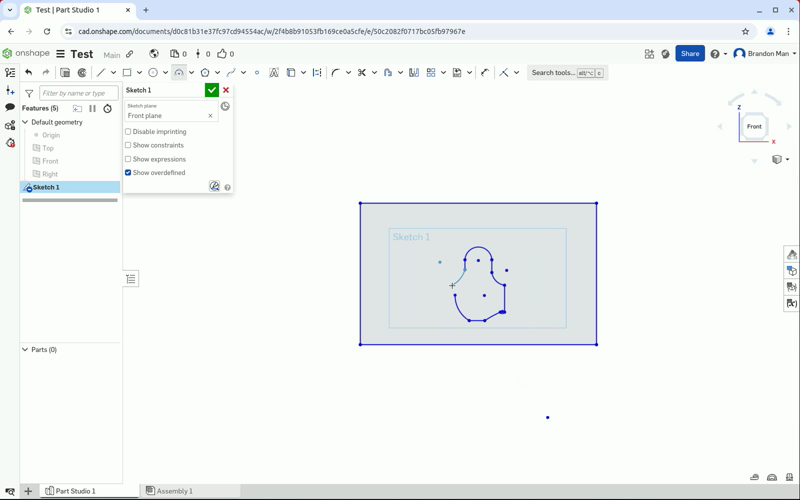
scroll(6)
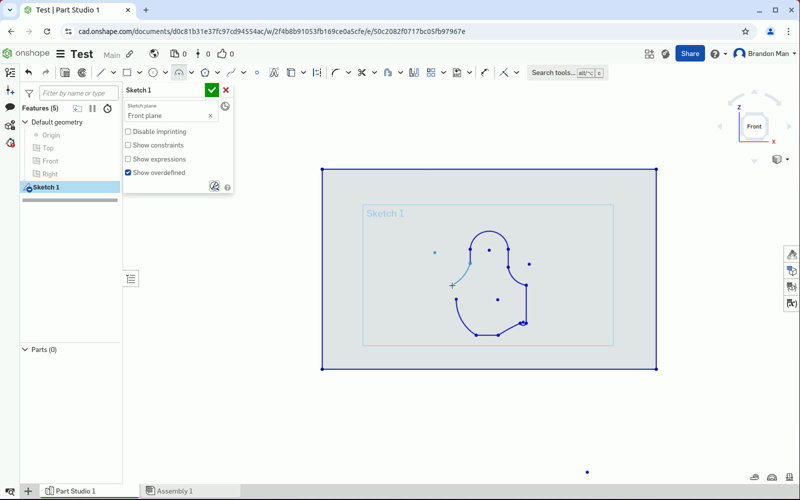
scroll(6)
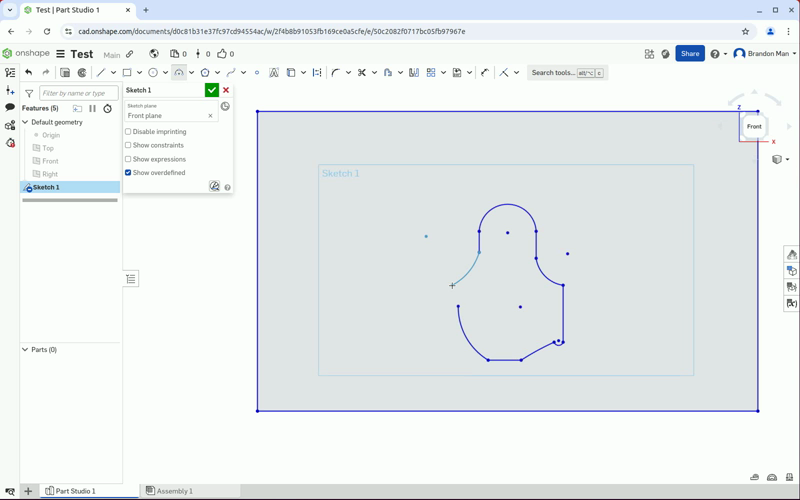
scroll(6)
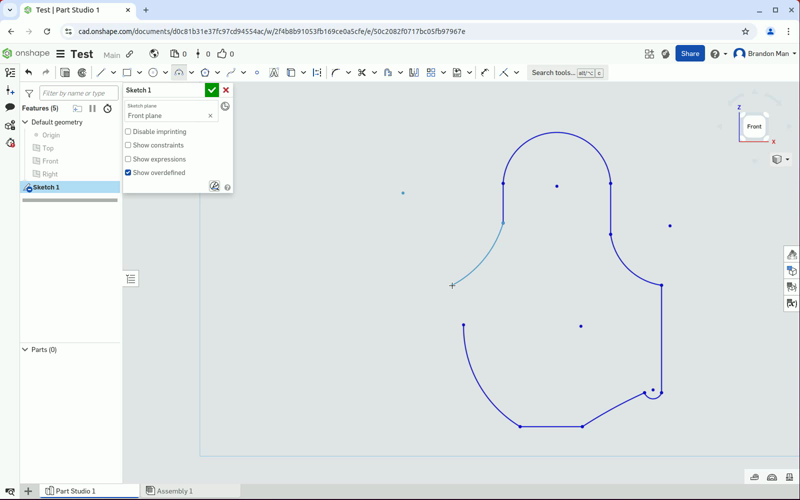
click(452, 285)
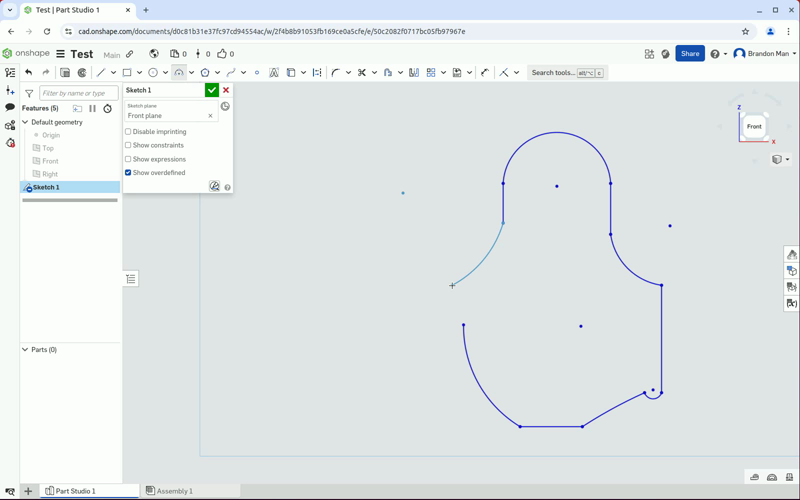
scroll(-6)
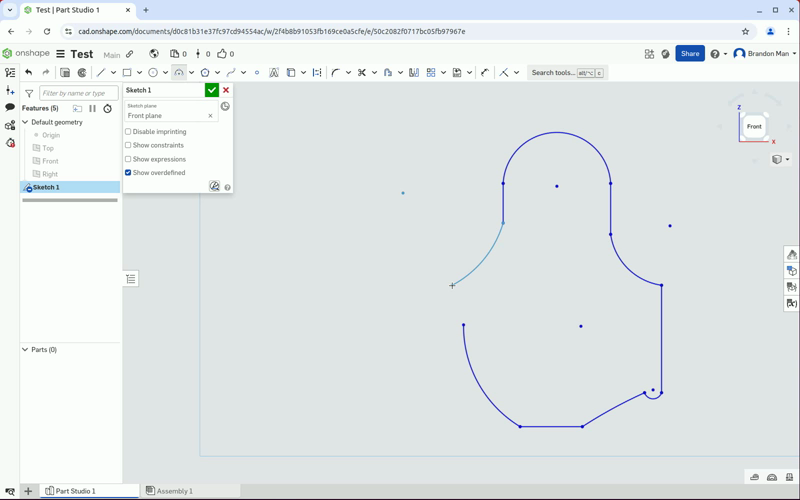
scroll(-6)
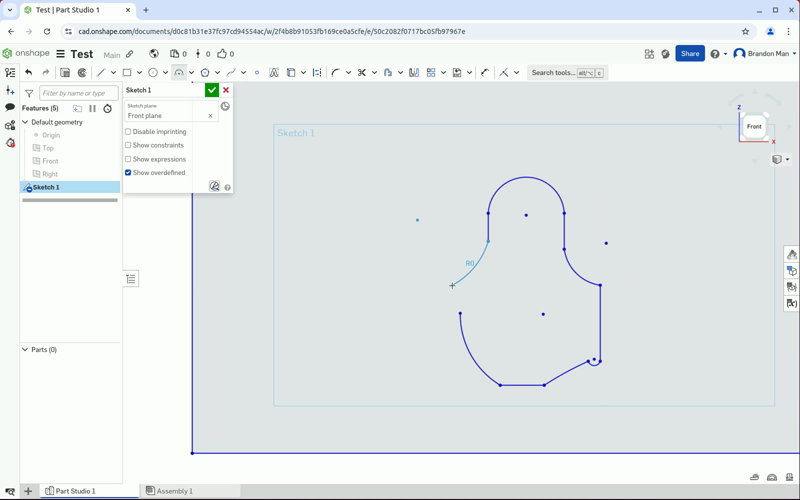
scroll(-6)
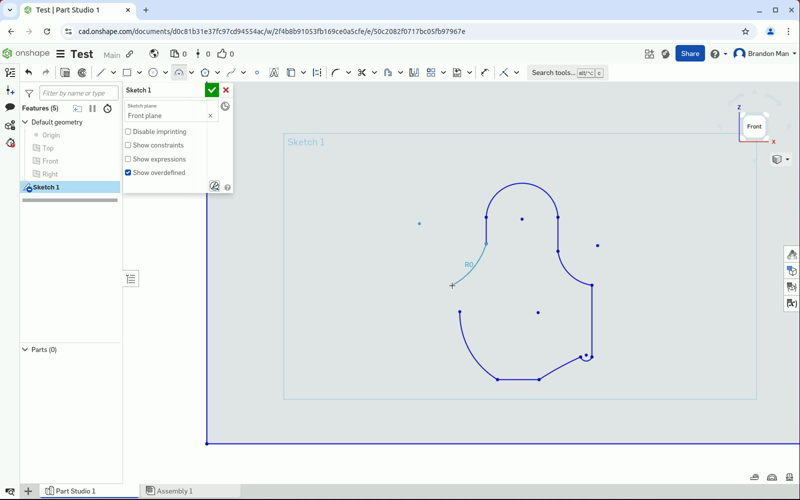
scroll(-6)
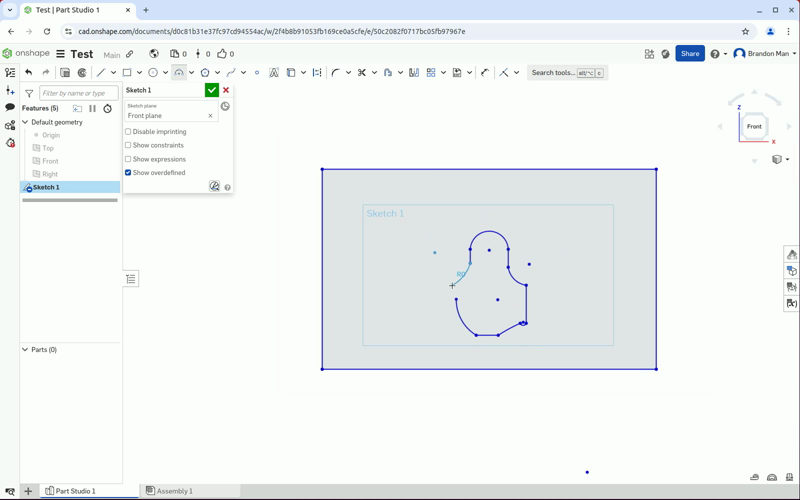
scroll(-6)
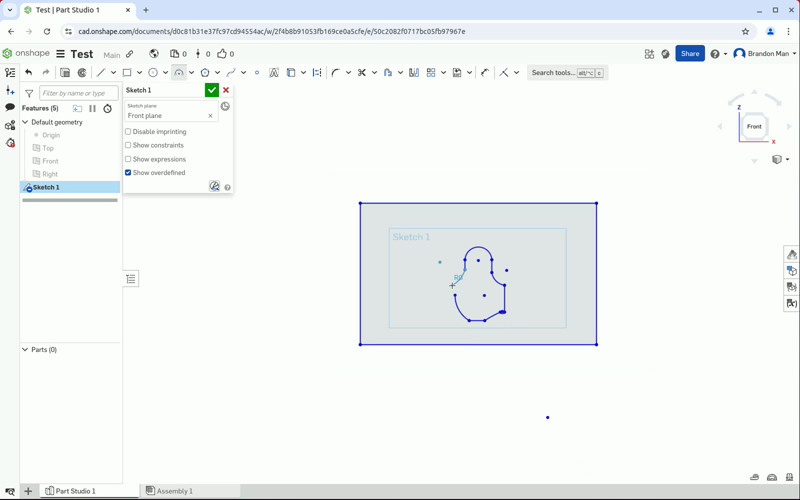
scroll(-6)
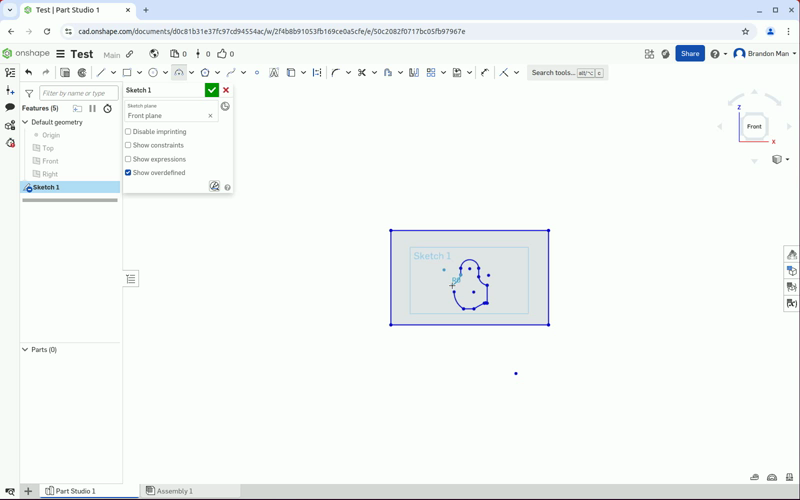
scroll(-6)
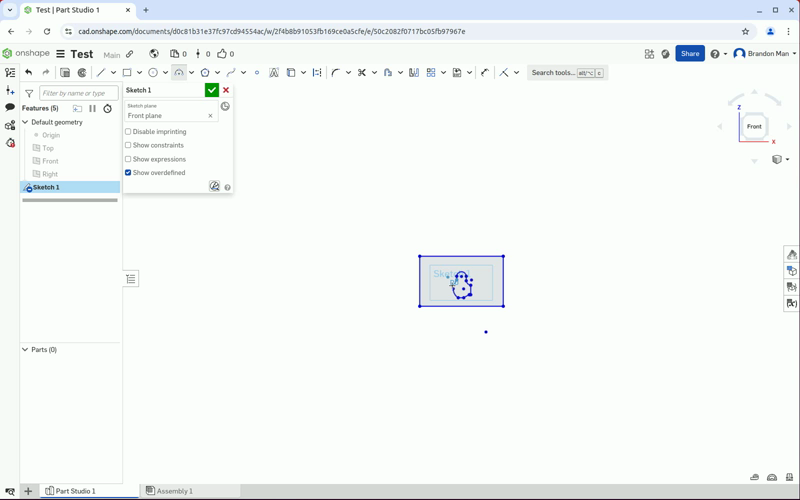
mouse_move(455, 283)
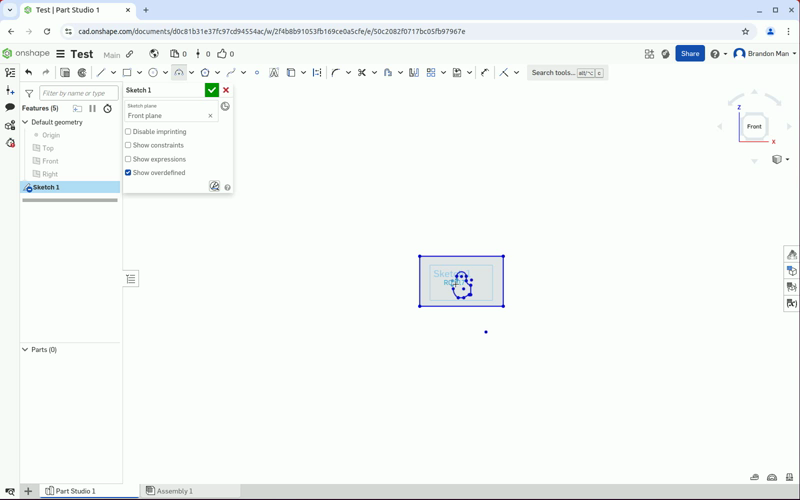
scroll(6)
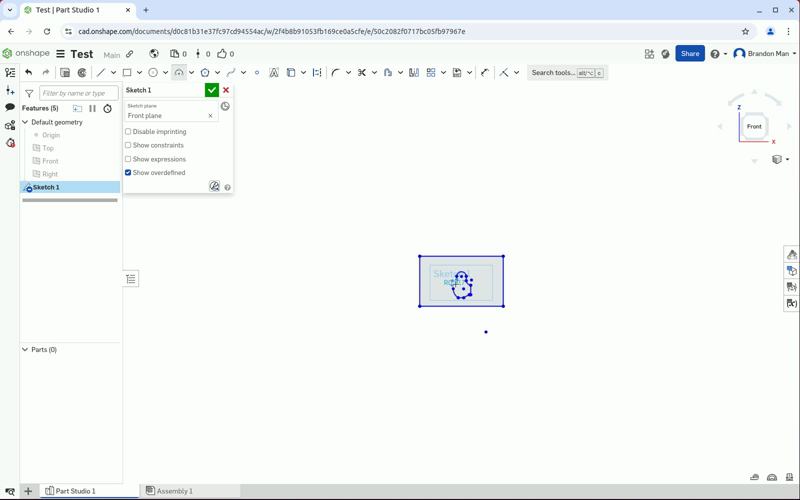
scroll(6)
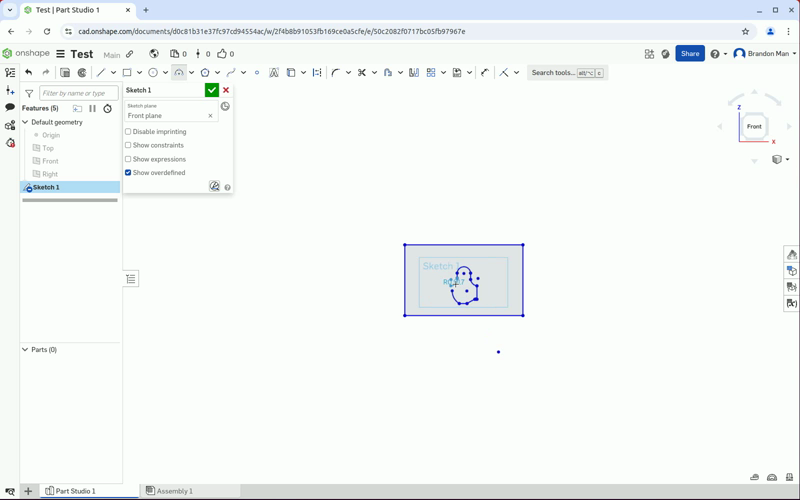
scroll(6)
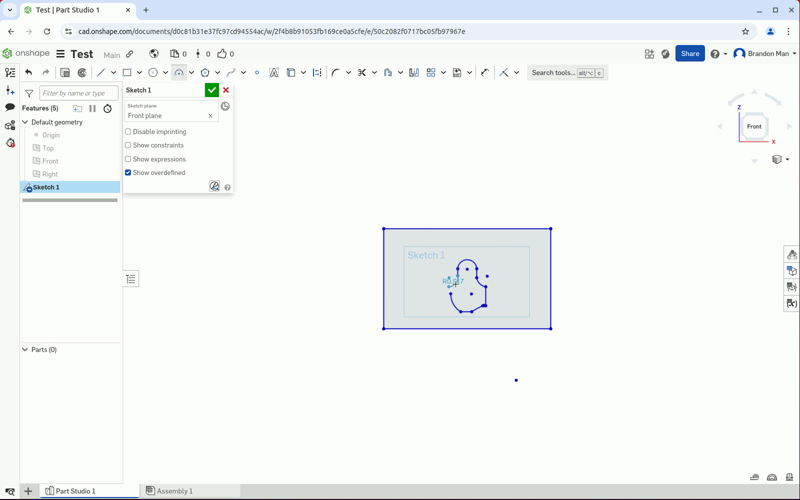
scroll(6)
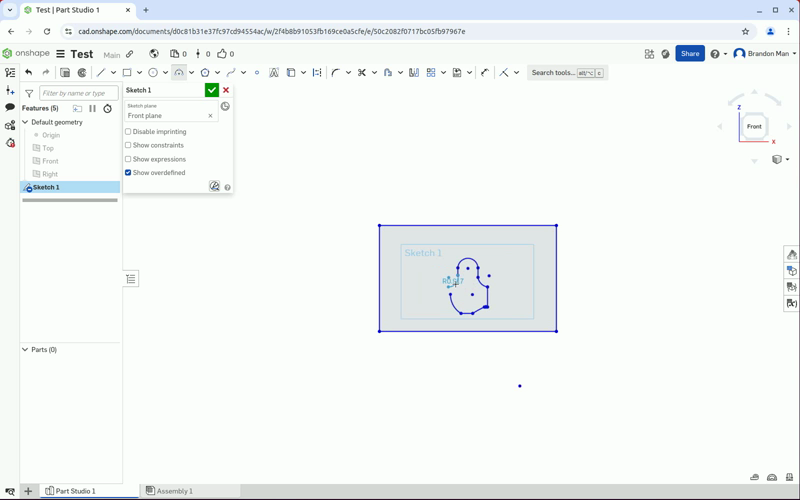
scroll(6)
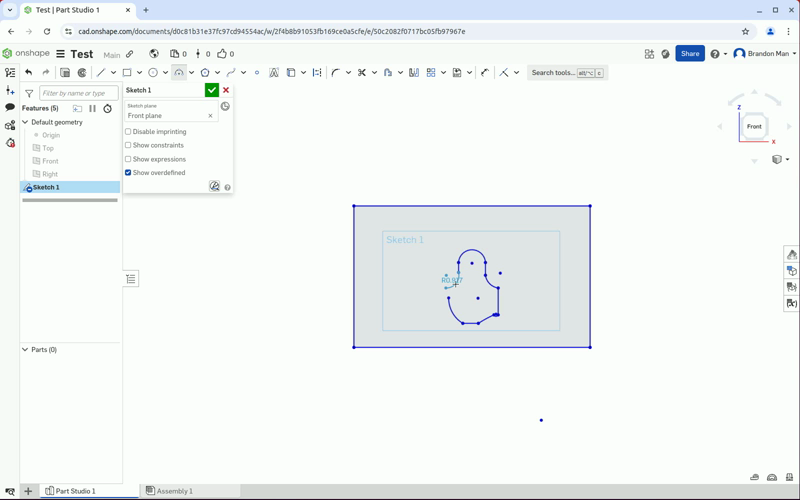
scroll(6)
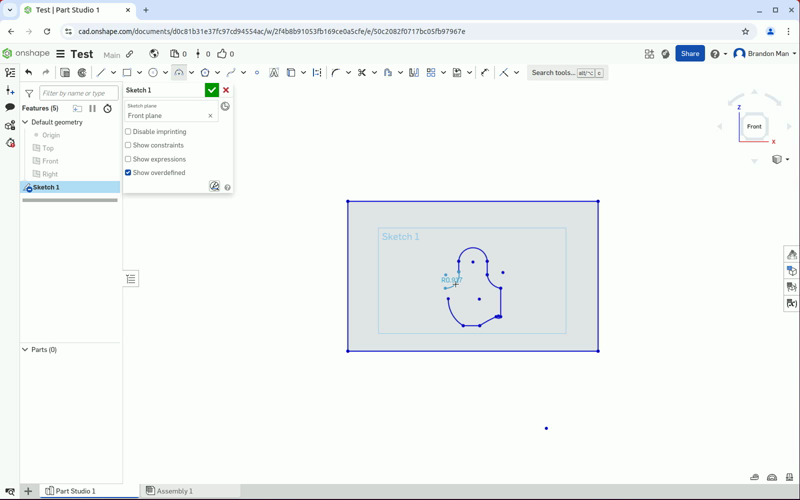
scroll(6)
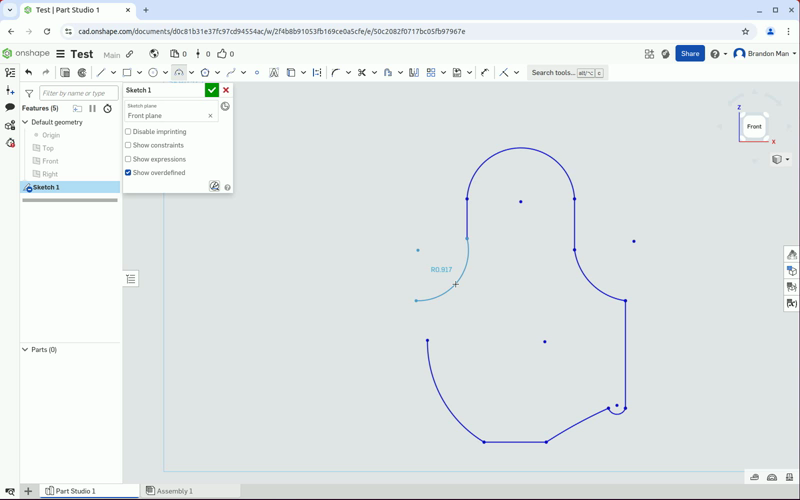
click(455, 283)
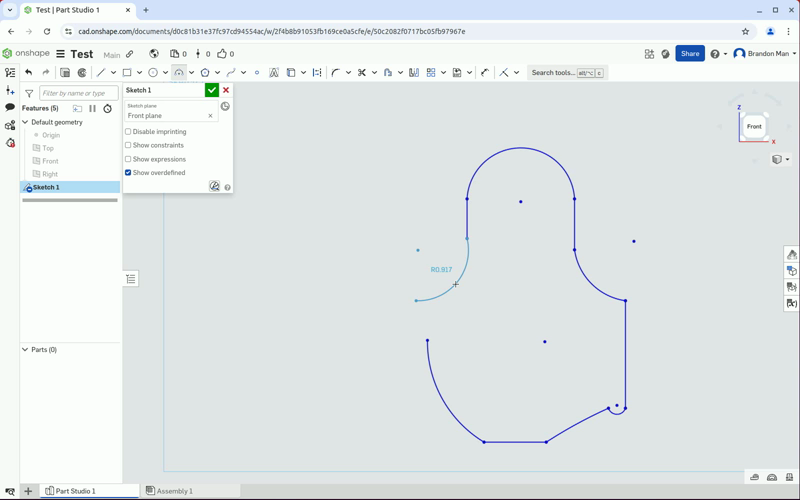
scroll(-6)
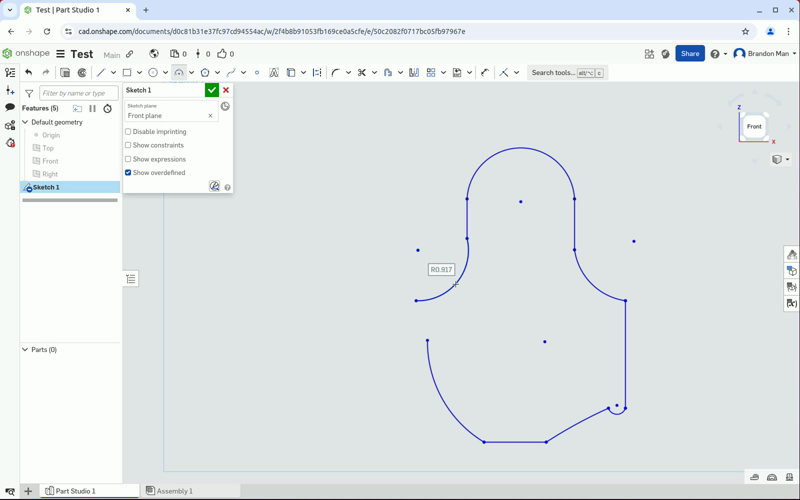
scroll(-6)
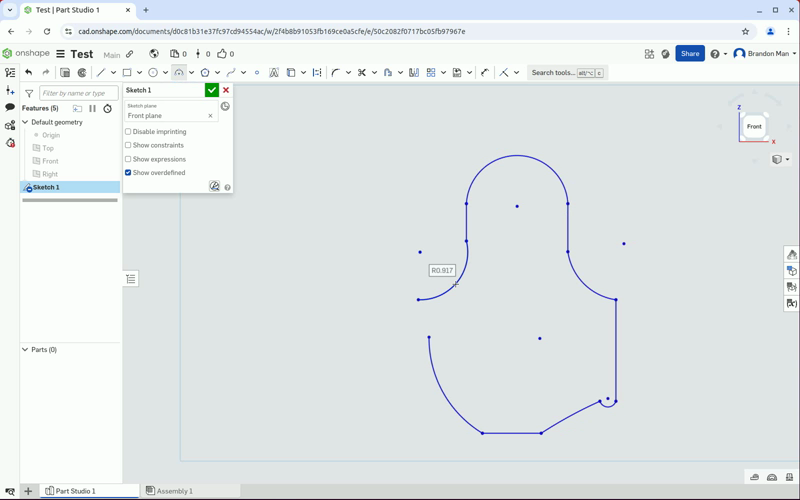
scroll(-6)
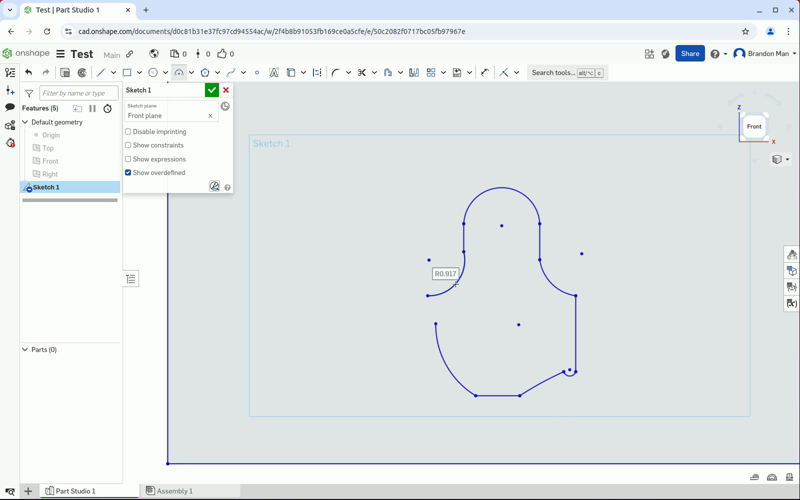
scroll(-6)
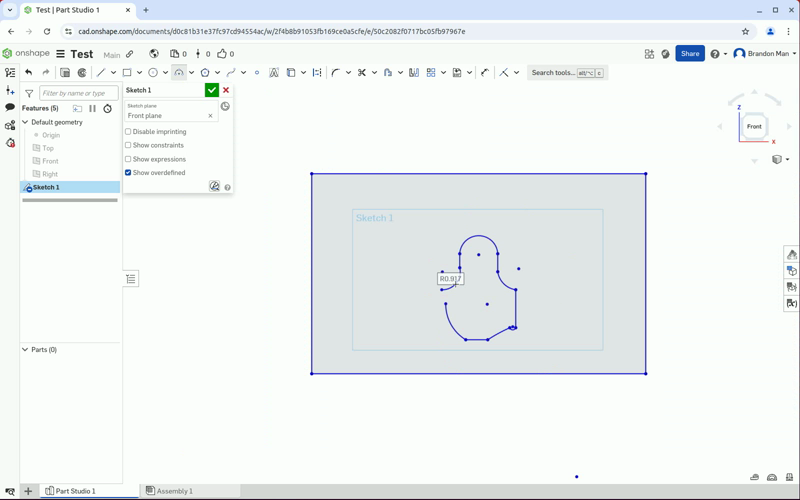
scroll(-6)
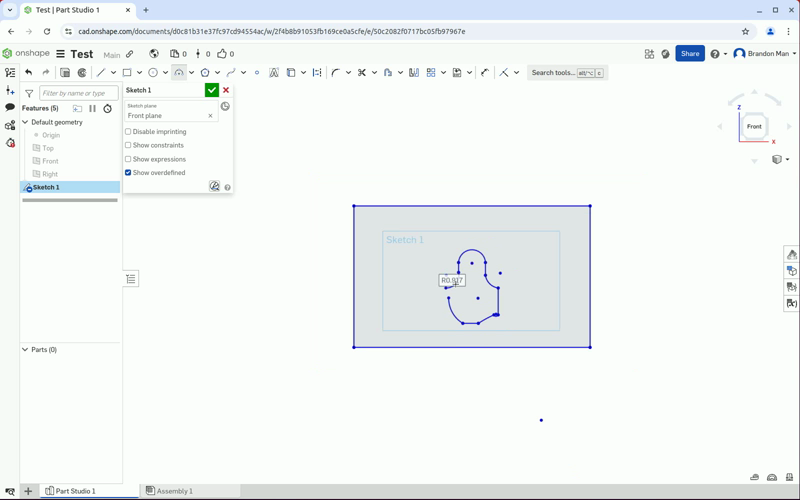
scroll(-6)
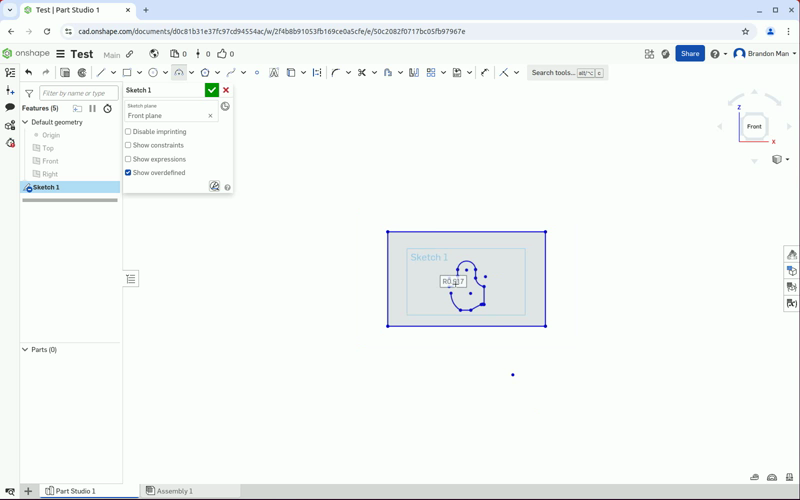
scroll(-6)
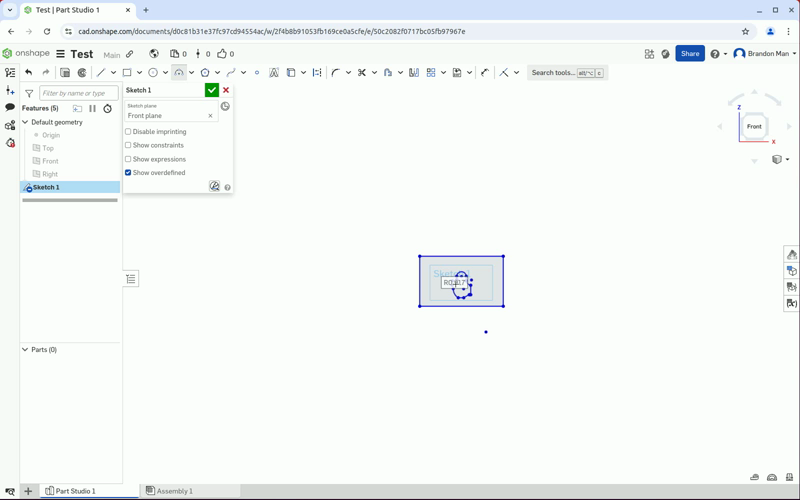
key_up(shift)
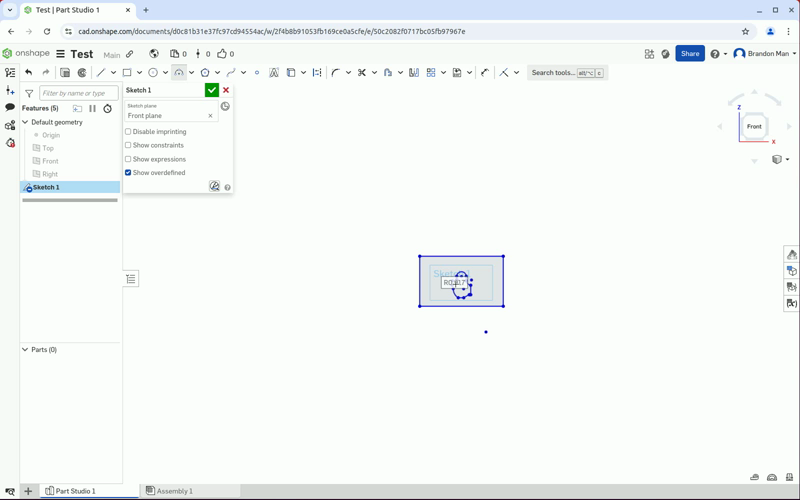
key(esc)
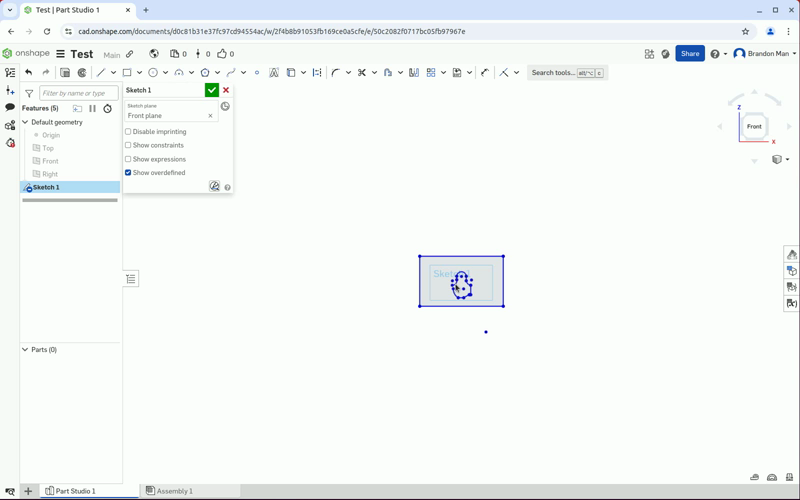
key(l)
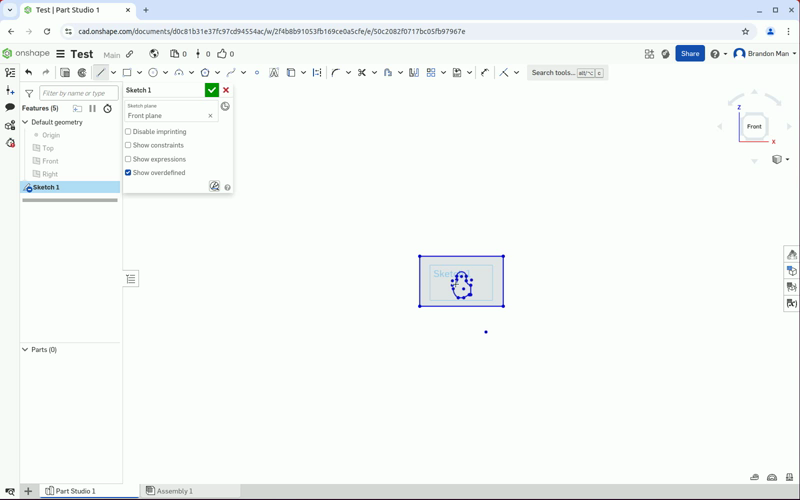
mouse_move(452, 285)
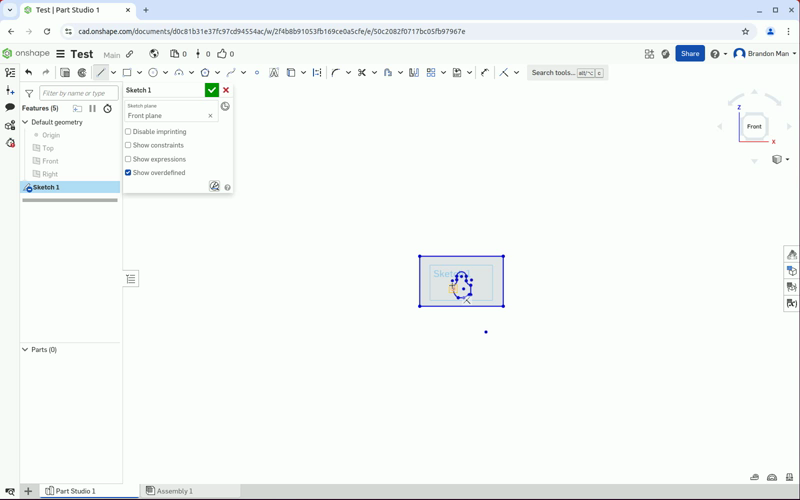
scroll(6)
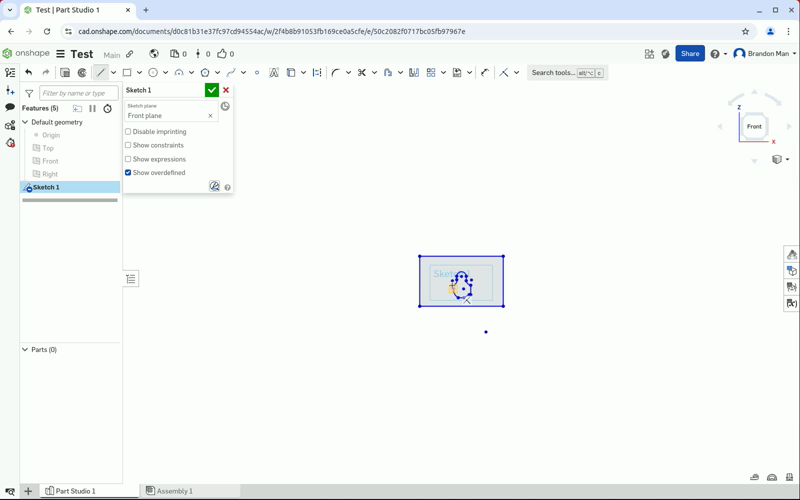
scroll(6)
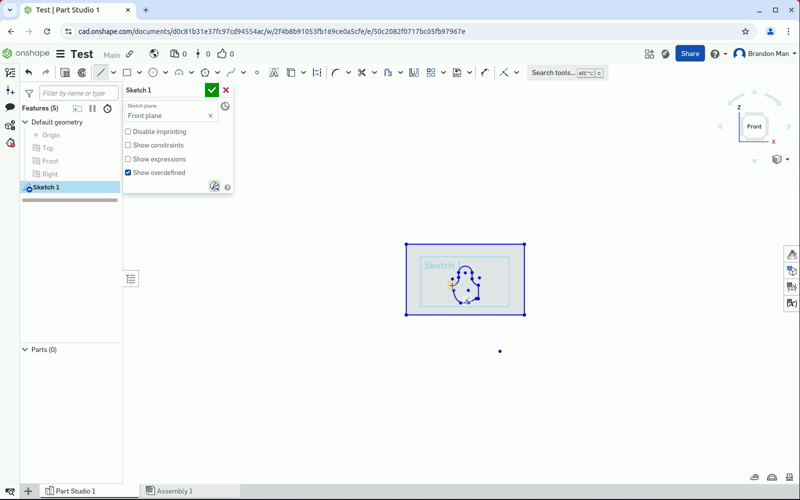
scroll(6)
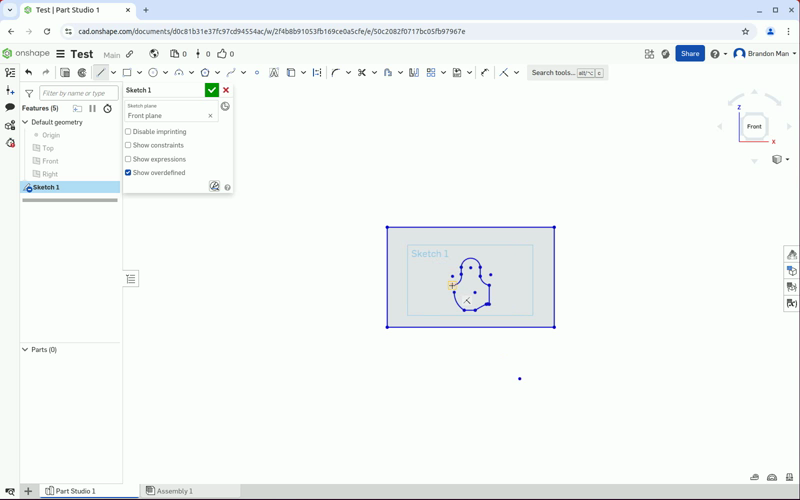
scroll(6)
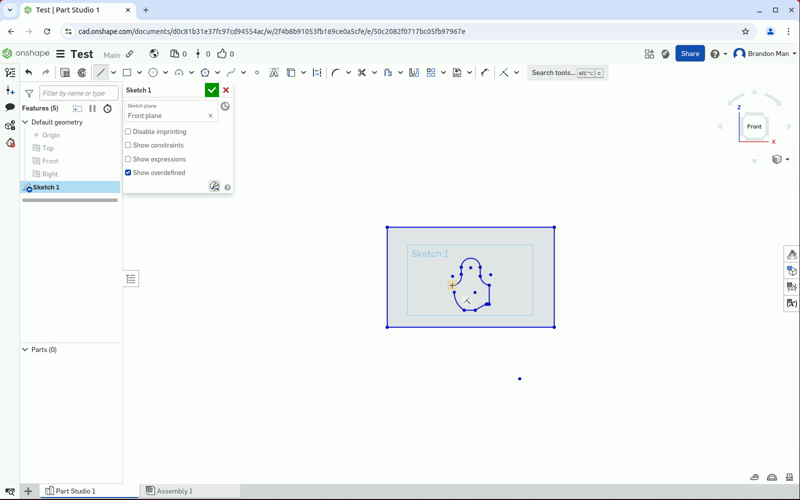
scroll(6)
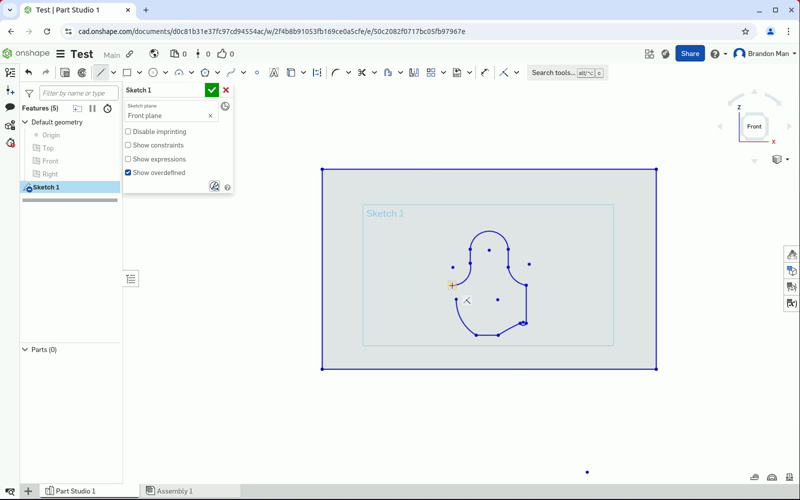
scroll(6)
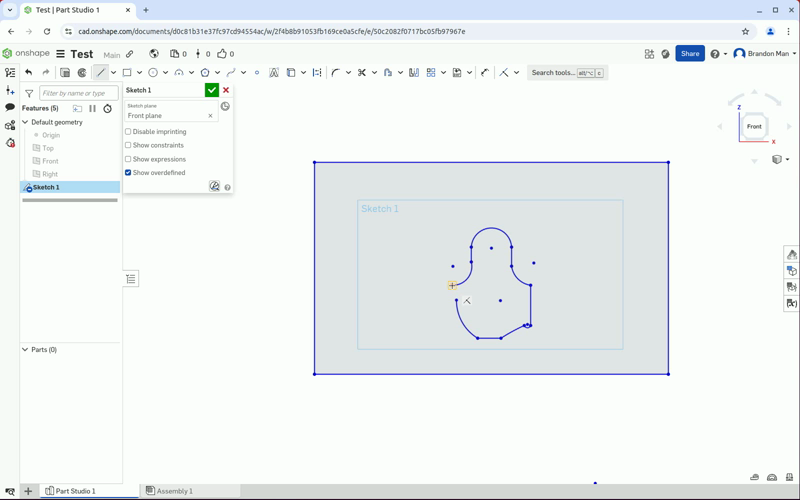
scroll(6)
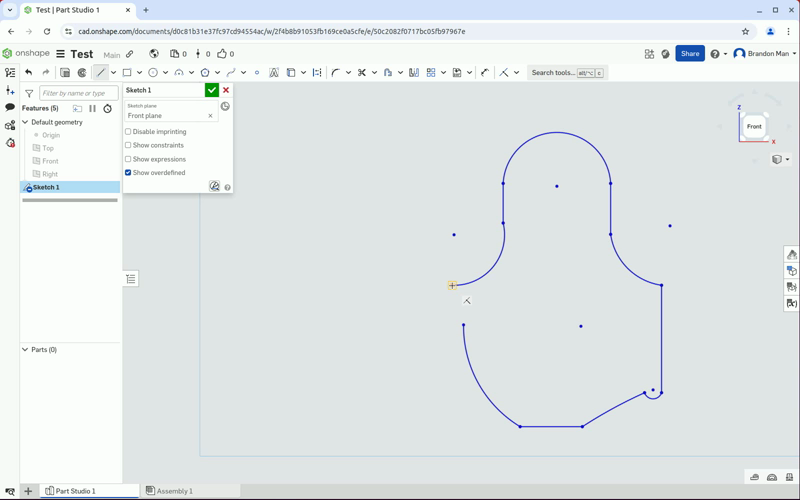
click(452, 285)
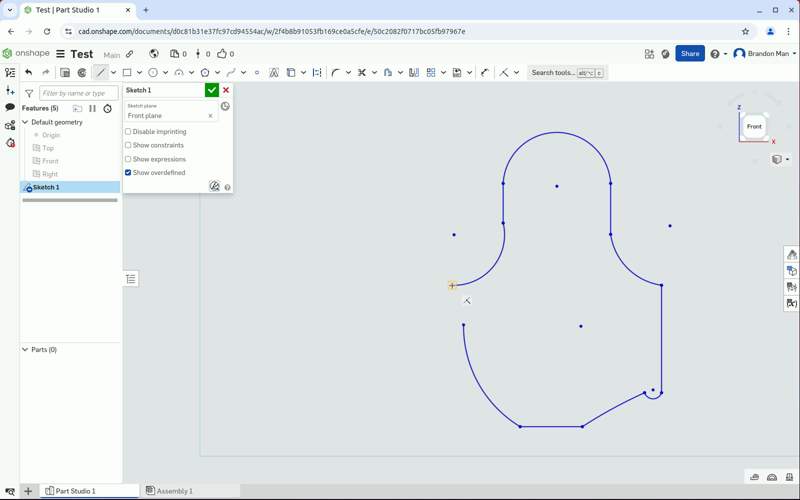
scroll(-6)
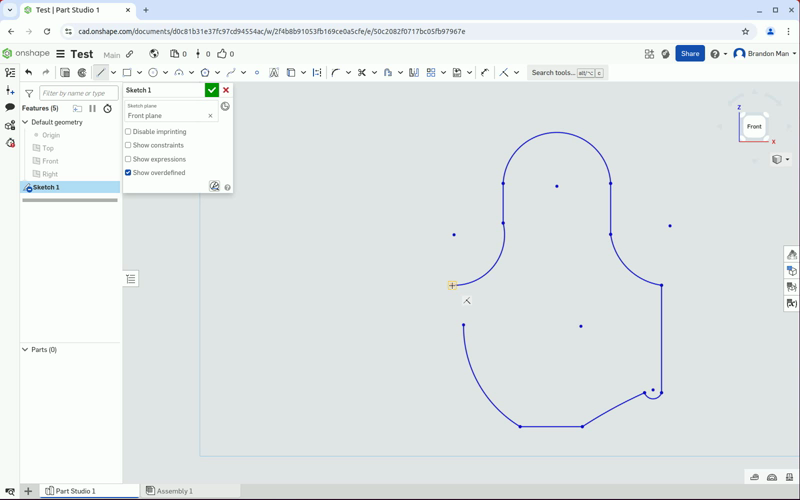
scroll(-6)
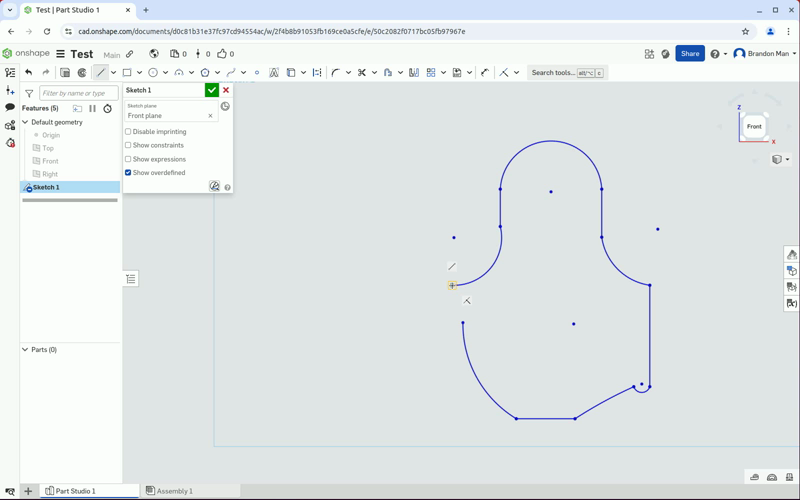
scroll(-6)
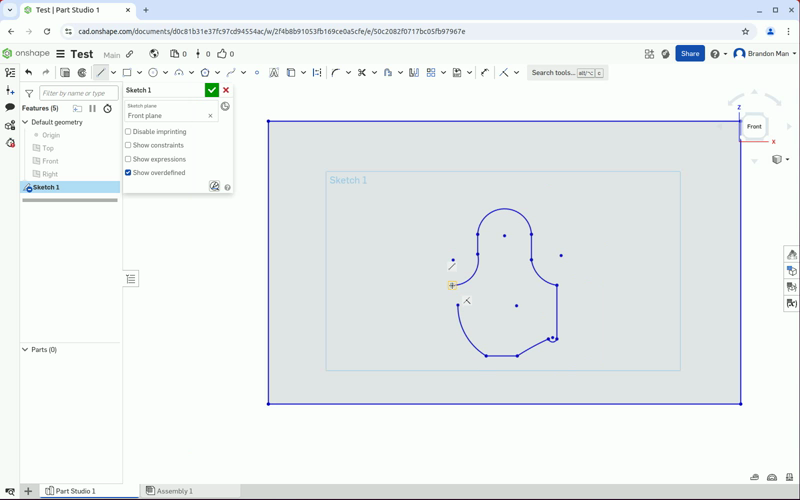
scroll(-6)
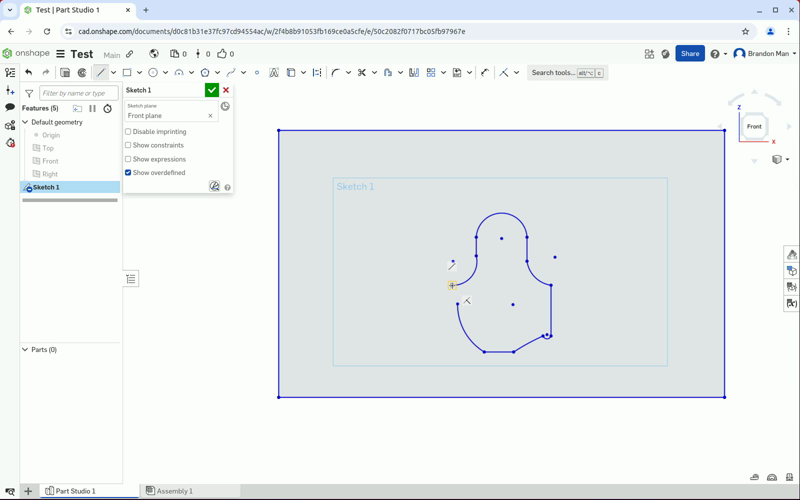
scroll(-6)
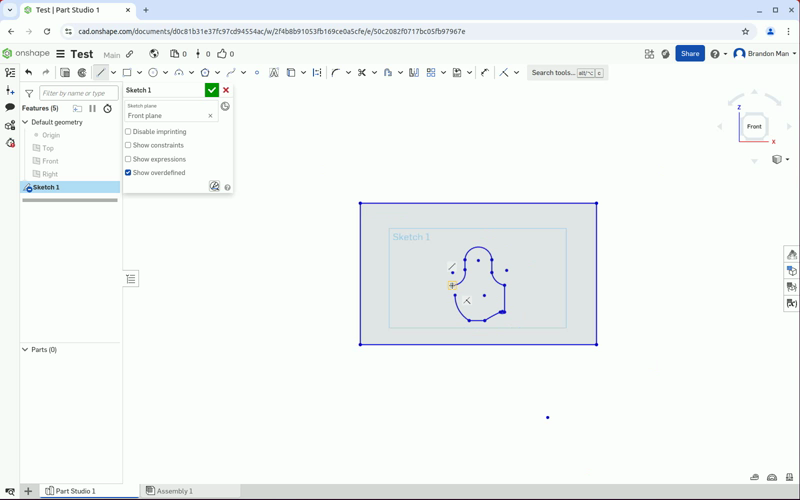
scroll(-6)
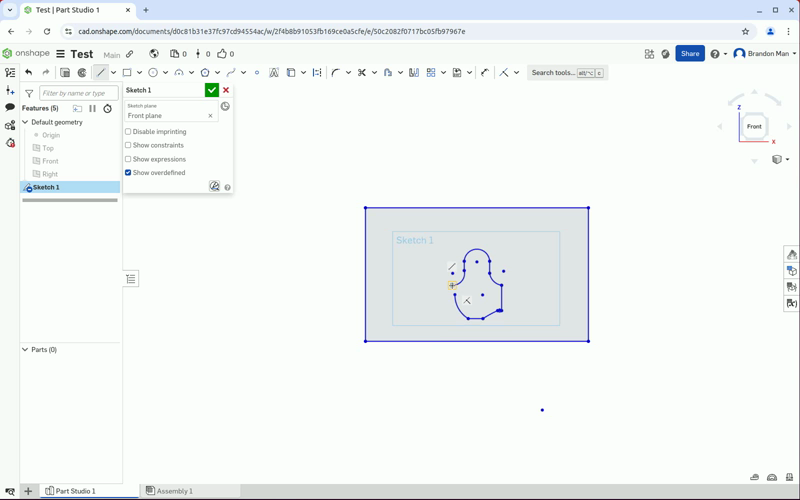
scroll(-6)
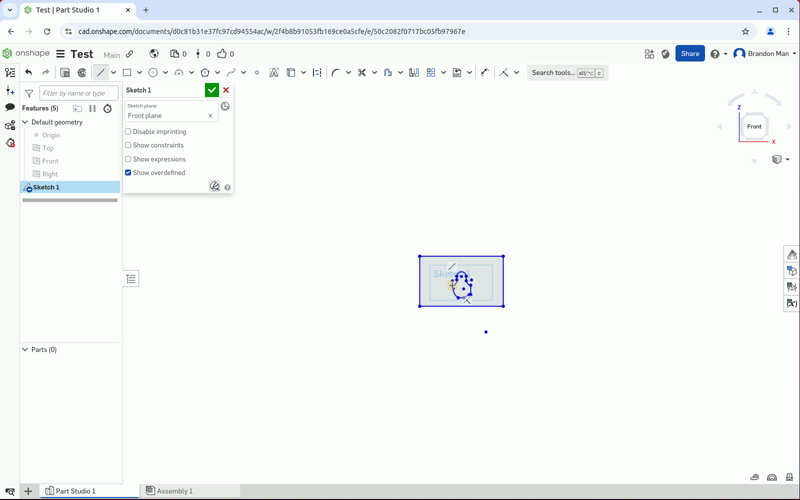
mouse_move(482, 285)
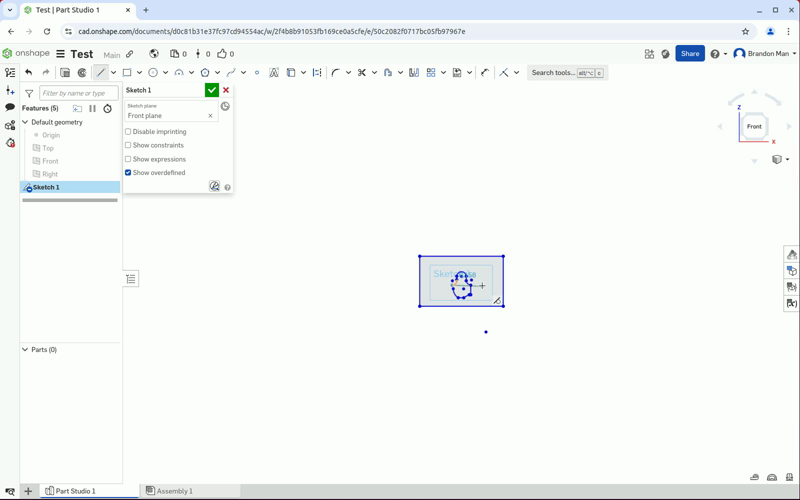
key_down(shift)
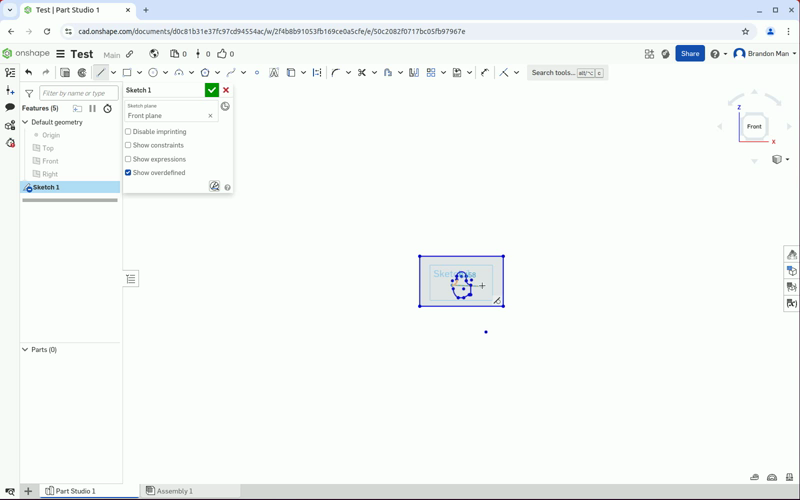
mouse_move(452, 288)
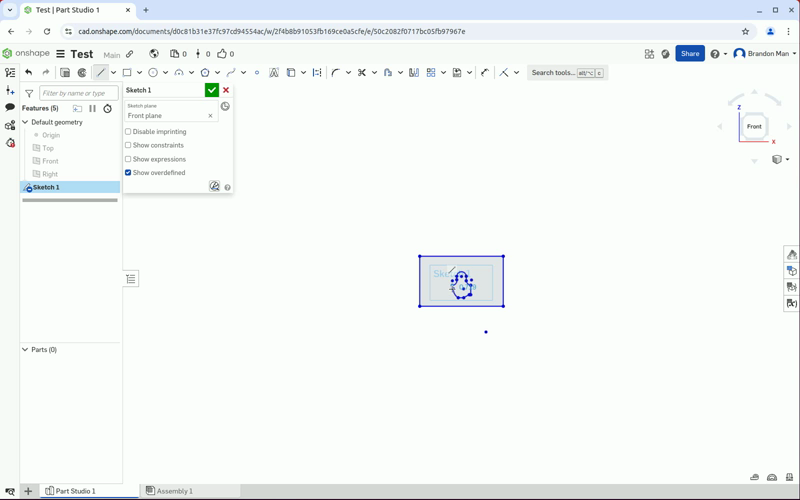
scroll(6)
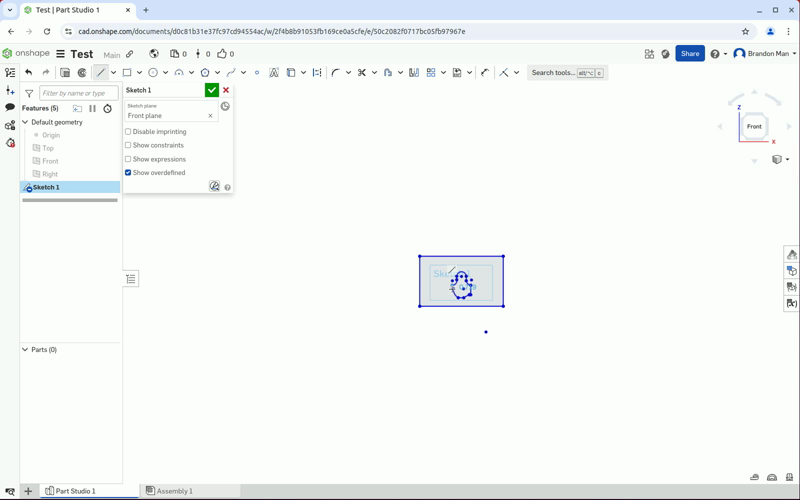
scroll(6)
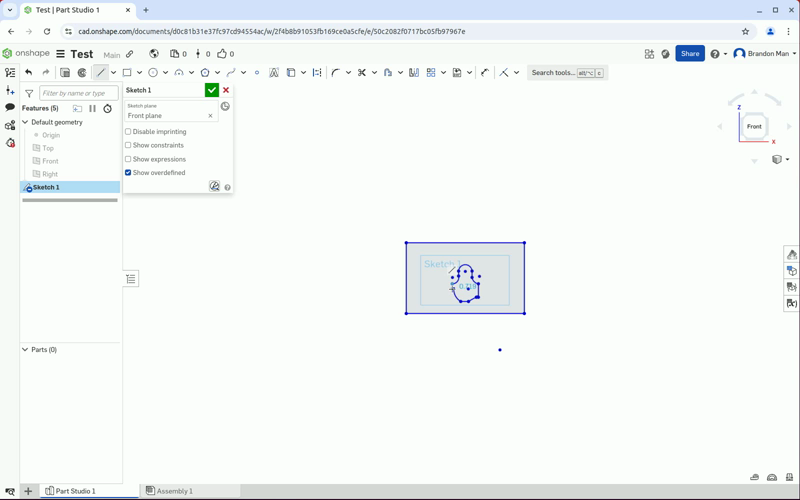
scroll(6)
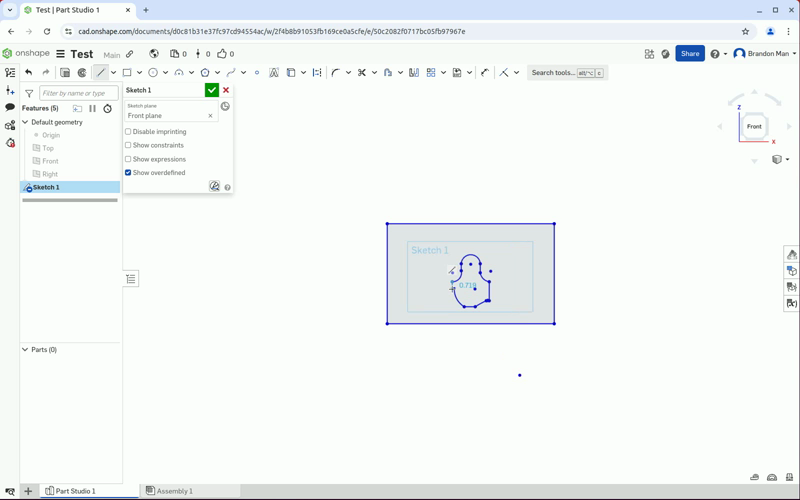
scroll(6)
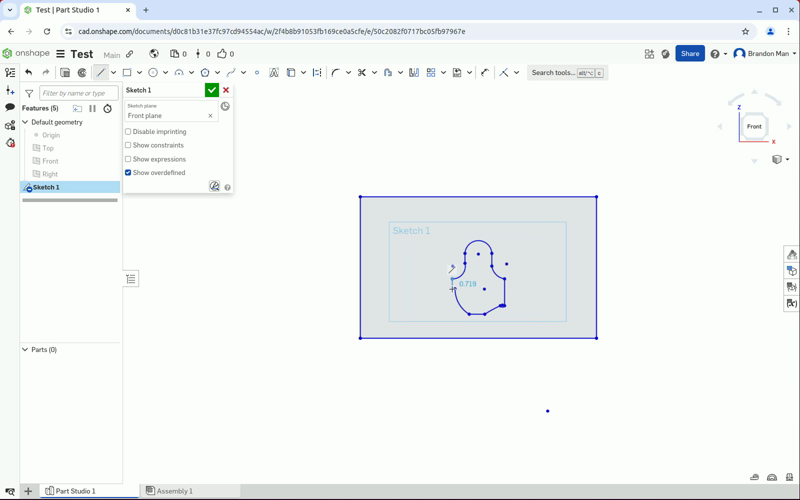
scroll(6)
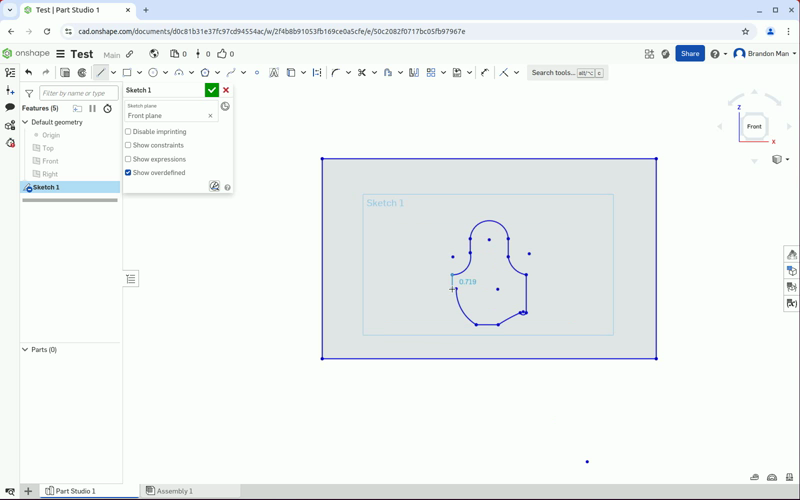
scroll(6)
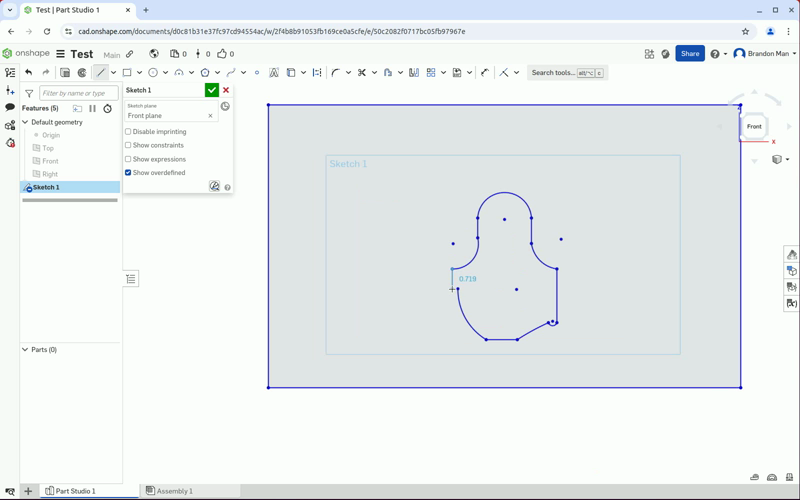
scroll(6)
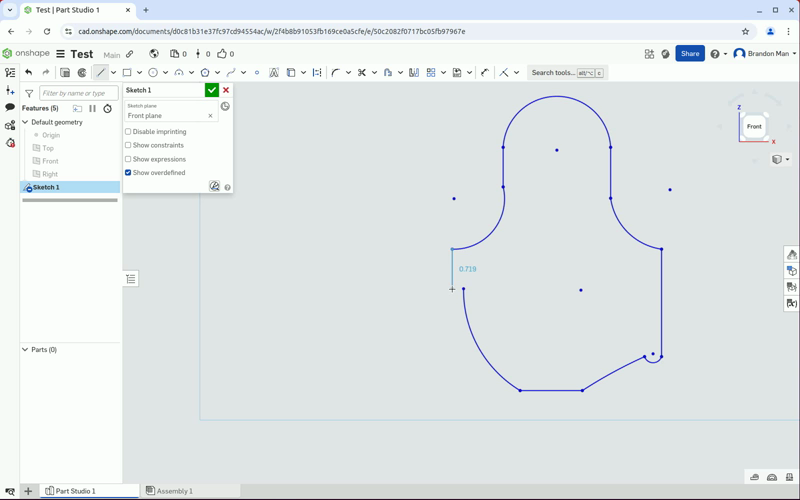
key_up(shift)
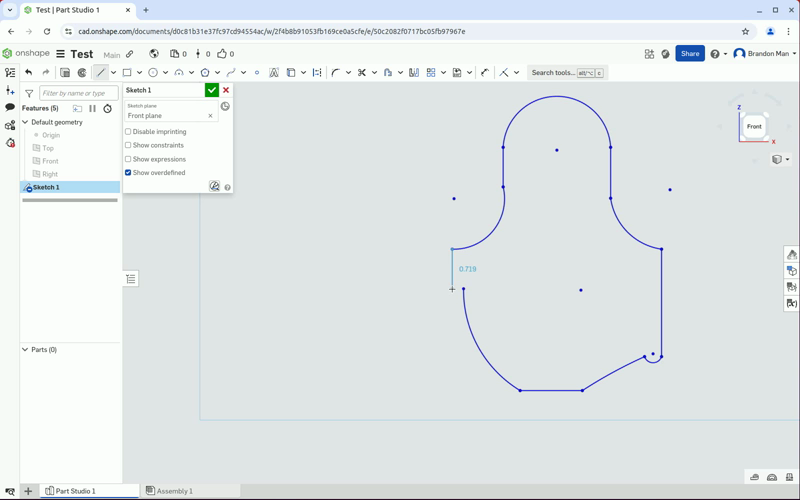
click(452, 288)
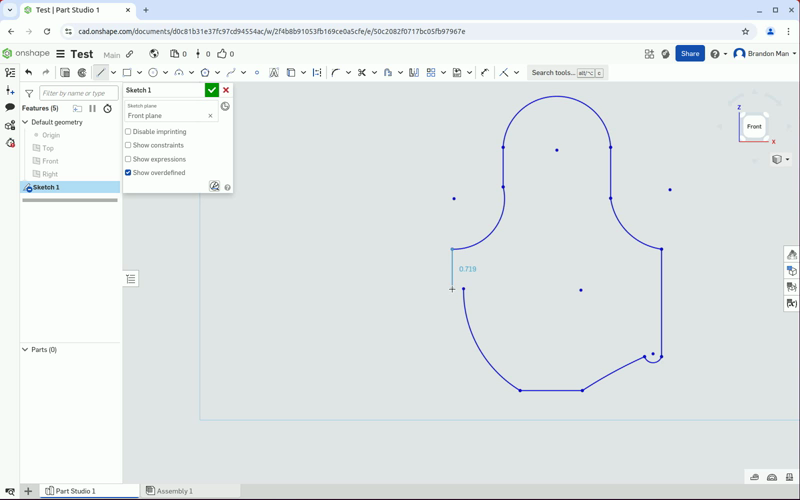
scroll(-6)
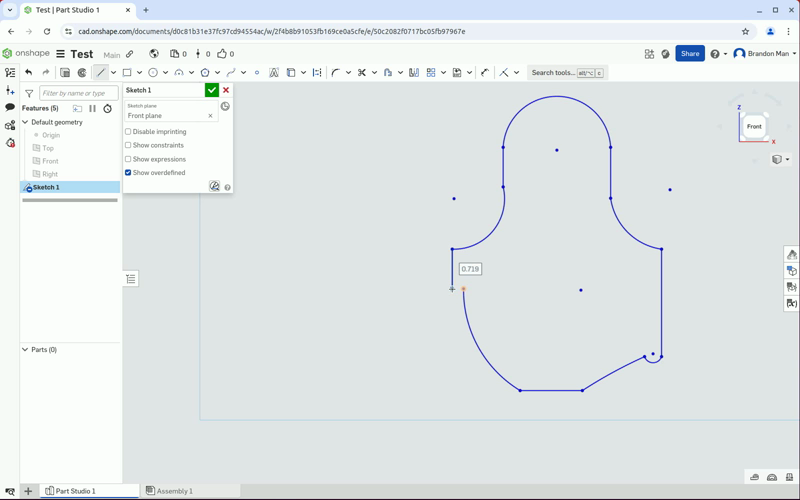
scroll(-6)
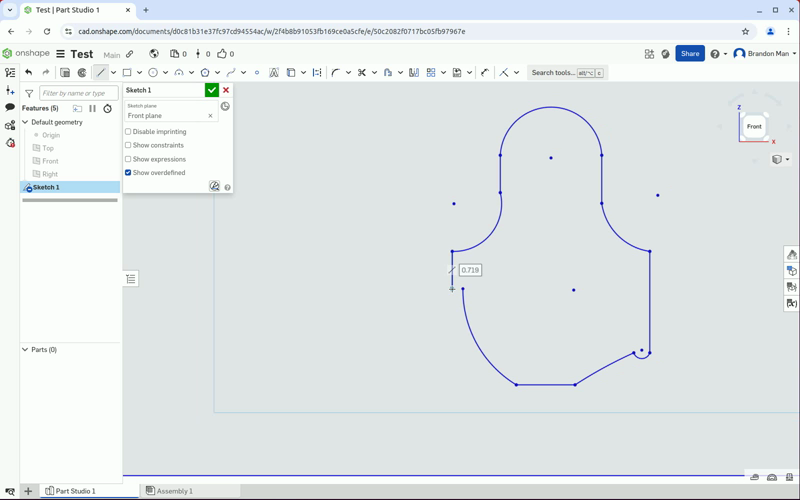
scroll(-6)
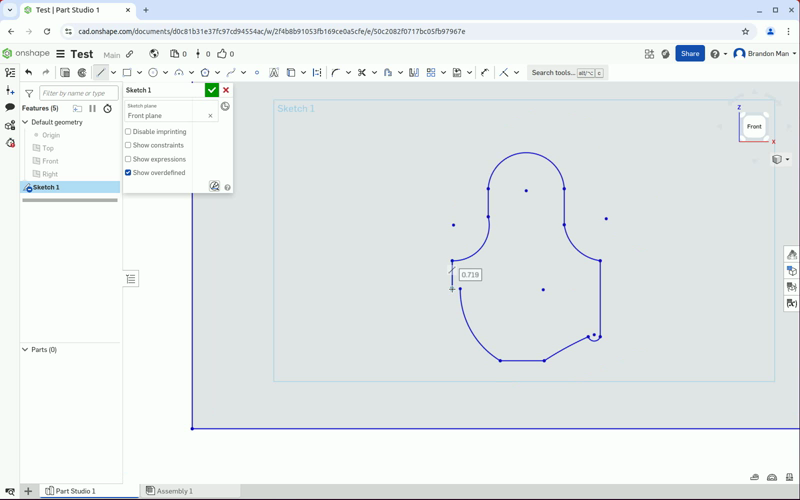
scroll(-6)
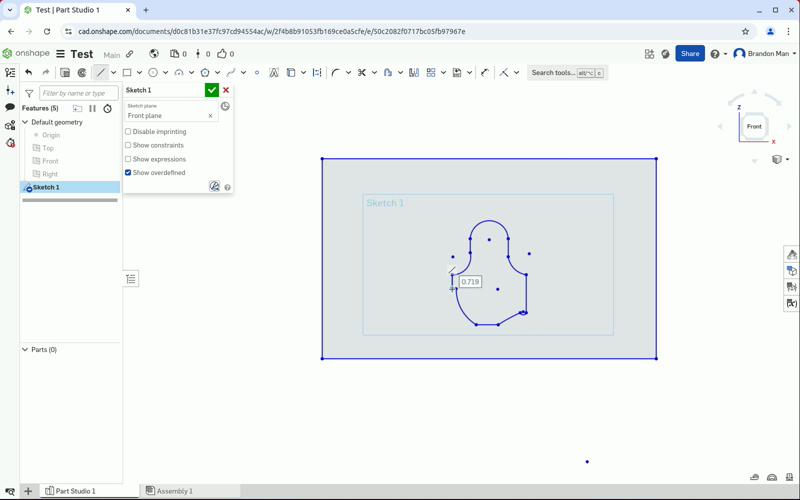
scroll(-6)
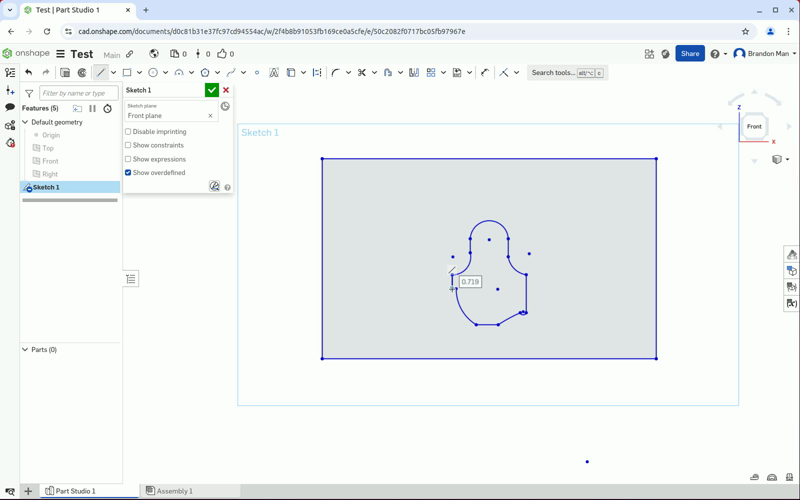
scroll(-6)
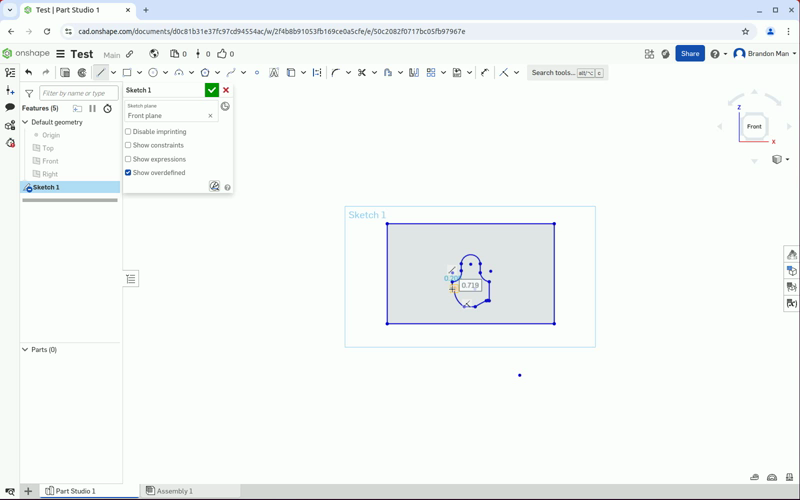
scroll(-6)
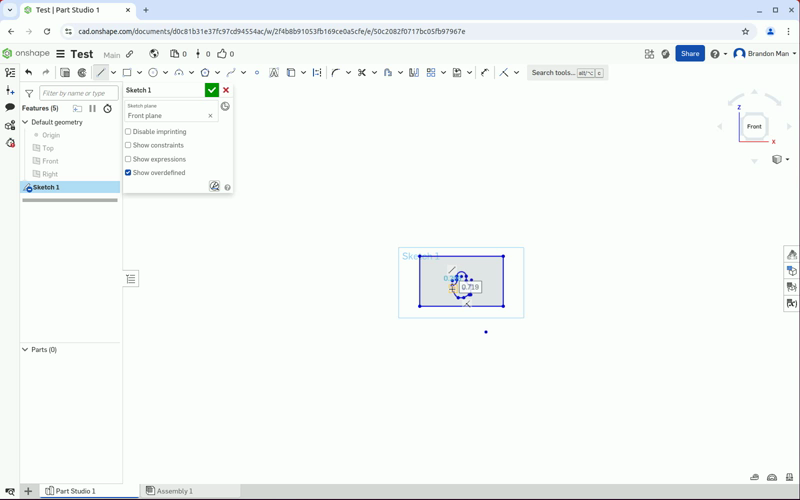
key(esc)
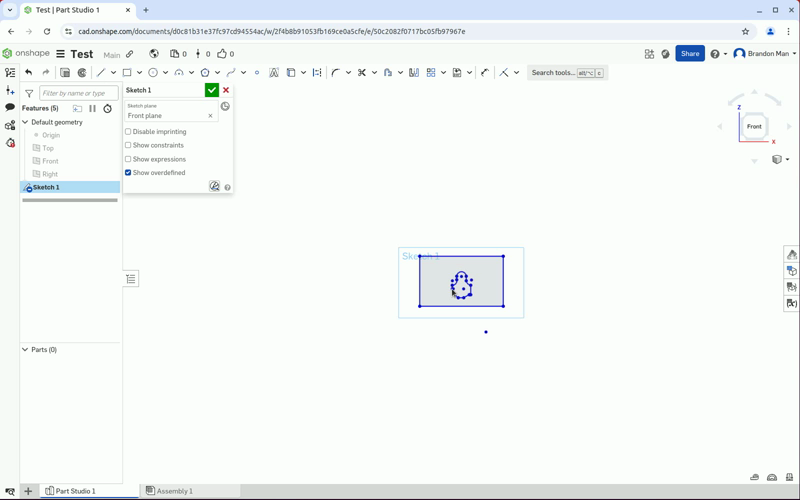
mouse_move(438, 281)
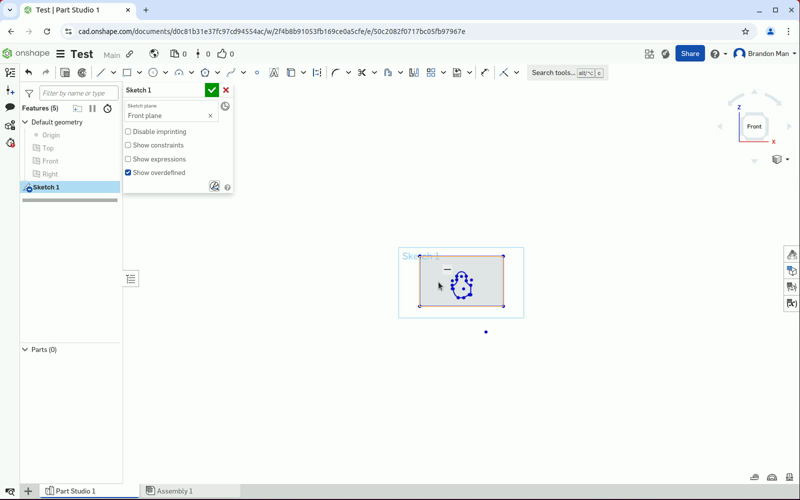
click(438, 281)
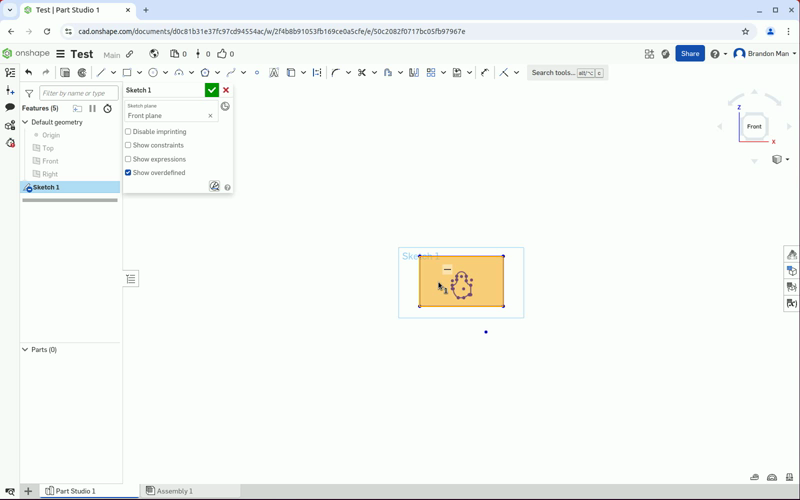
mouse_move(73, 352)
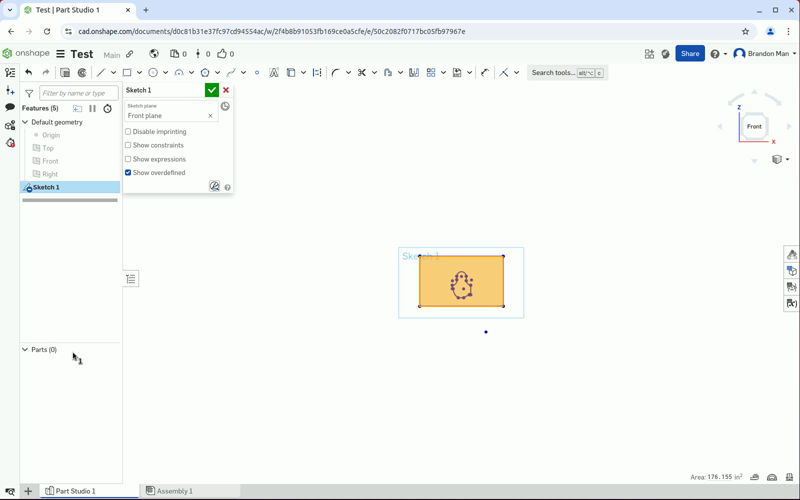
key(shift+y)
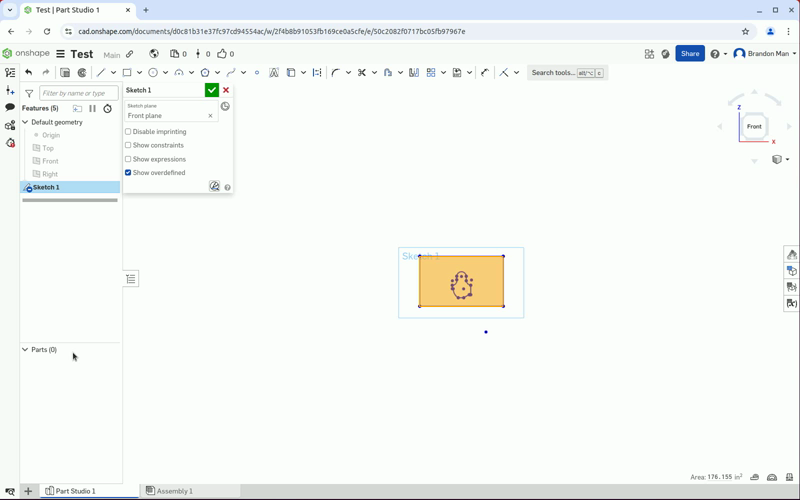
key(shift+e)
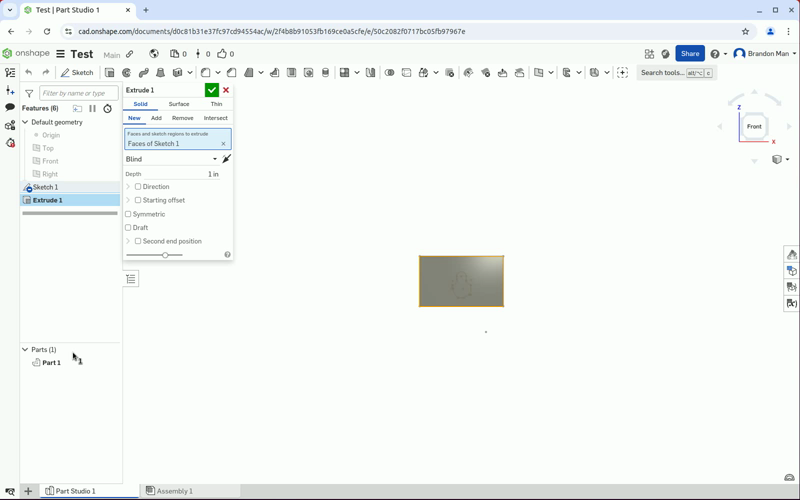
mouse_move(143, 106)
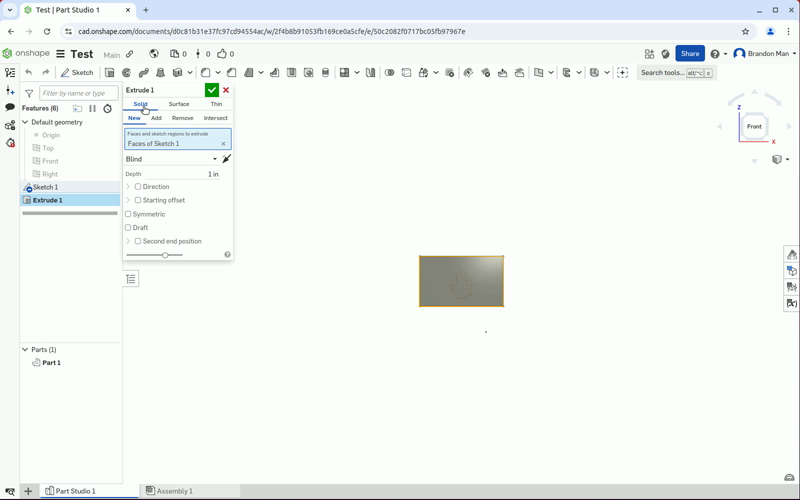
click(143, 106)
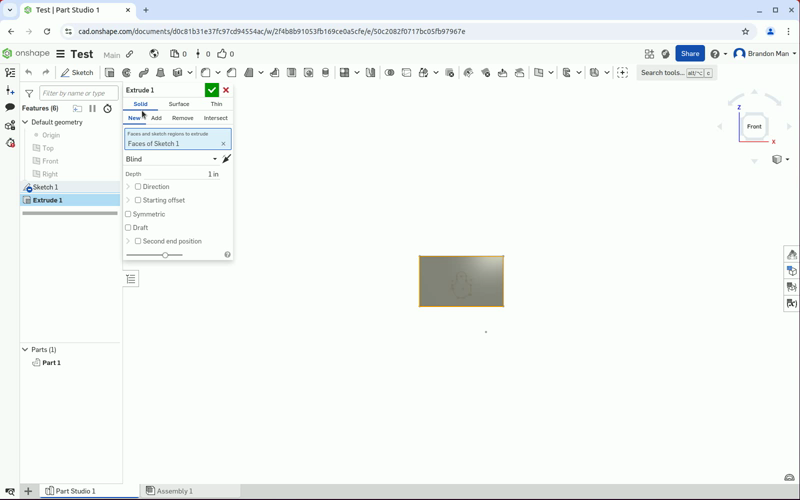
mouse_move(137, 120)
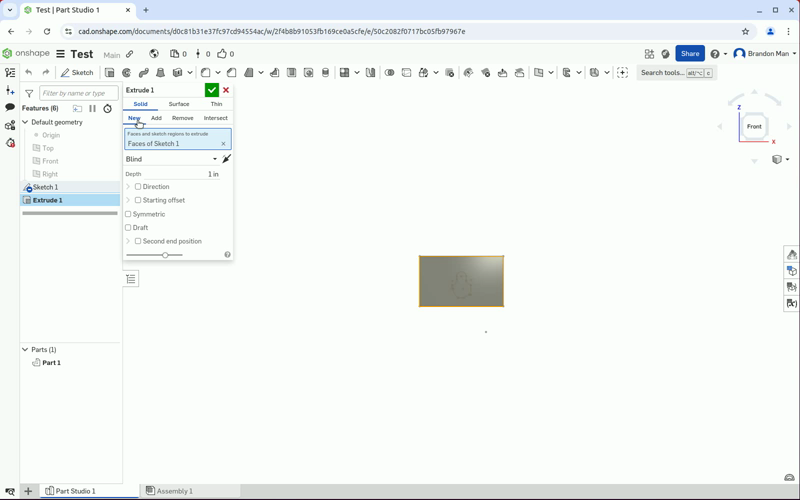
click(137, 120)
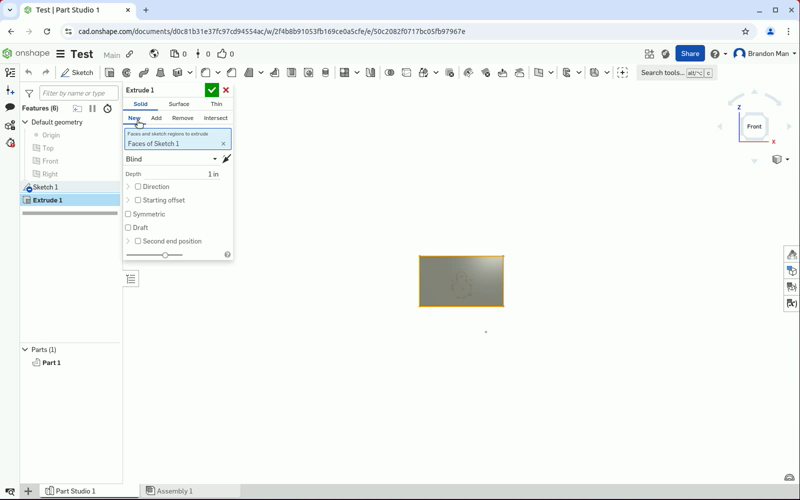
key(tab, 4)
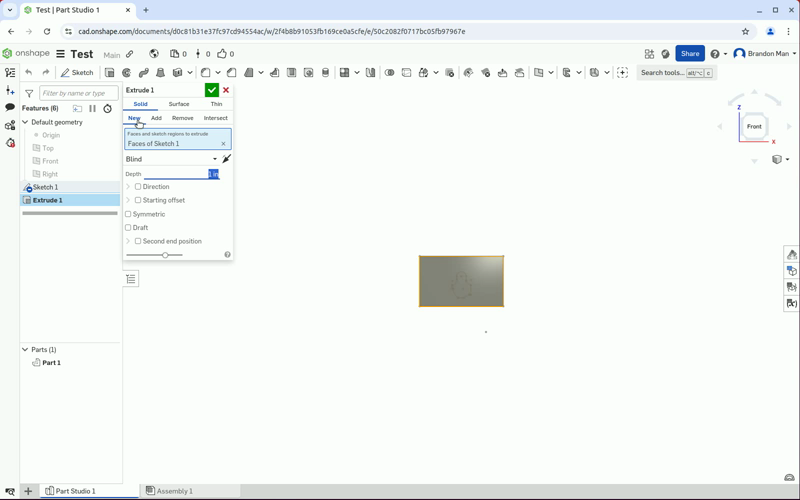
text(0.722)
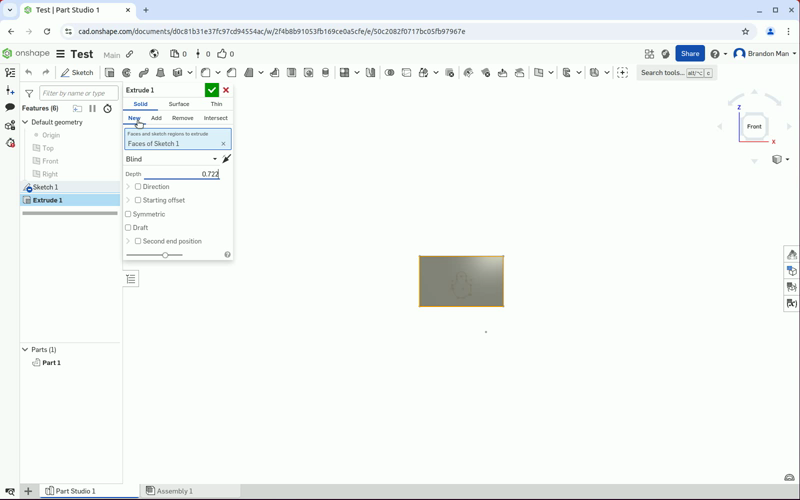
key(enter)
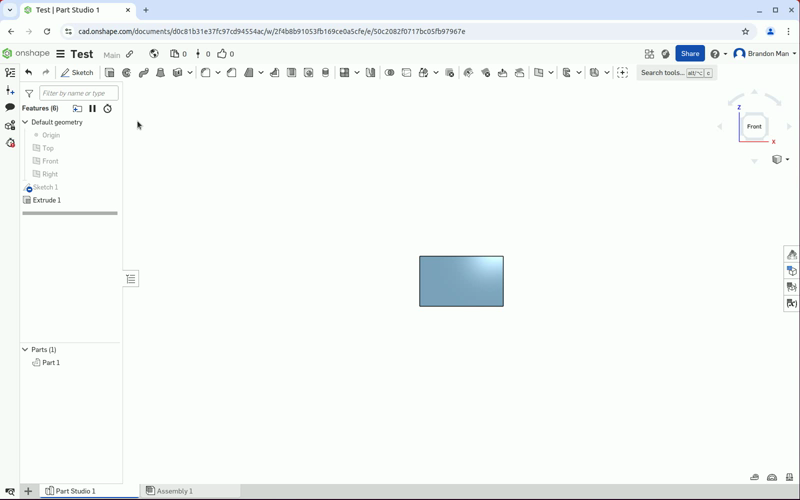
key(shift+h)
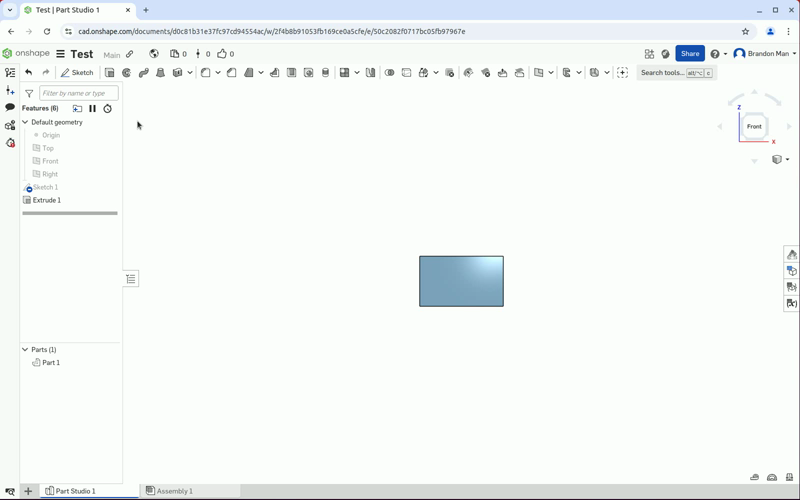
key(shift+h)
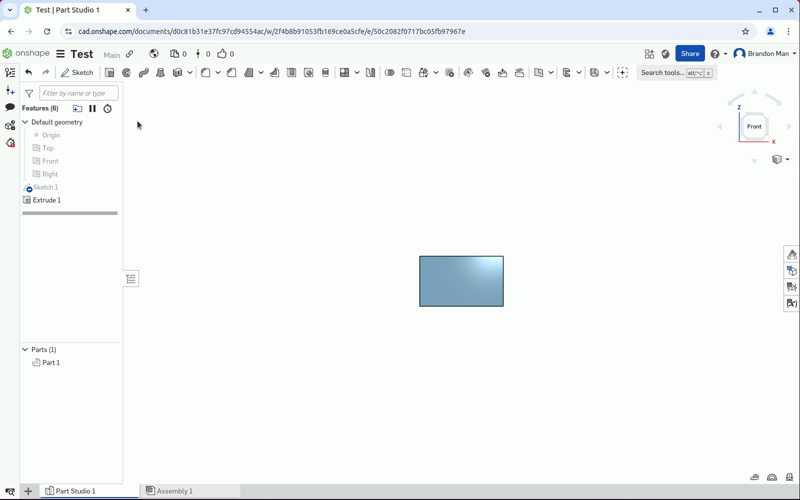
mouse_move(73, 189)
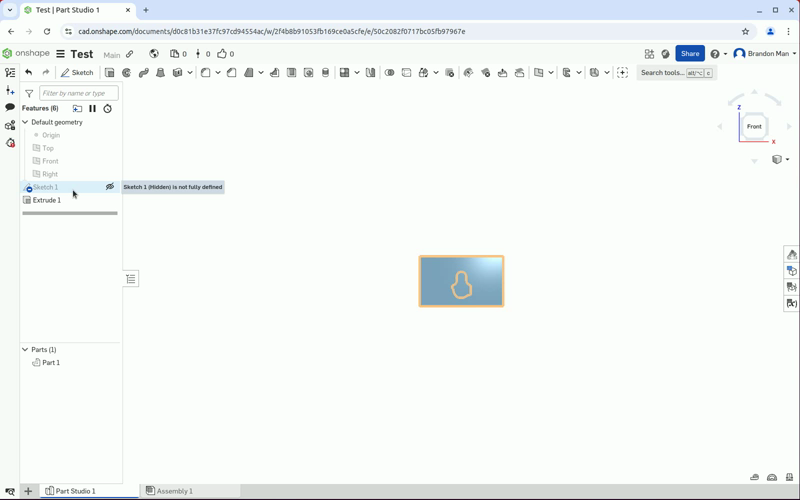
click(73, 189)
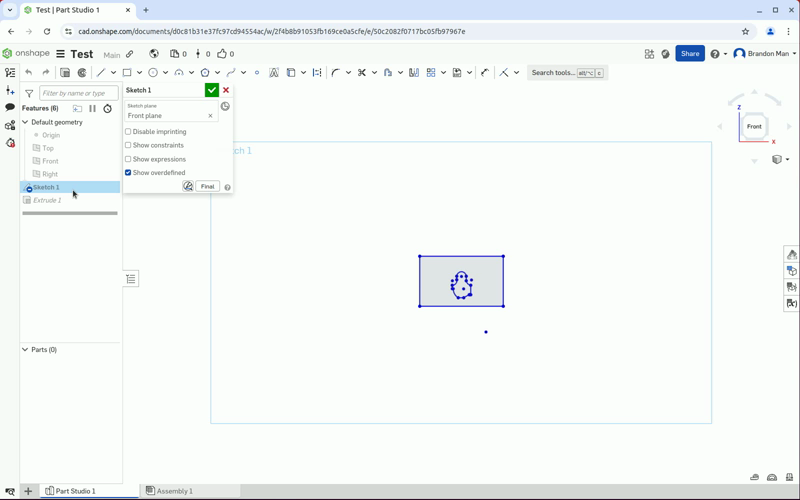
mouse_move(229, 92)
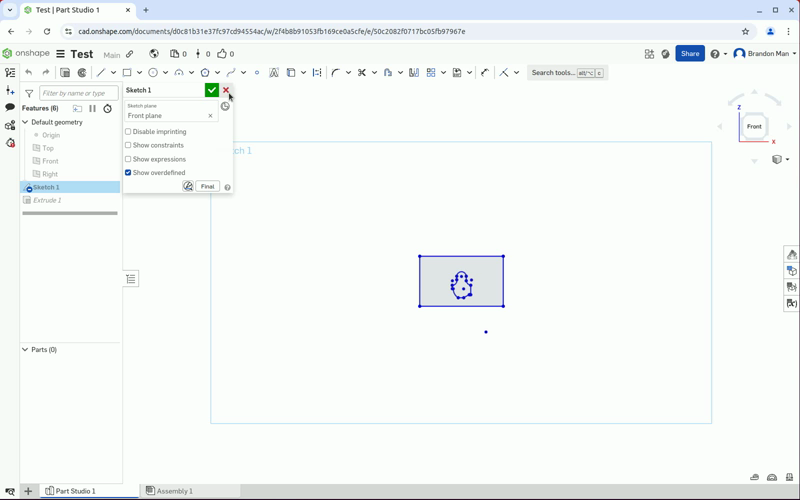
click(229, 92)
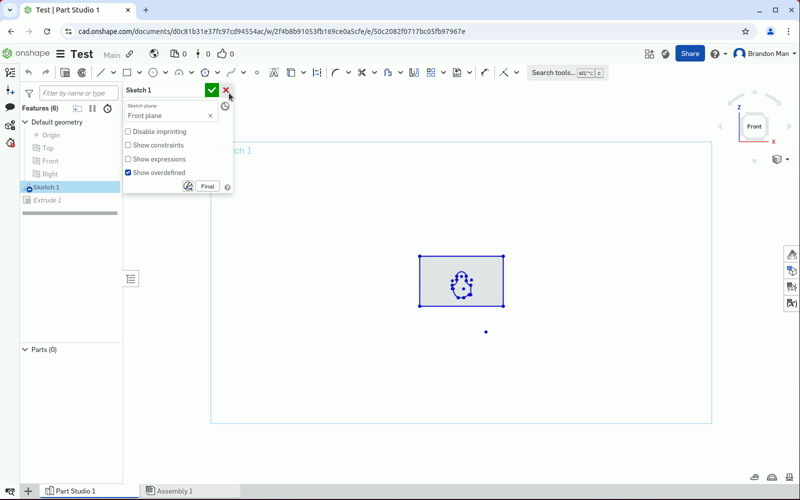
key(shift+s)
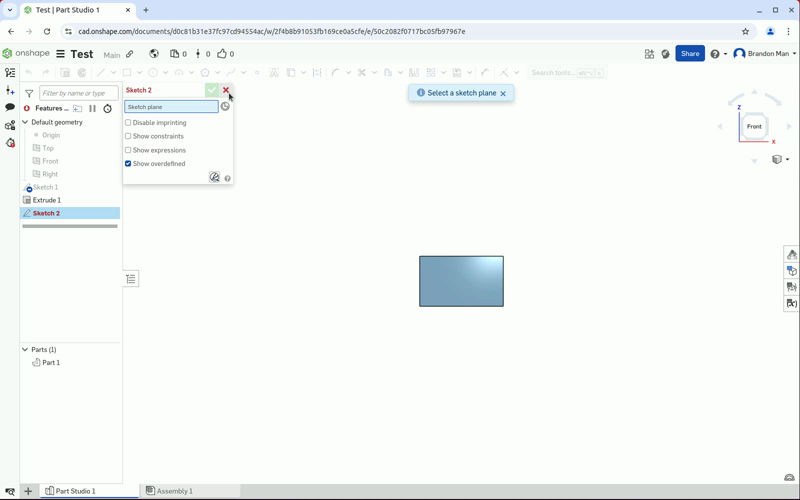
mouse_move(73, 163)
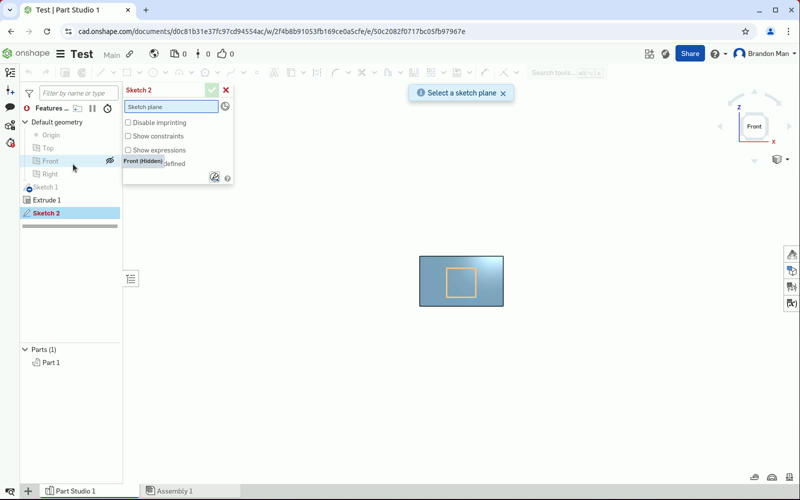
click(73, 163)
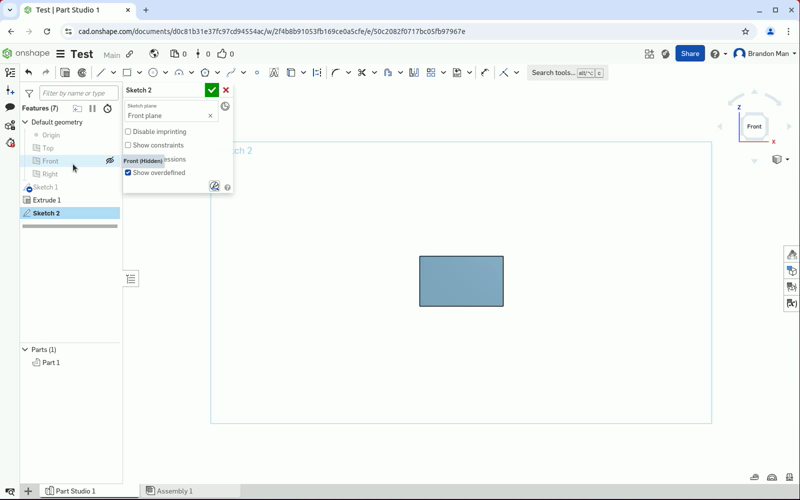
mouse_move(73, 352)
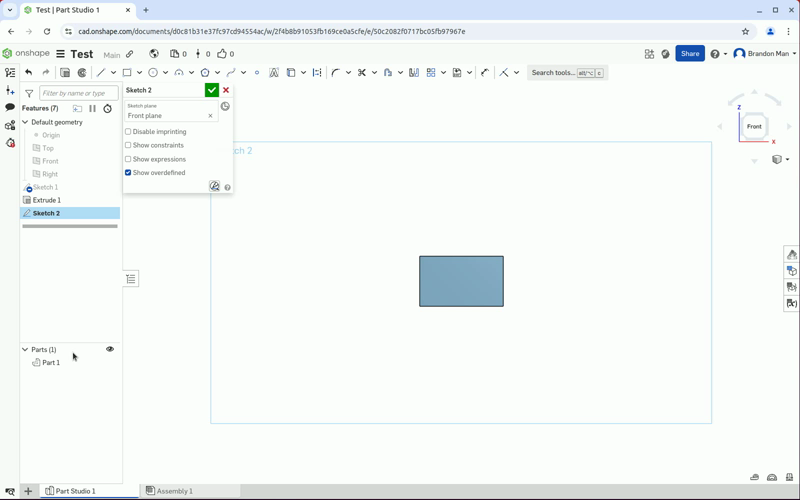
key(y)
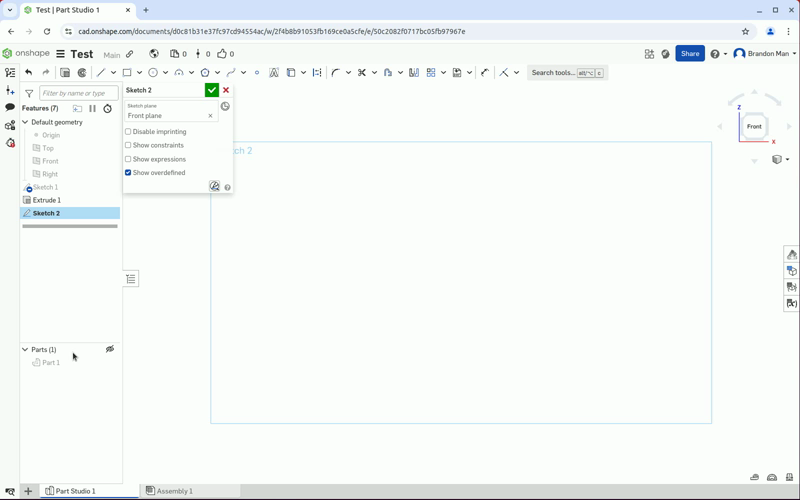
key(l)
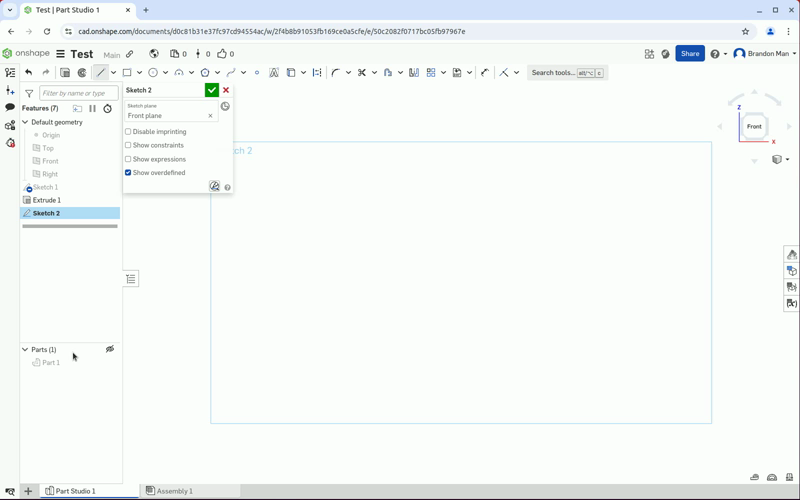
key_down(shift)
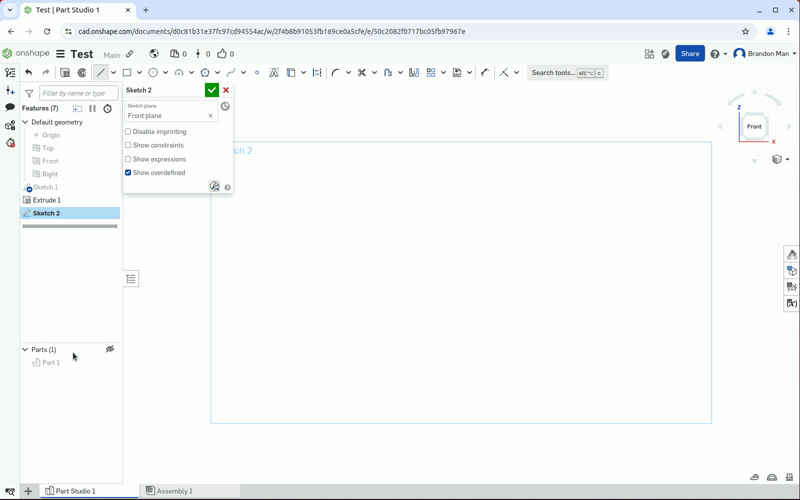
mouse_move(520, 301)
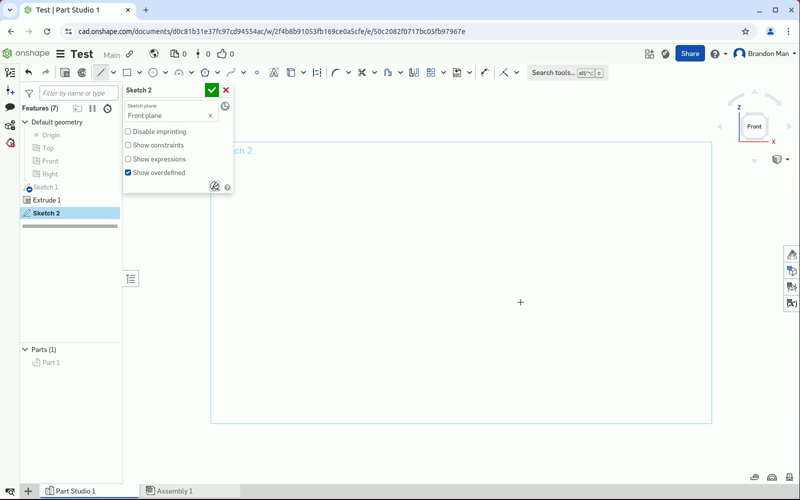
click(520, 301)
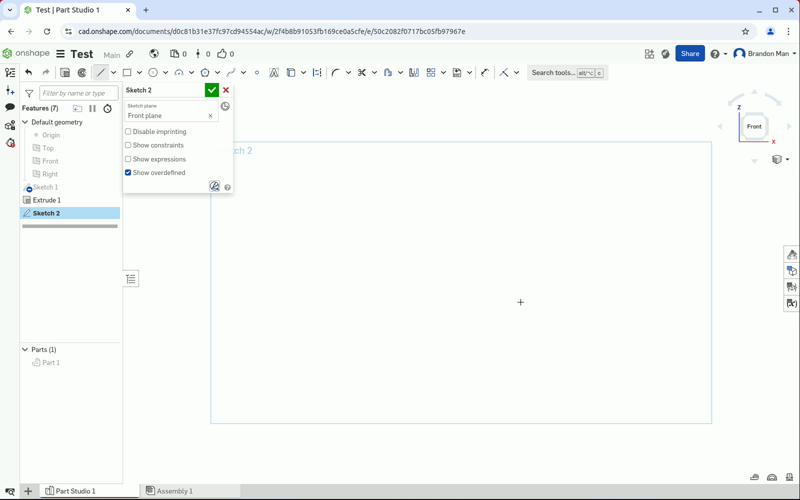
key_up(shift)
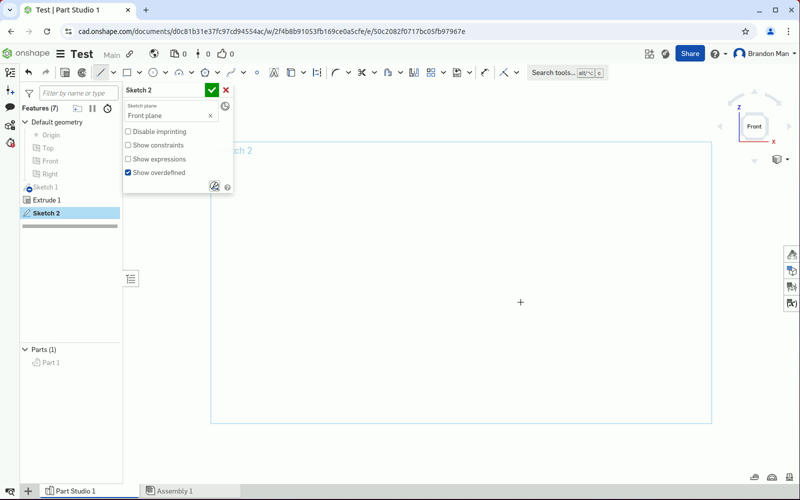
key_down(shift)
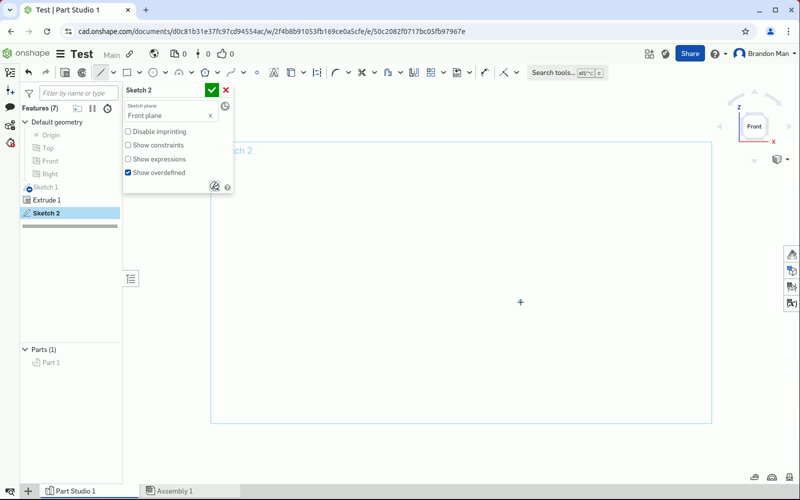
mouse_move(589, 301)
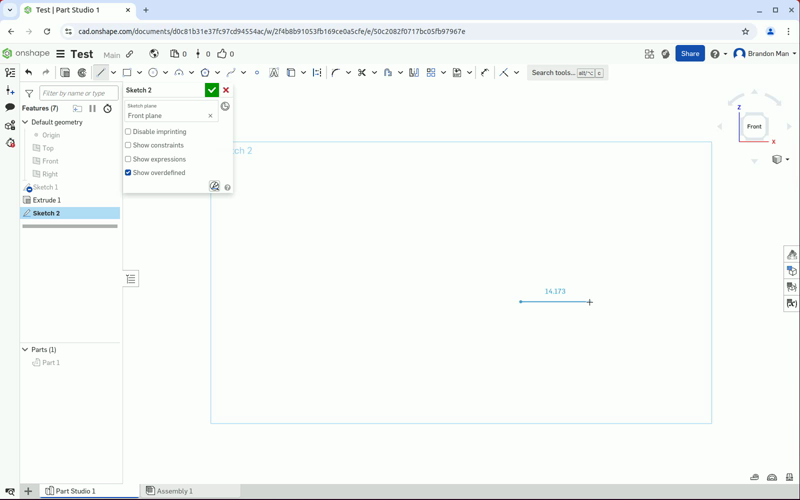
click(589, 301)
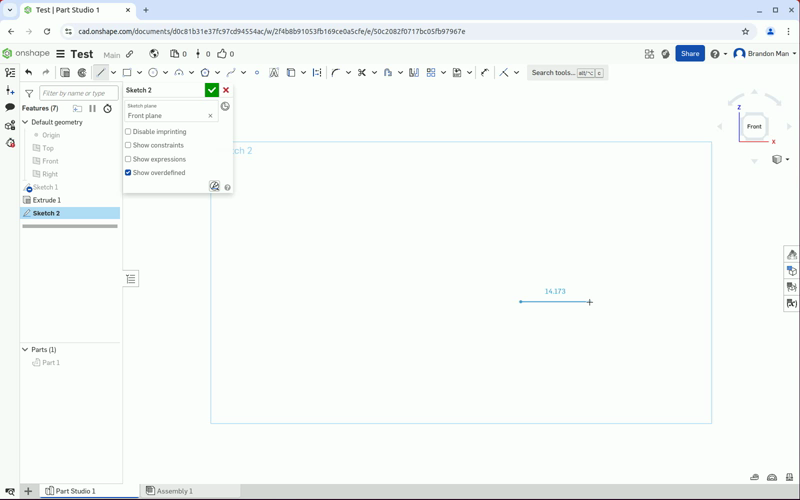
key_up(shift)
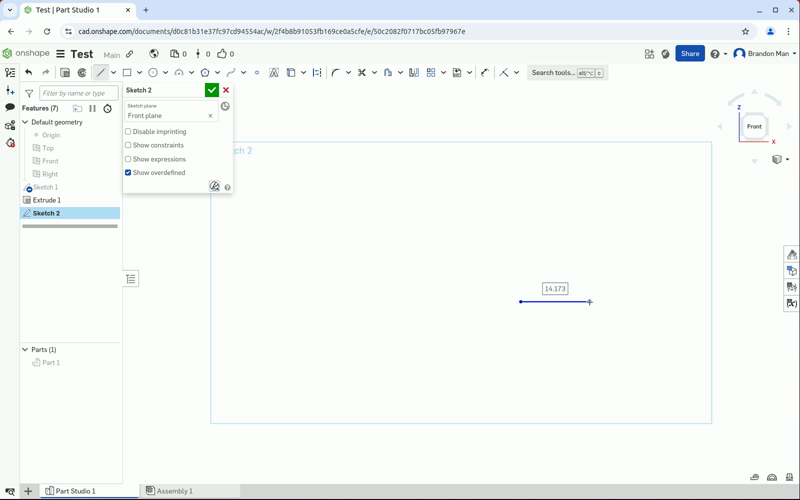
key_down(shift)
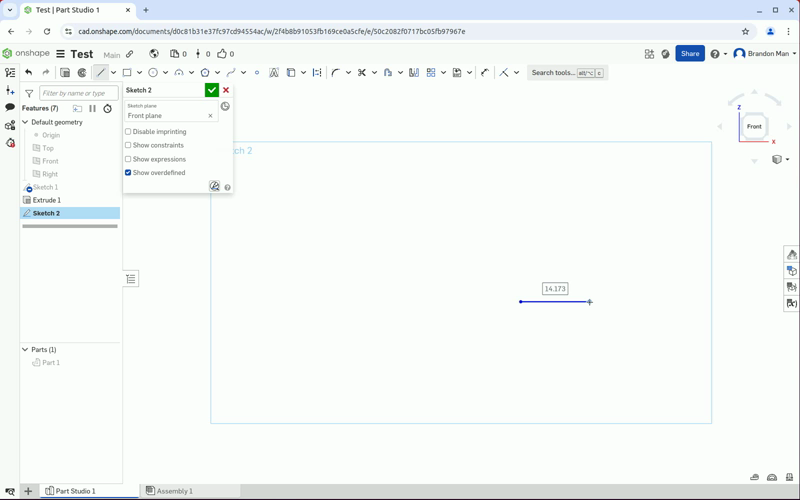
mouse_move(589, 301)
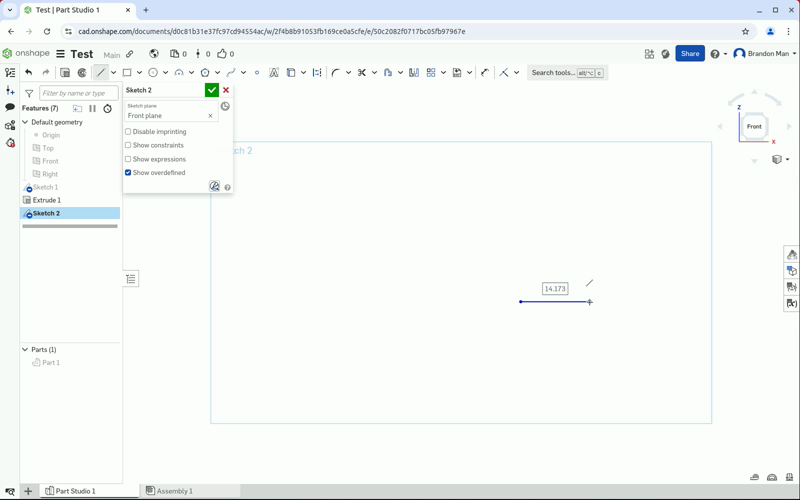
mouse_move(589, 249)
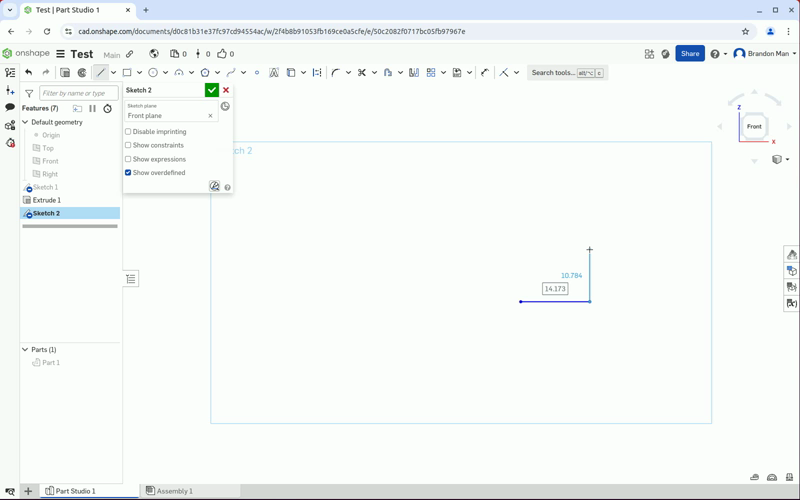
click(589, 249)
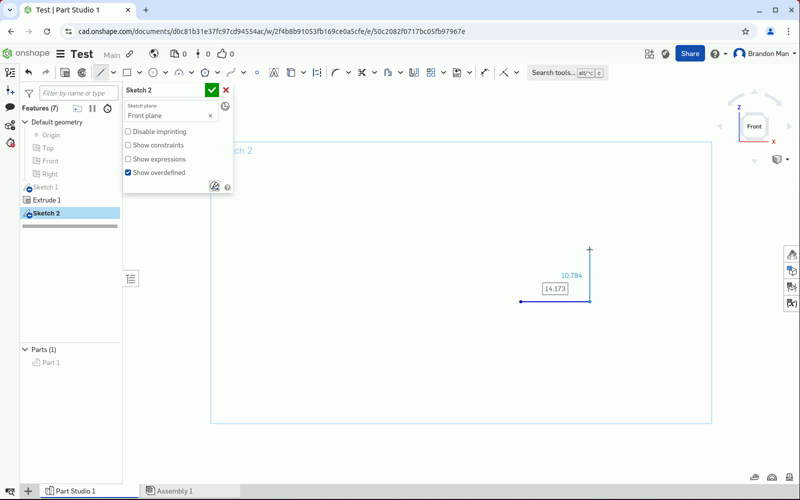
key_up(shift)
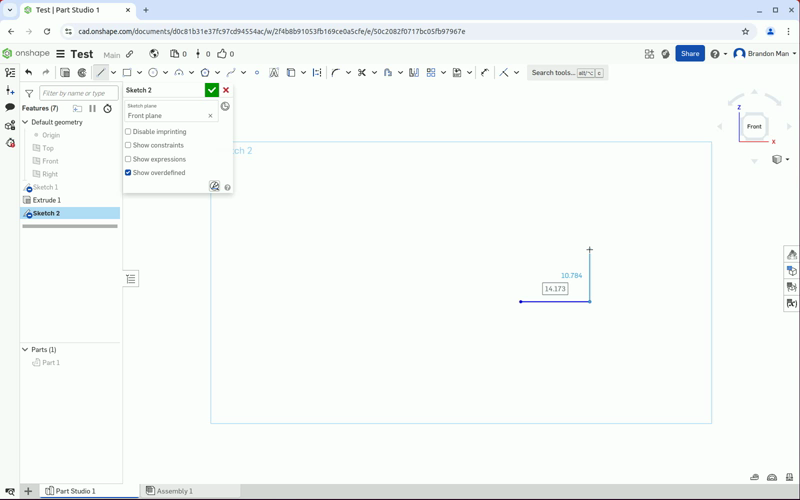
key_down(shift)
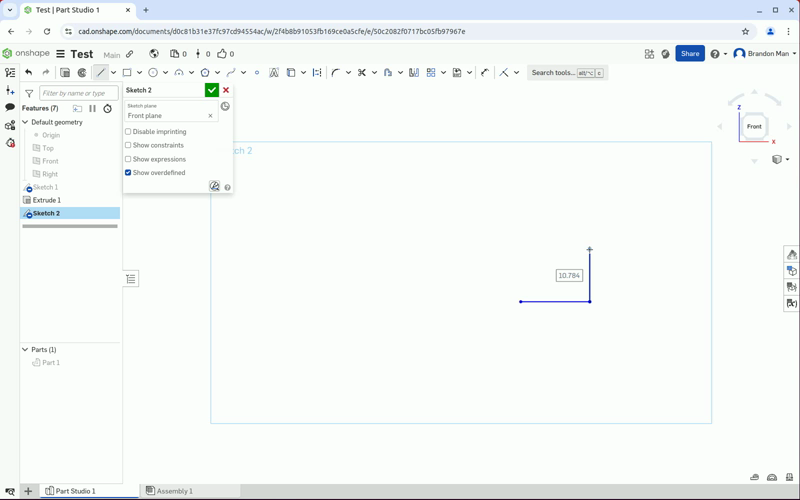
mouse_move(520, 249)
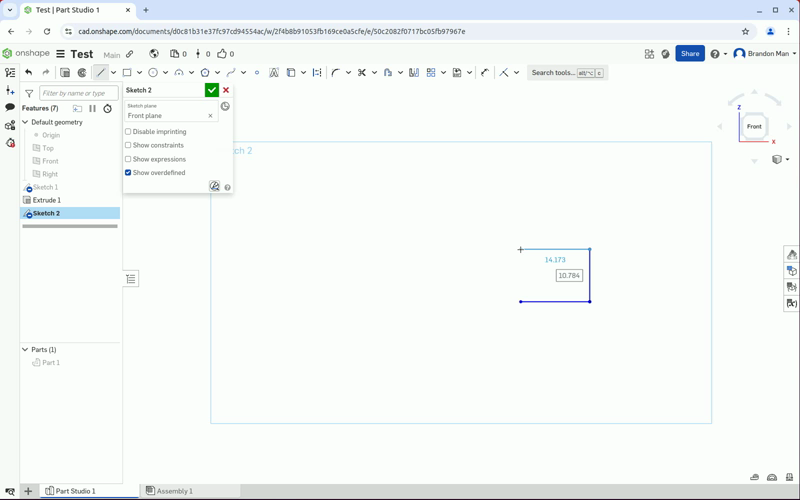
click(520, 249)
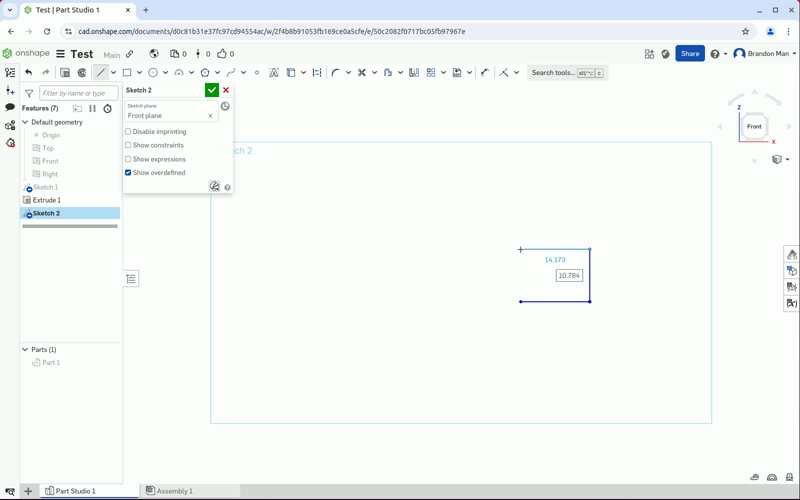
key_up(shift)
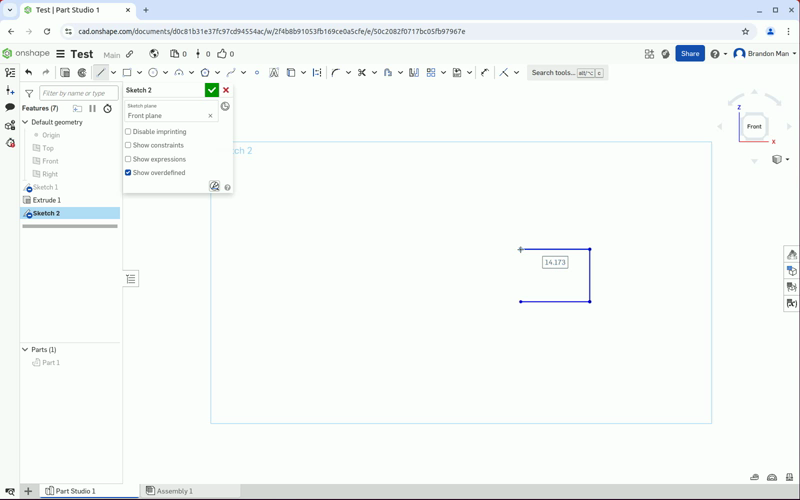
mouse_move(550, 249)
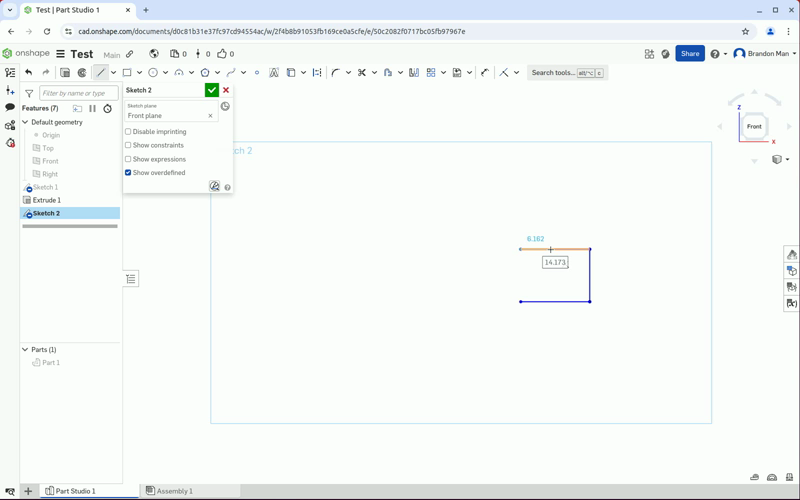
key_down(shift)
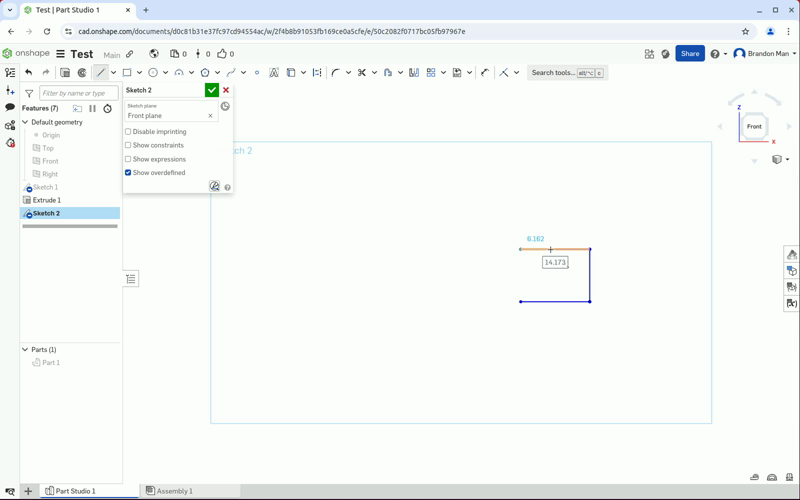
mouse_move(520, 301)
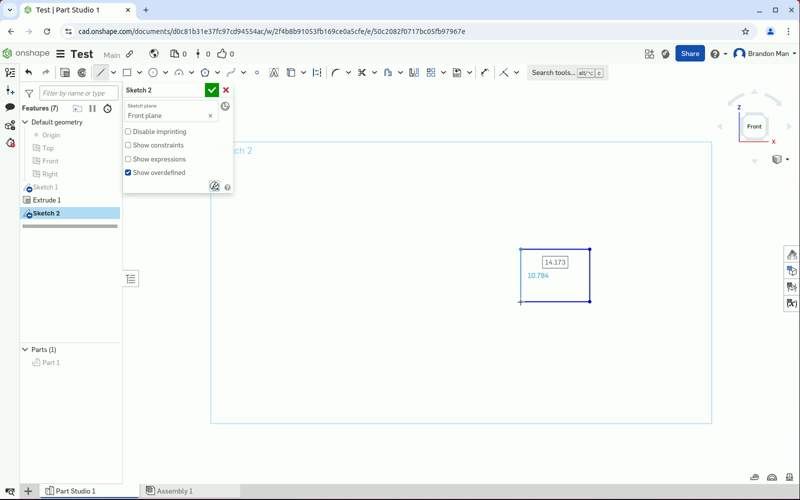
key_up(shift)
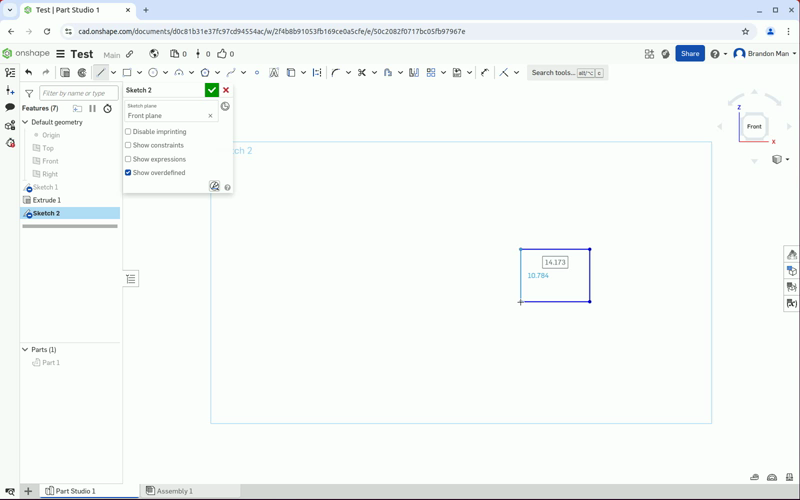
click(520, 301)
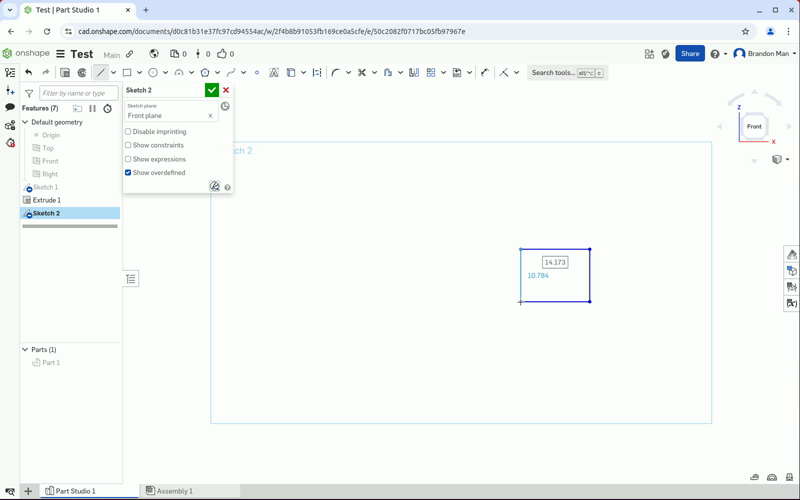
key(esc)
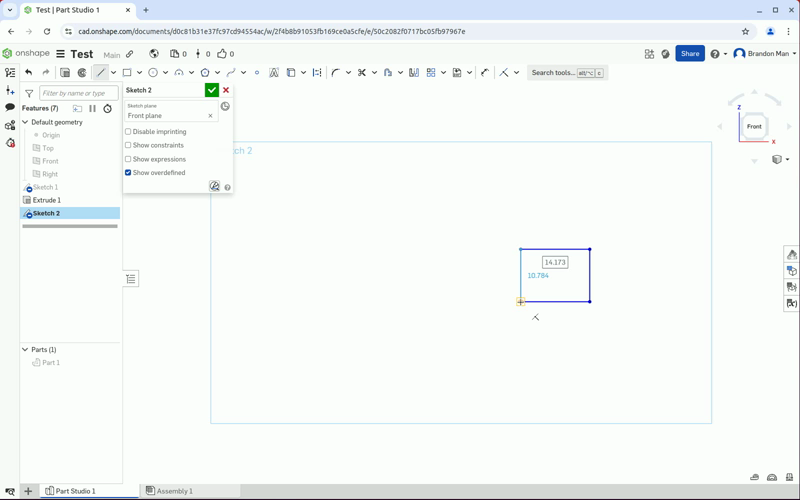
key(l)
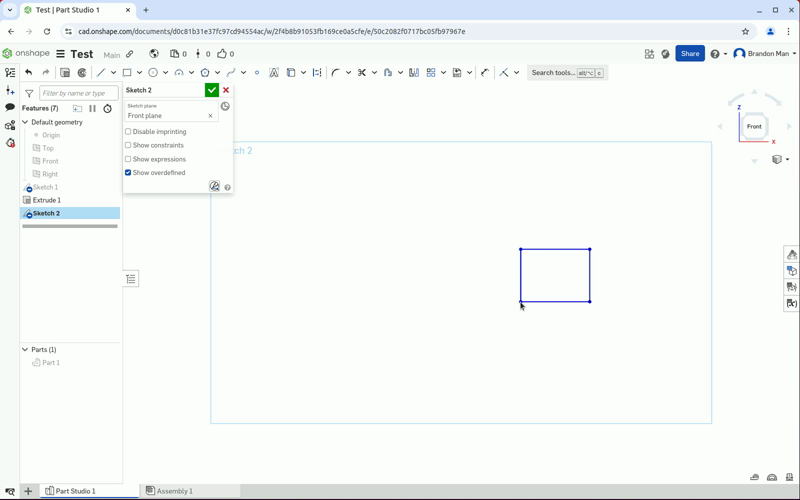
key_down(shift)
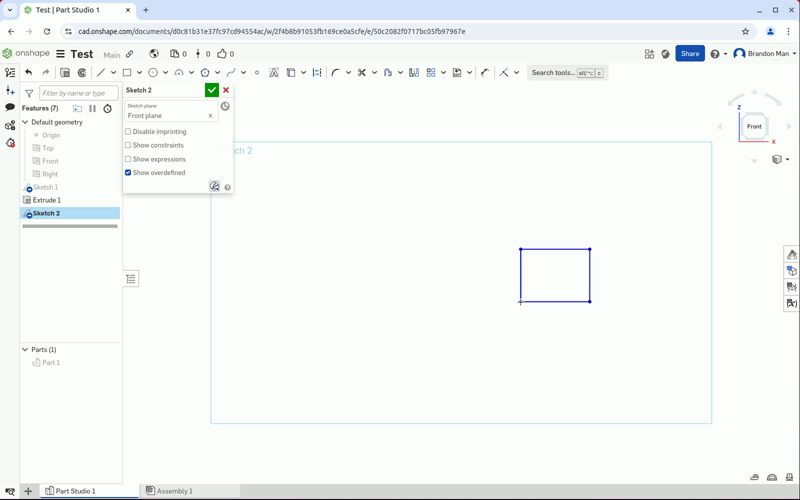
mouse_move(538, 287)
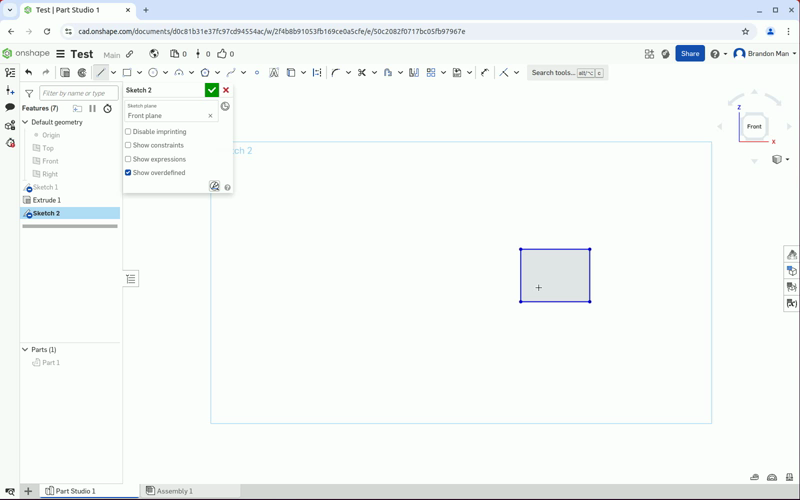
click(538, 287)
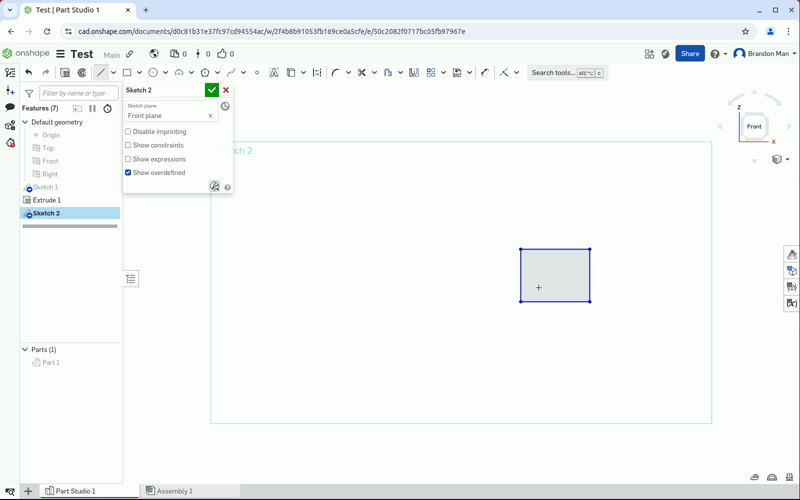
key_up(shift)
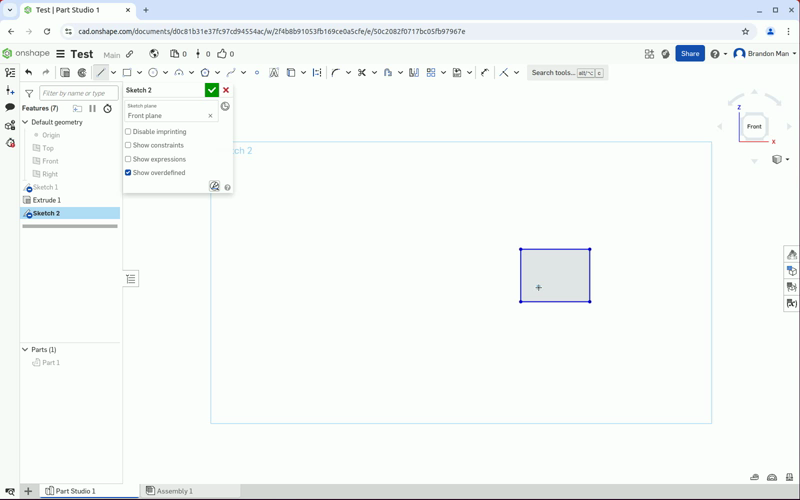
key_down(shift)
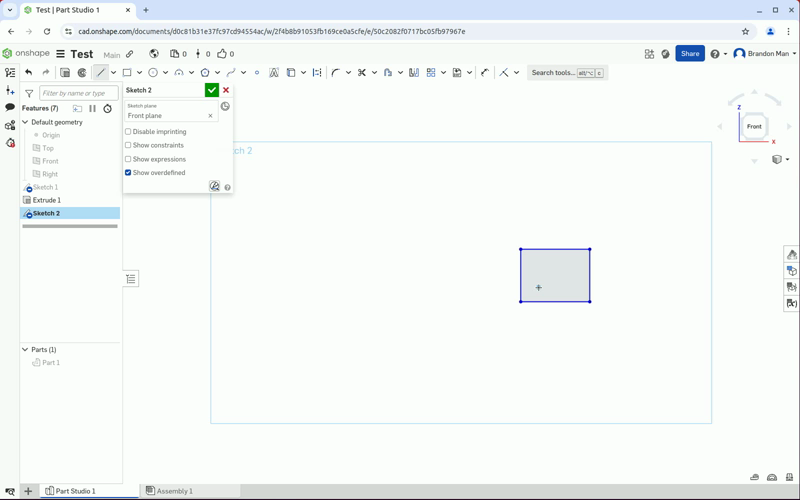
mouse_move(568, 287)
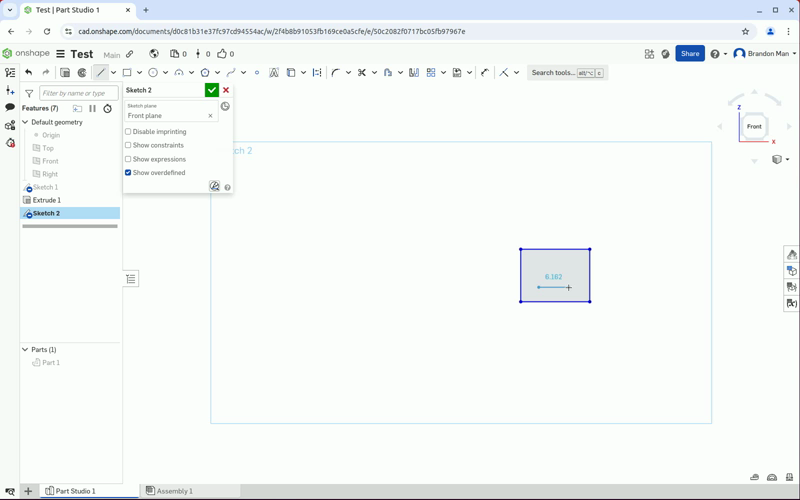
mouse_move(541, 287)
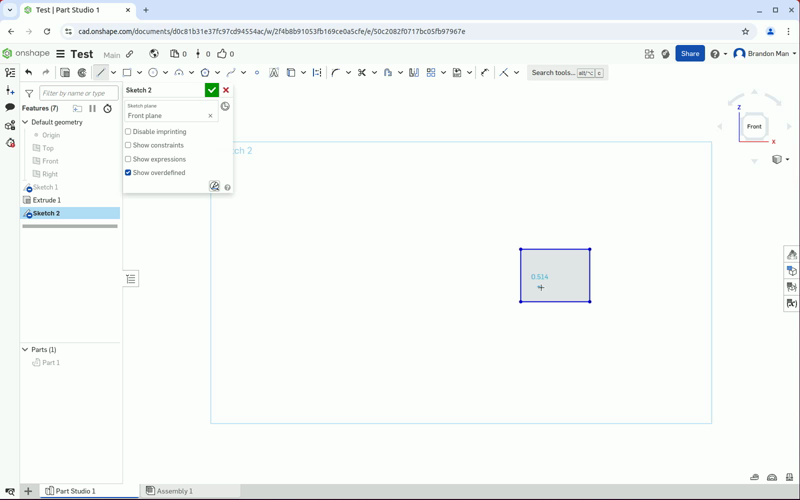
scroll(6)
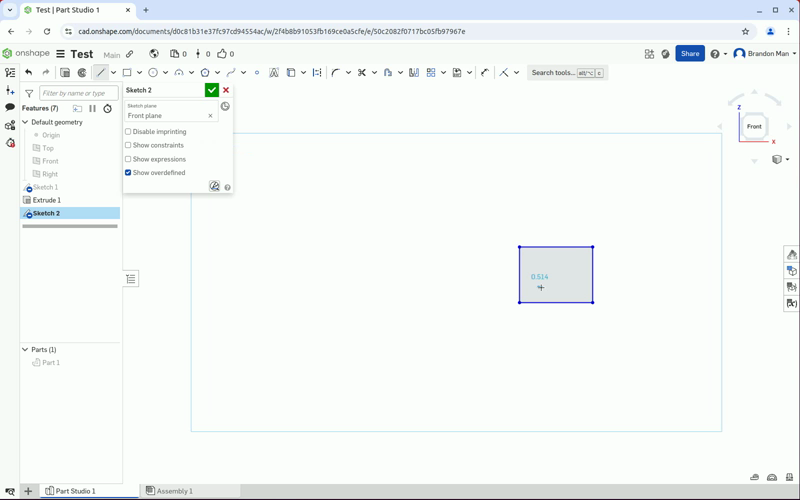
scroll(6)
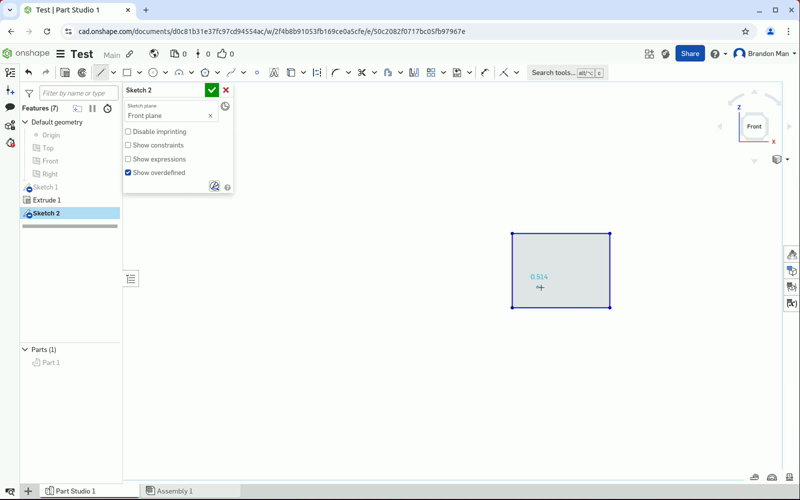
scroll(6)
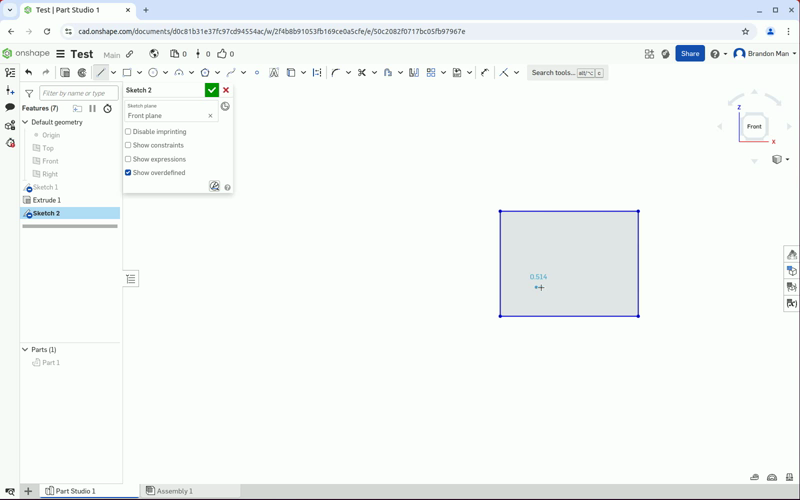
scroll(6)
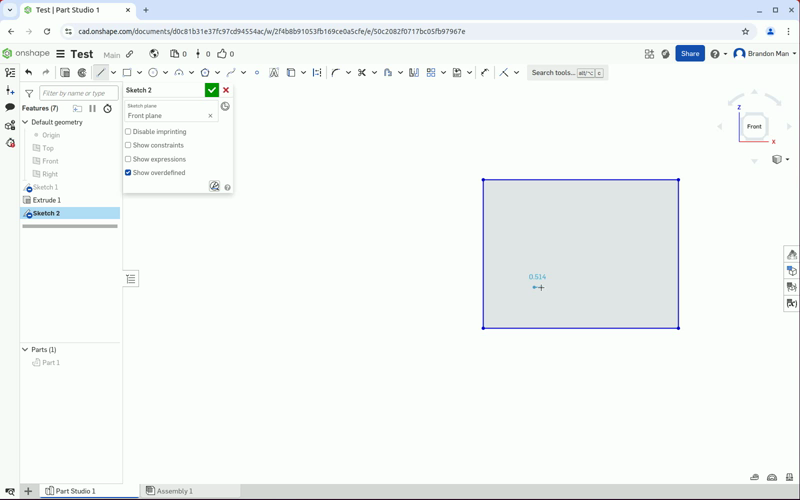
scroll(6)
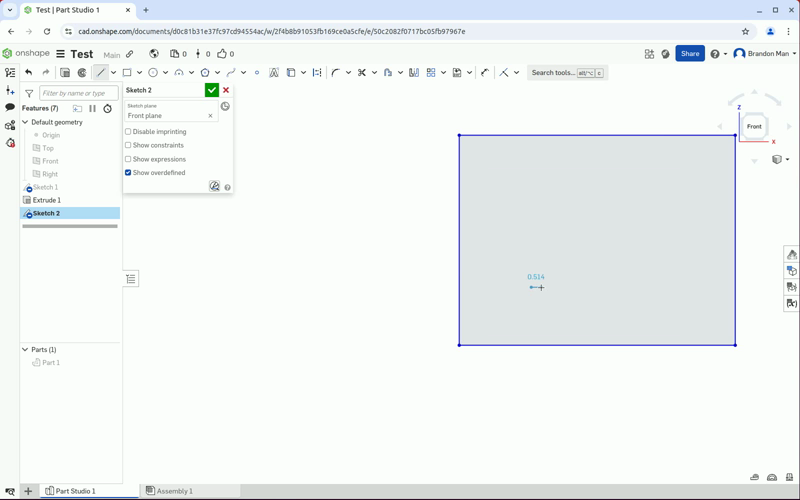
scroll(6)
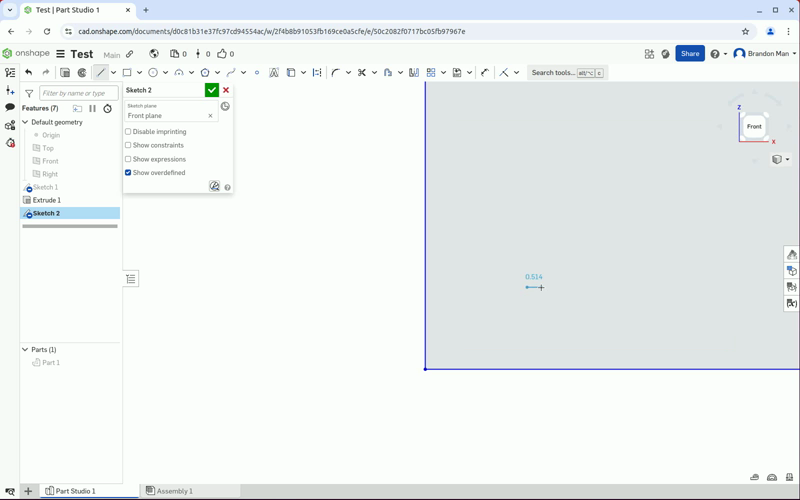
scroll(6)
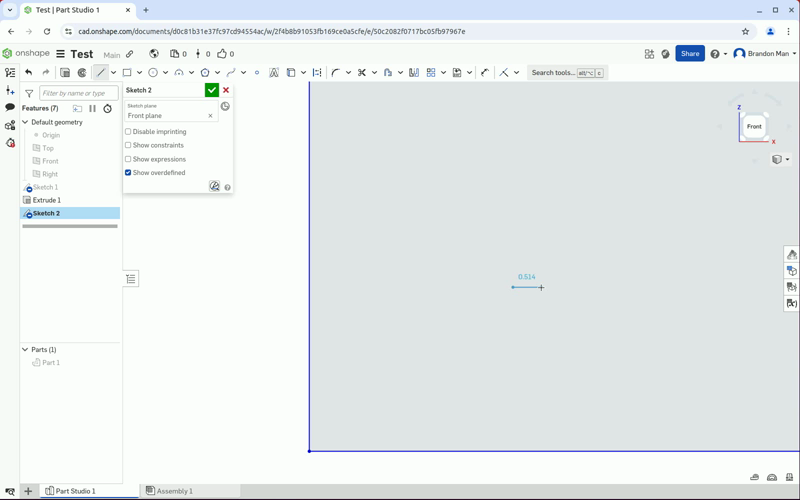
click(541, 287)
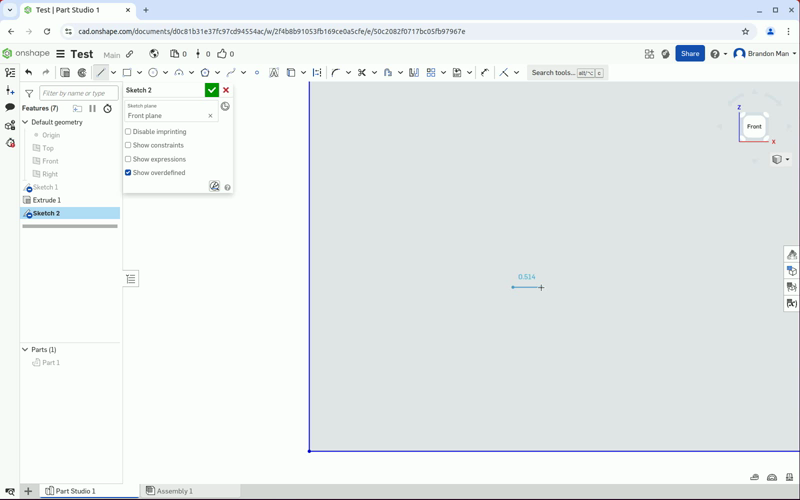
scroll(-6)
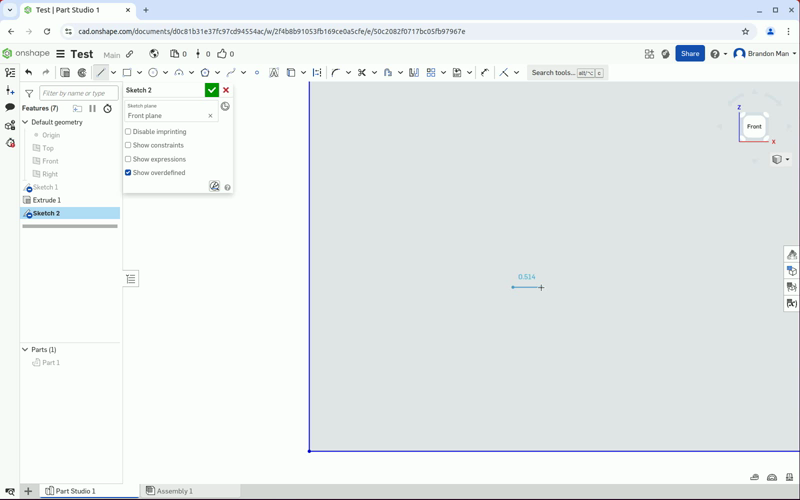
scroll(-6)
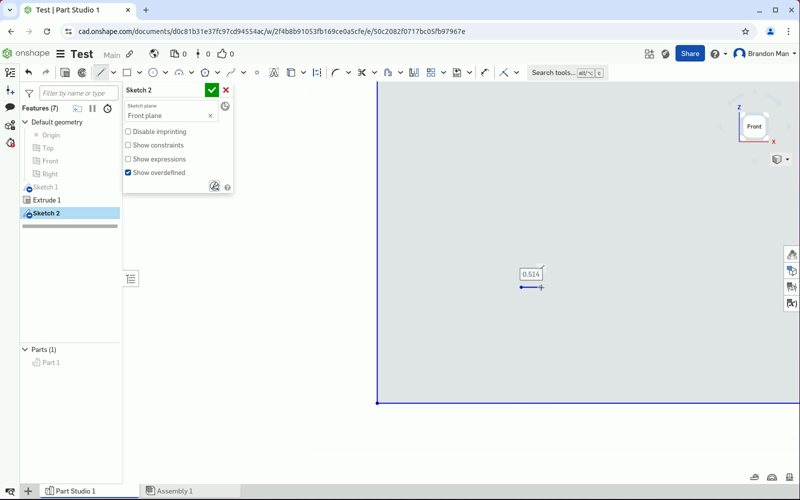
scroll(-6)
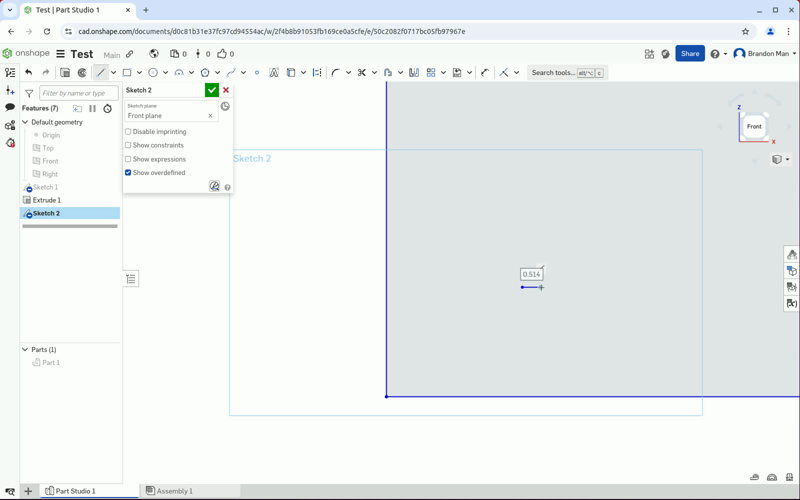
scroll(-6)
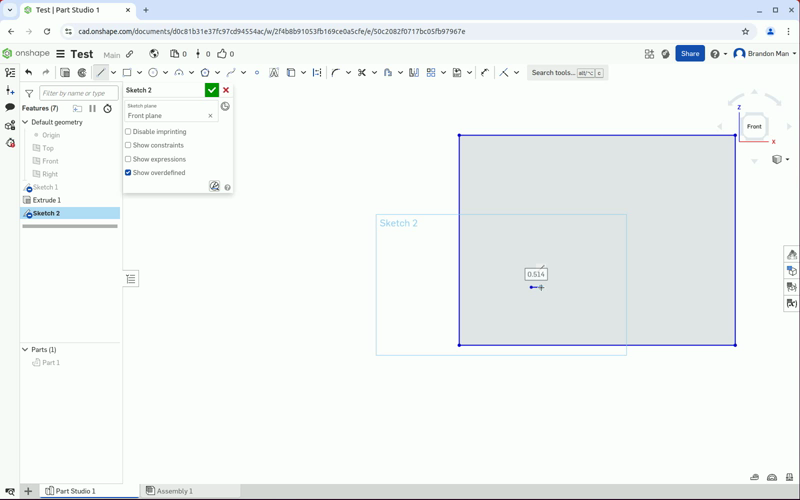
scroll(-6)
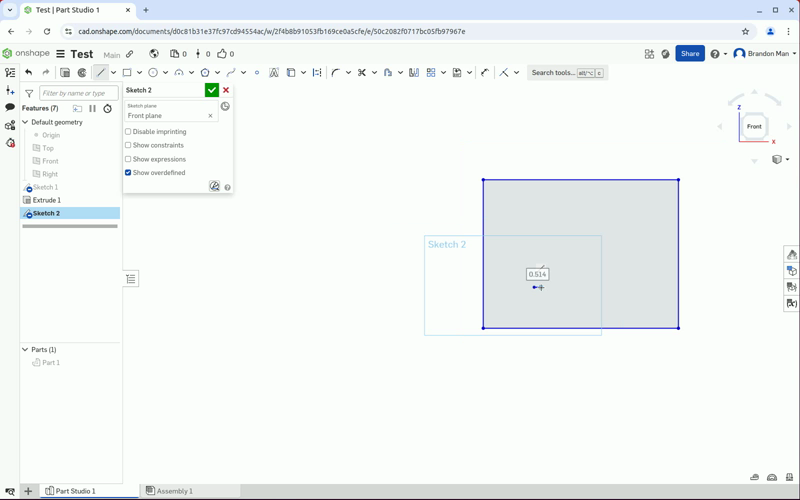
scroll(-6)
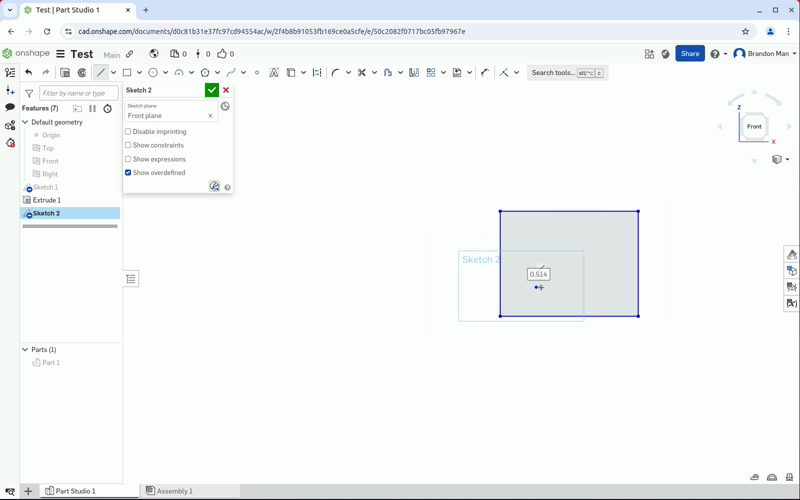
scroll(-6)
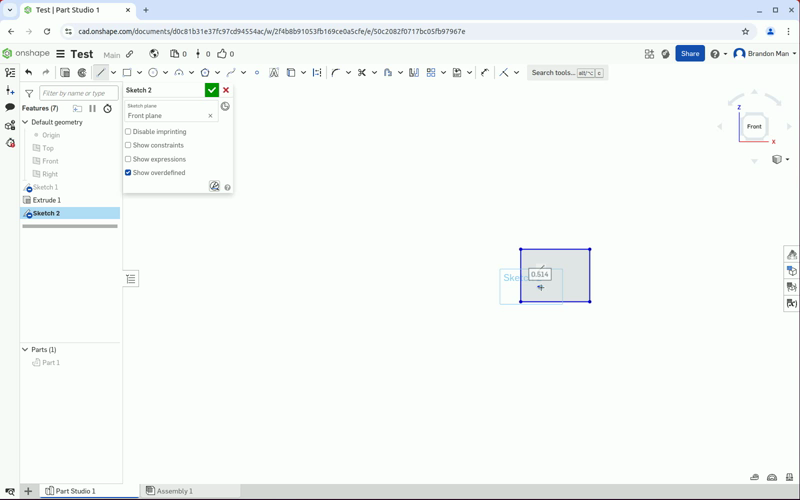
key_up(shift)
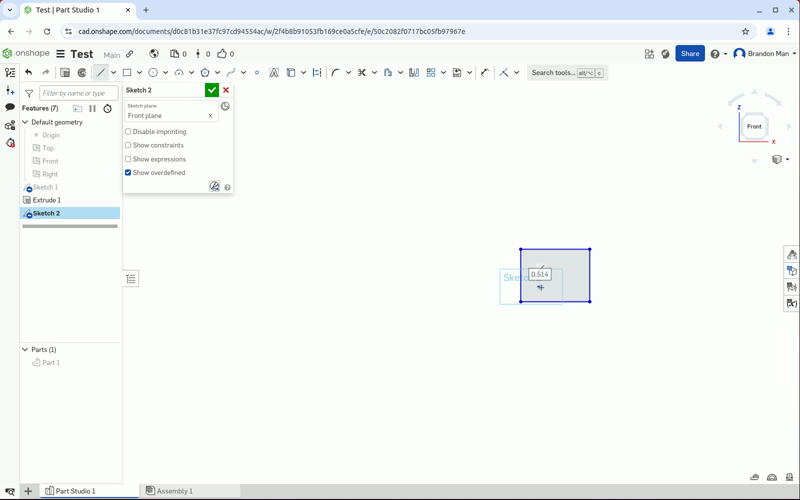
key(esc)
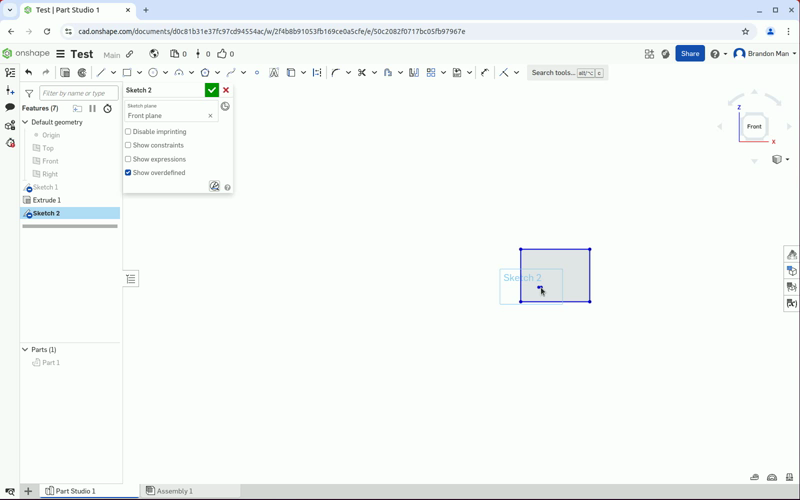
key(a)
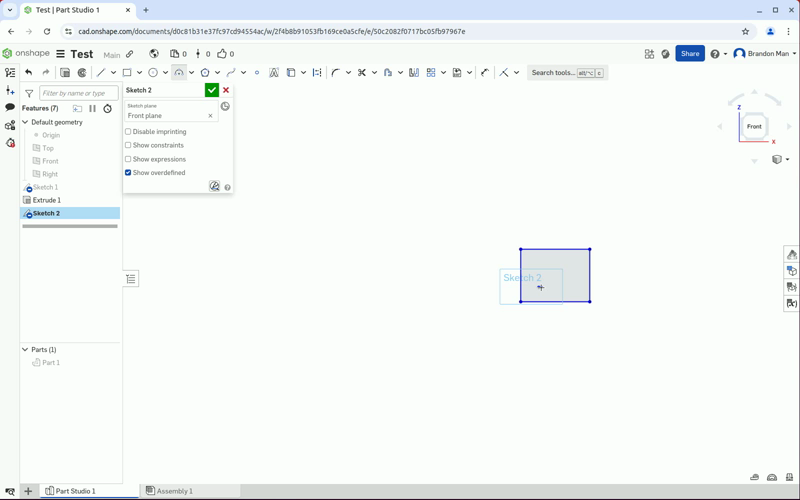
mouse_move(541, 287)
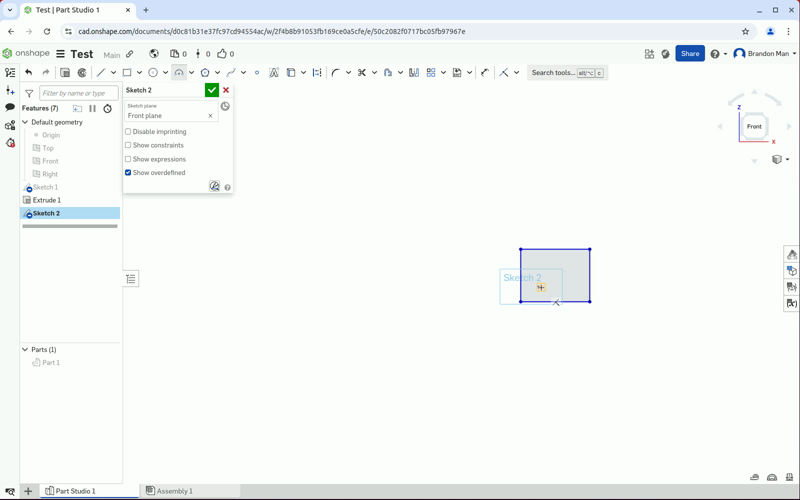
scroll(6)
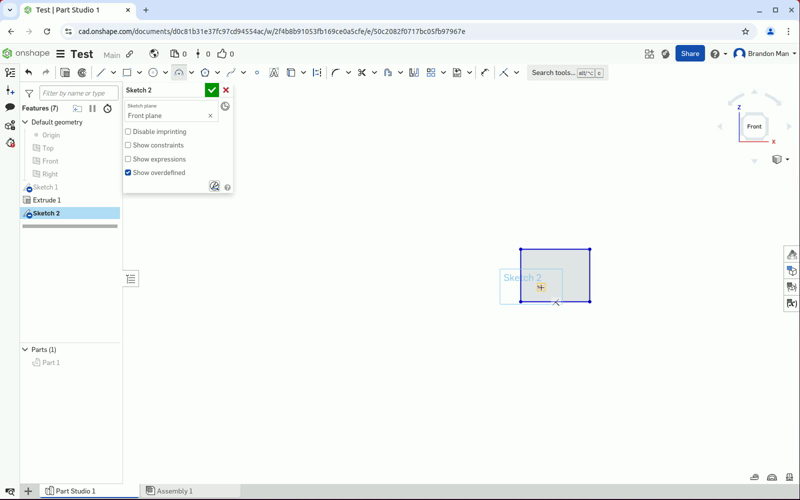
scroll(6)
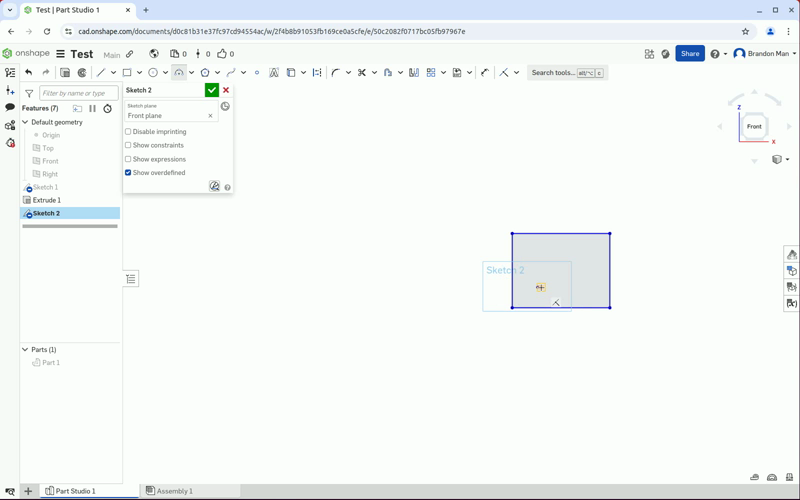
scroll(6)
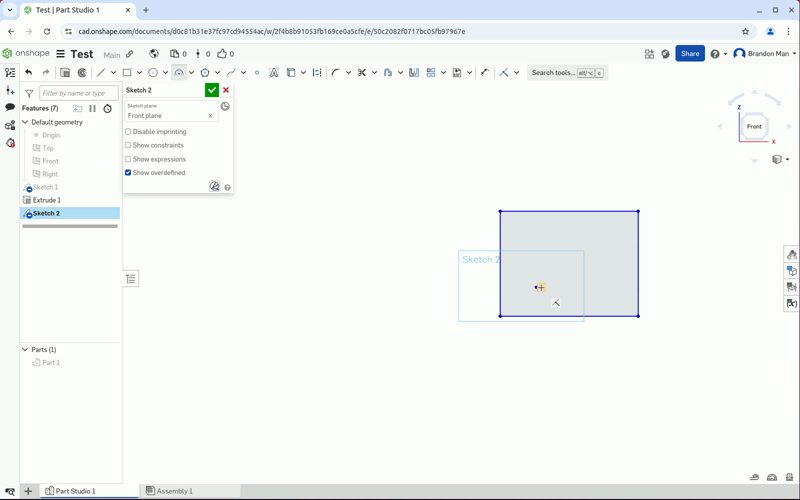
scroll(6)
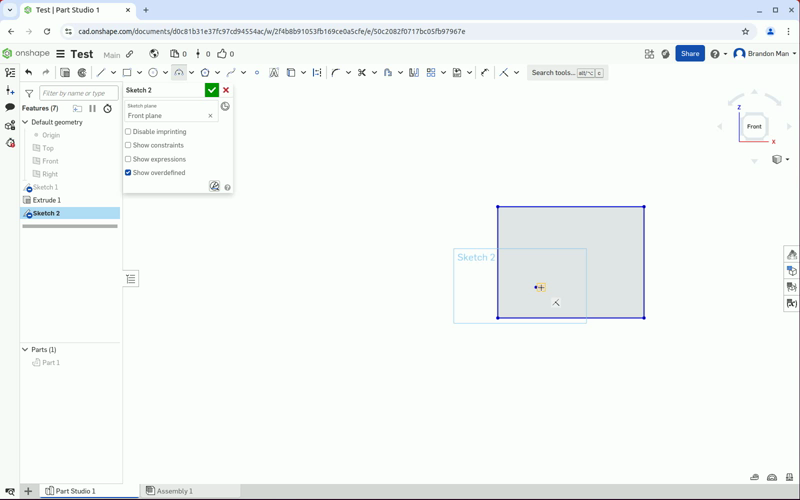
scroll(6)
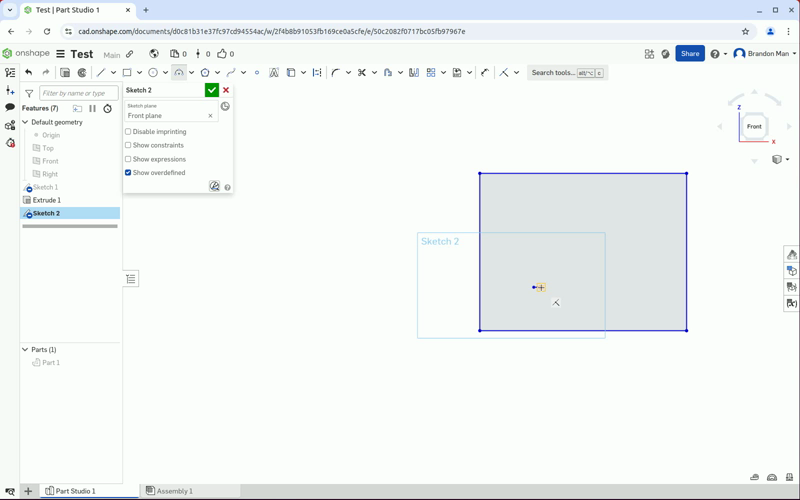
scroll(6)
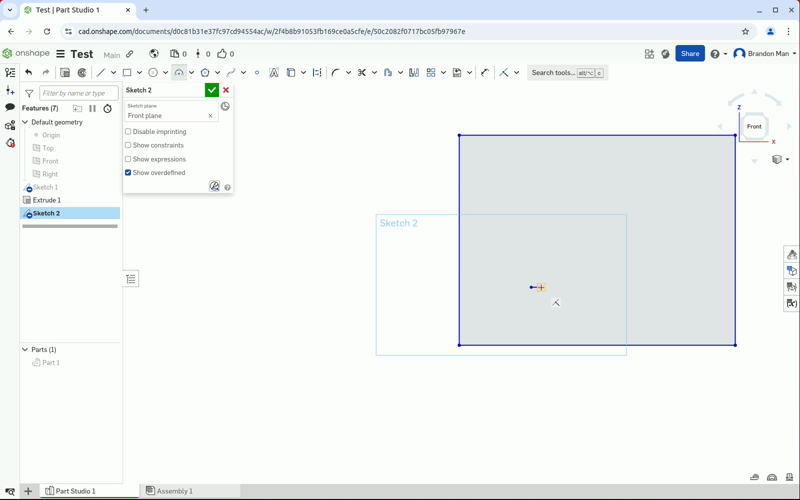
scroll(6)
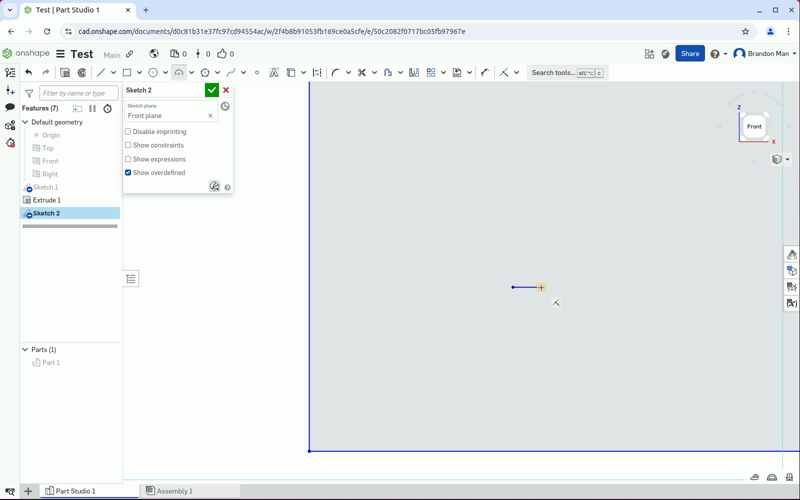
click(541, 287)
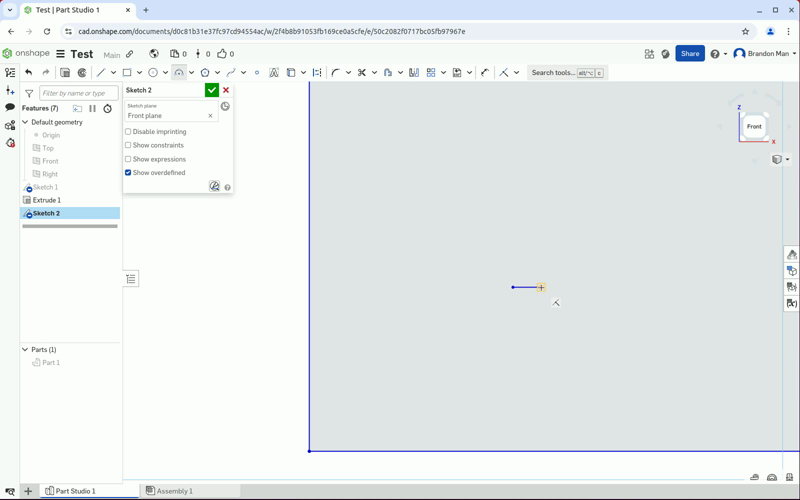
scroll(-6)
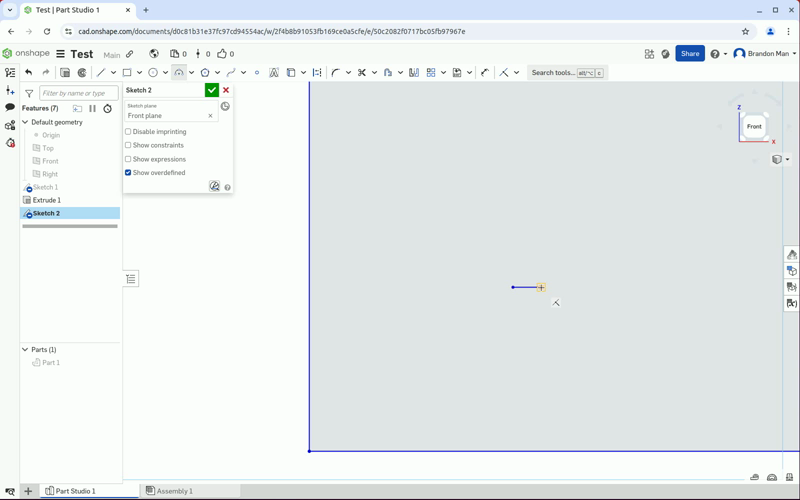
scroll(-6)
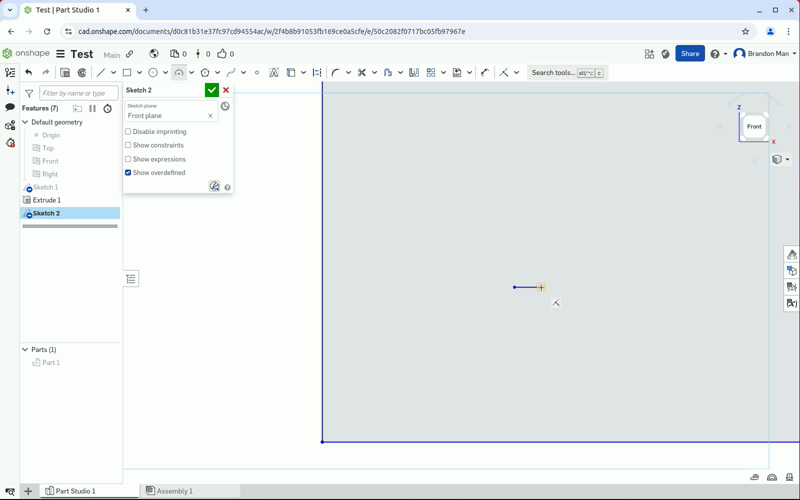
scroll(-6)
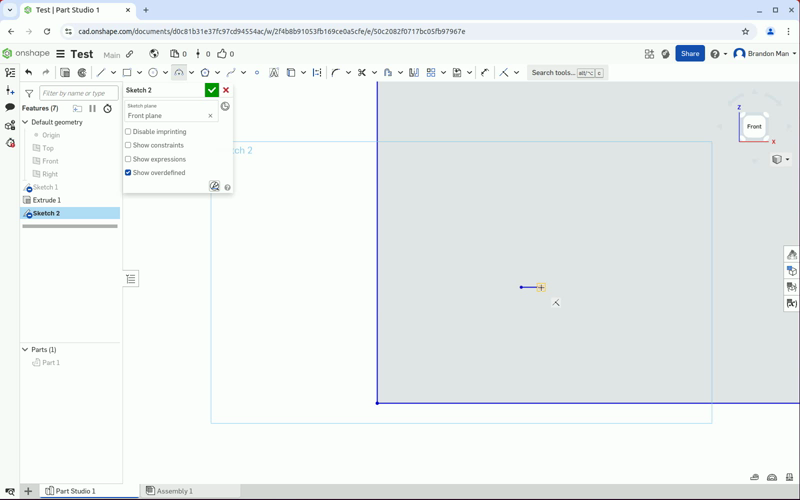
scroll(-6)
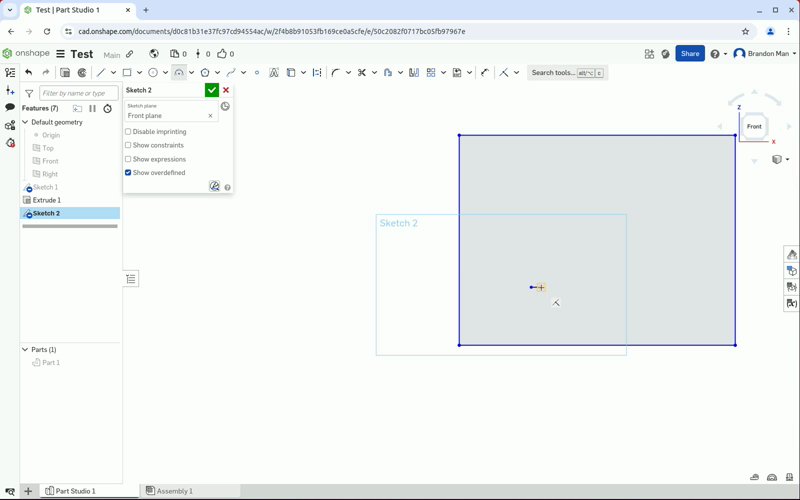
scroll(-6)
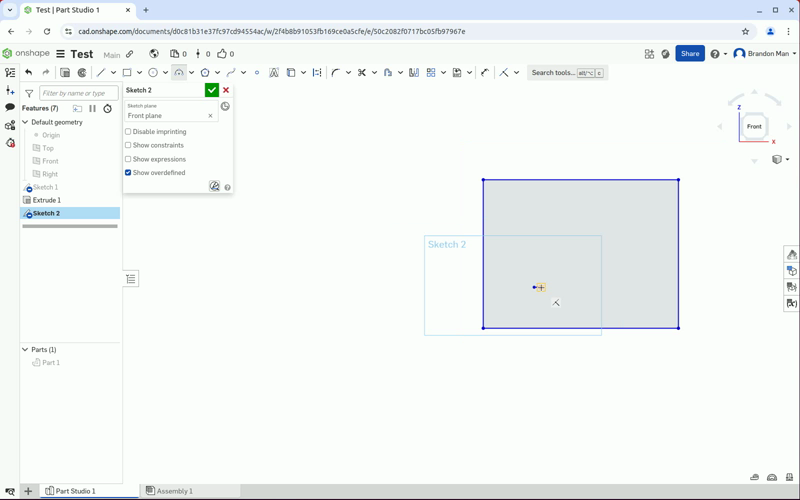
scroll(-6)
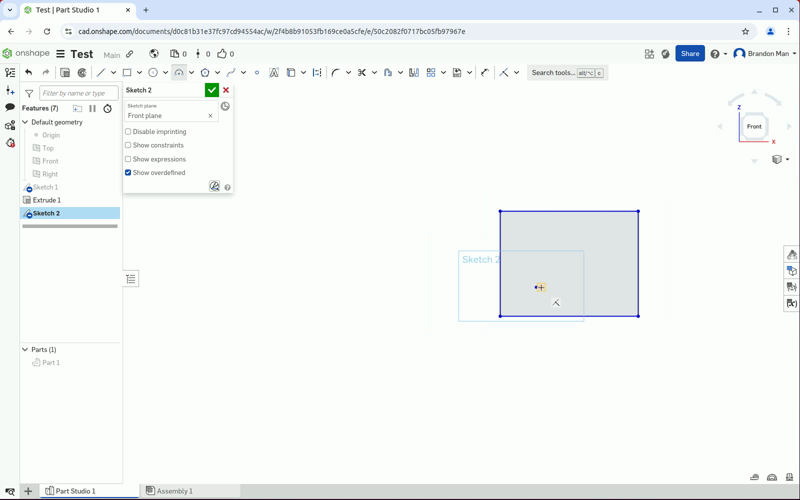
scroll(-6)
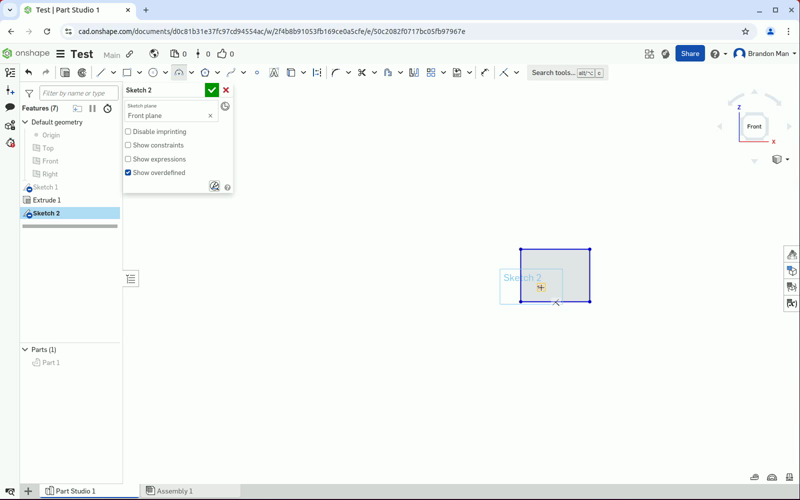
key_down(shift)
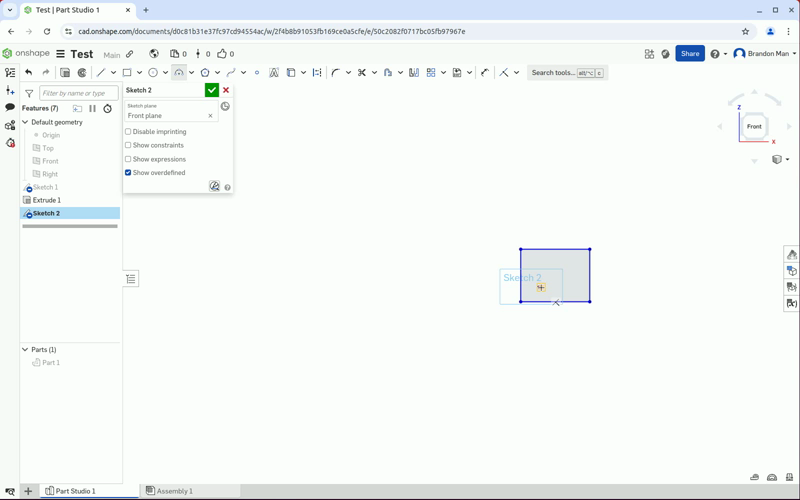
mouse_move(551, 287)
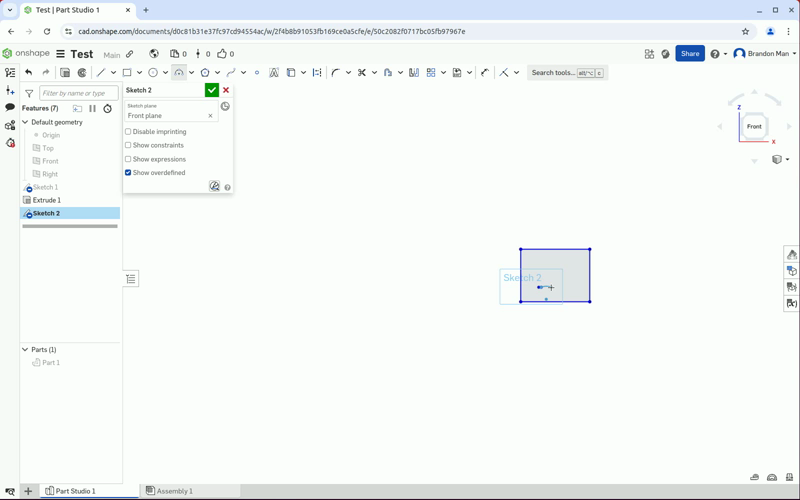
click(551, 287)
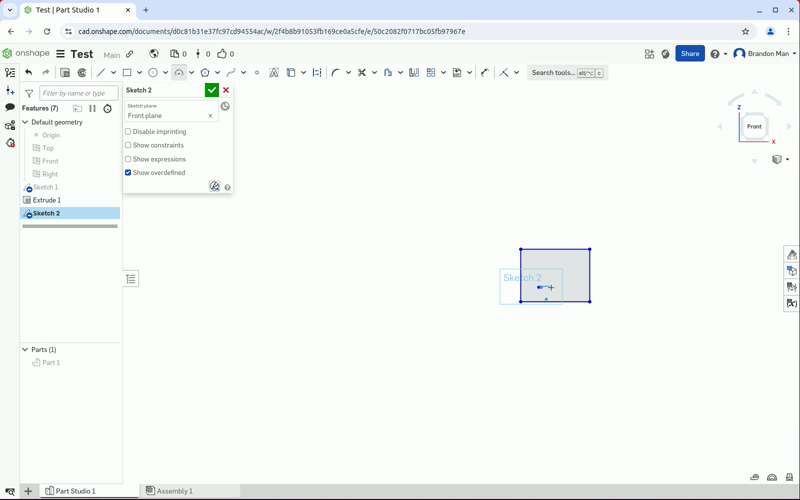
mouse_move(546, 289)
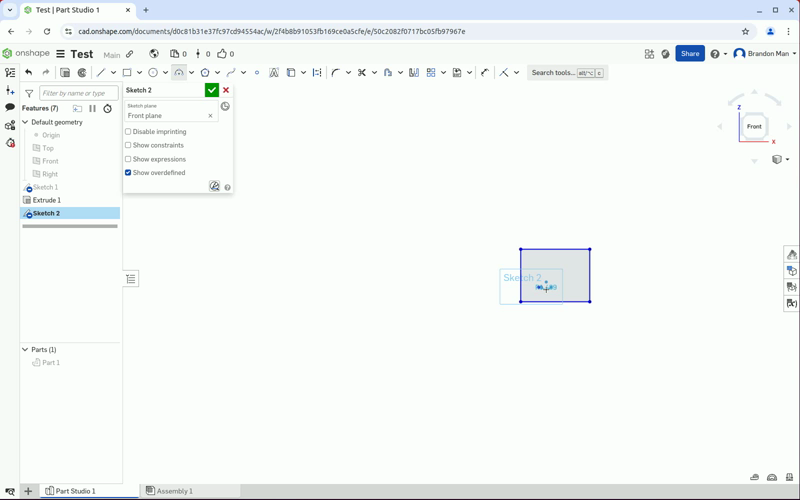
click(546, 289)
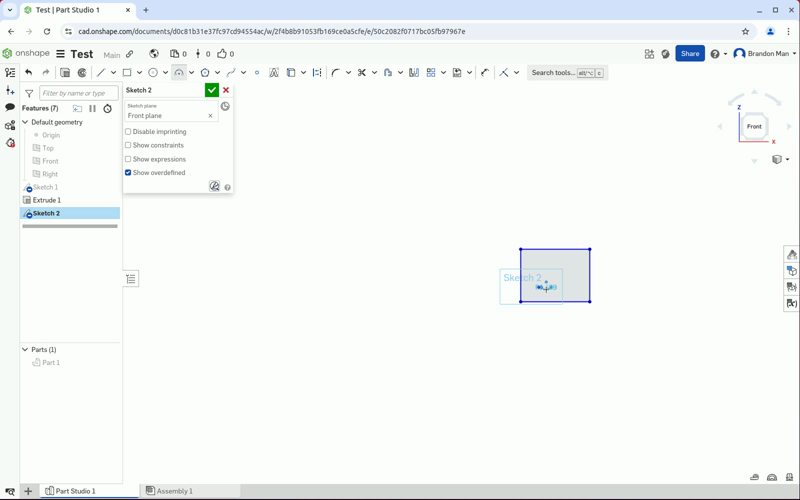
key_up(shift)
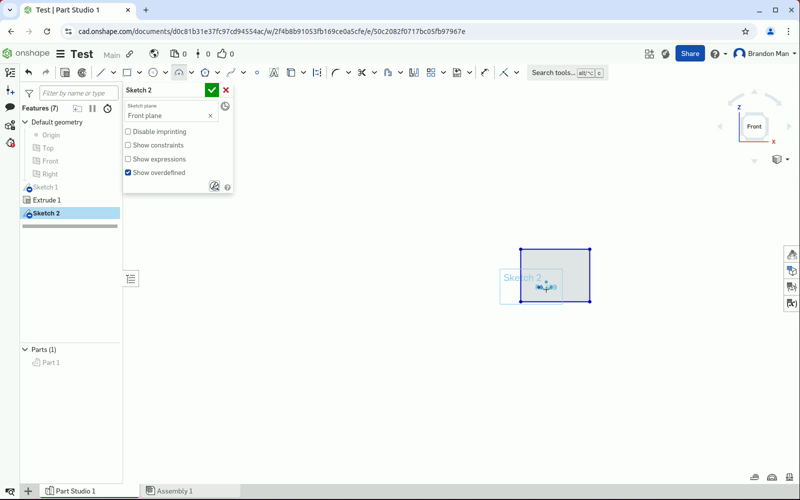
mouse_move(551, 287)
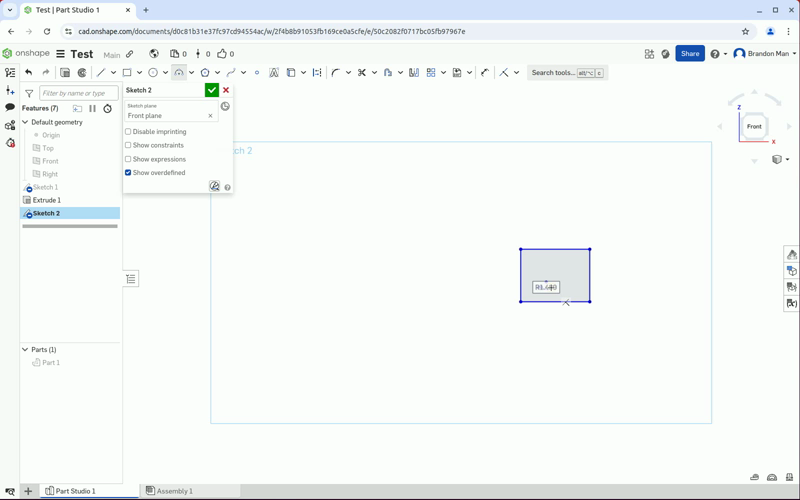
click(551, 287)
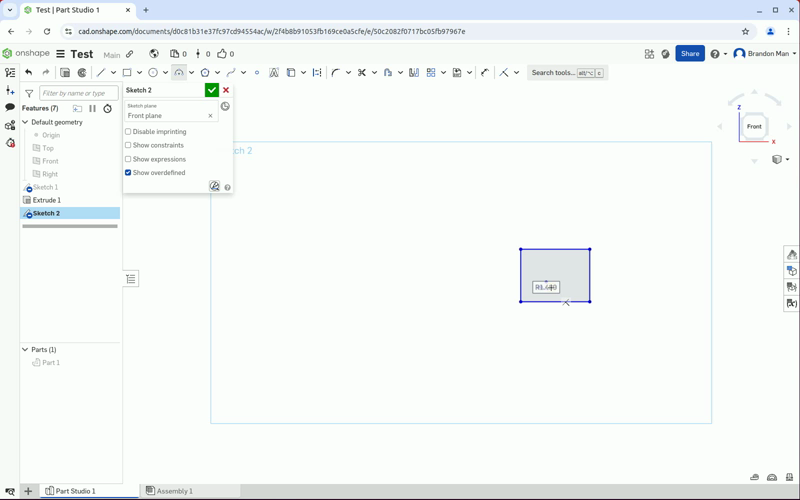
key_down(shift)
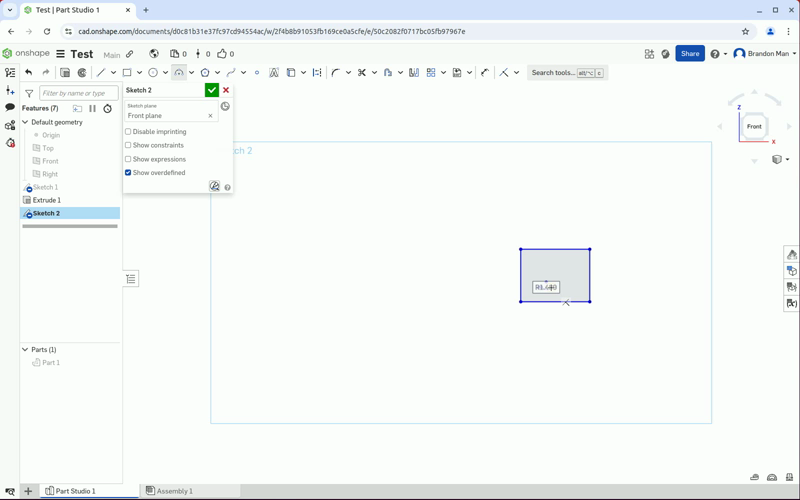
mouse_move(552, 274)
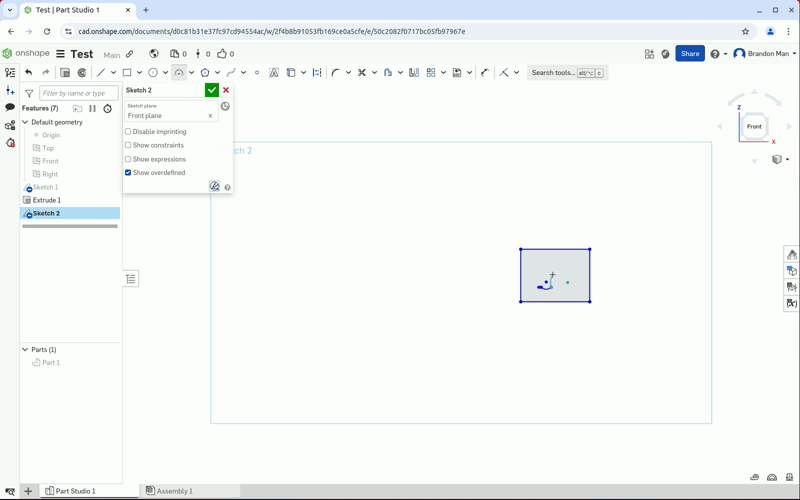
click(552, 274)
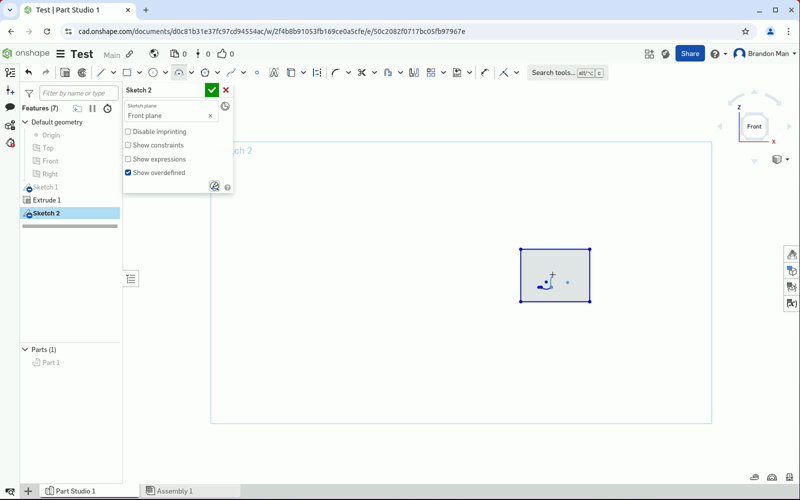
mouse_move(556, 281)
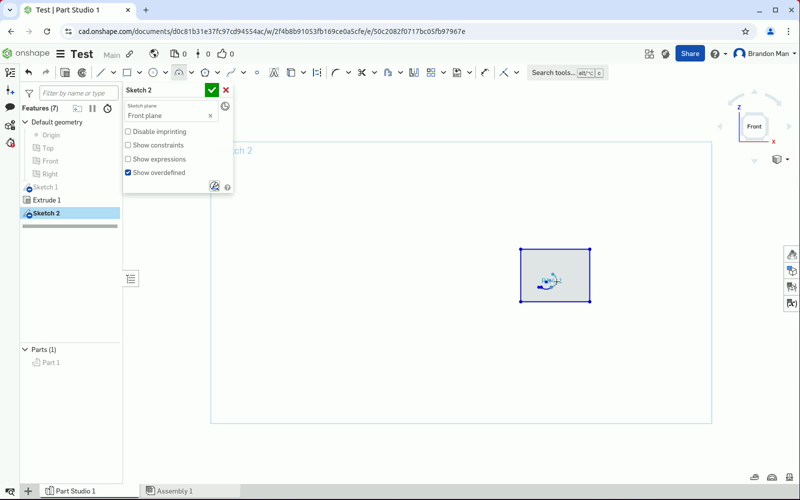
click(556, 281)
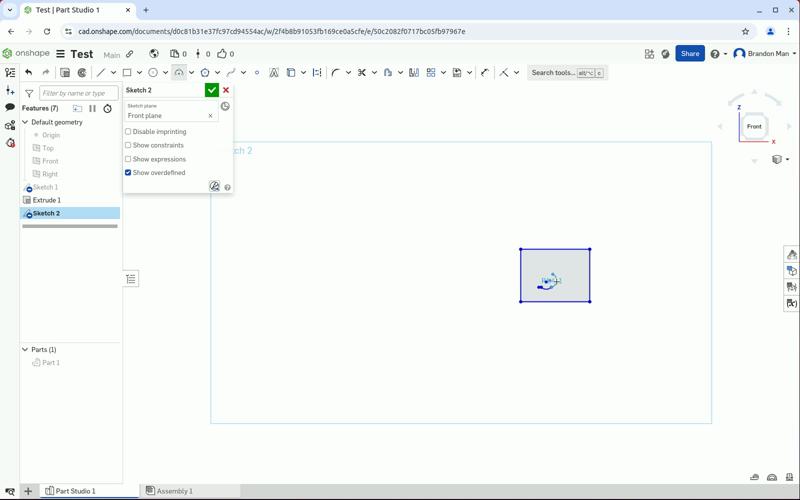
key_up(shift)
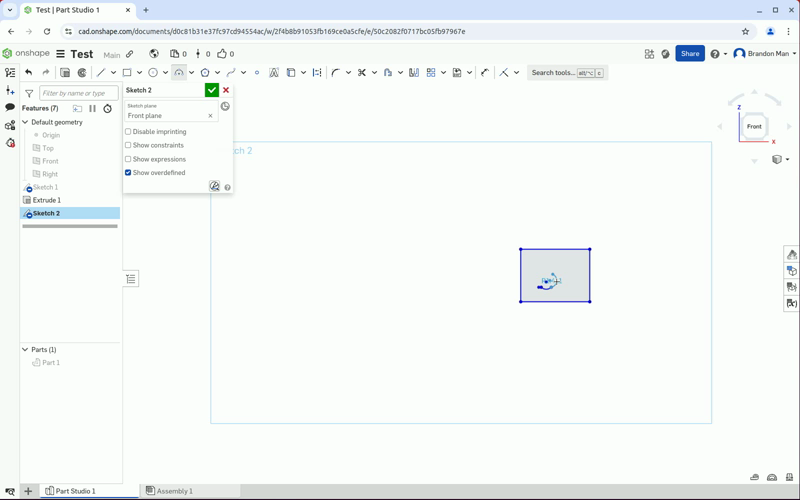
mouse_move(552, 274)
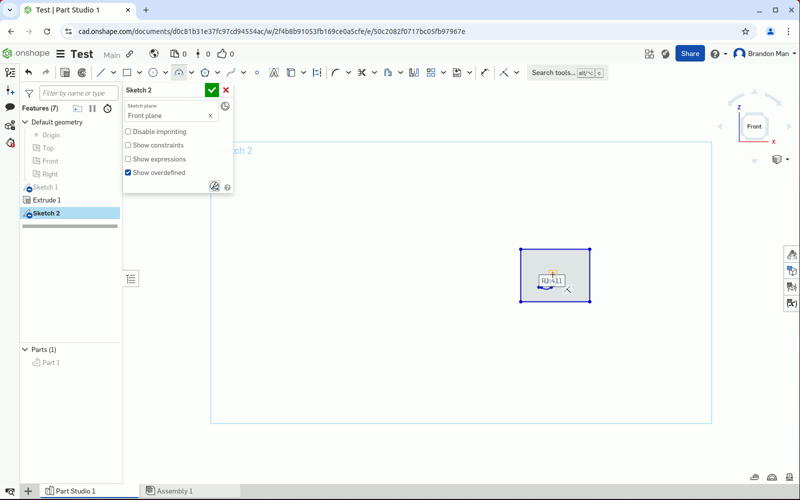
click(552, 274)
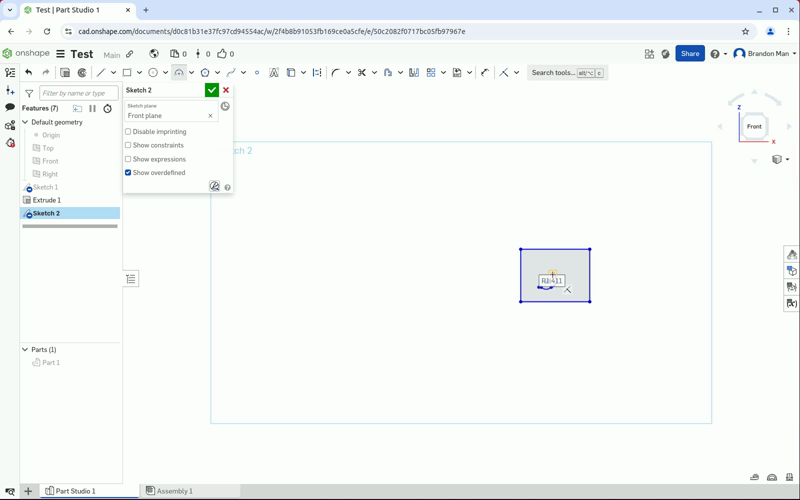
key_down(shift)
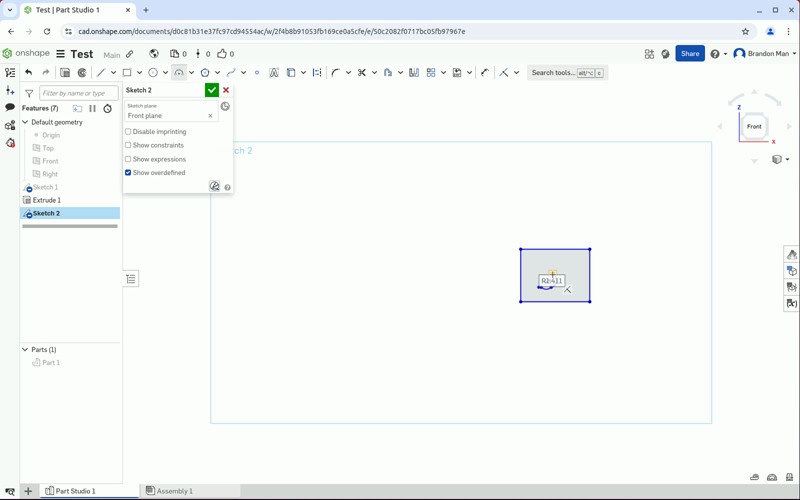
mouse_move(551, 269)
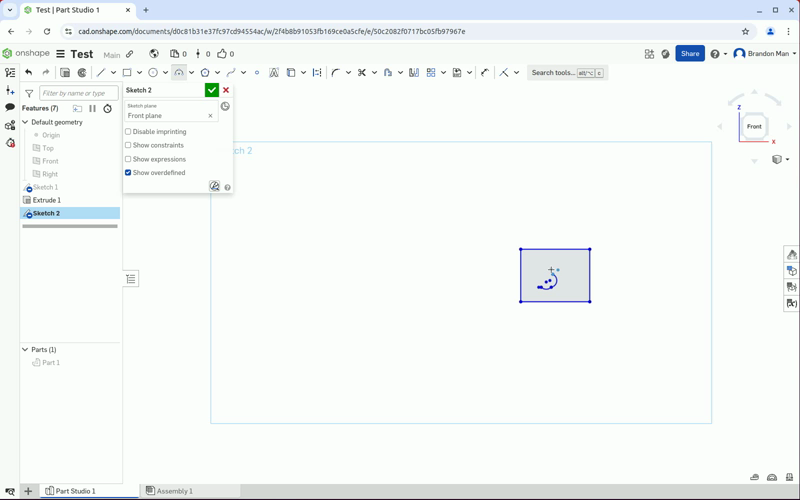
scroll(6)
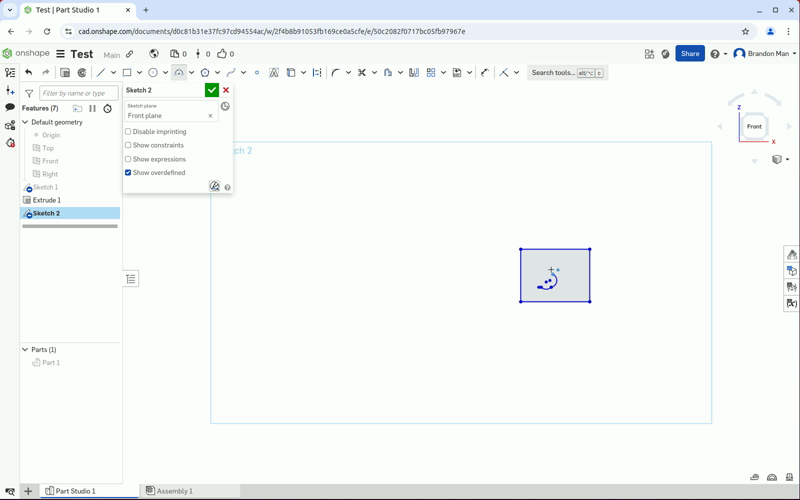
scroll(6)
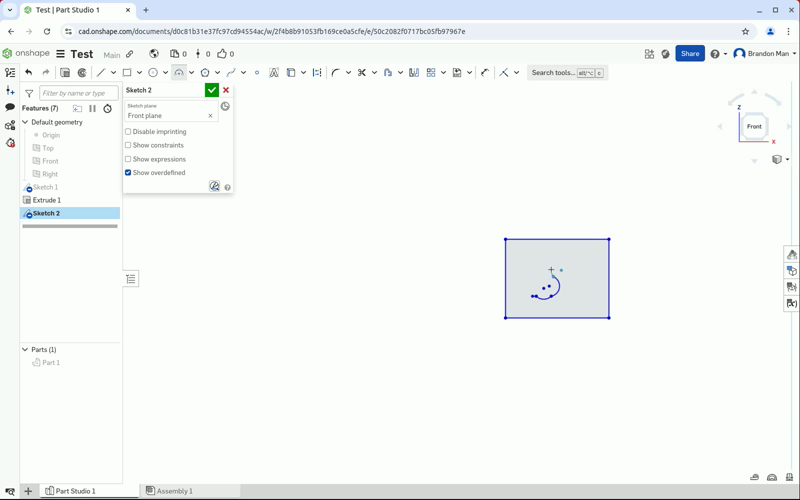
scroll(6)
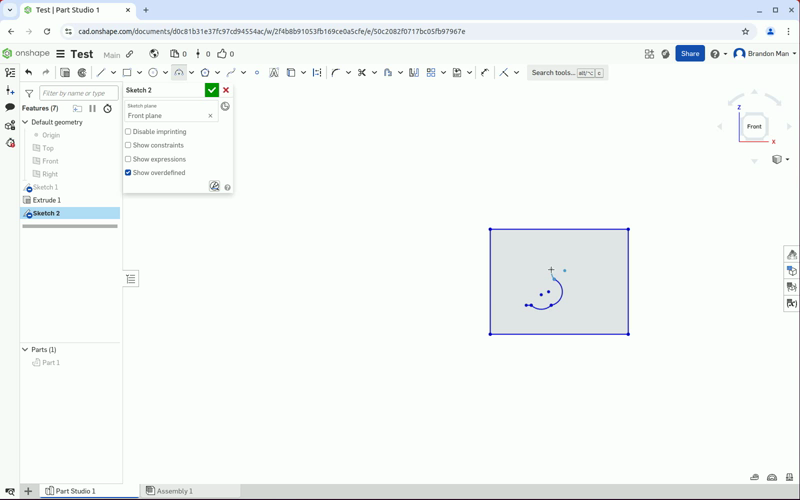
scroll(6)
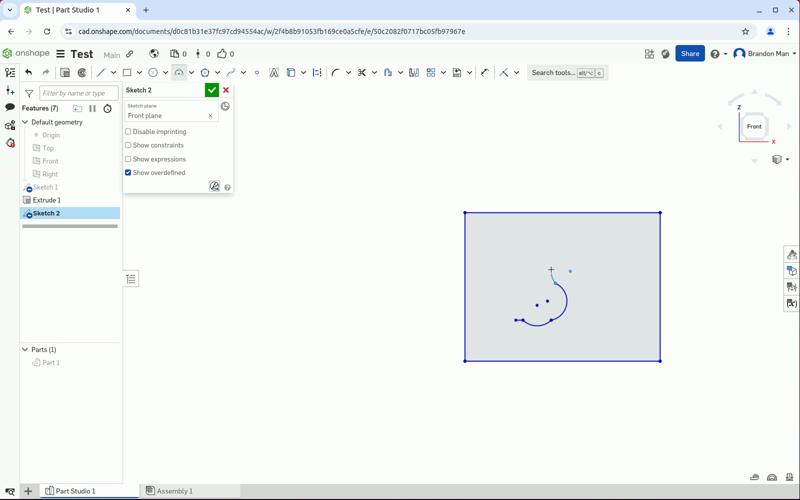
scroll(6)
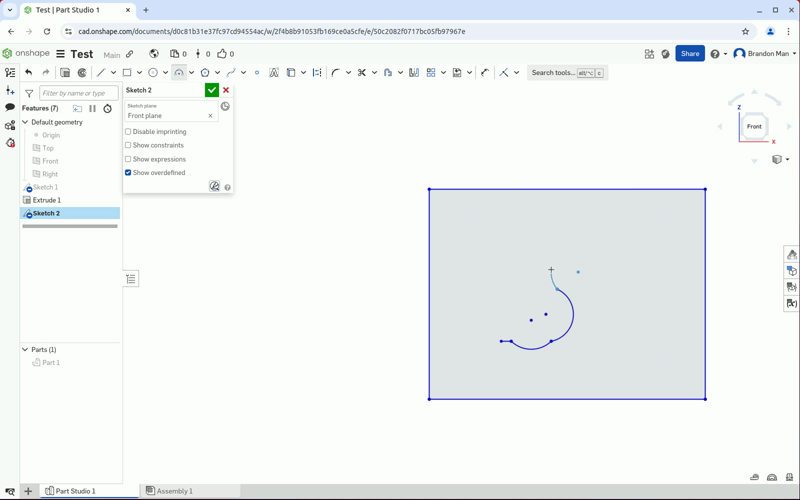
scroll(6)
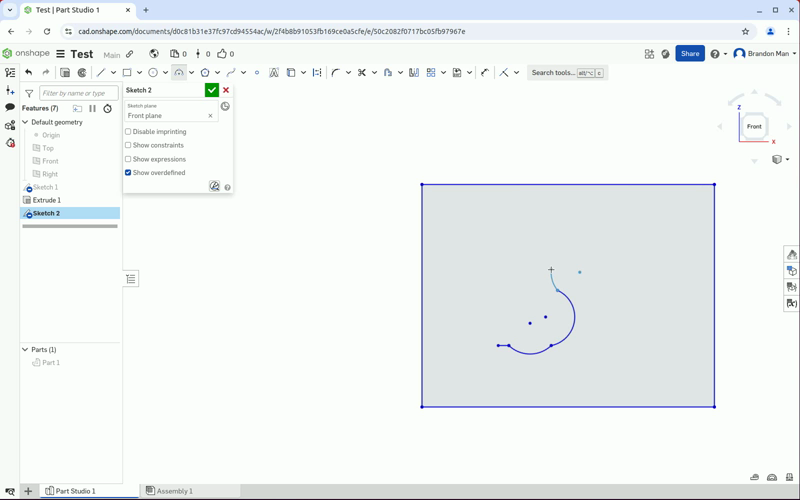
scroll(6)
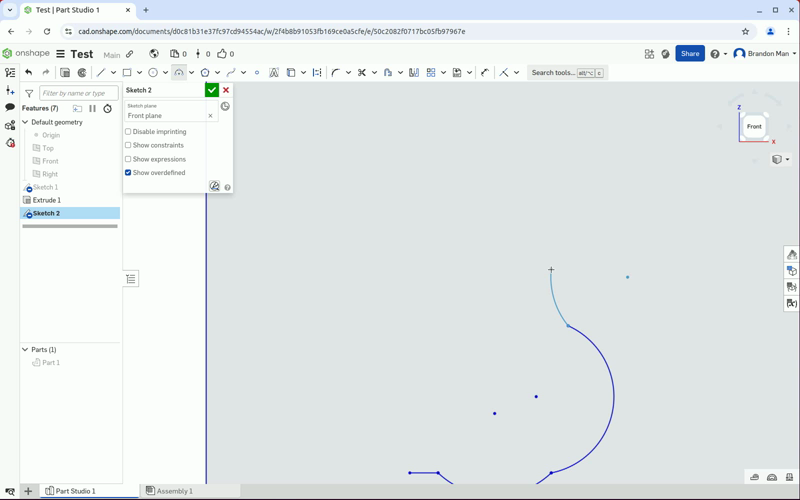
click(551, 269)
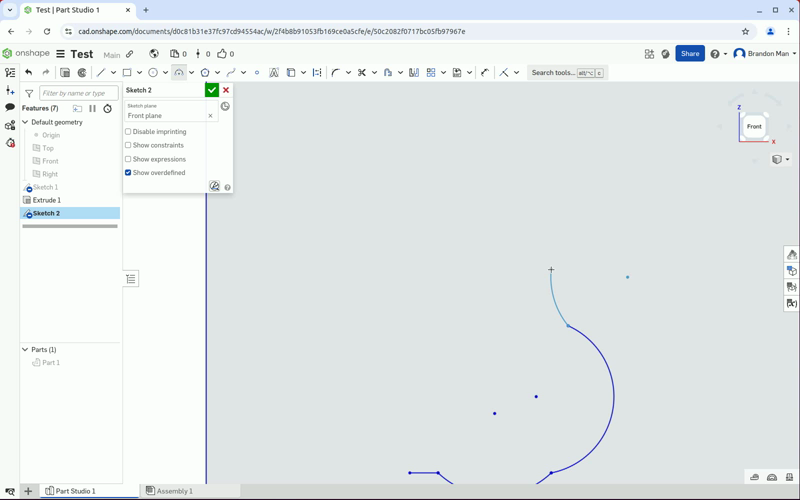
scroll(-6)
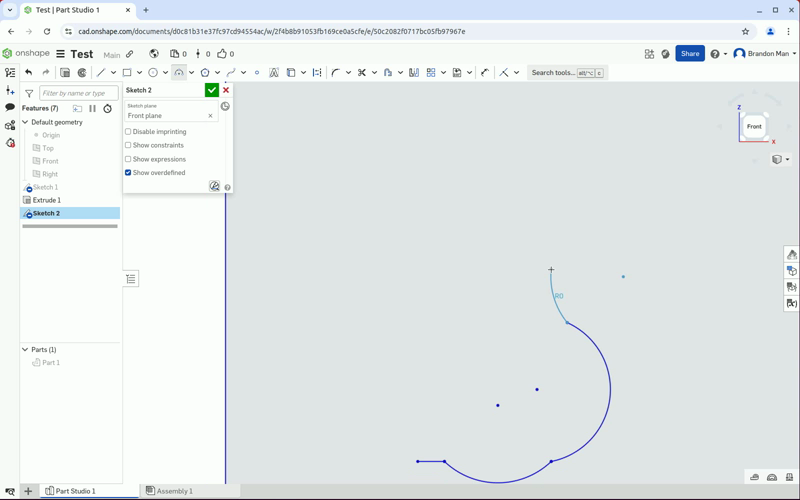
scroll(-6)
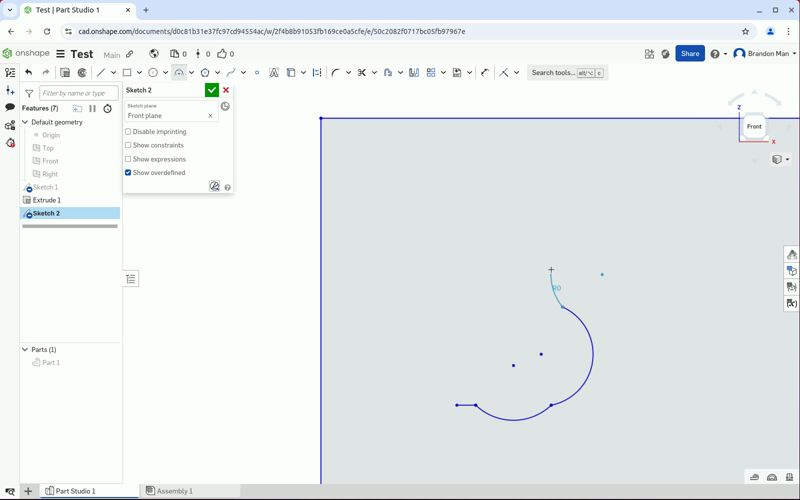
scroll(-6)
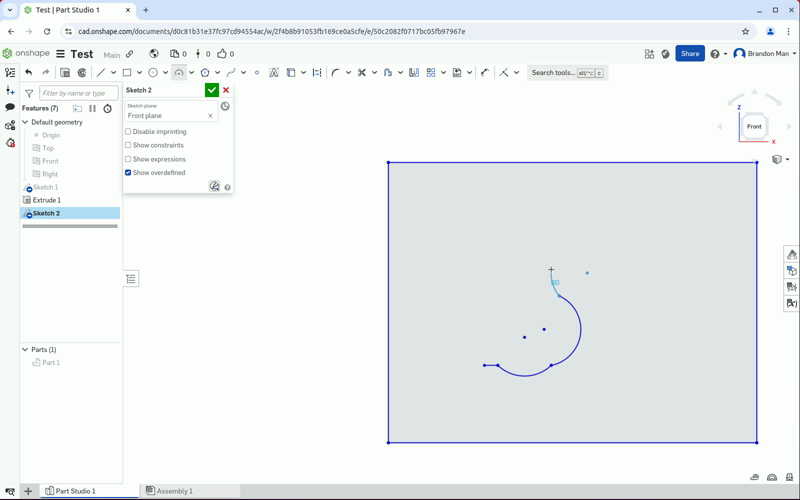
scroll(-6)
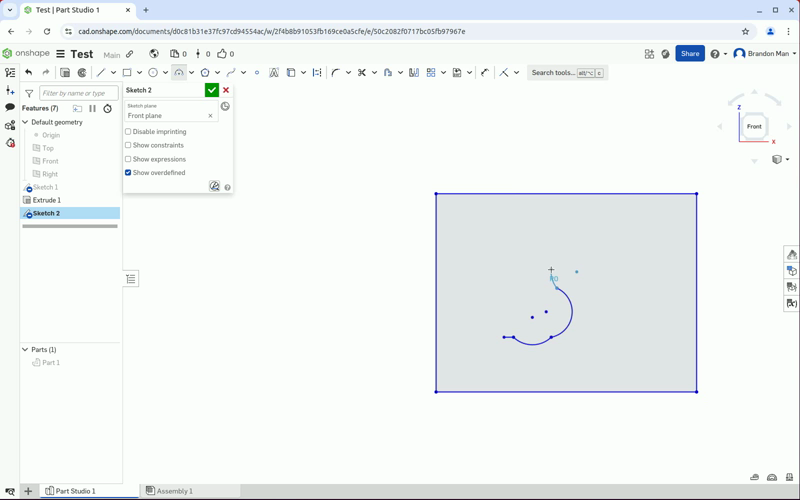
scroll(-6)
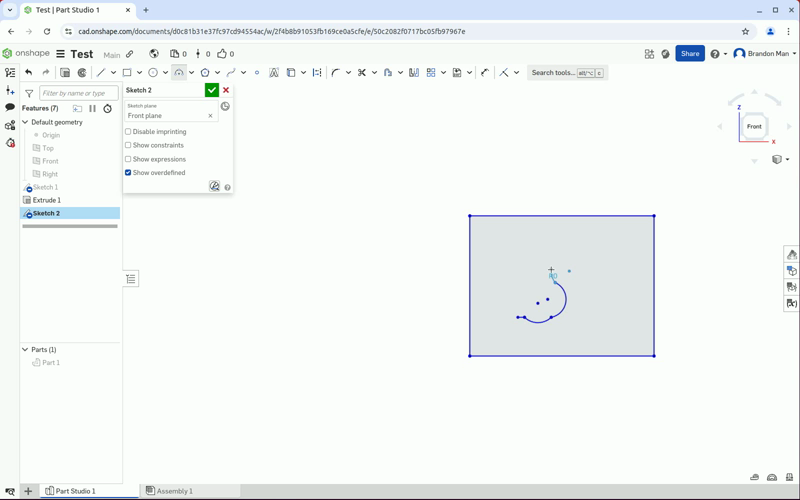
scroll(-6)
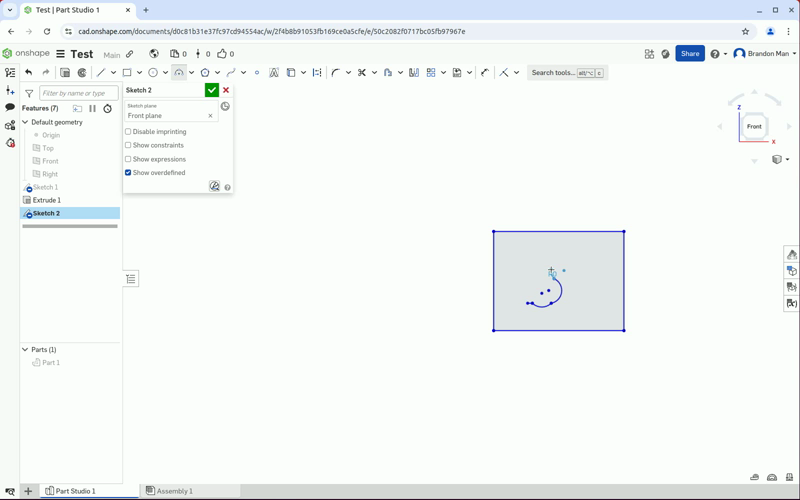
scroll(-6)
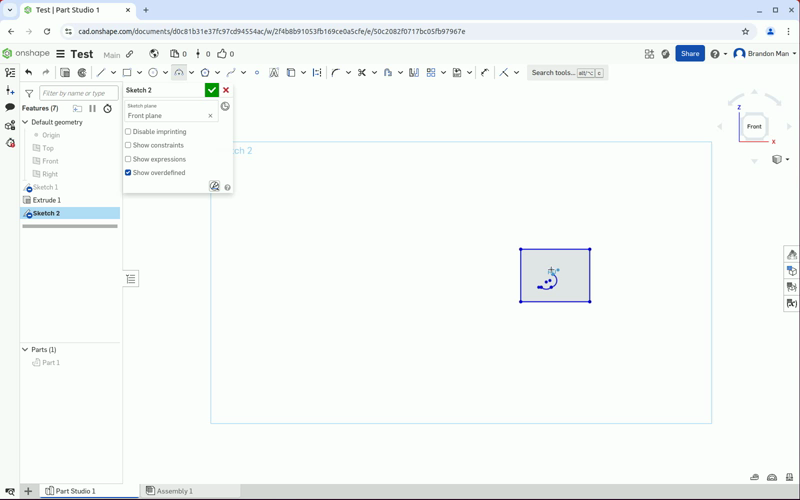
mouse_move(550, 272)
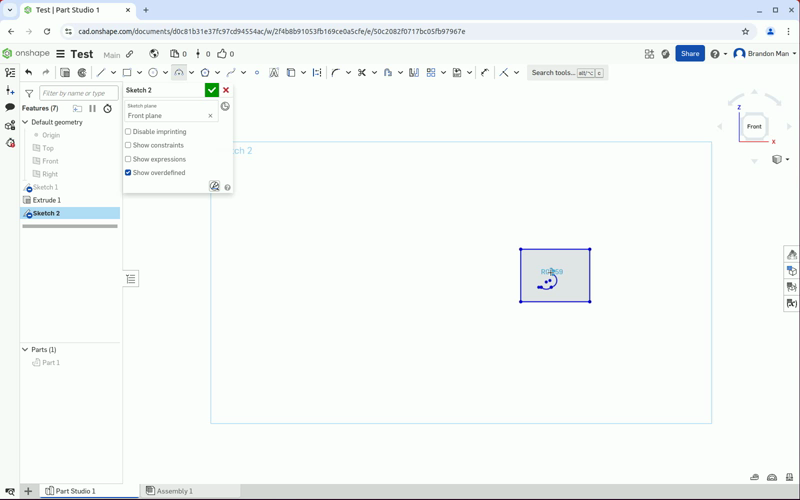
scroll(6)
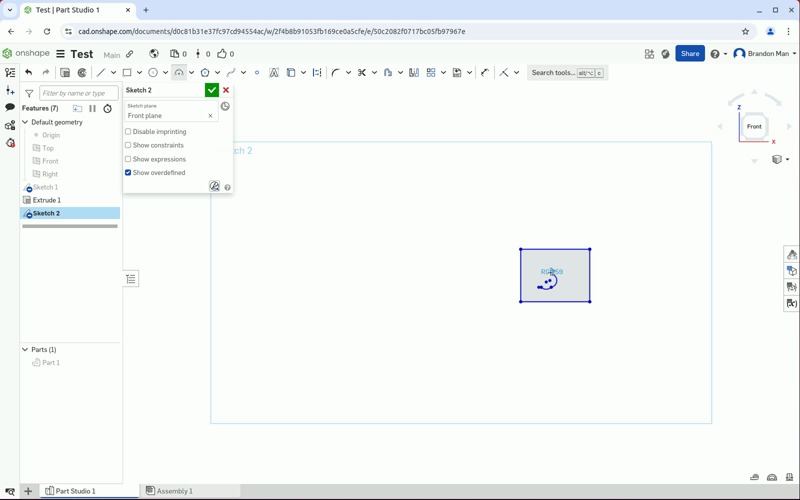
scroll(6)
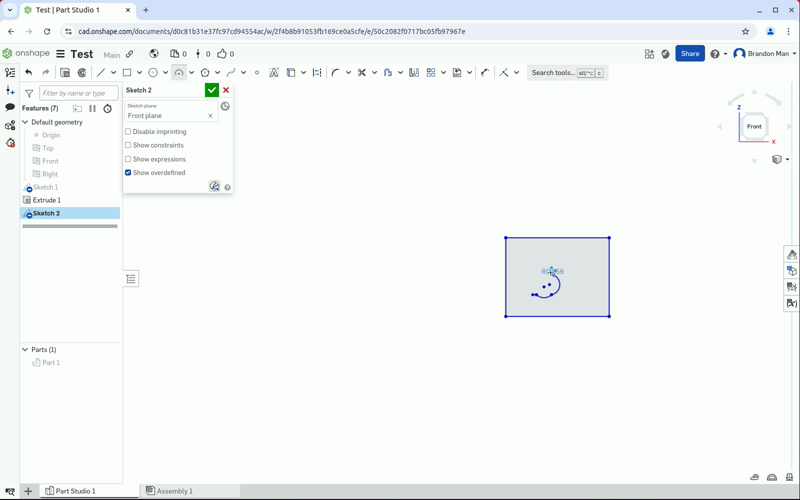
scroll(6)
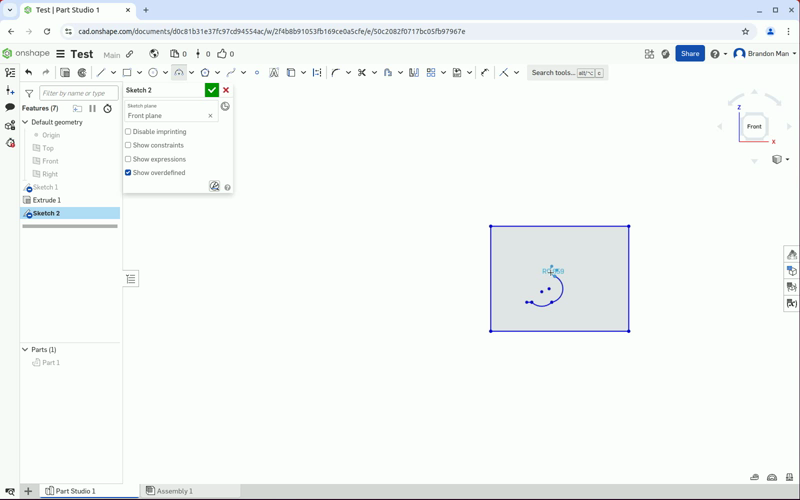
scroll(6)
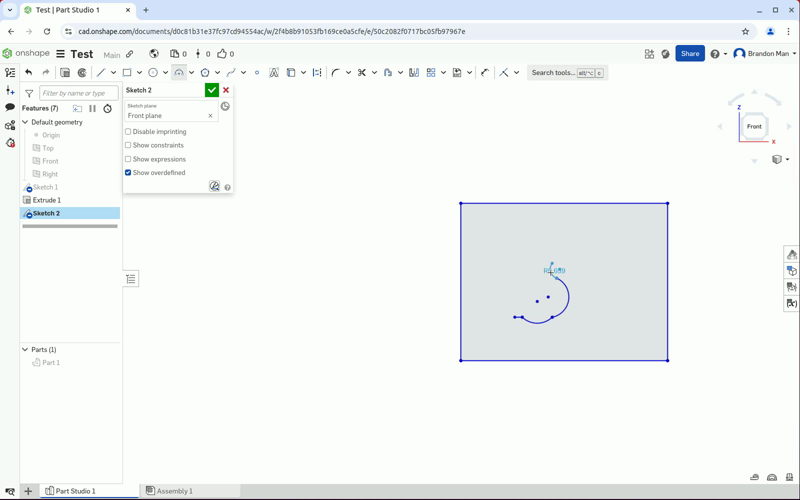
scroll(6)
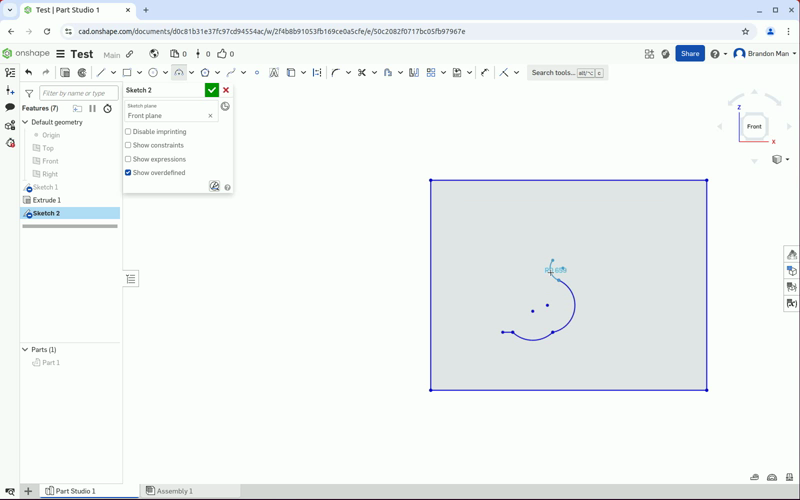
scroll(6)
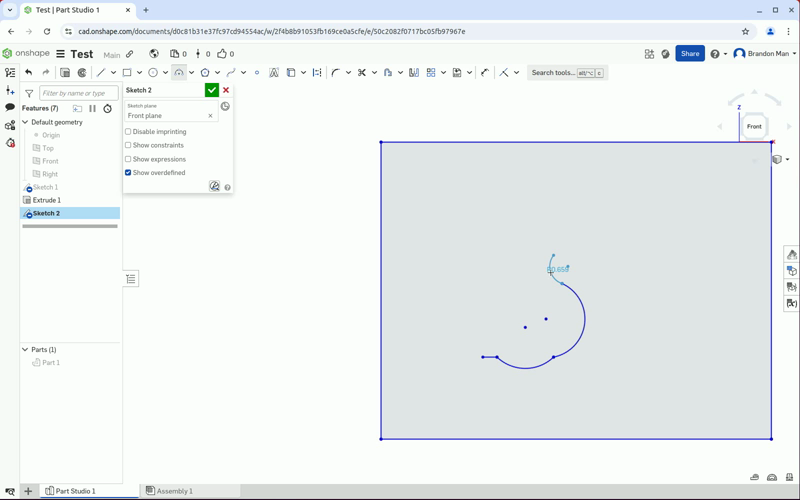
scroll(6)
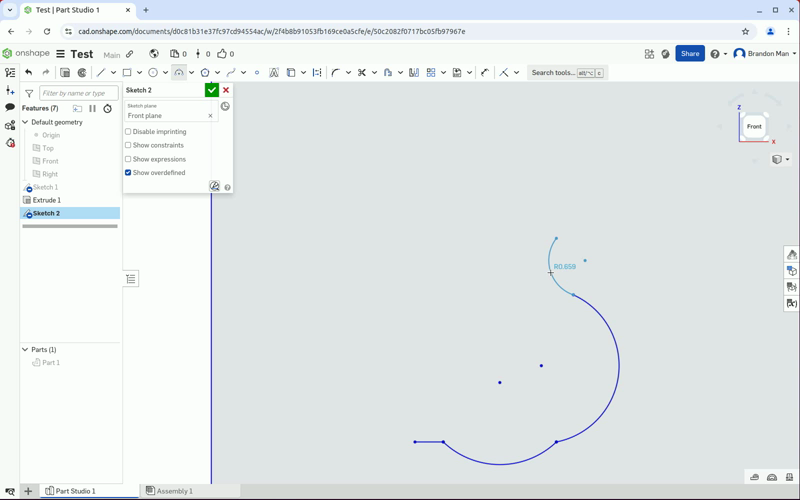
click(550, 272)
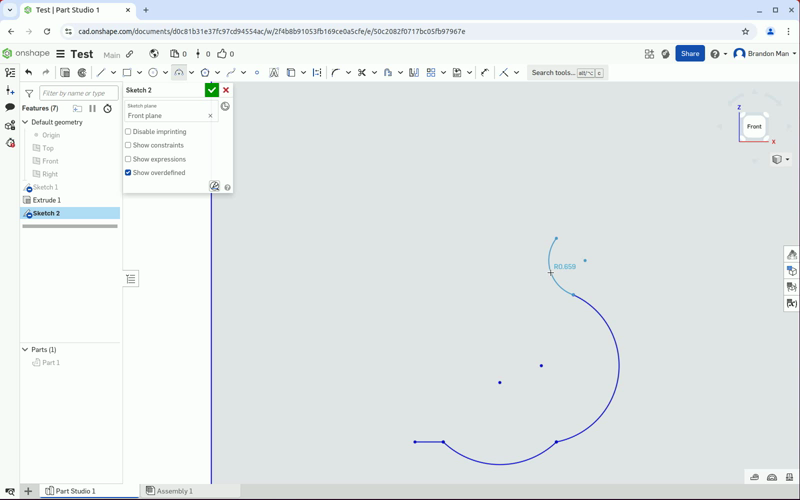
scroll(-6)
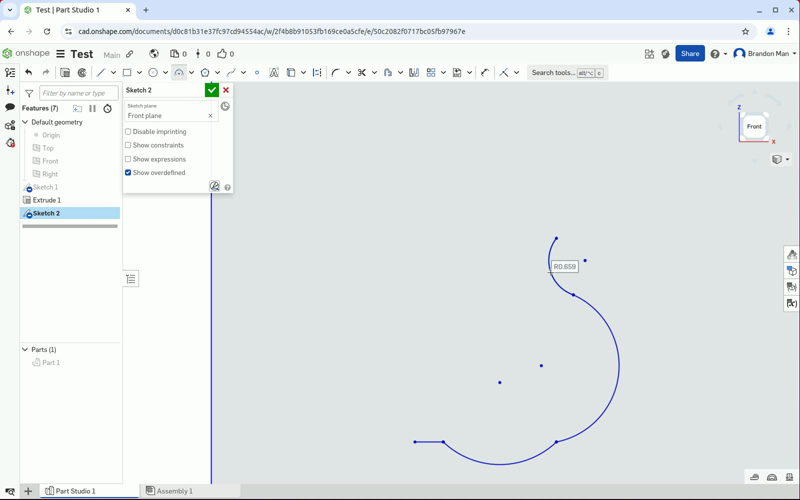
scroll(-6)
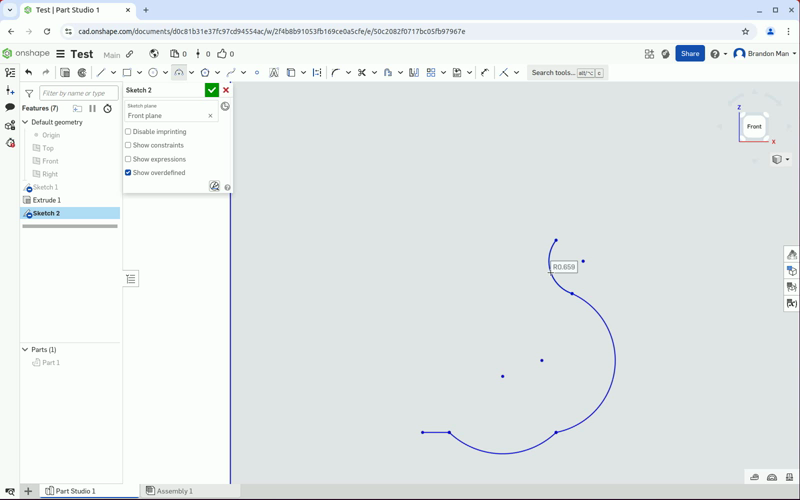
scroll(-6)
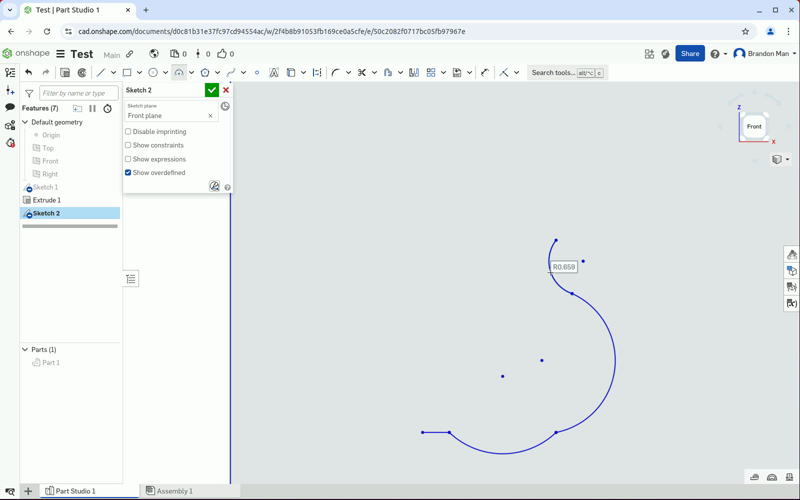
scroll(-6)
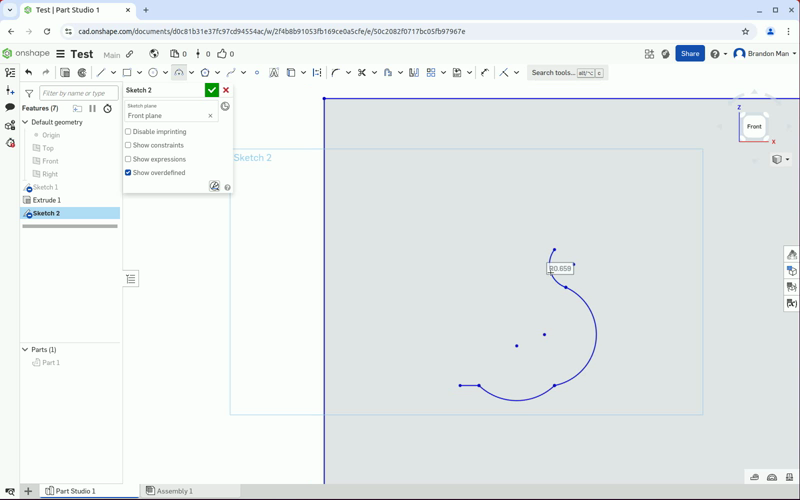
scroll(-6)
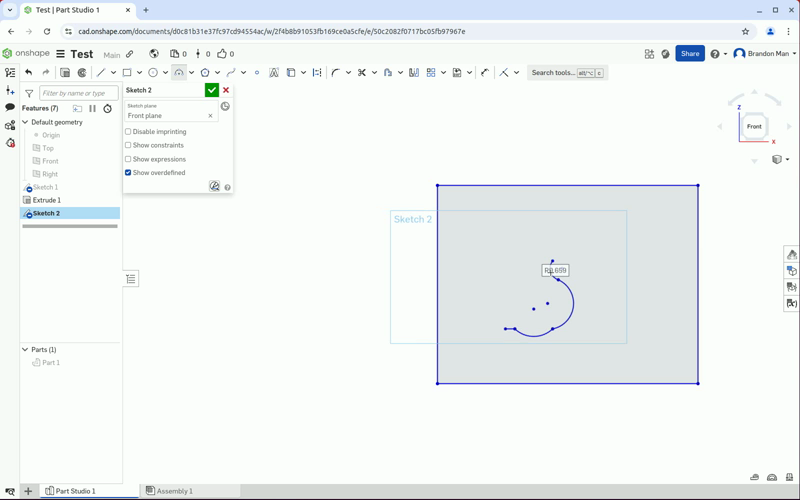
scroll(-6)
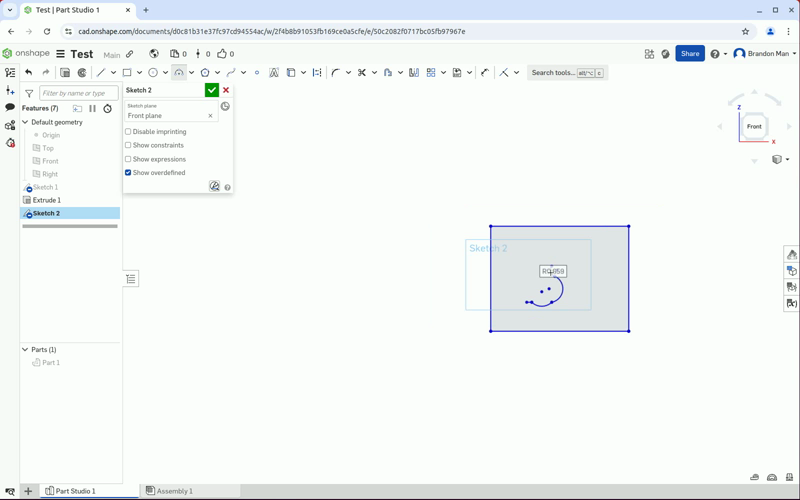
scroll(-6)
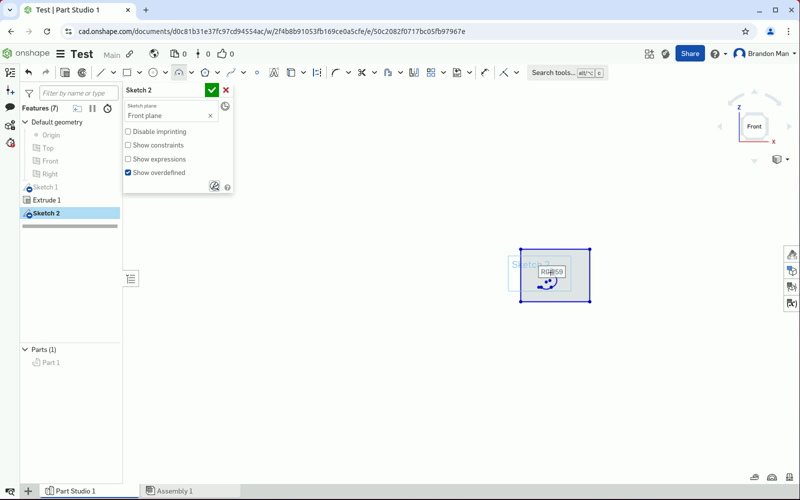
key_up(shift)
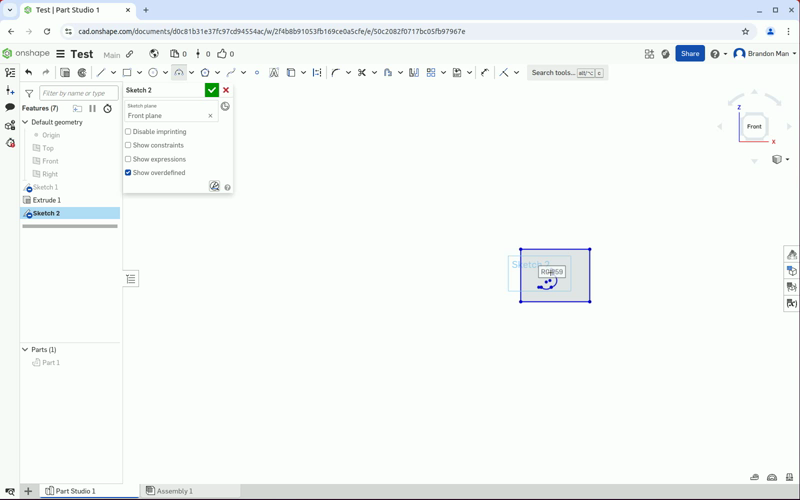
mouse_move(551, 269)
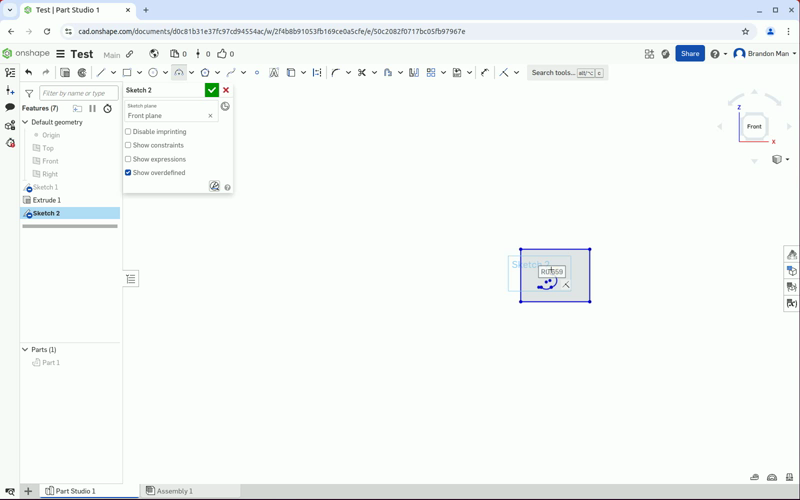
scroll(6)
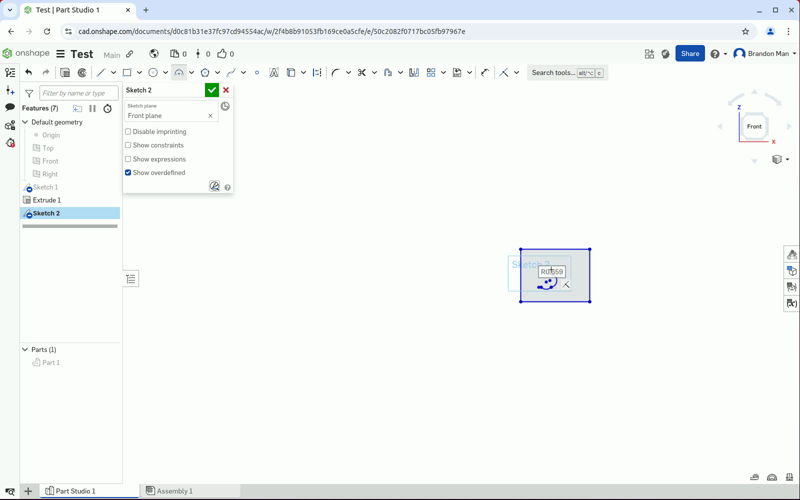
scroll(6)
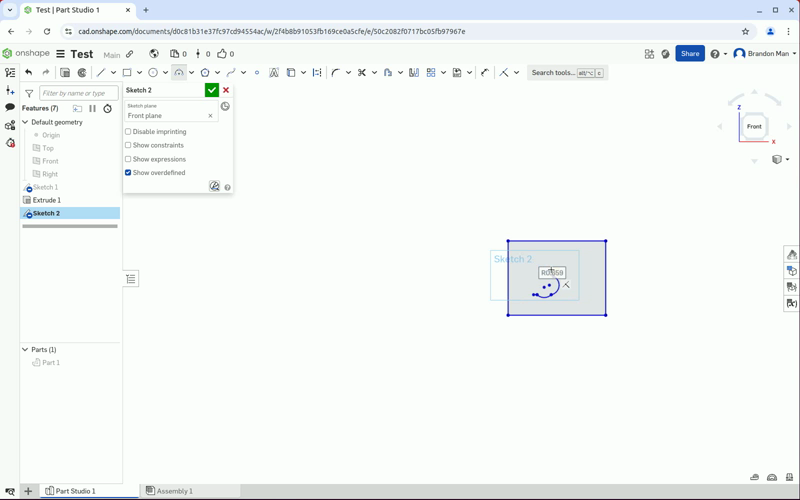
scroll(6)
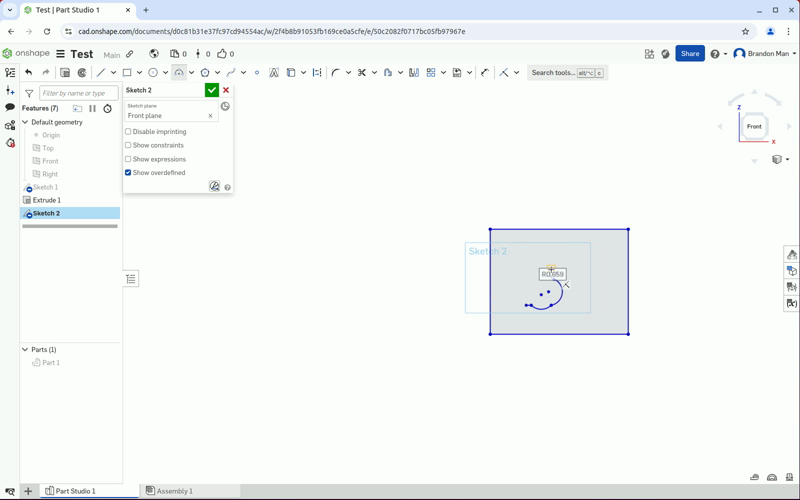
scroll(6)
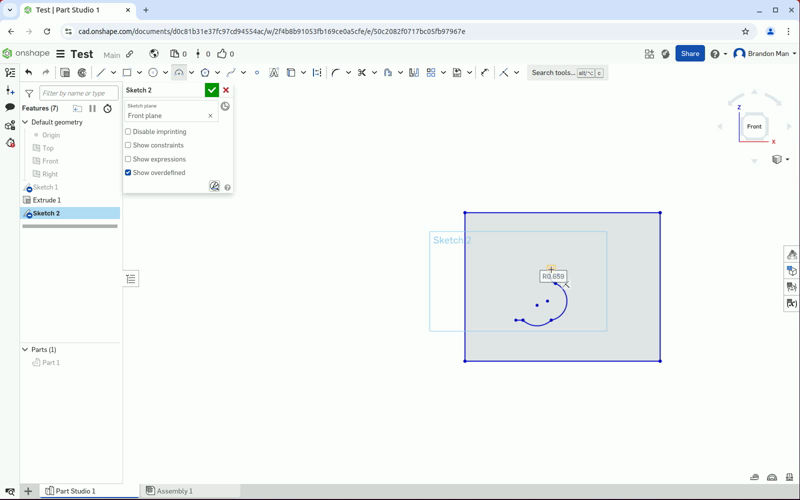
scroll(6)
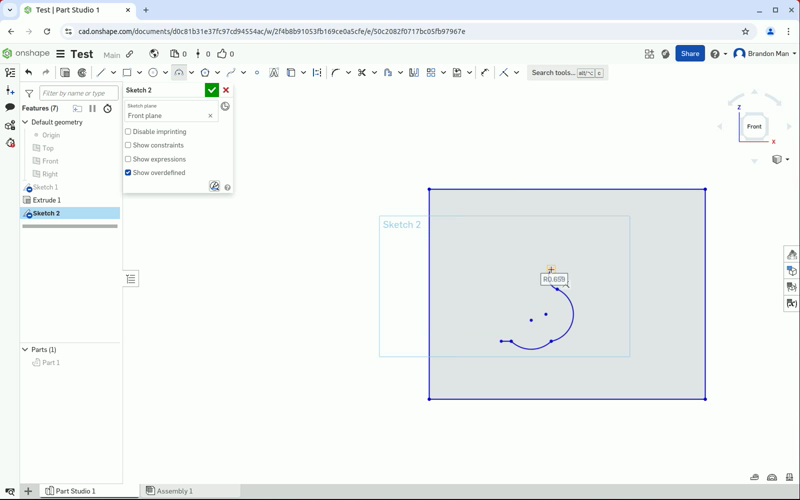
scroll(6)
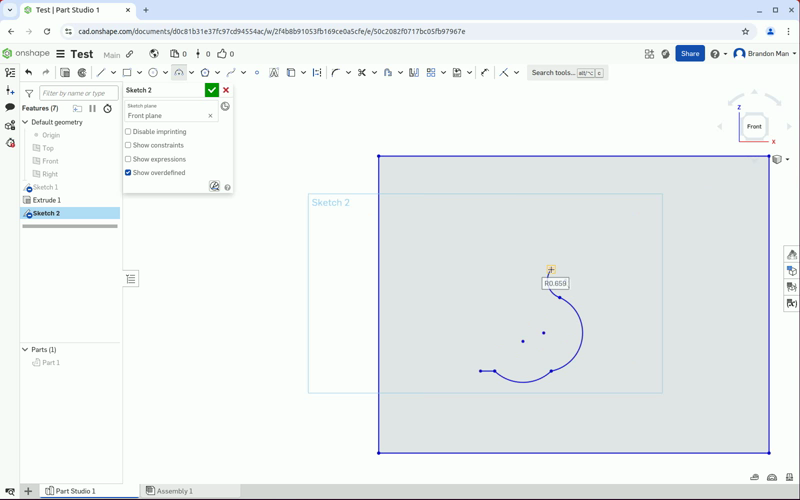
scroll(6)
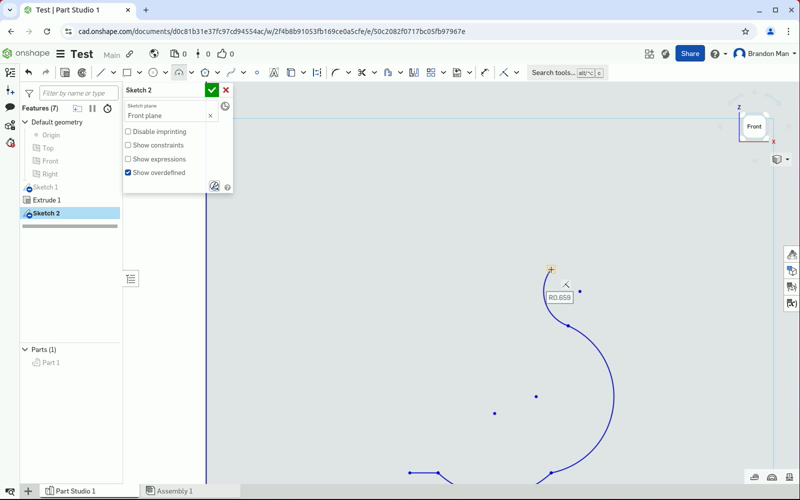
click(551, 269)
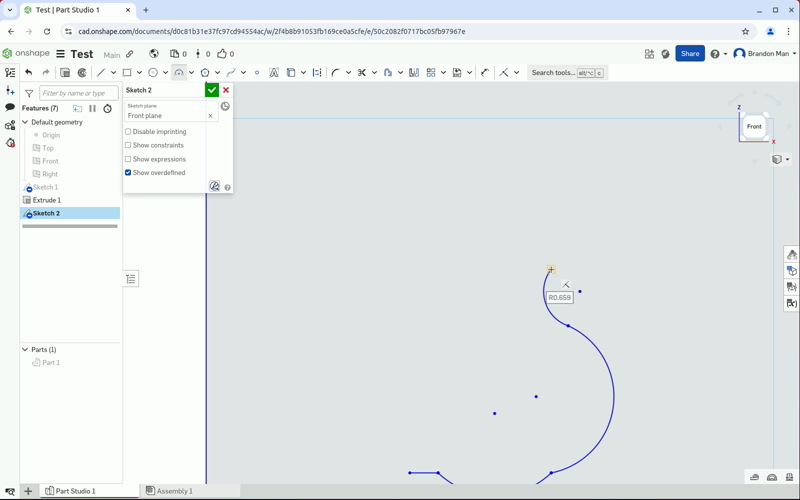
scroll(-6)
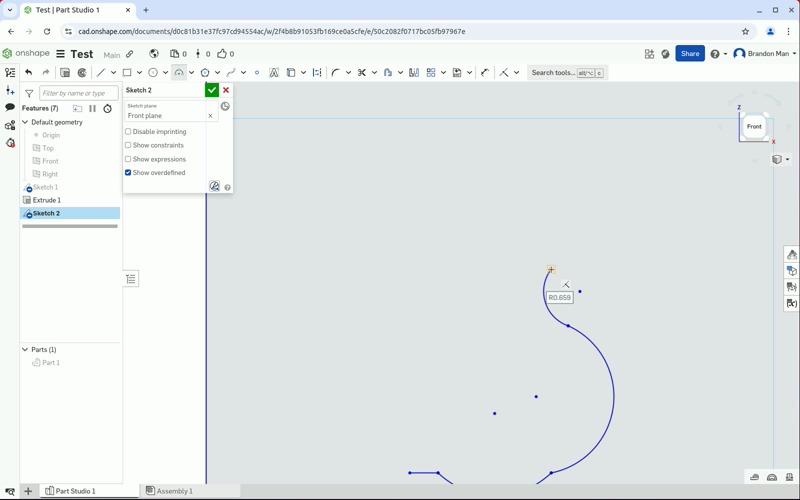
scroll(-6)
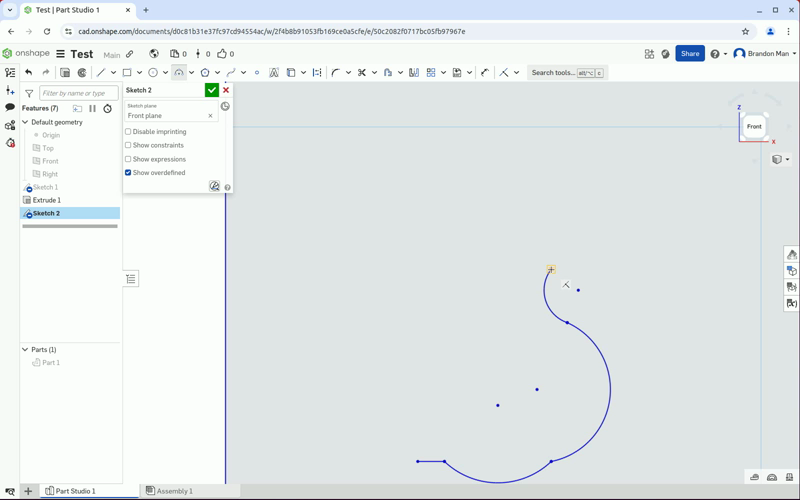
scroll(-6)
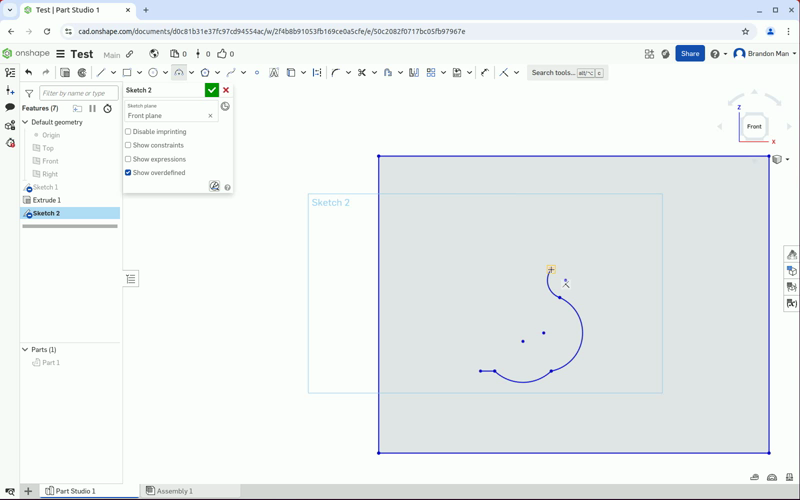
scroll(-6)
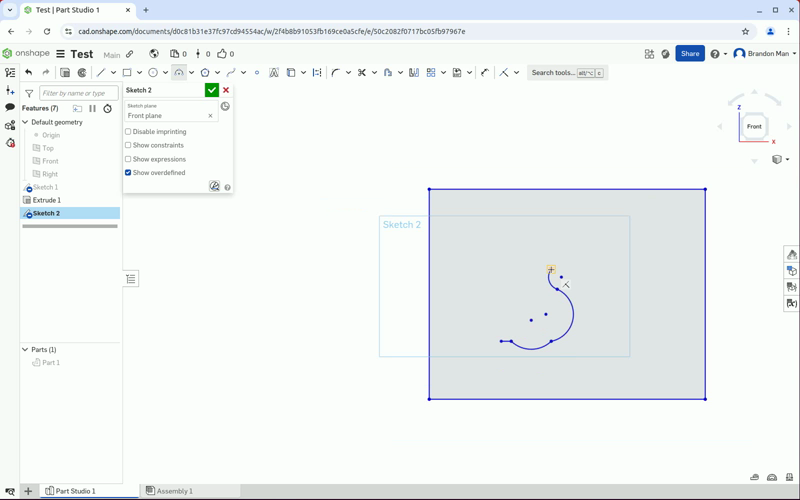
scroll(-6)
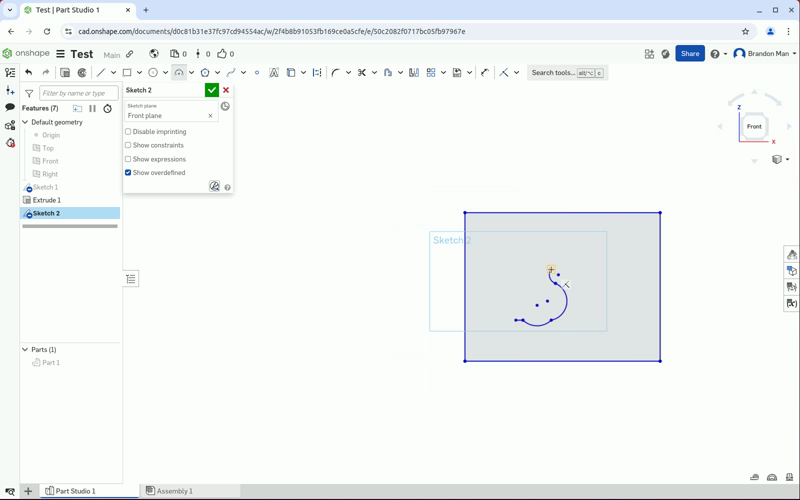
scroll(-6)
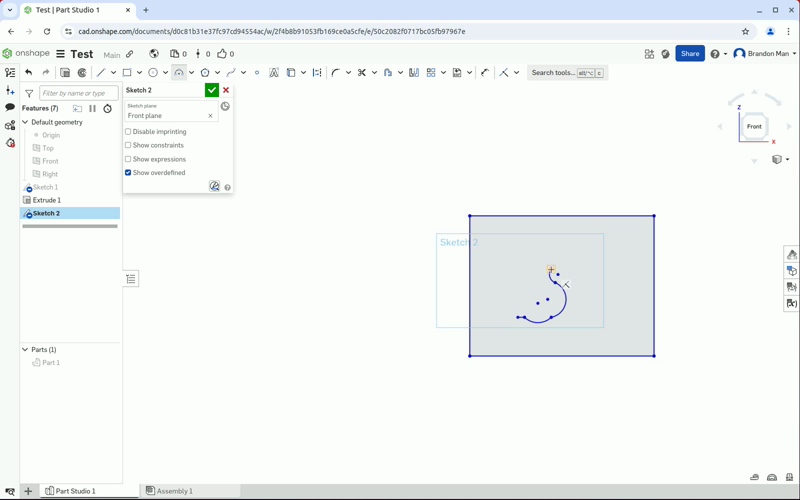
scroll(-6)
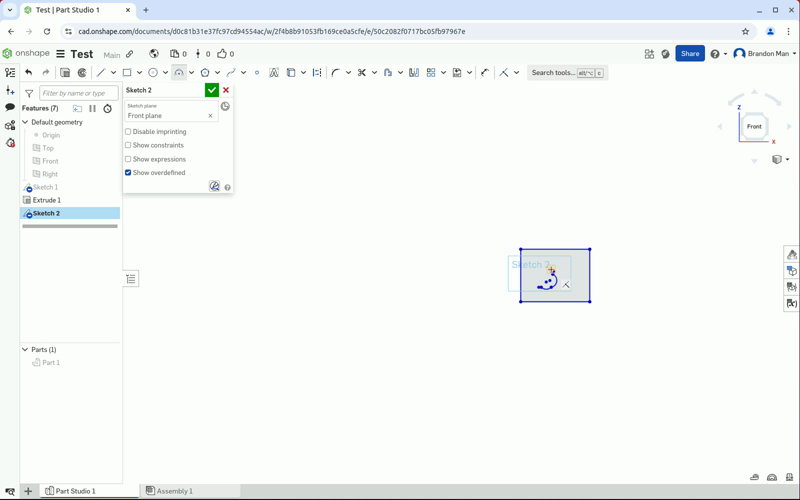
key_down(shift)
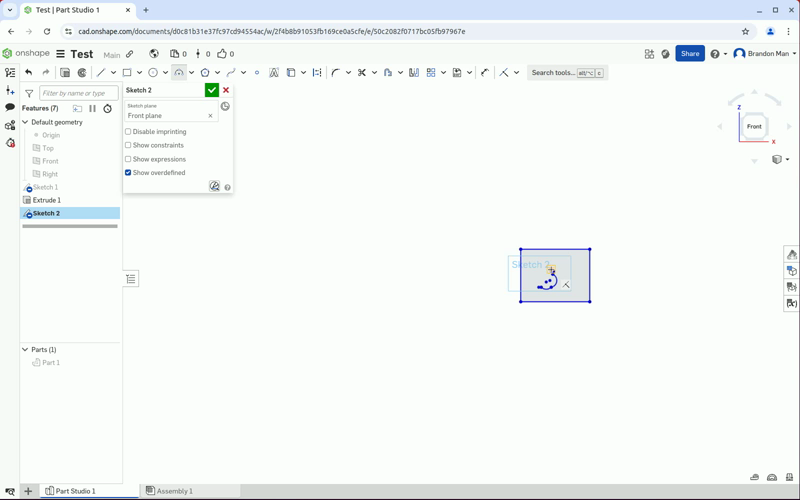
mouse_move(541, 269)
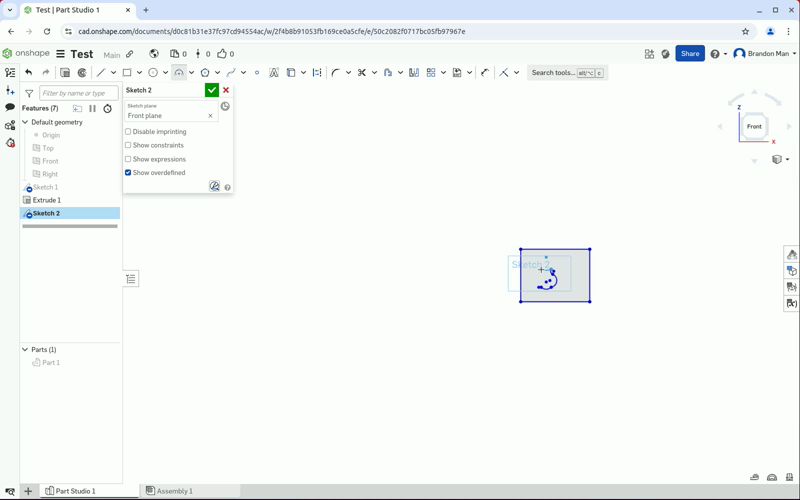
click(541, 269)
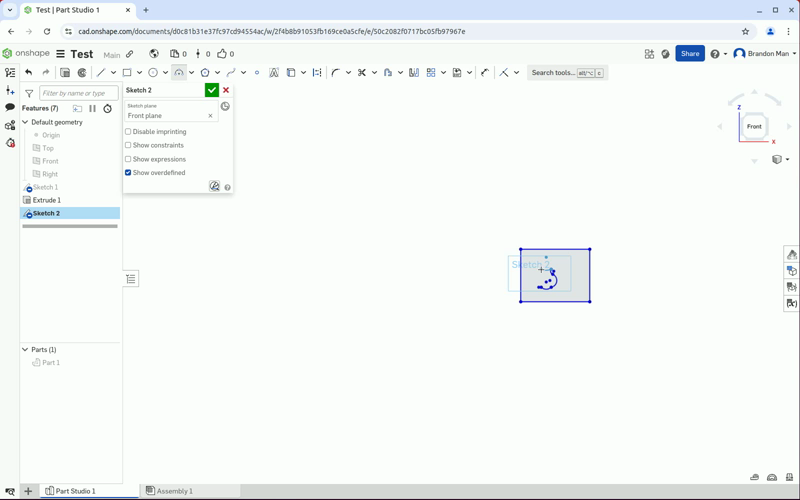
mouse_move(546, 261)
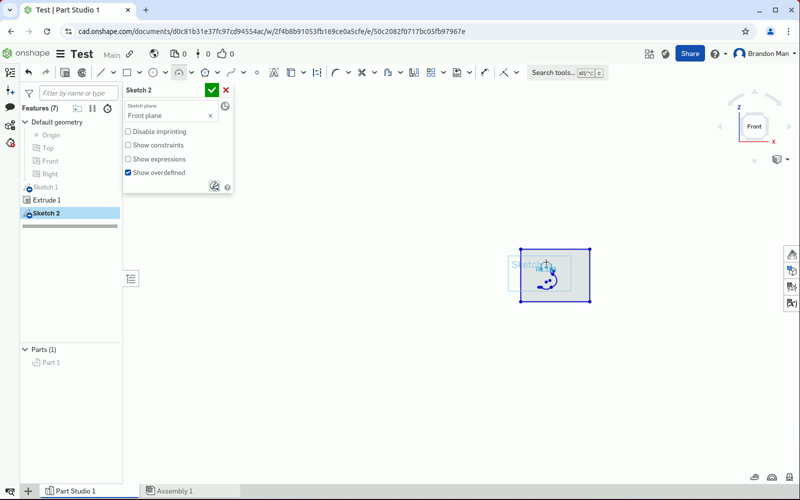
click(546, 261)
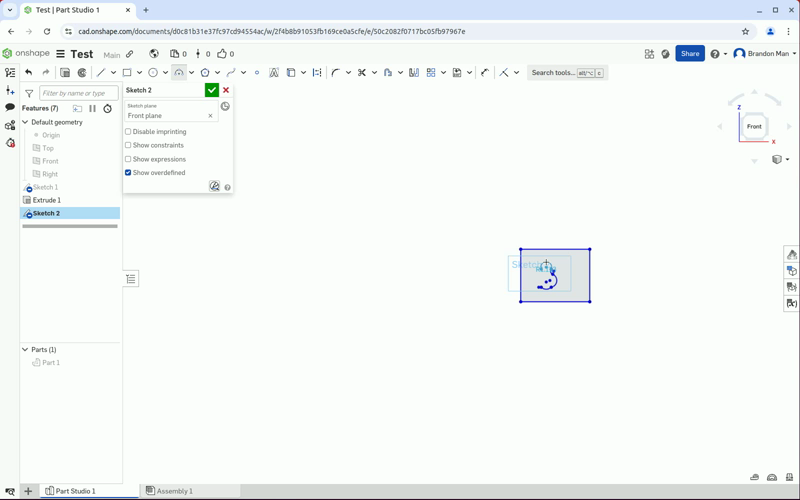
key_up(shift)
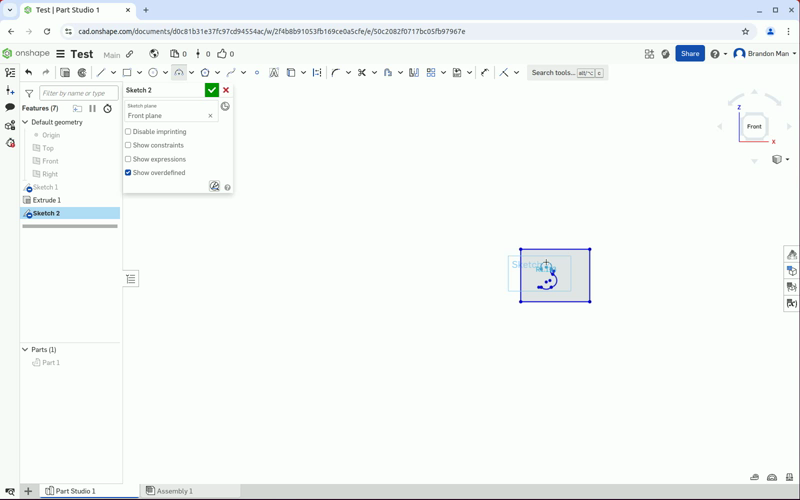
mouse_move(541, 269)
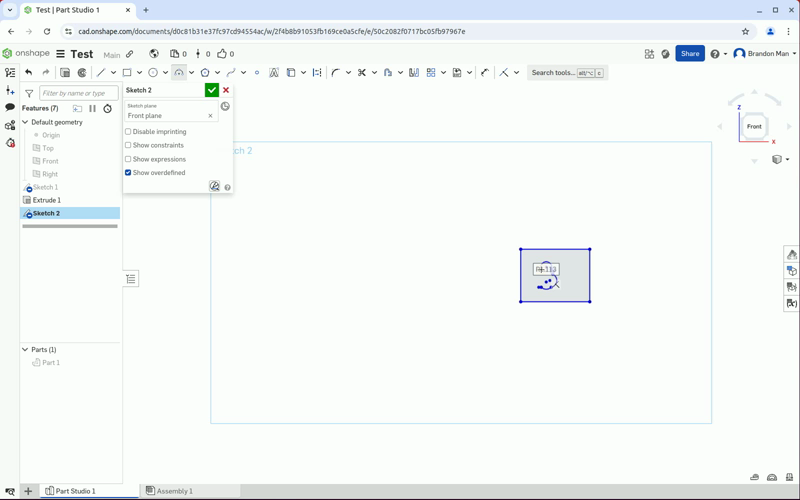
click(541, 269)
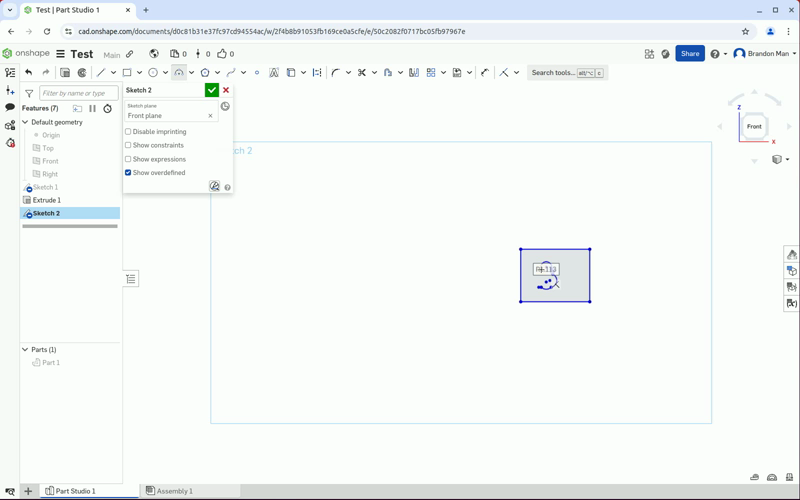
key_down(shift)
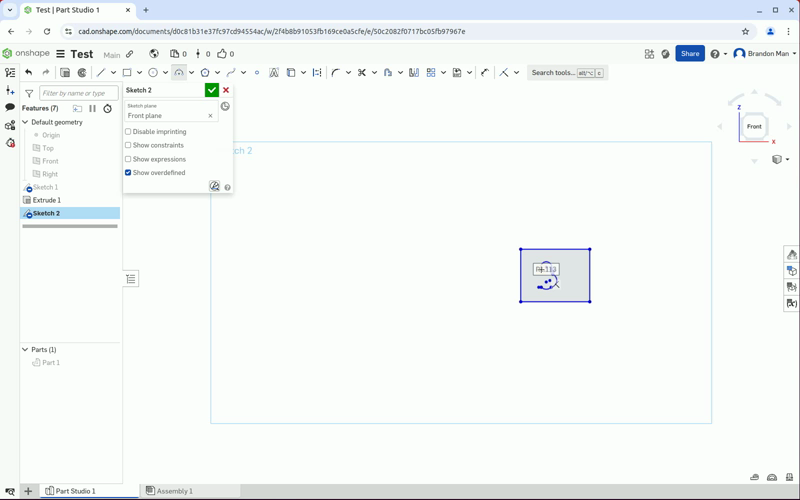
mouse_move(538, 275)
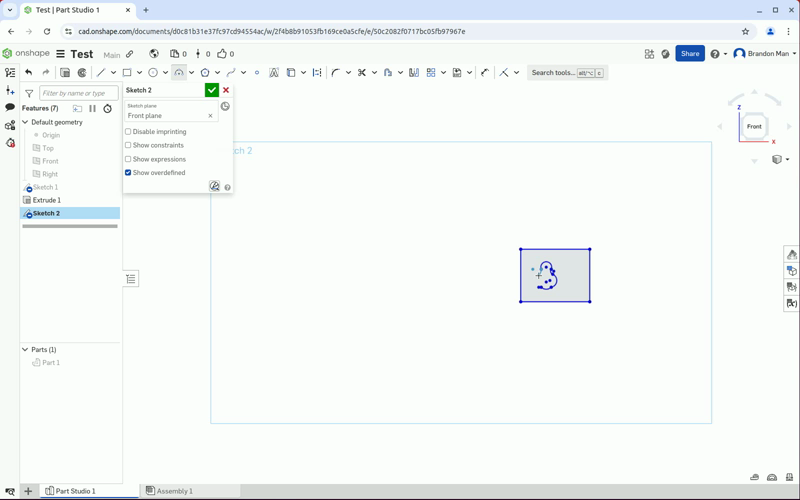
scroll(6)
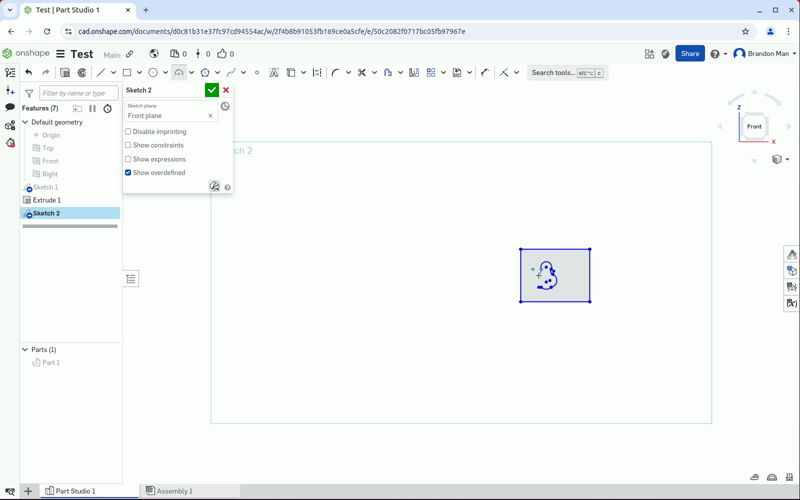
scroll(6)
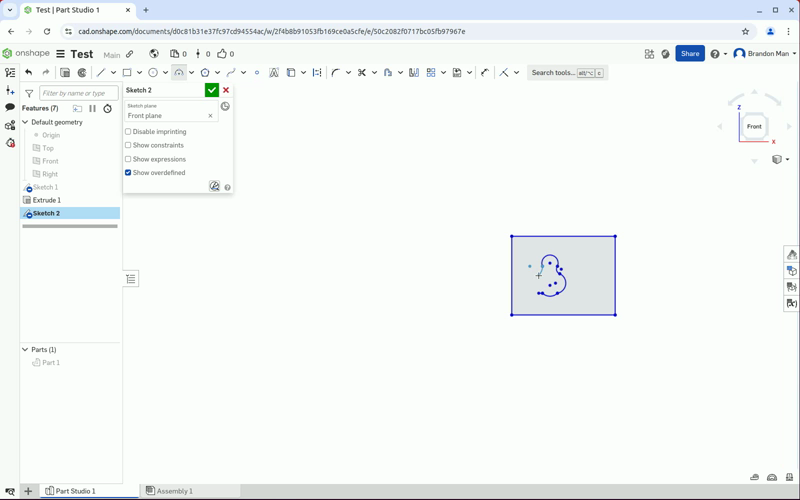
scroll(6)
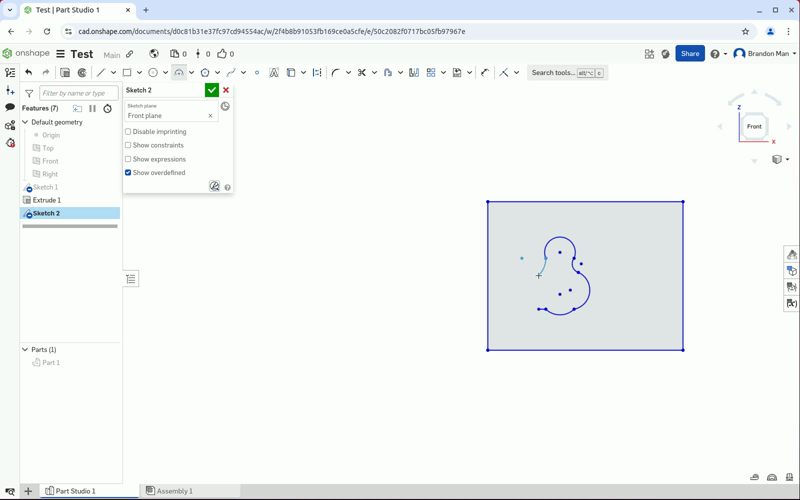
scroll(6)
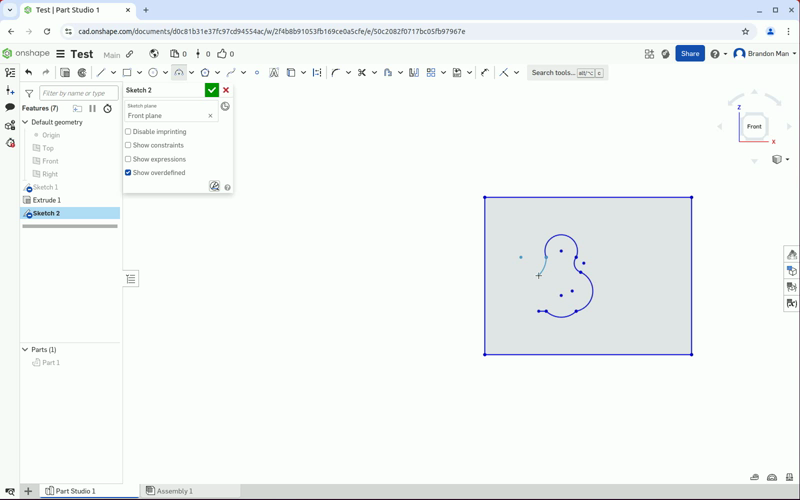
scroll(6)
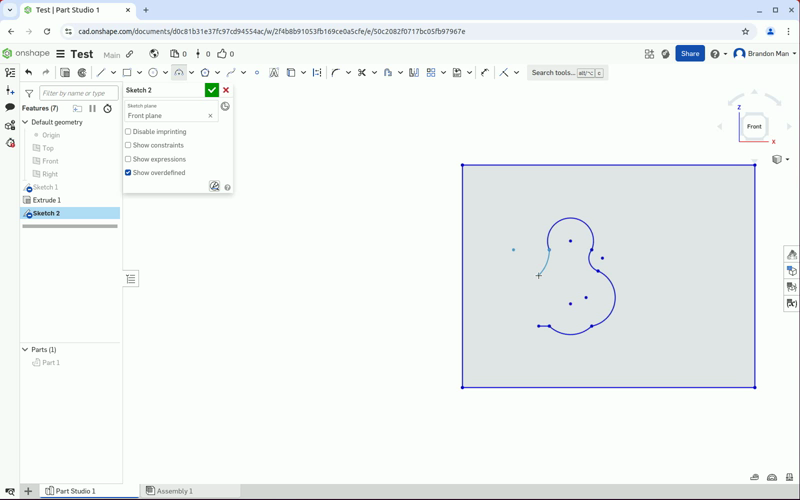
scroll(6)
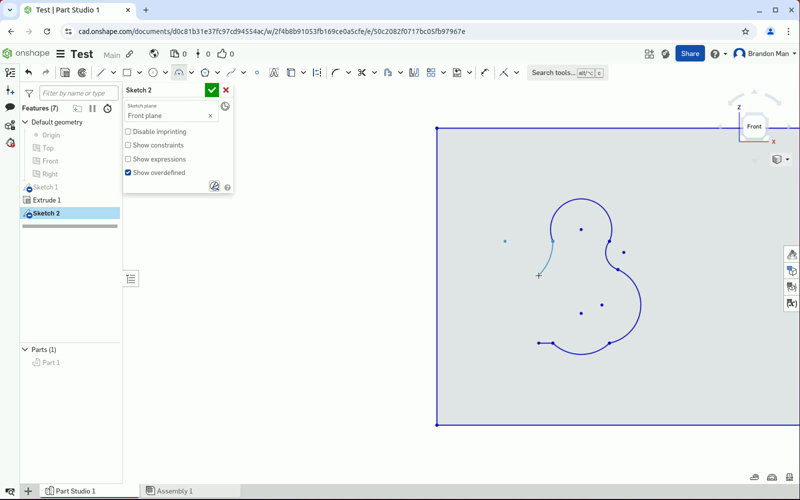
scroll(6)
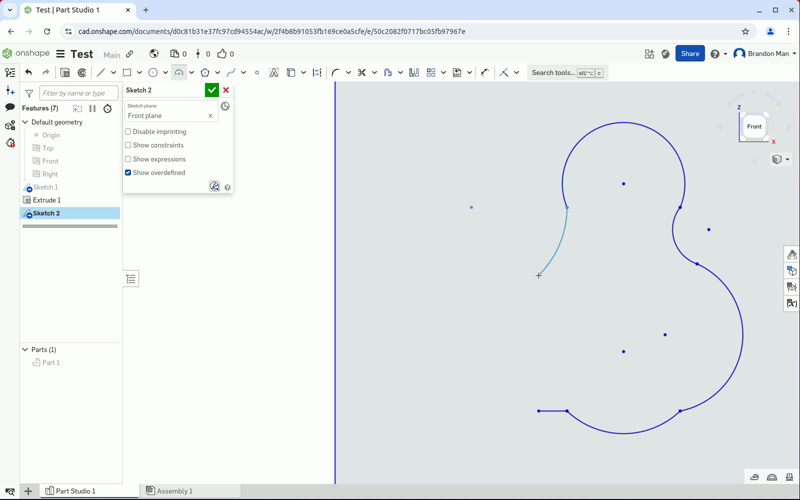
click(538, 275)
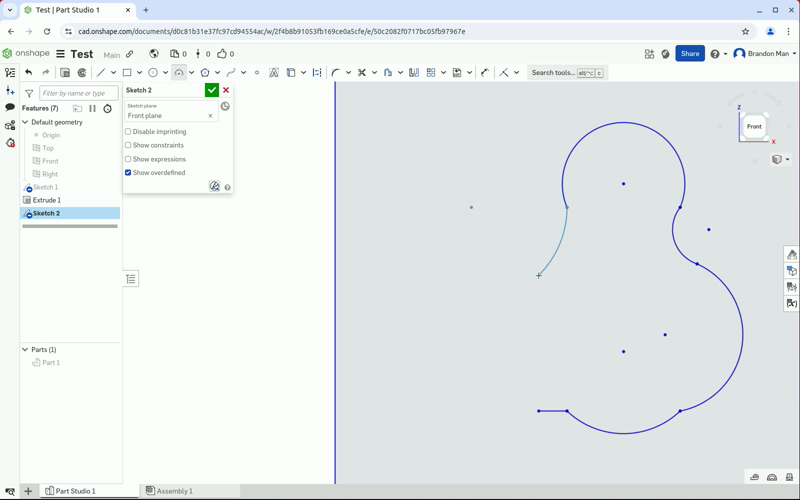
scroll(-6)
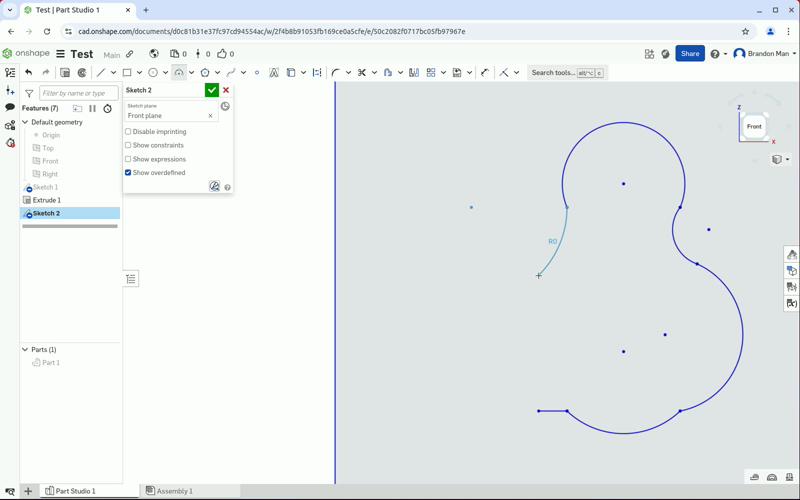
scroll(-6)
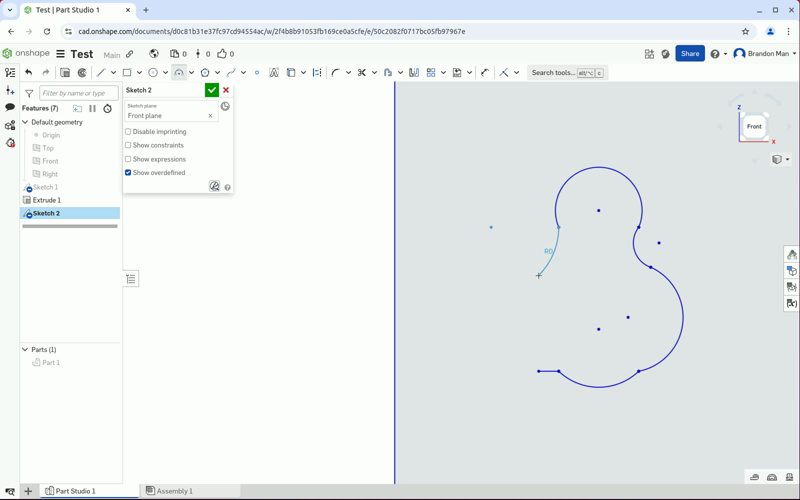
scroll(-6)
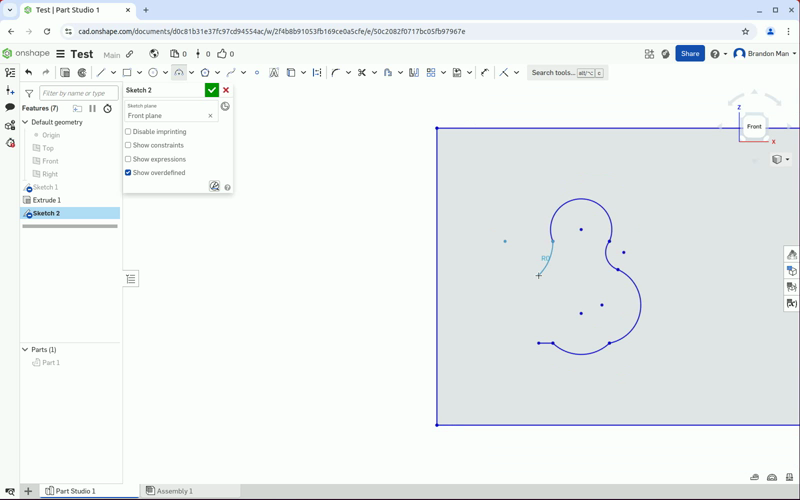
scroll(-6)
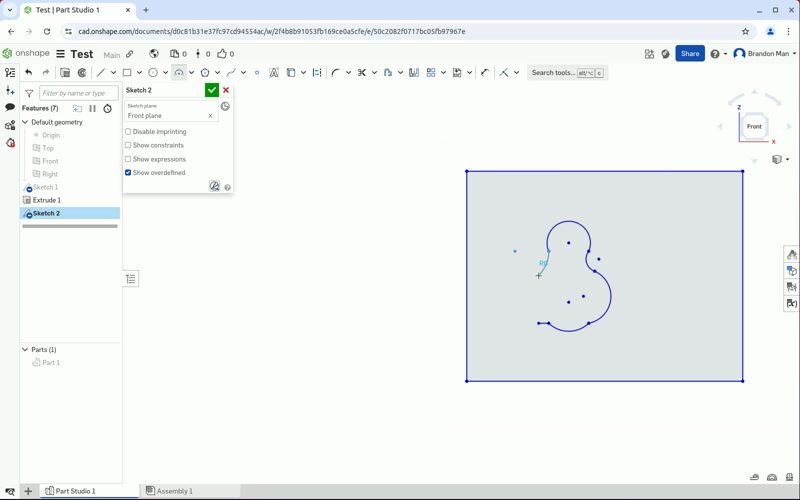
scroll(-6)
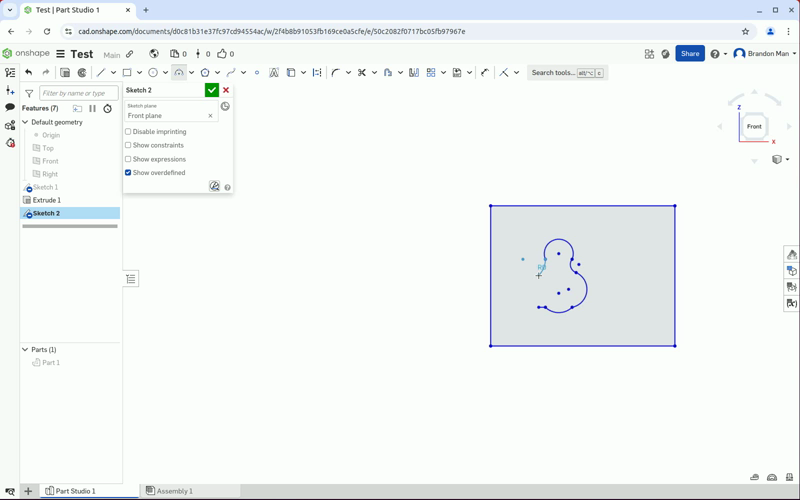
scroll(-6)
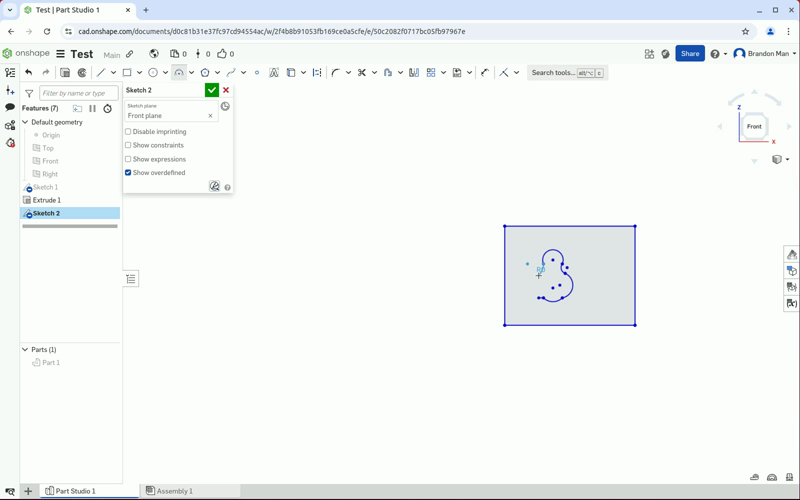
scroll(-6)
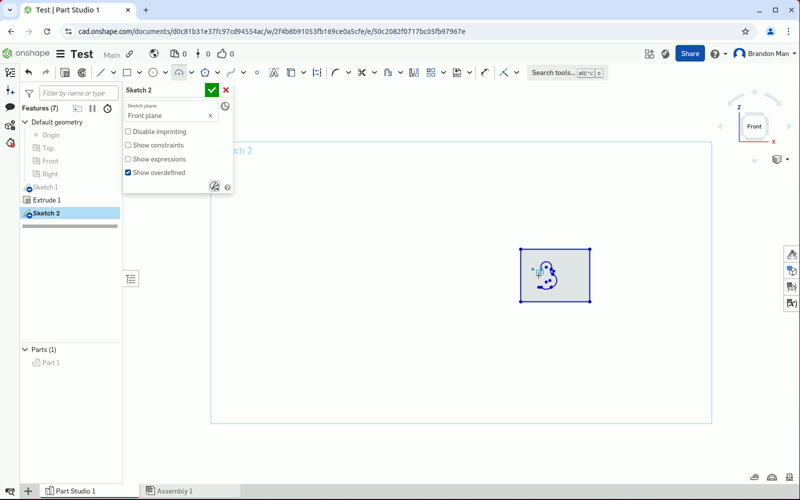
mouse_move(541, 272)
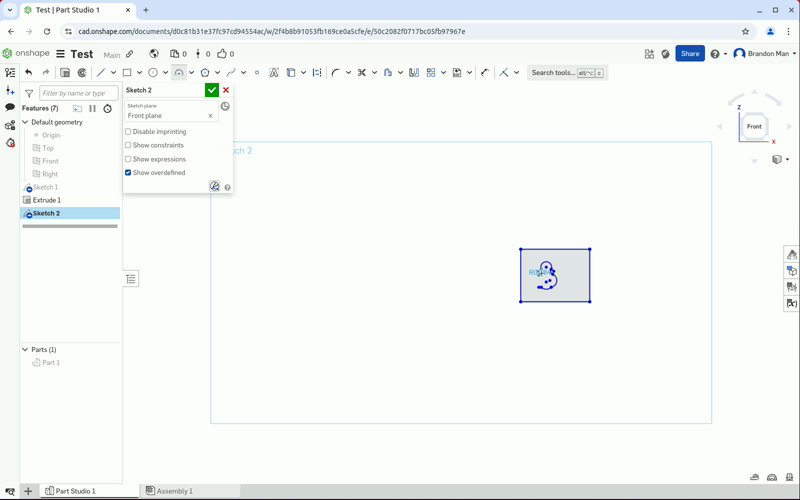
scroll(6)
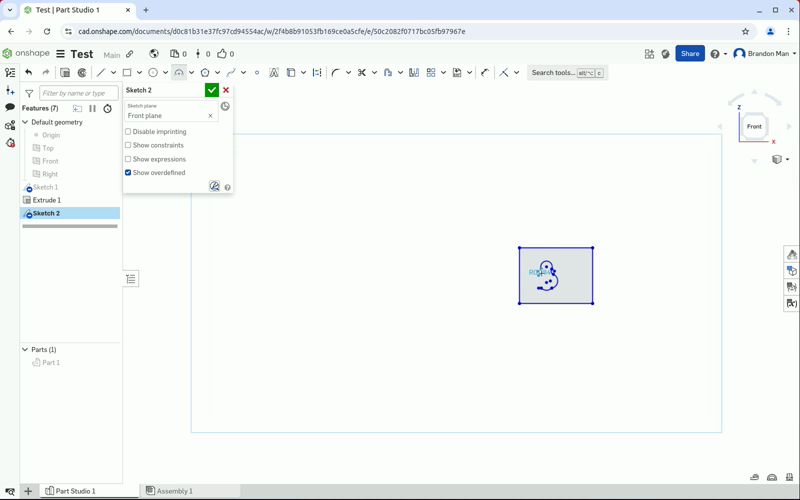
scroll(6)
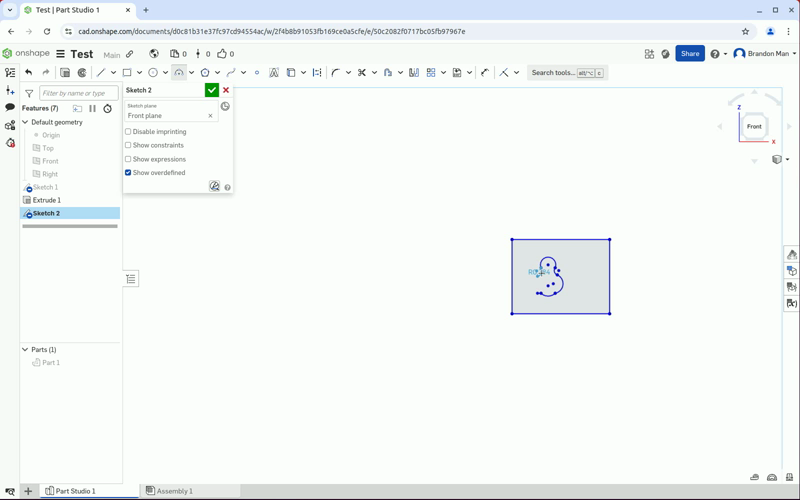
scroll(6)
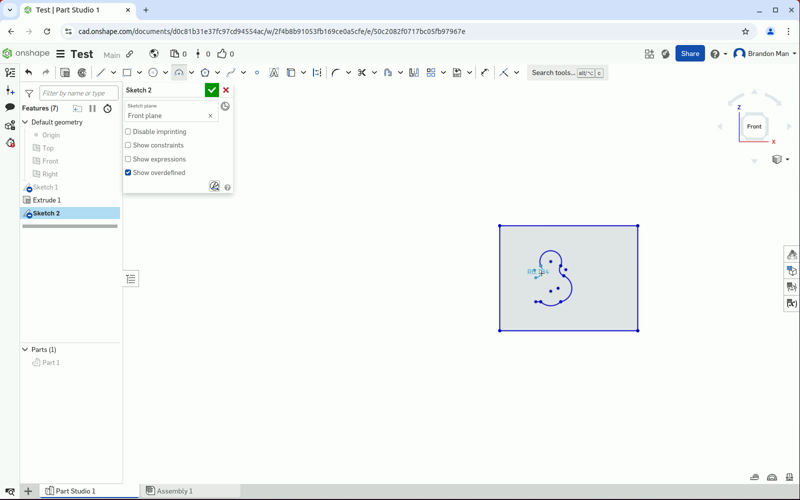
scroll(6)
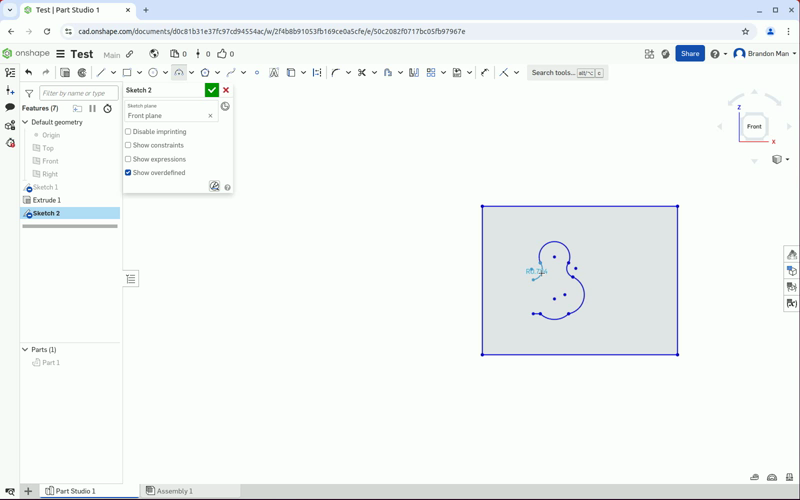
scroll(6)
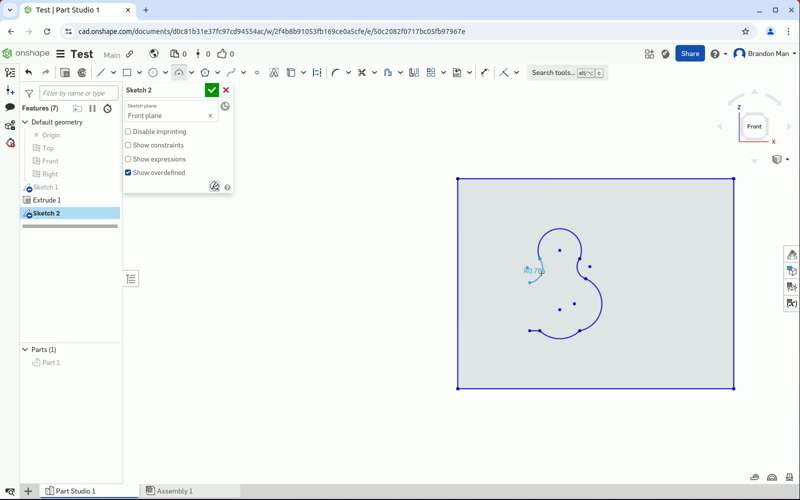
scroll(6)
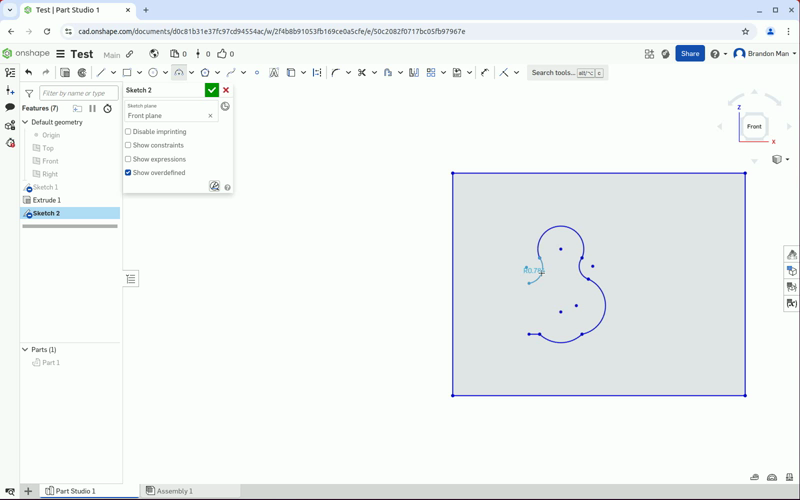
scroll(6)
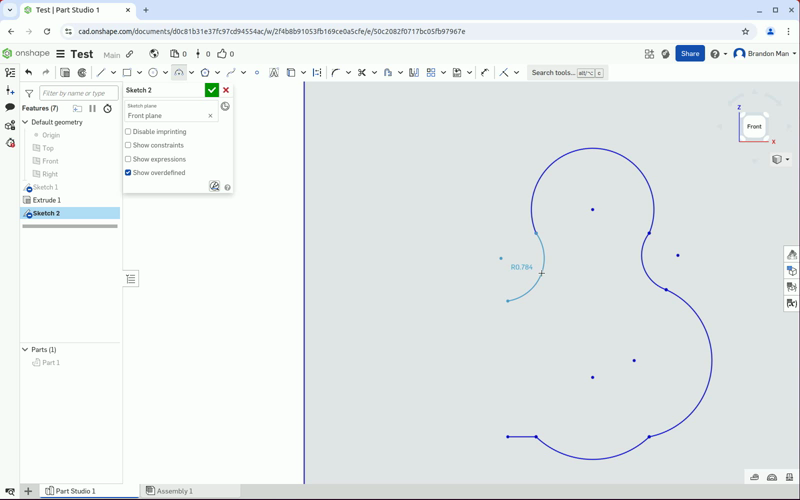
click(541, 272)
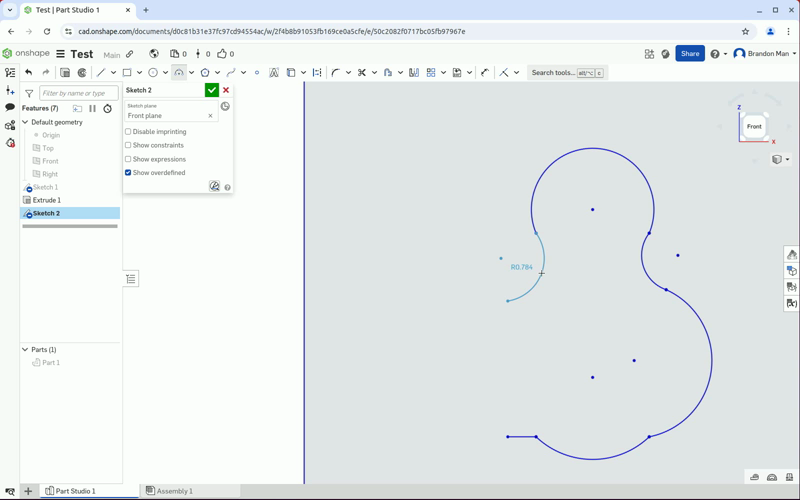
scroll(-6)
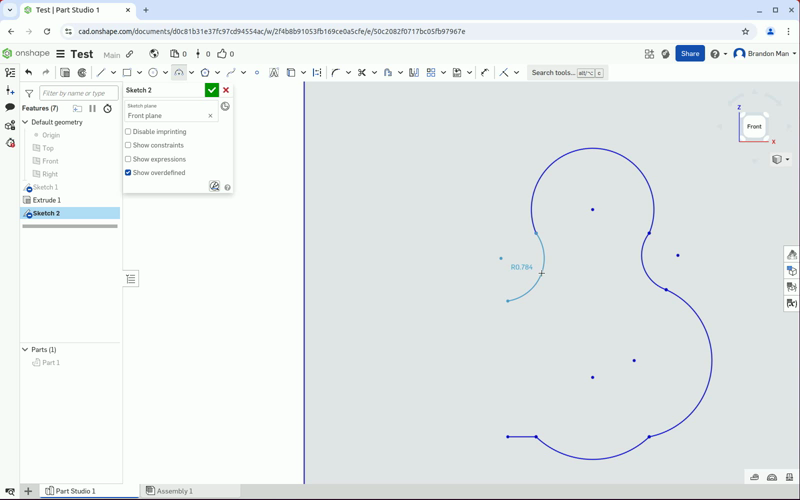
scroll(-6)
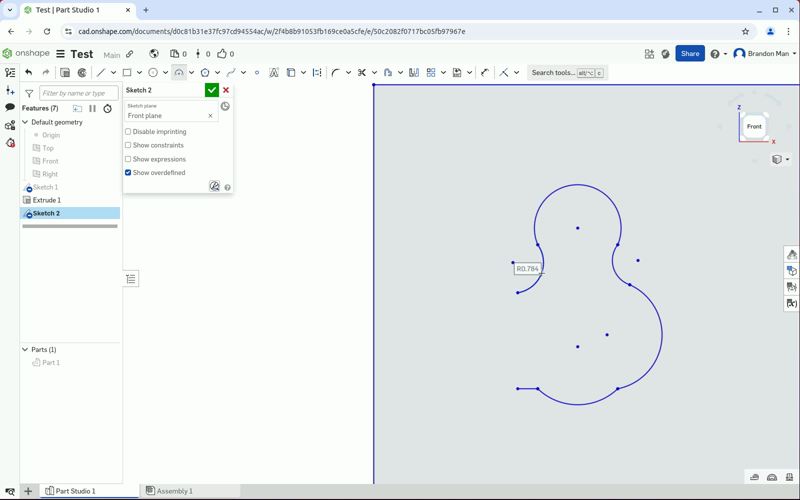
scroll(-6)
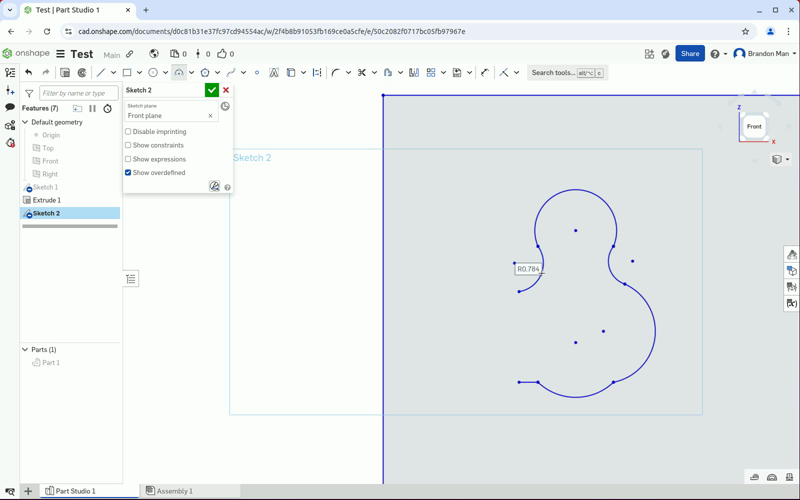
scroll(-6)
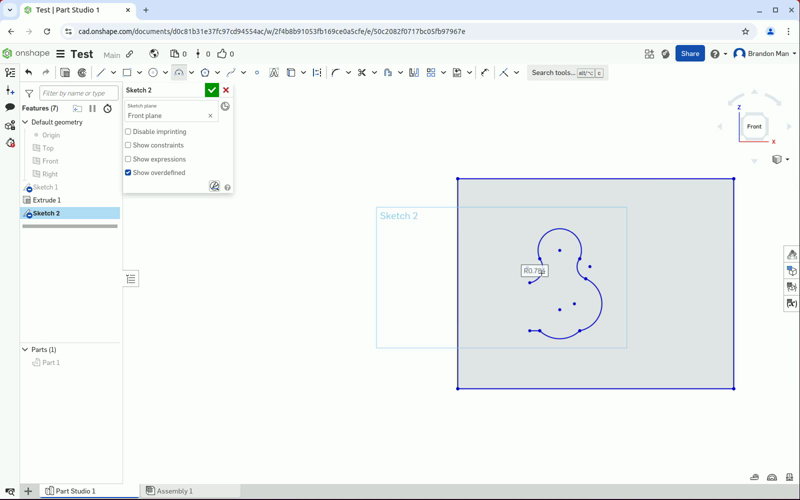
scroll(-6)
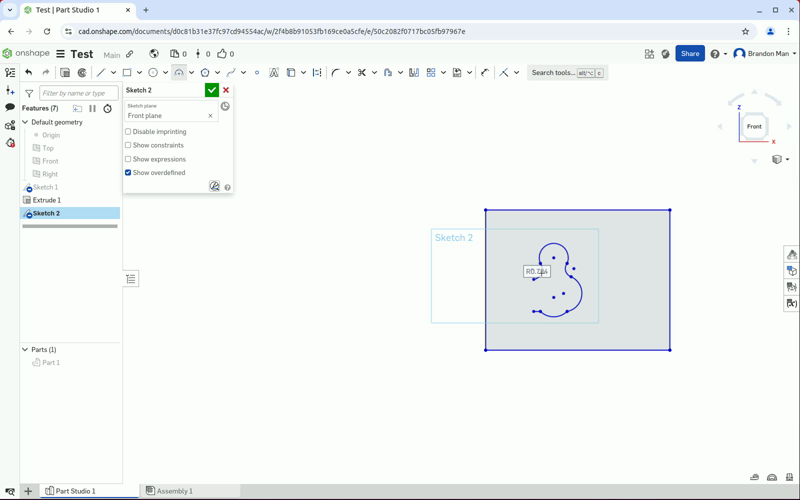
scroll(-6)
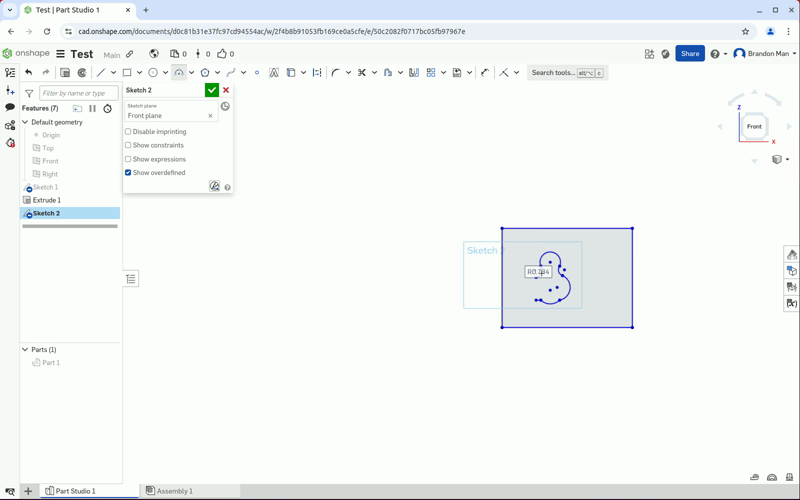
scroll(-6)
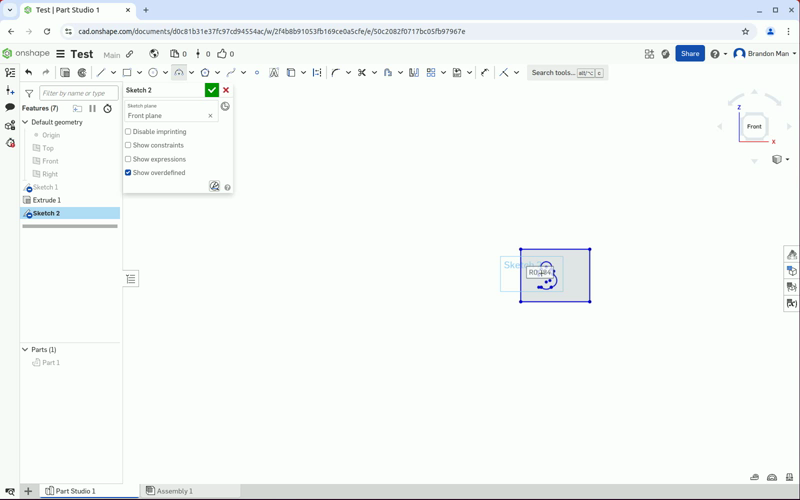
key_up(shift)
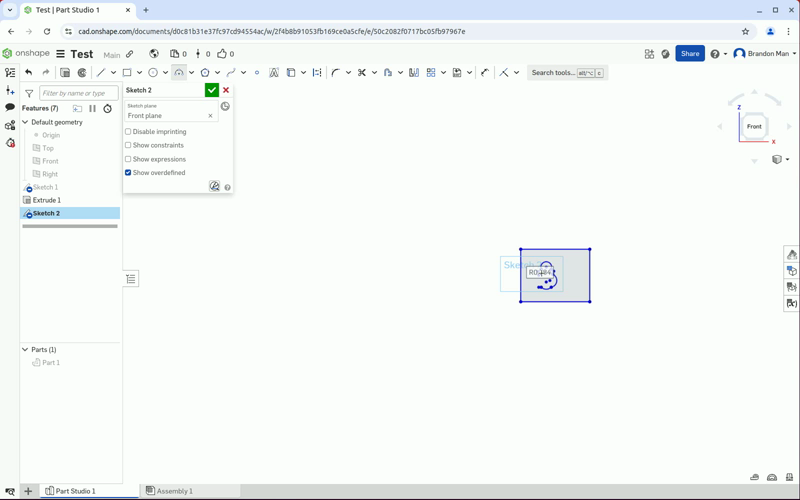
mouse_move(538, 275)
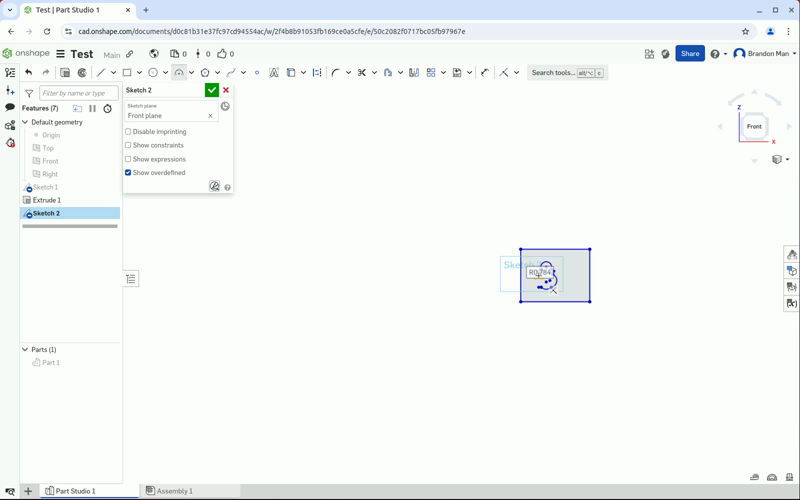
scroll(6)
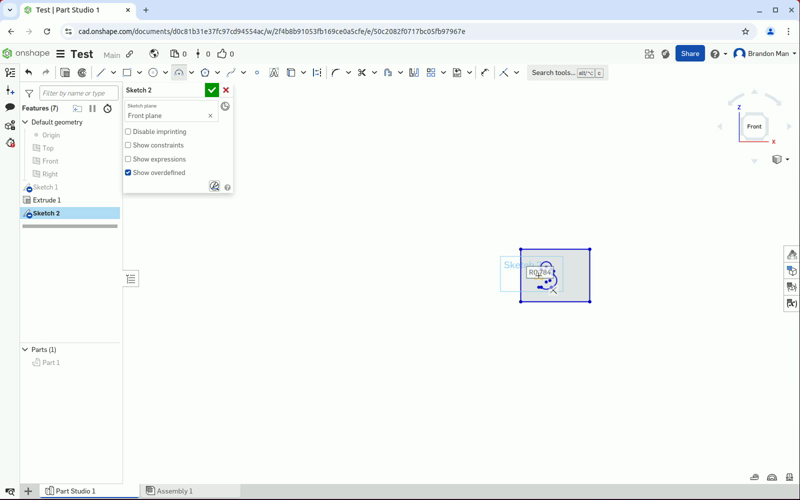
scroll(6)
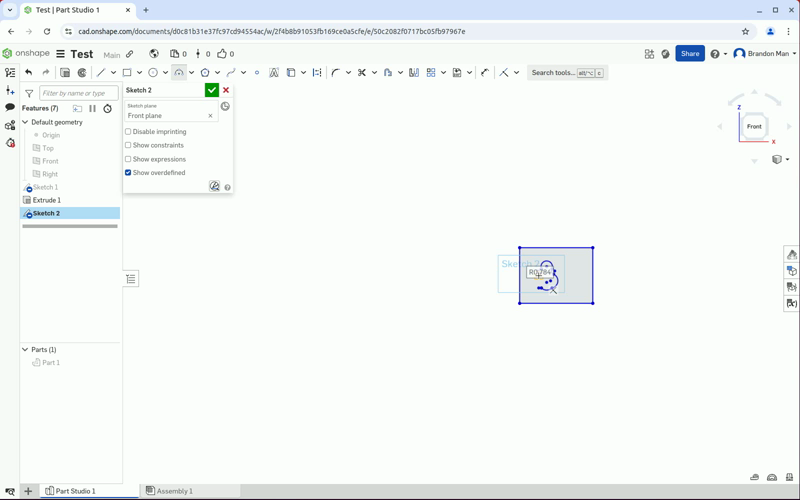
scroll(6)
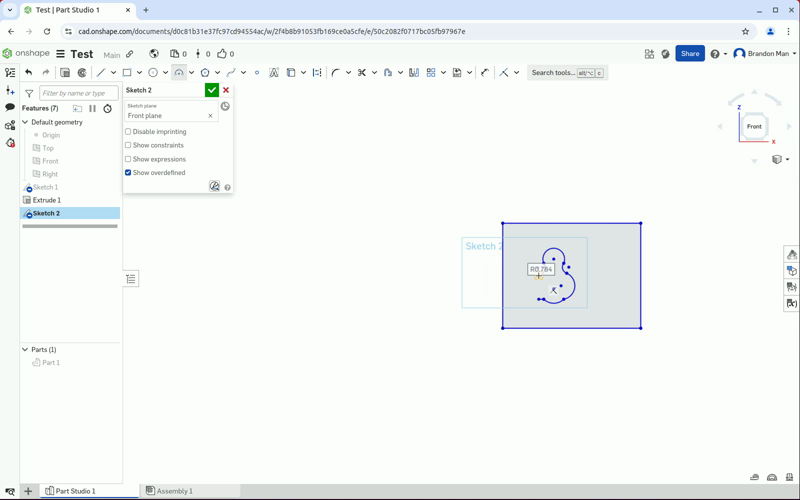
scroll(6)
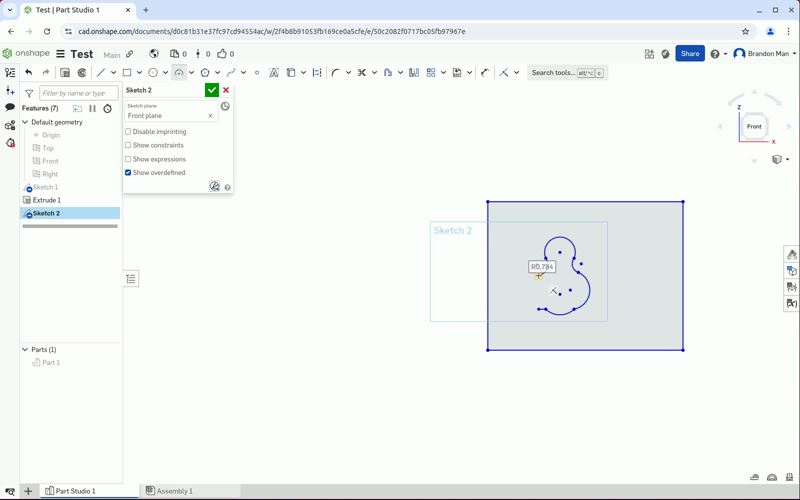
scroll(6)
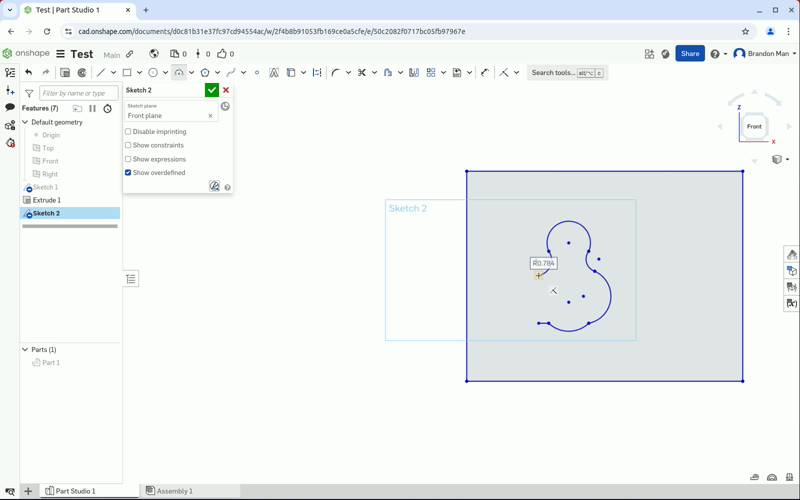
scroll(6)
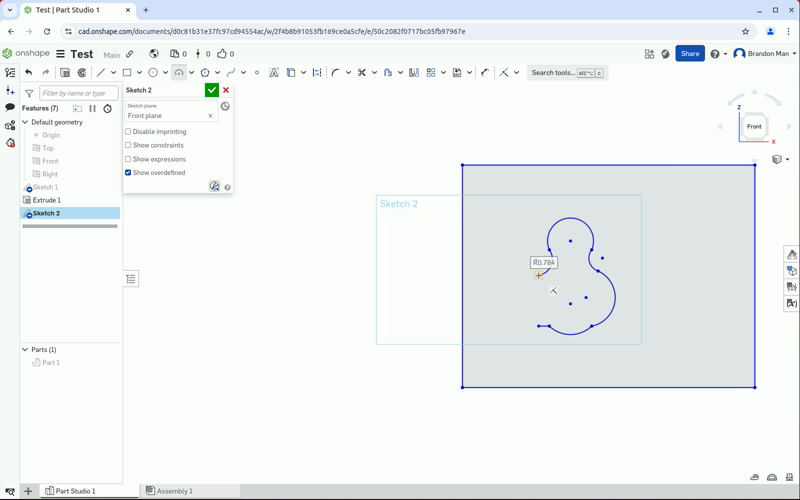
scroll(6)
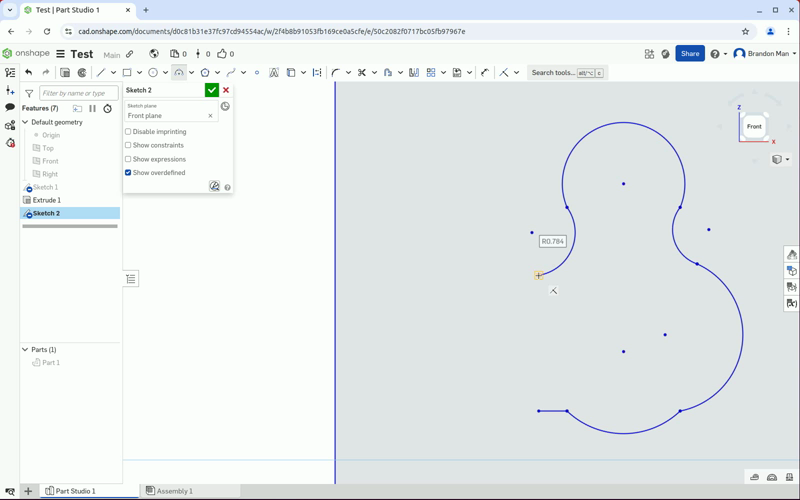
click(538, 275)
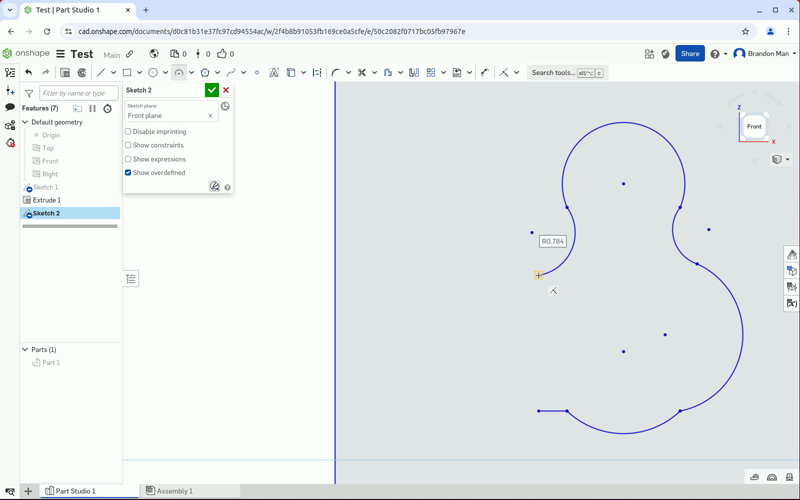
scroll(-6)
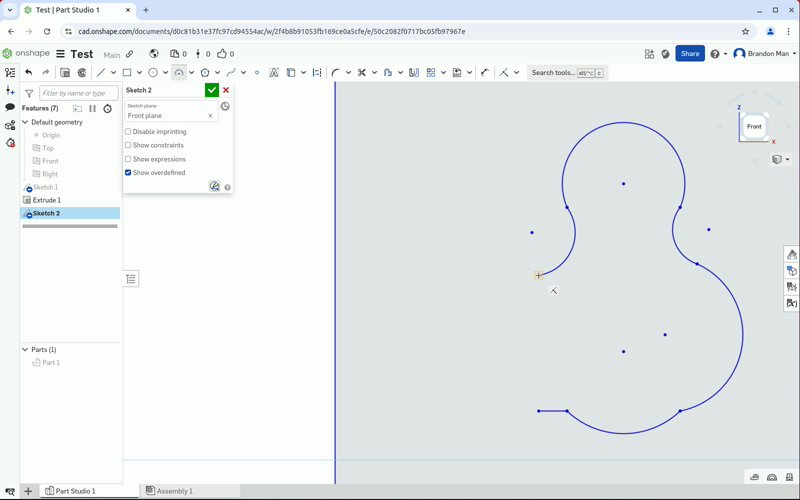
scroll(-6)
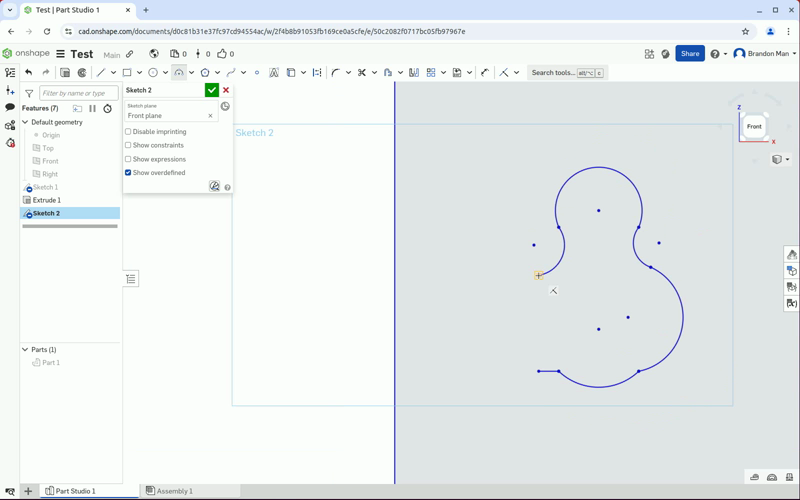
scroll(-6)
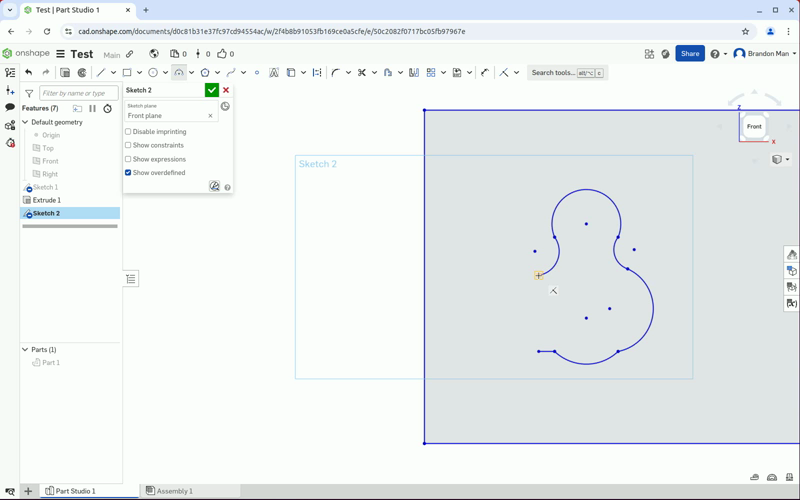
scroll(-6)
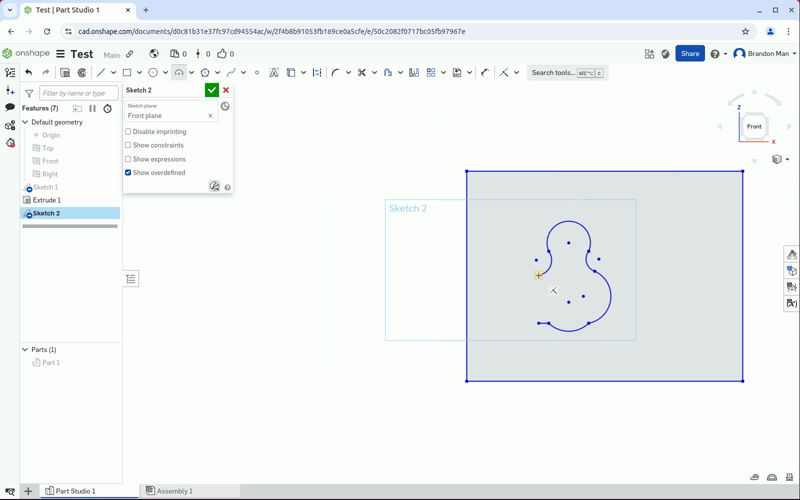
scroll(-6)
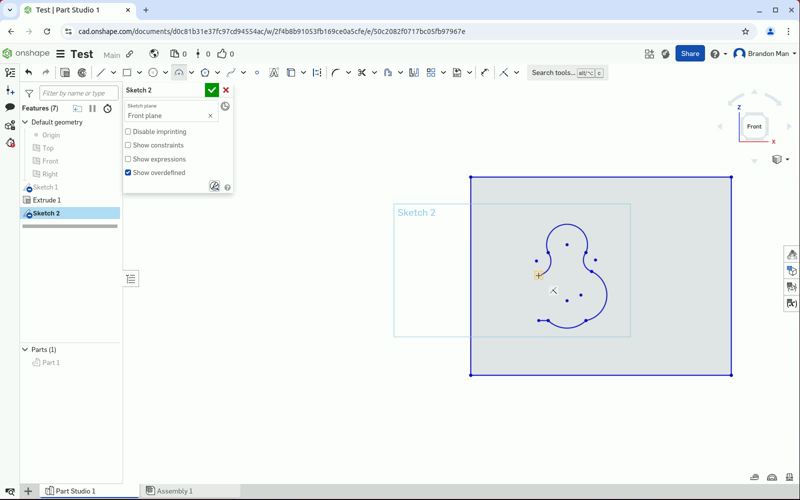
scroll(-6)
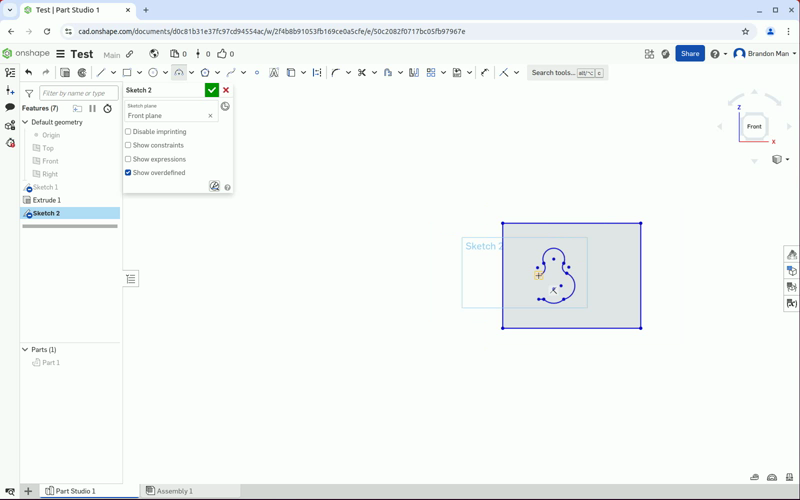
scroll(-6)
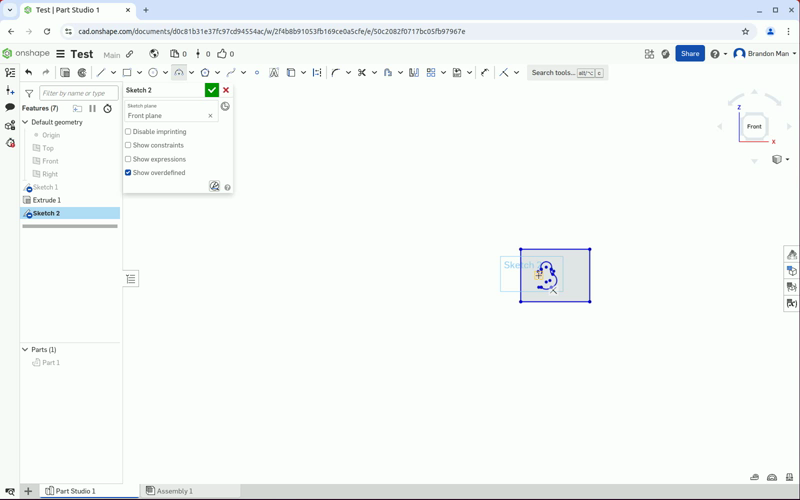
mouse_move(538, 287)
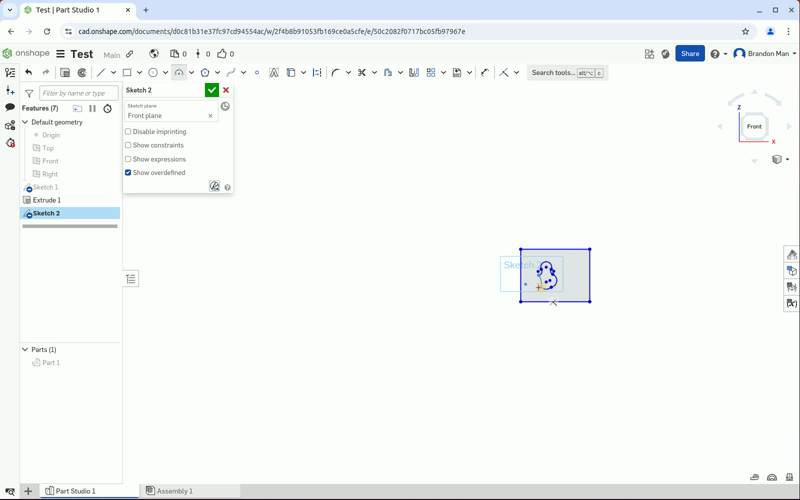
scroll(6)
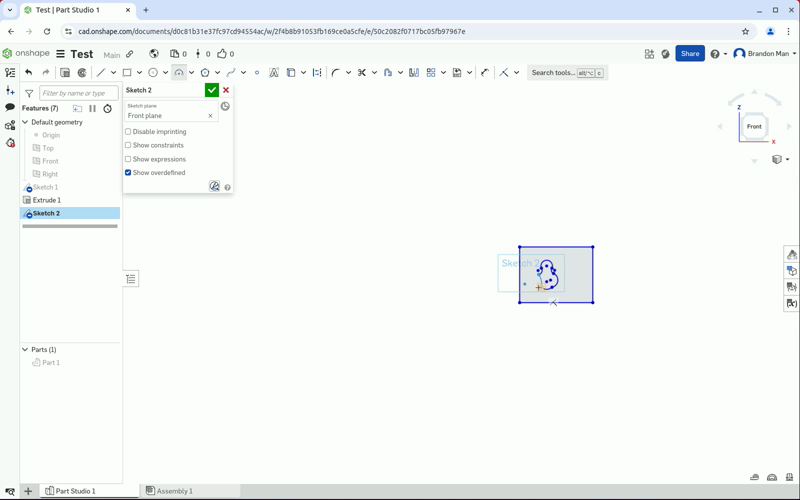
scroll(6)
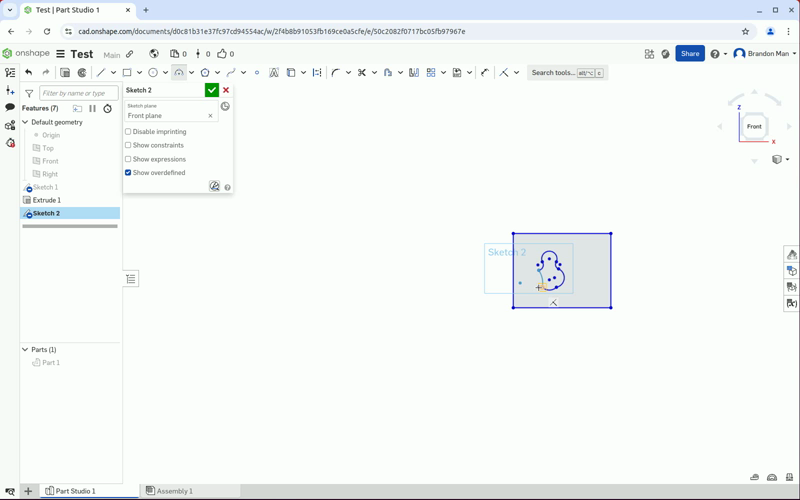
scroll(6)
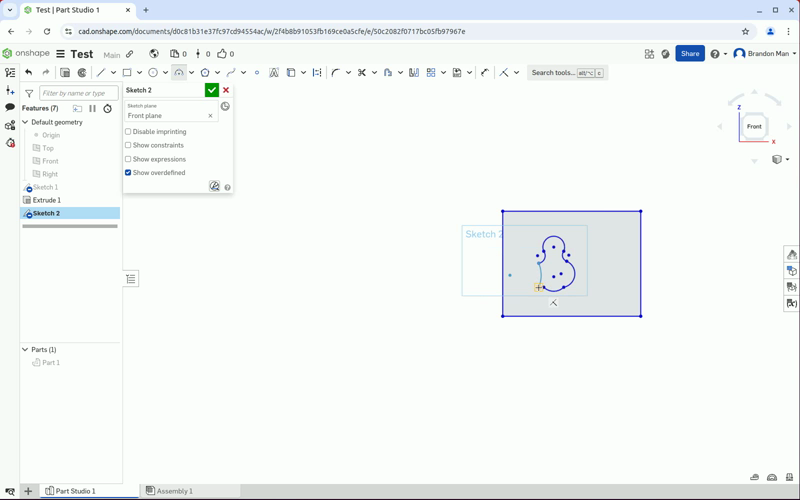
scroll(6)
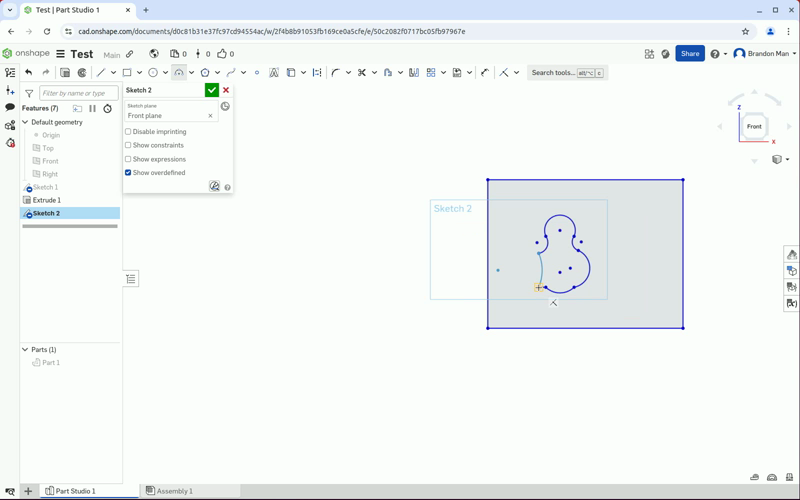
scroll(6)
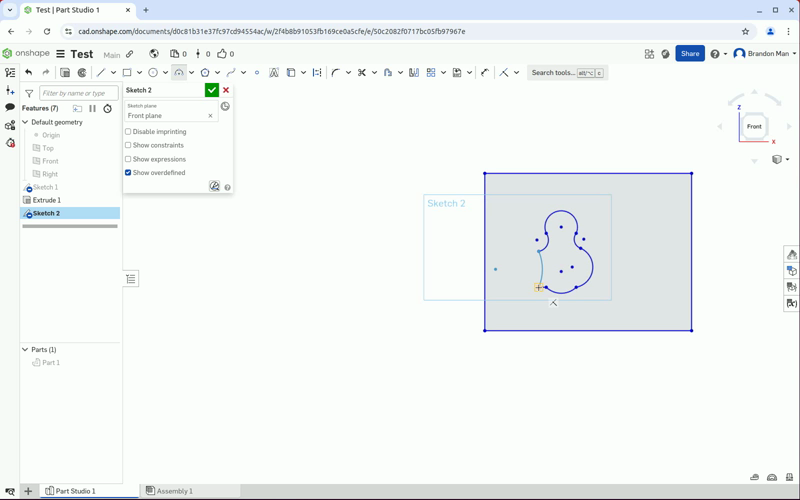
scroll(6)
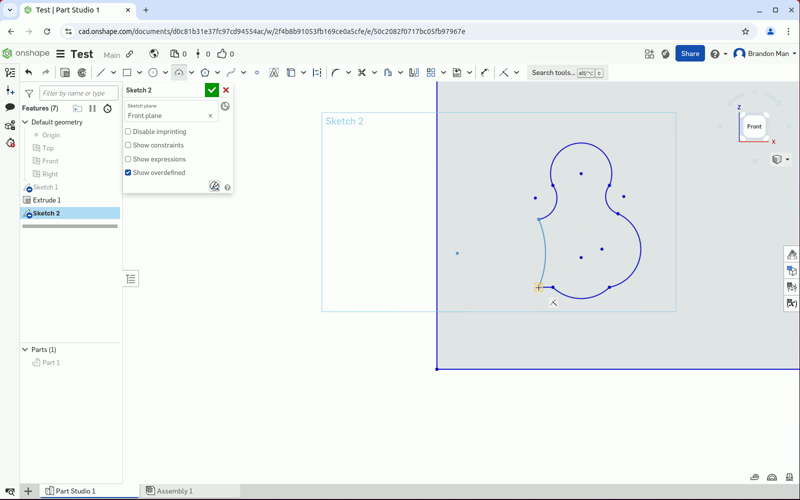
scroll(6)
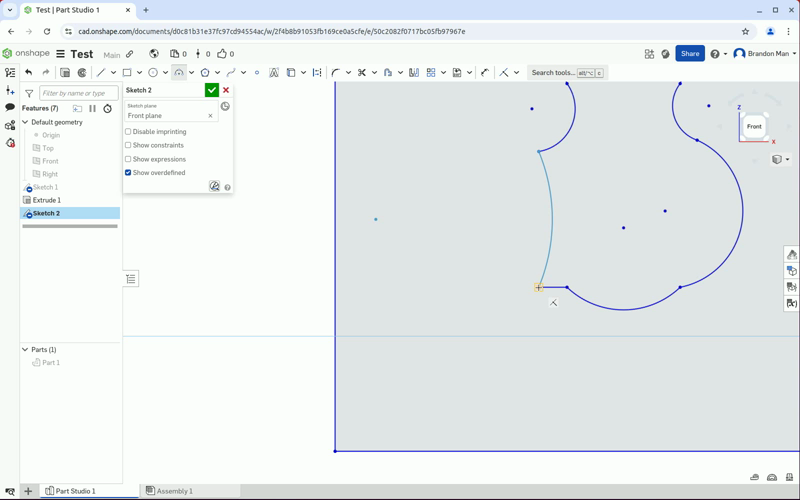
click(538, 287)
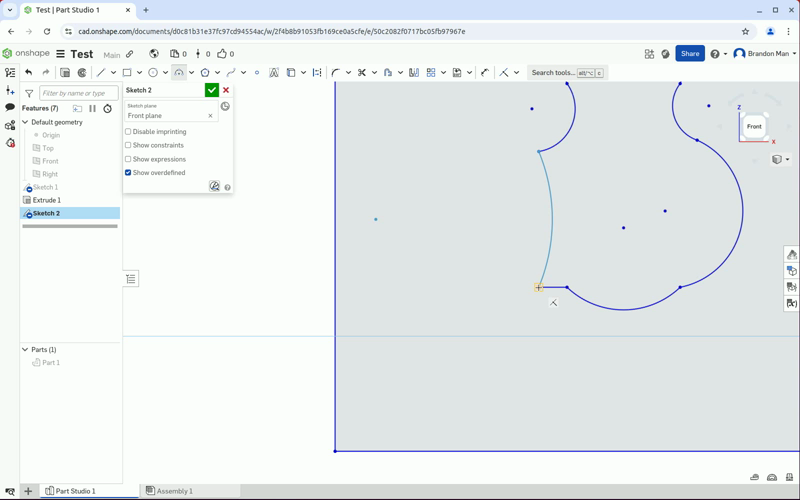
scroll(-6)
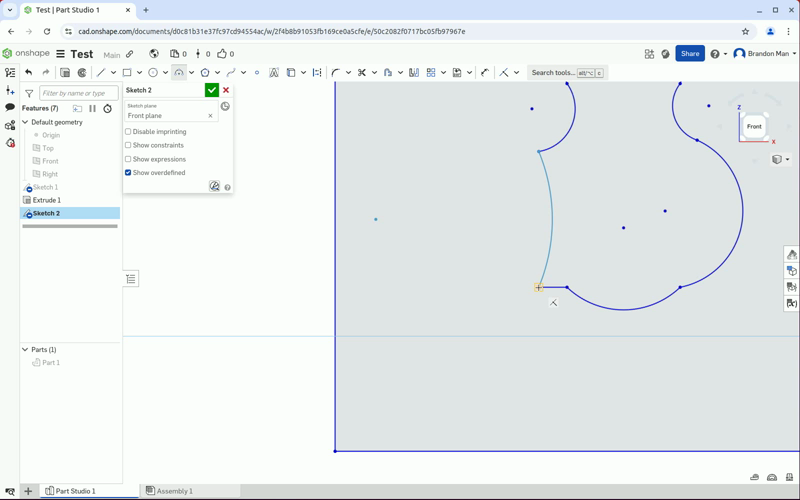
scroll(-6)
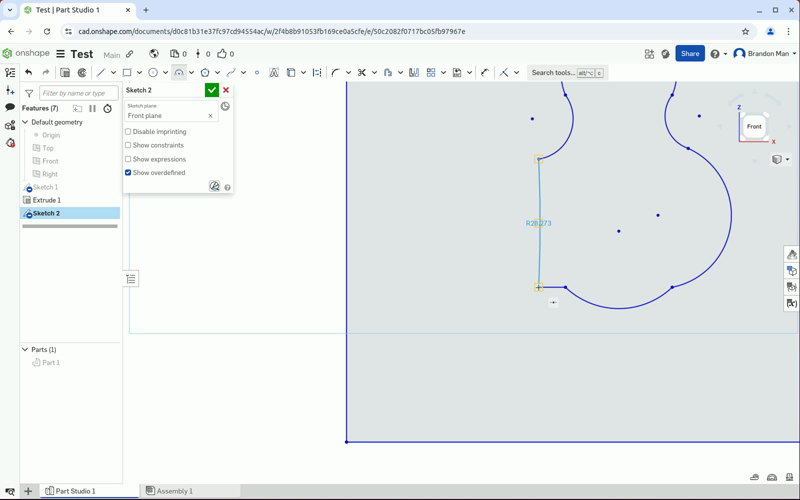
scroll(-6)
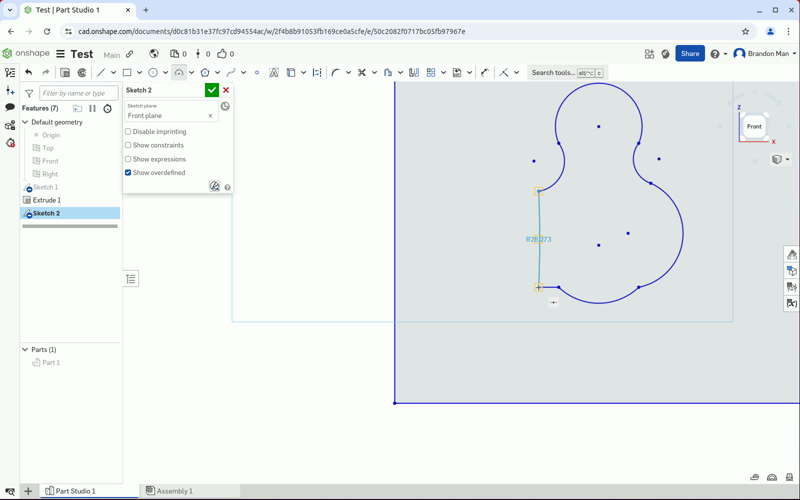
scroll(-6)
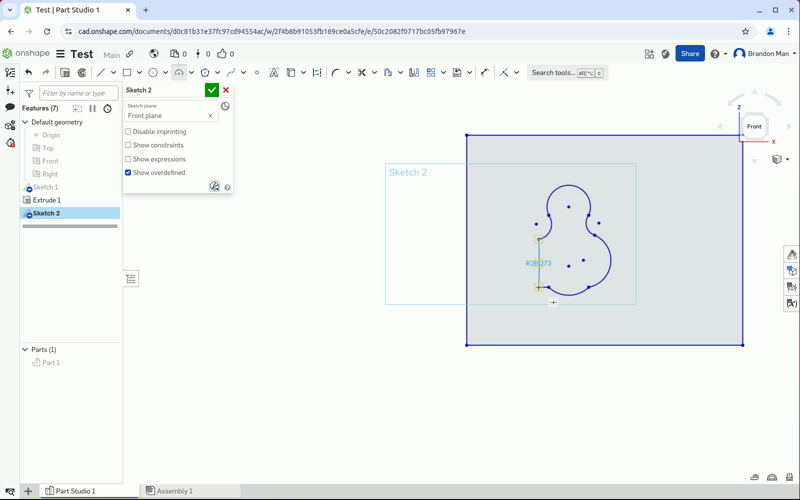
scroll(-6)
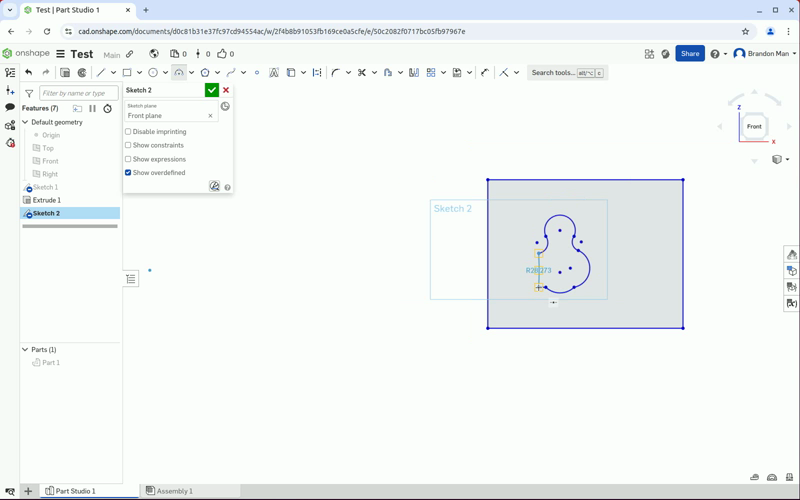
scroll(-6)
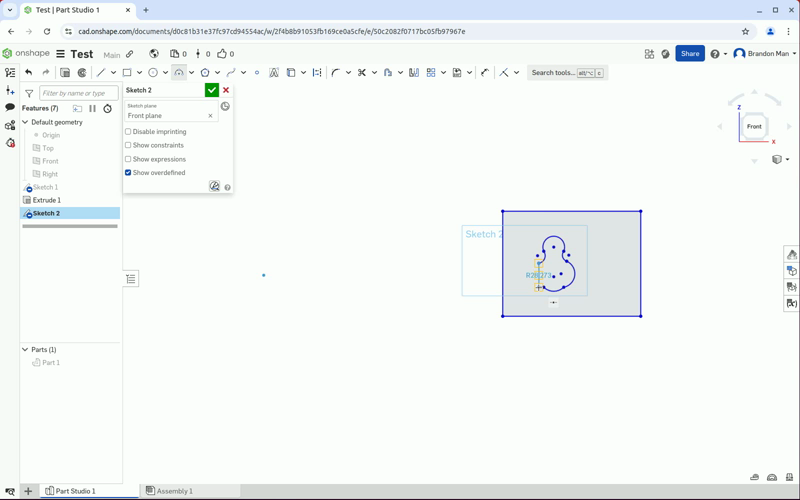
scroll(-6)
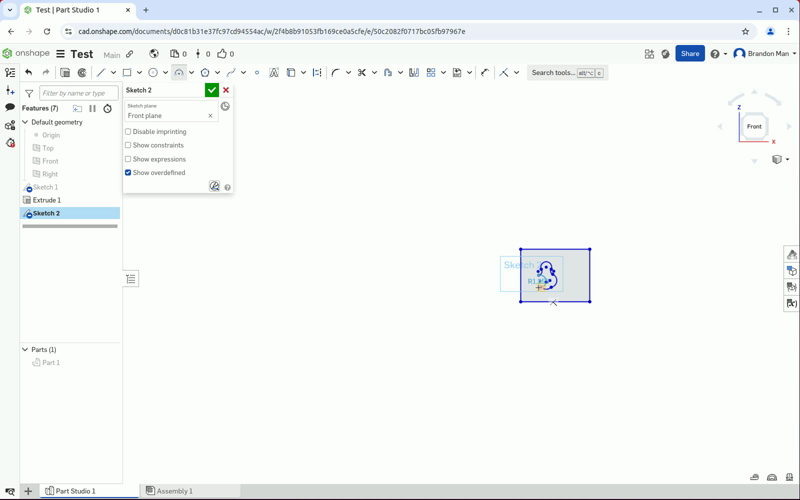
key_down(shift)
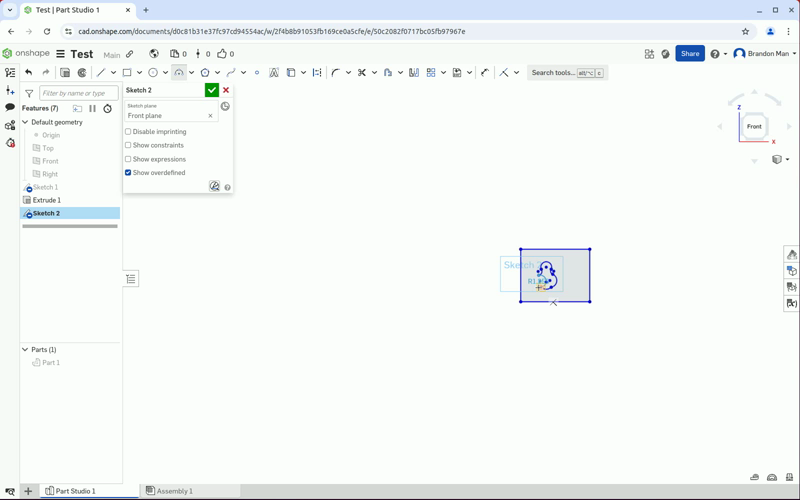
mouse_move(533, 281)
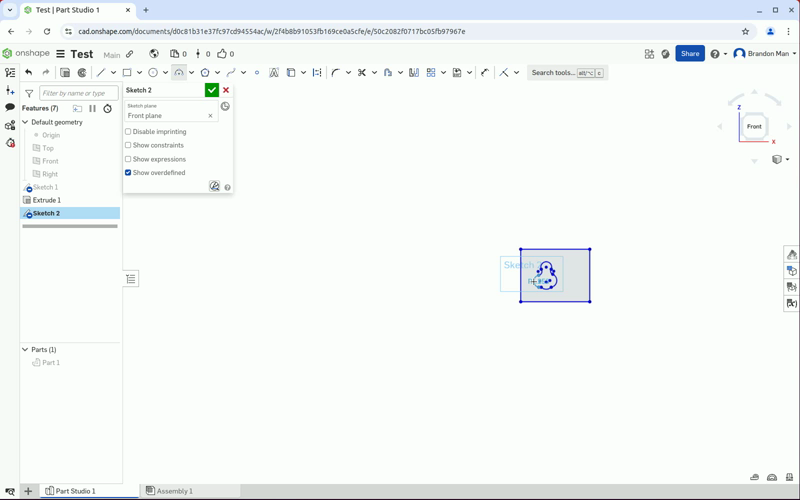
click(533, 281)
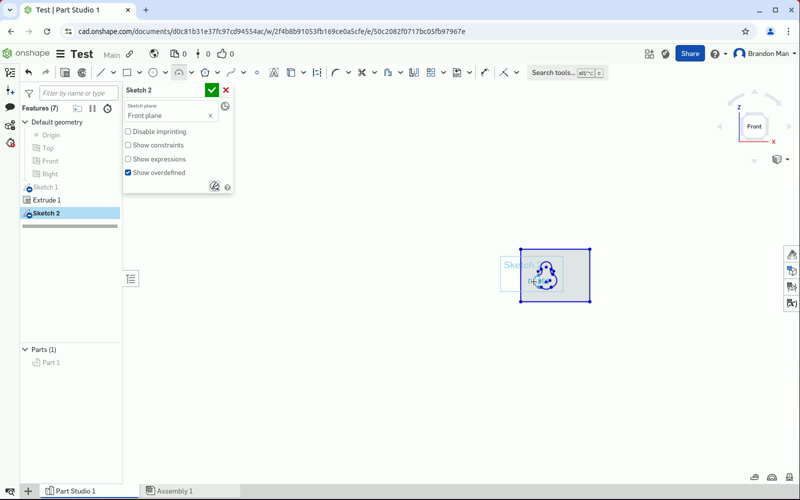
key_up(shift)
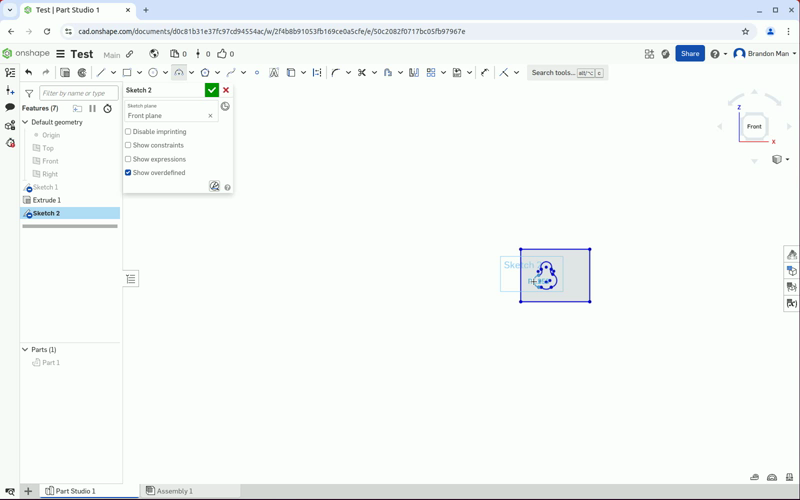
key(esc)
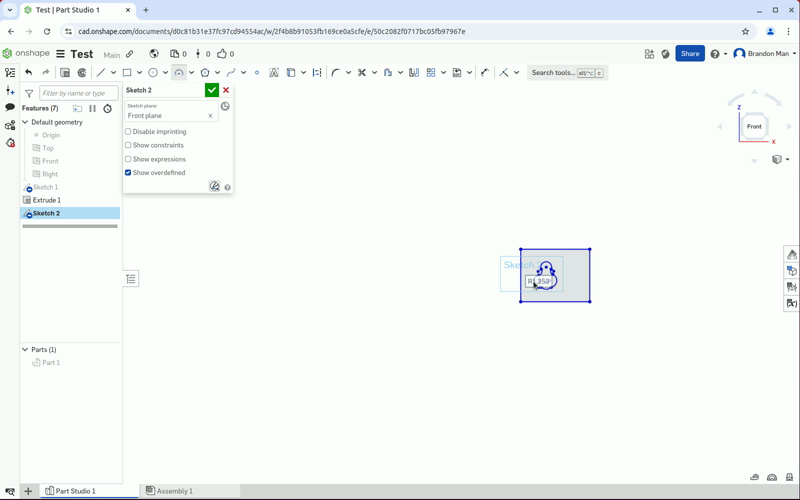
mouse_move(567, 275)
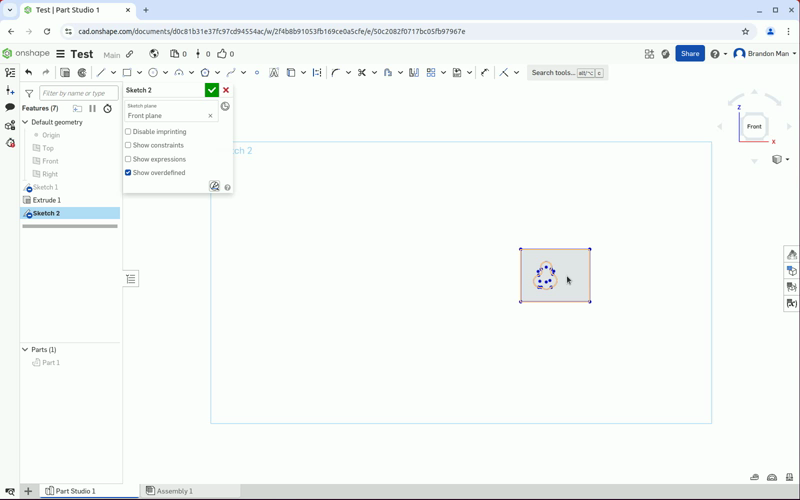
click(567, 275)
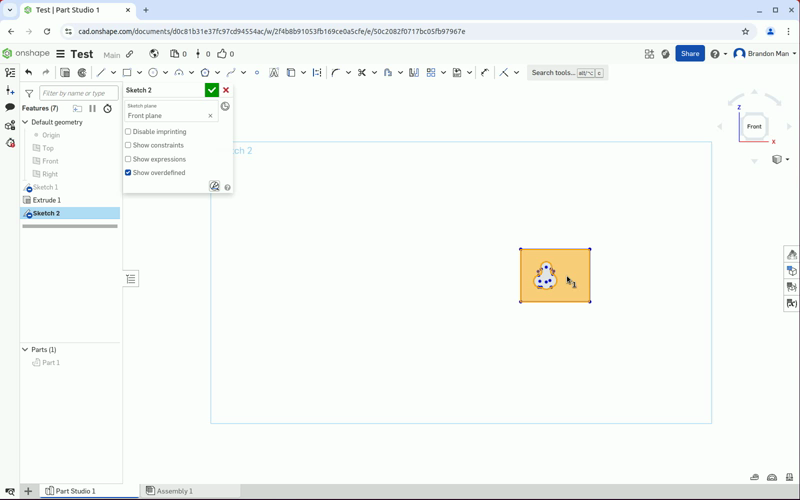
mouse_move(73, 352)
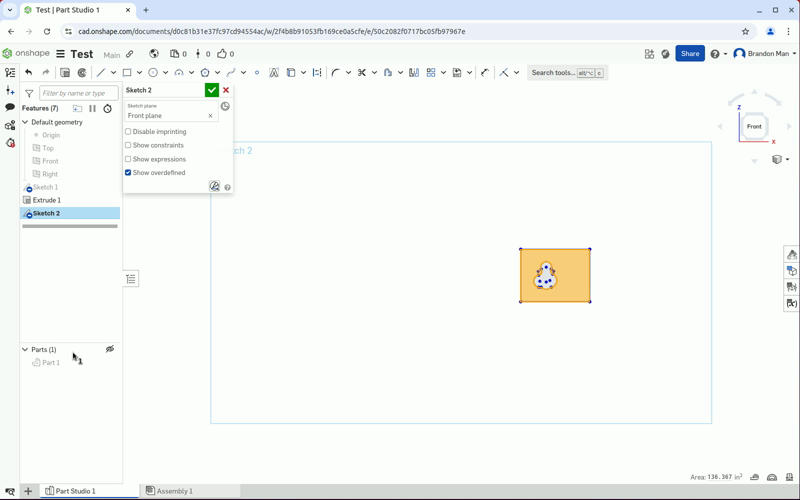
key(shift+y)
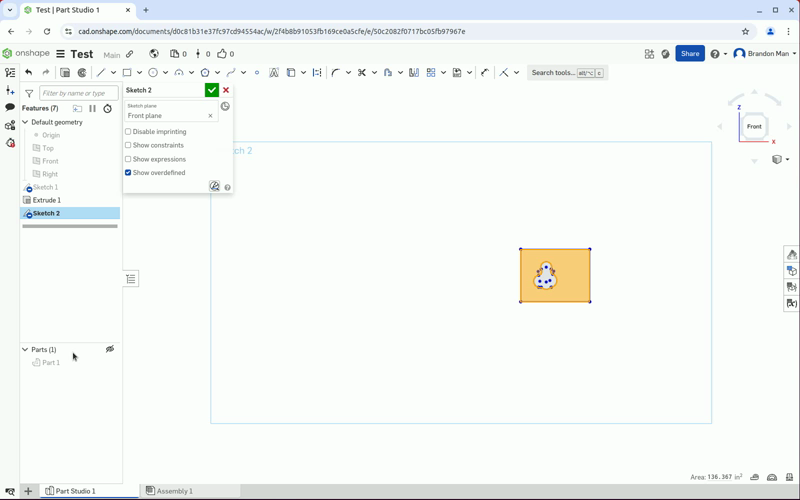
key(shift+e)
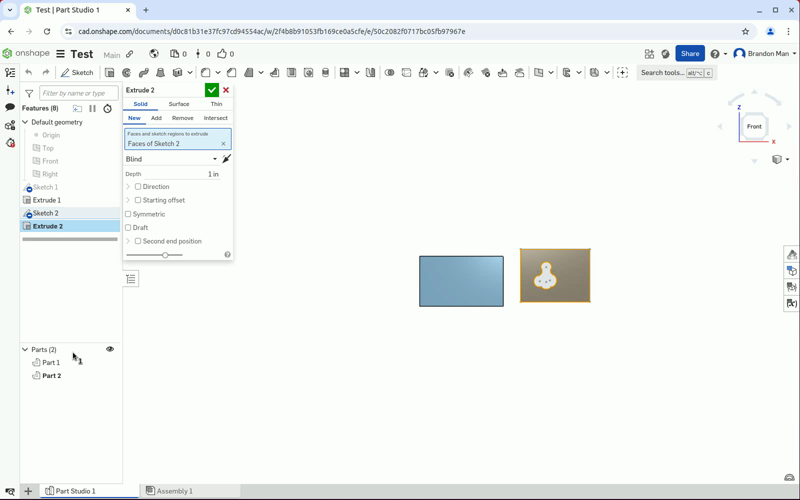
mouse_move(143, 106)
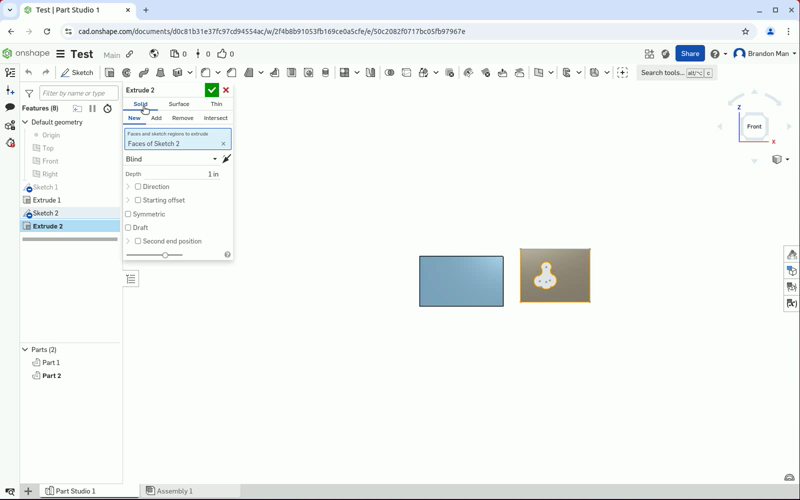
click(143, 106)
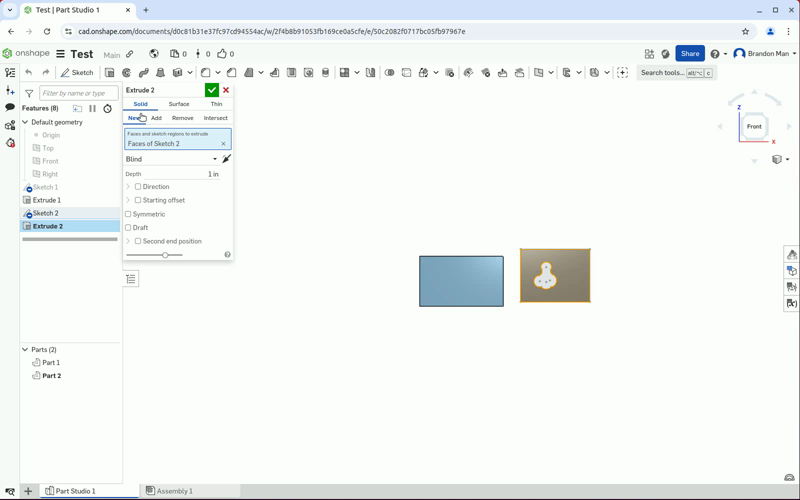
mouse_move(137, 120)
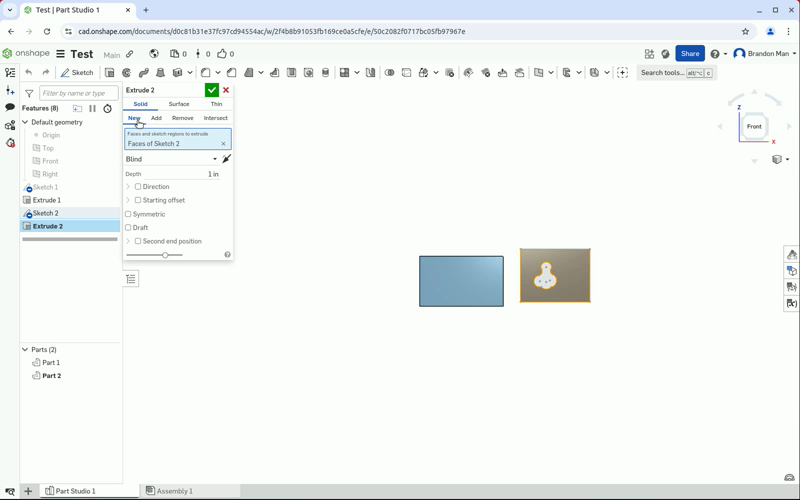
click(137, 120)
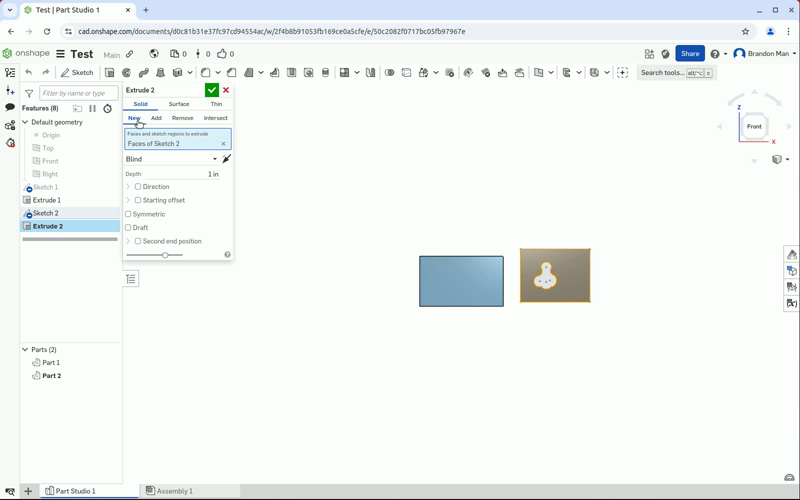
key(tab, 4)
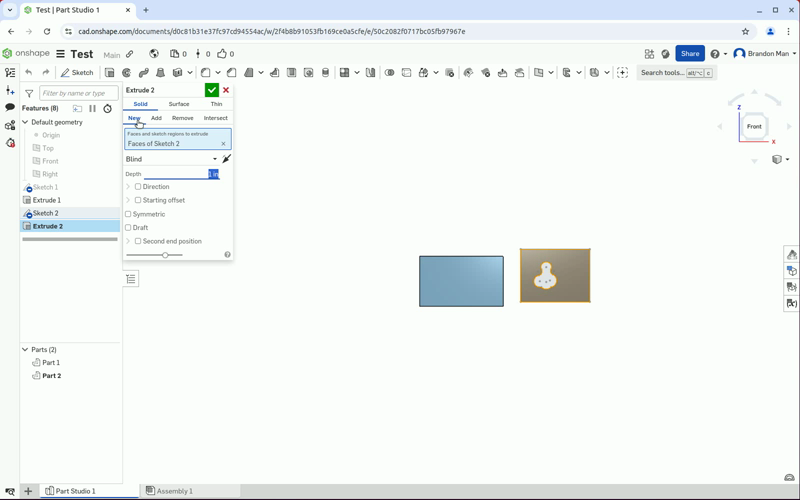
text(2.889)
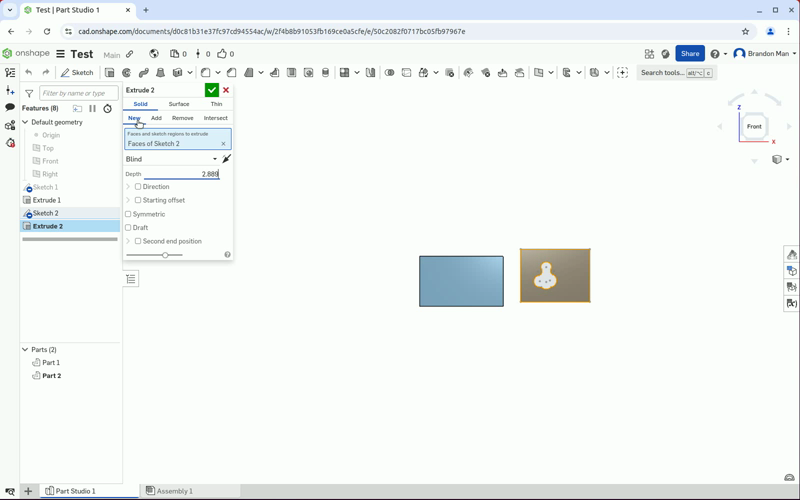
key(enter)
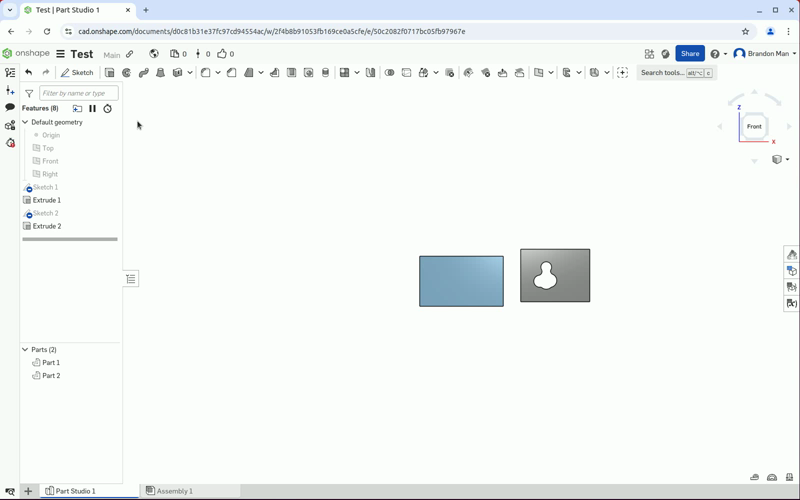
key(shift+h)
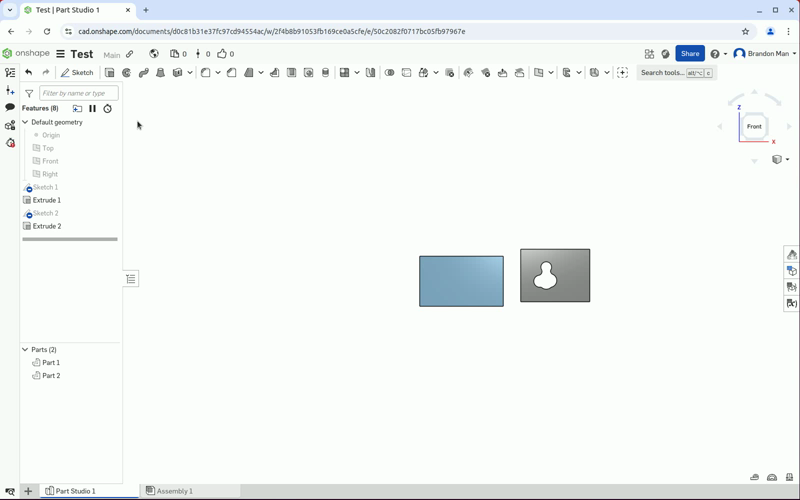
key(shift+h)
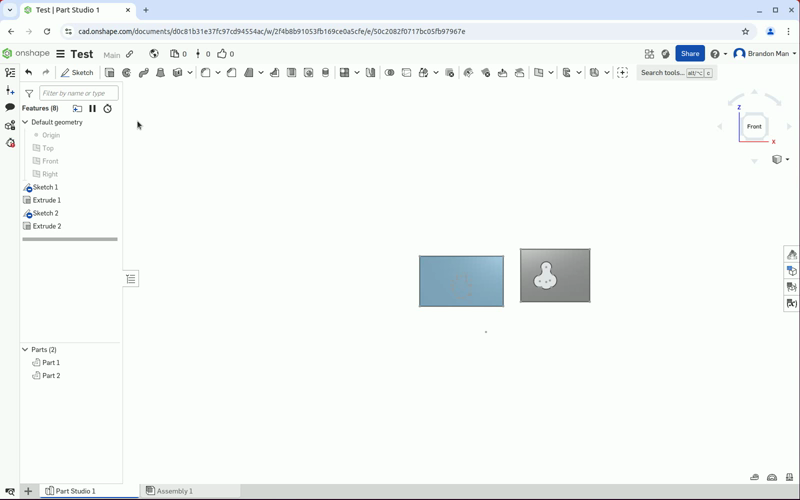
key(shift+7)
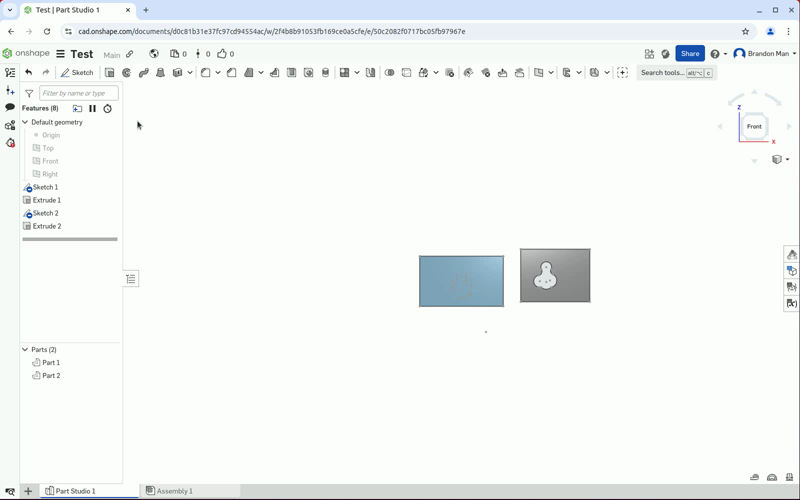
key(left, 2)
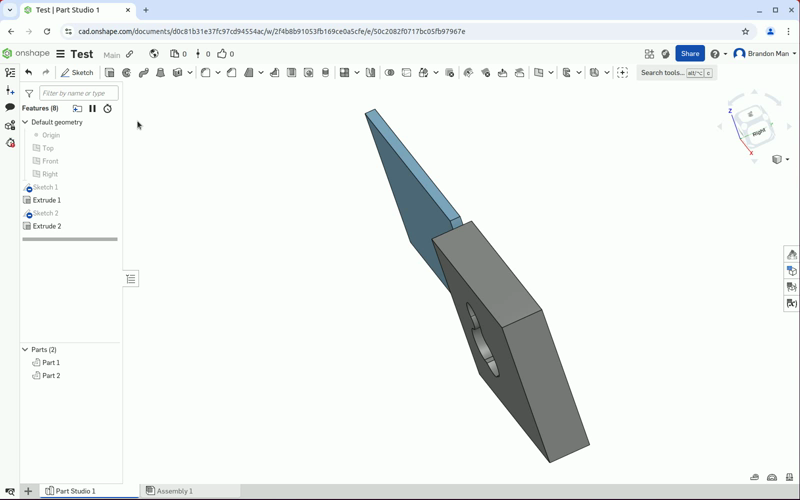
key(down, 2)
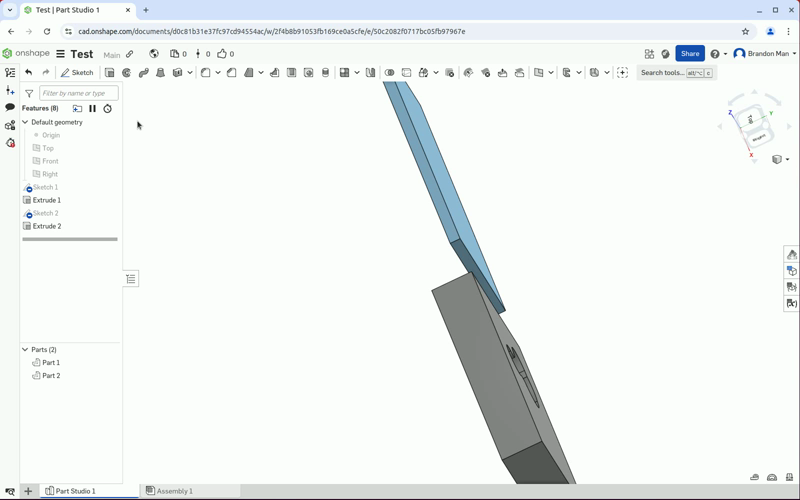
key(up, 2)
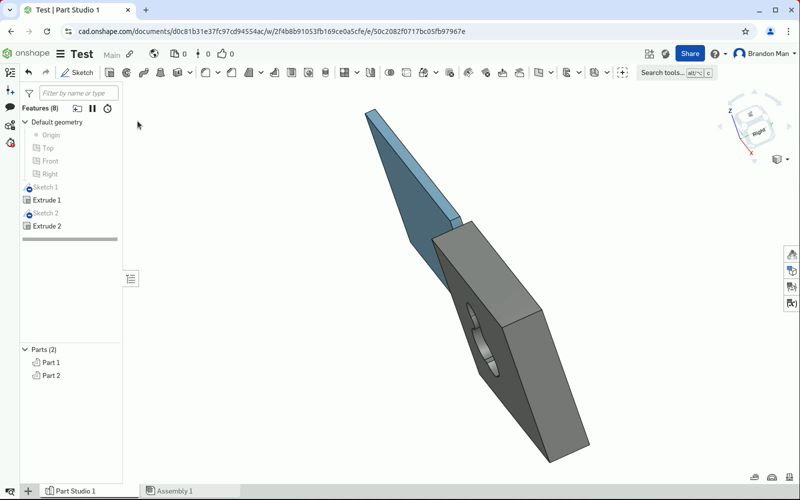
key(right, 2)
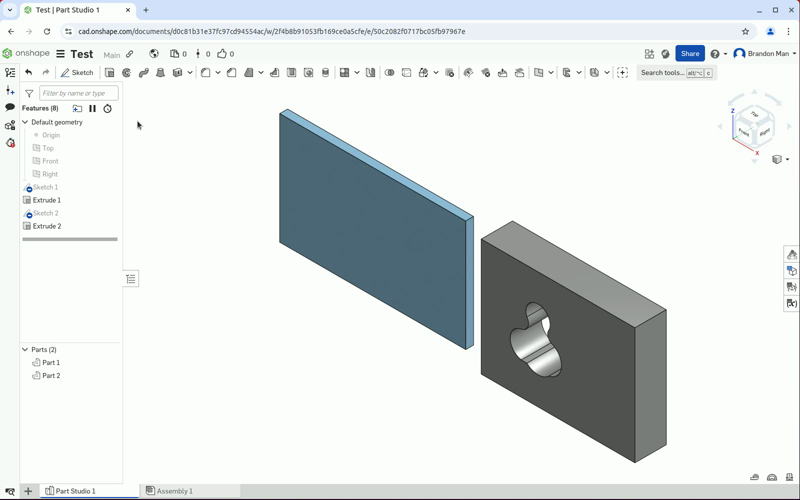
mouse_move(73, 189)
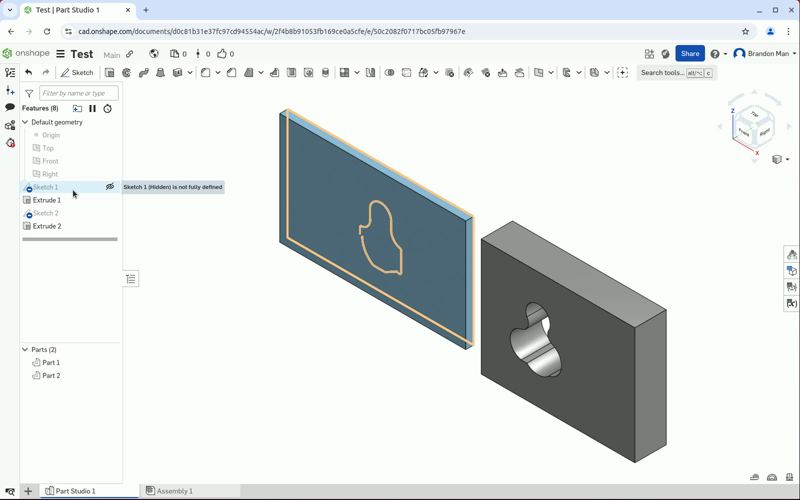
click(73, 189)